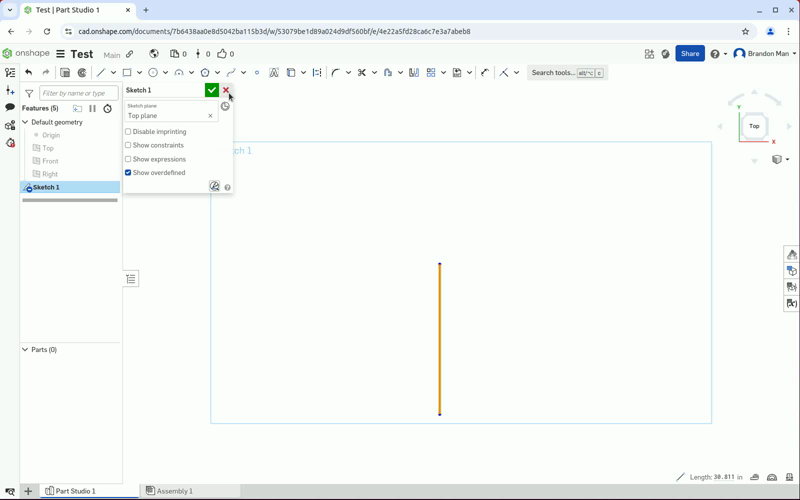
key(shift+h)
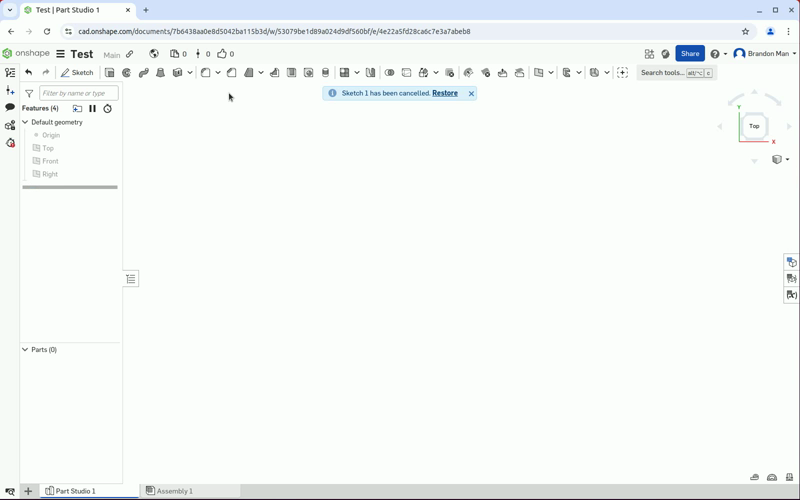
mouse_move(73, 352)
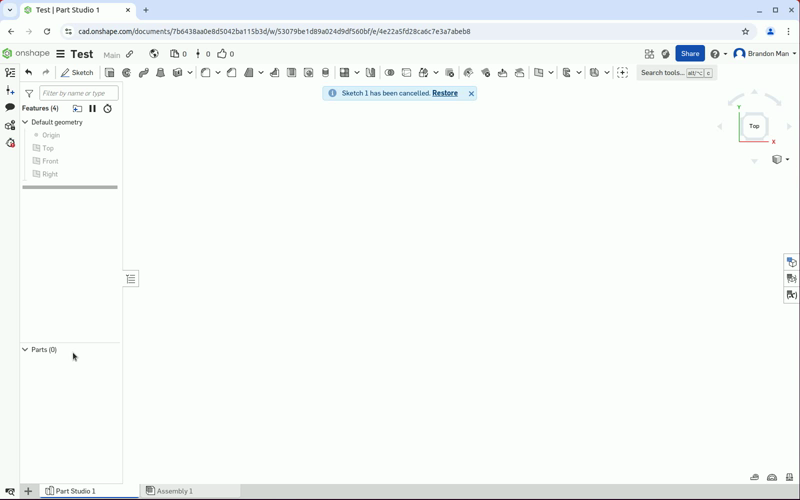
key(y)
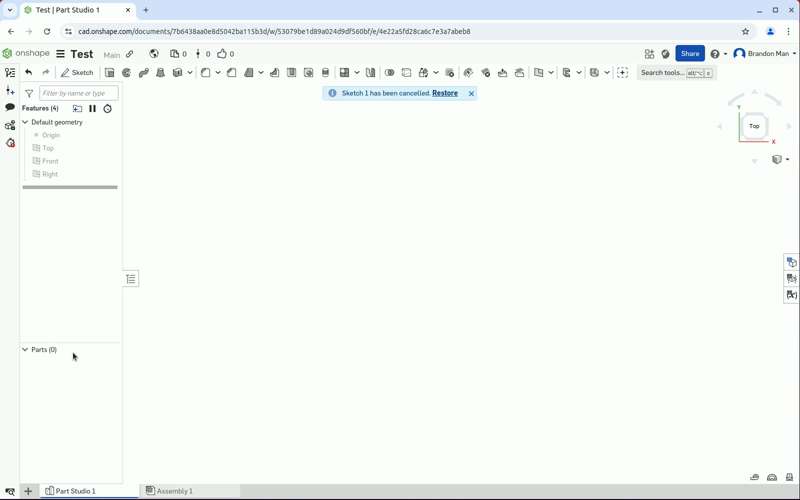
key(shift+p)
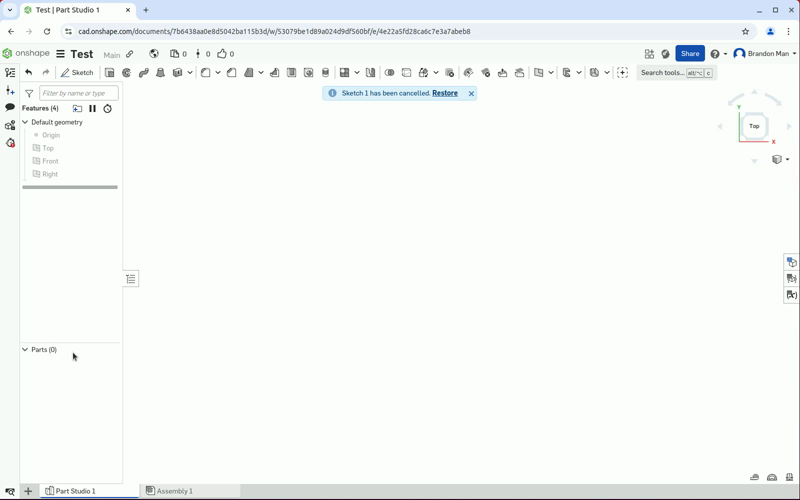
key(space)
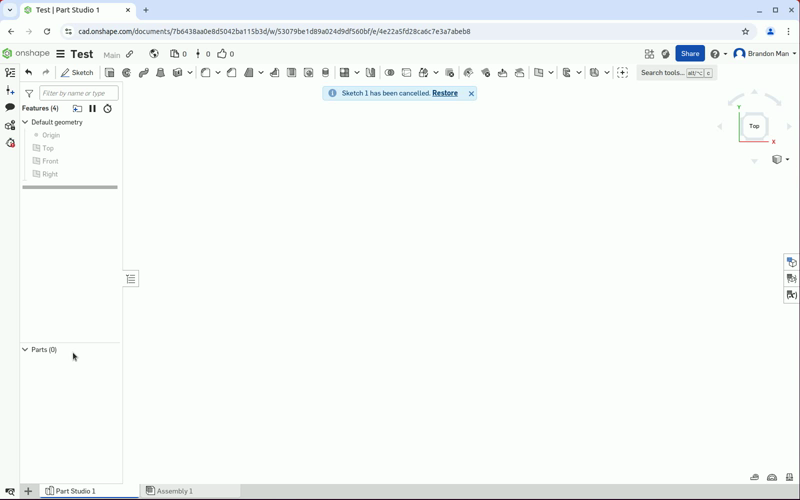
key_down(shift)
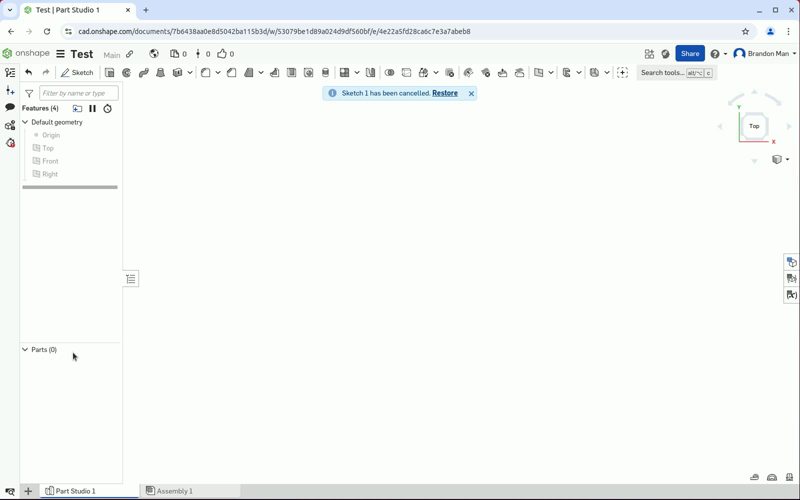
key(up)
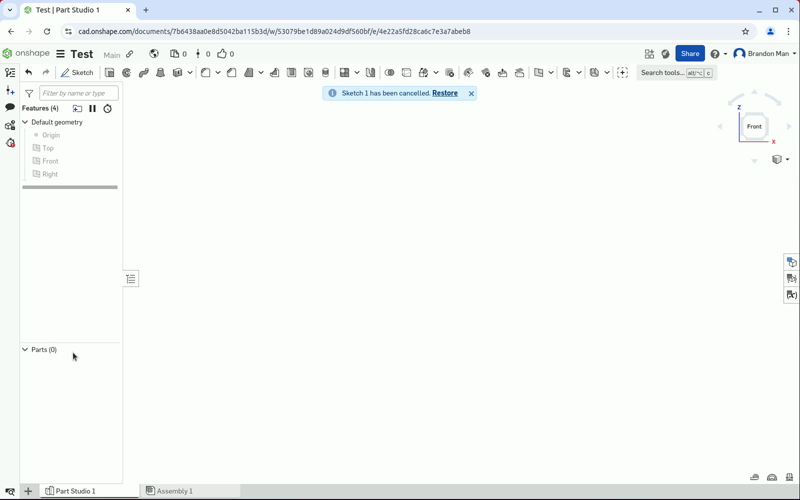
key_up(shift)
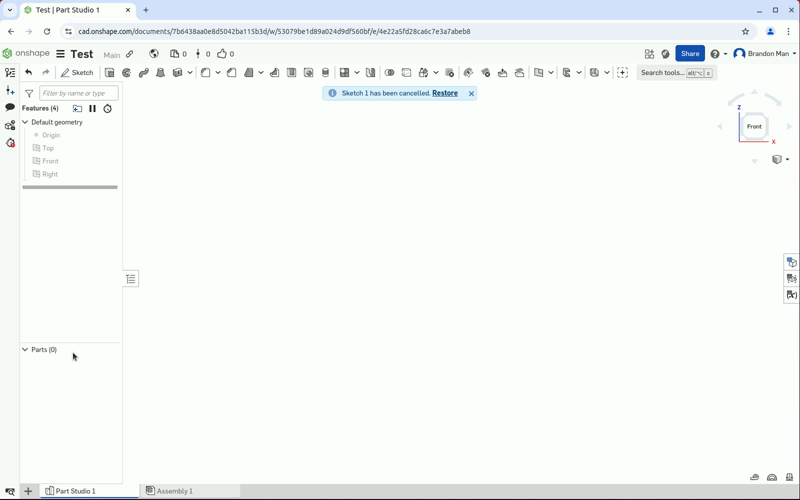
mouse_move(73, 352)
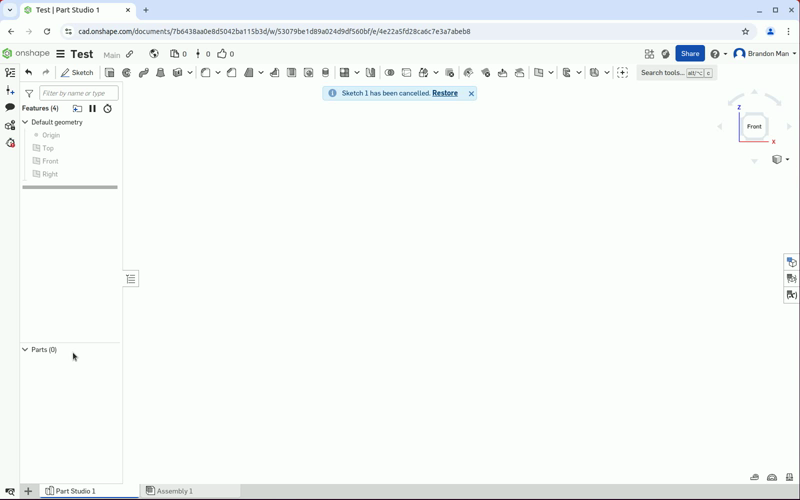
key(shift+y)
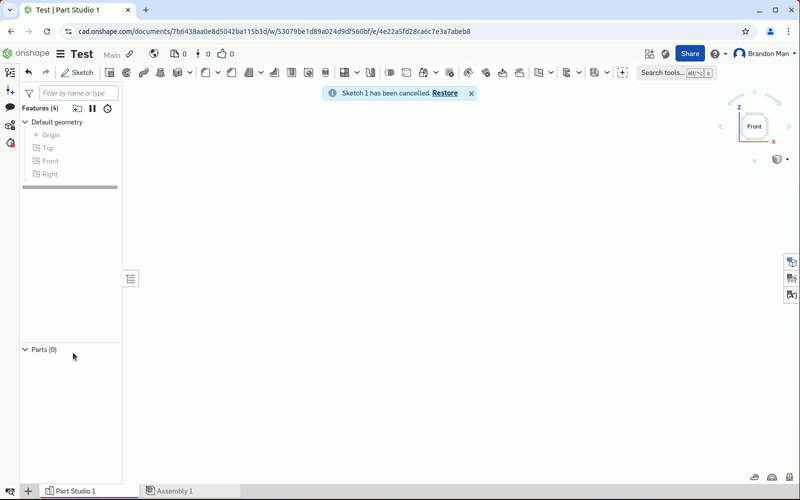
key(shift+s)
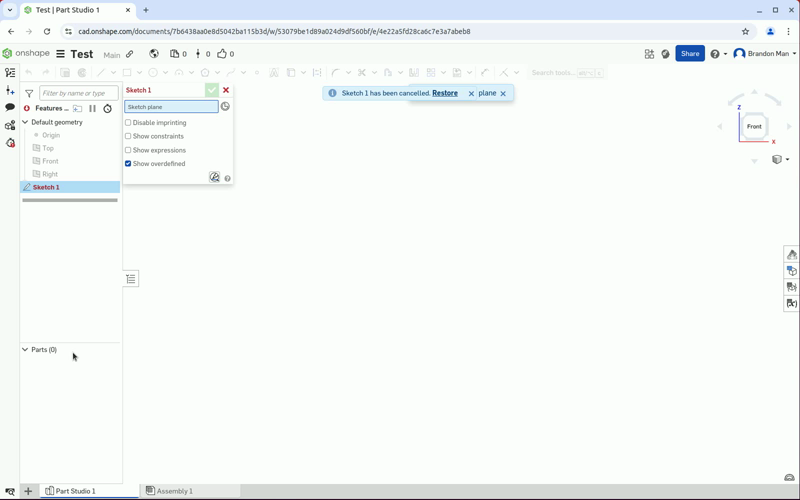
mouse_move(73, 163)
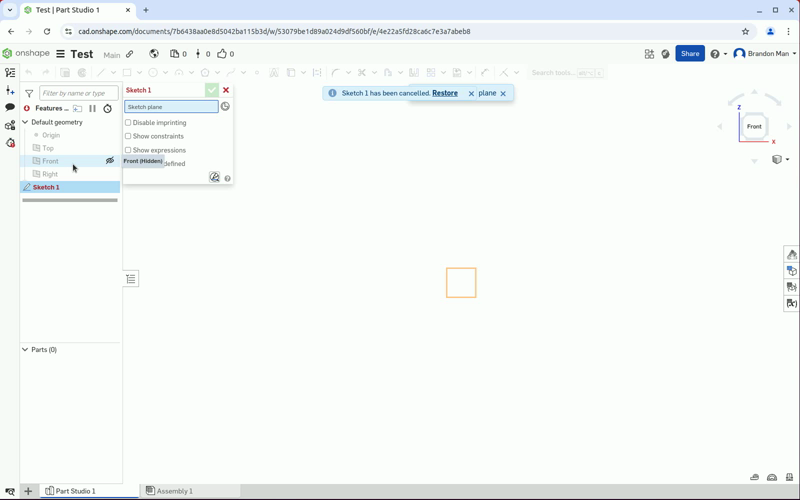
click(73, 163)
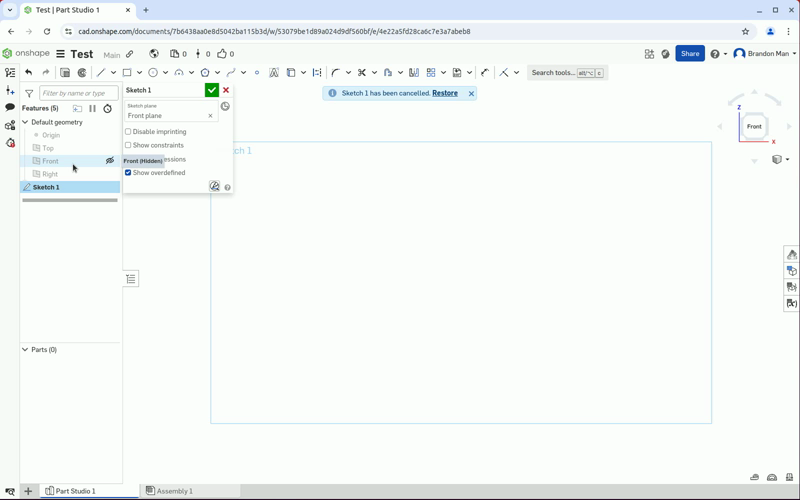
mouse_move(73, 352)
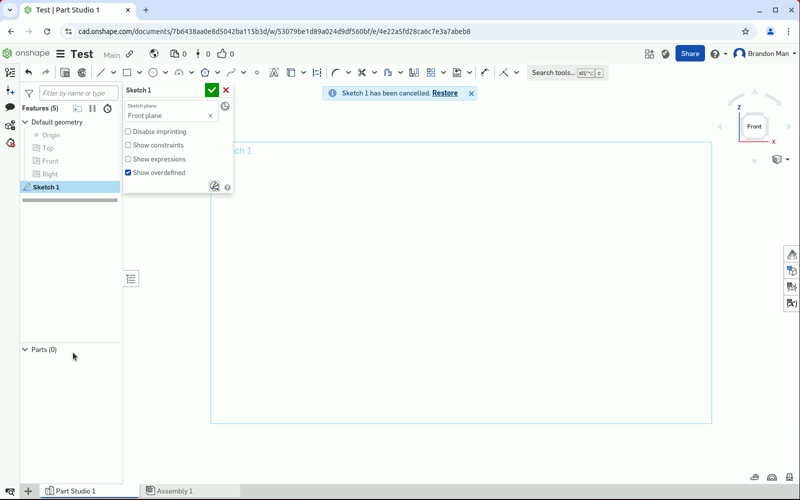
key(y)
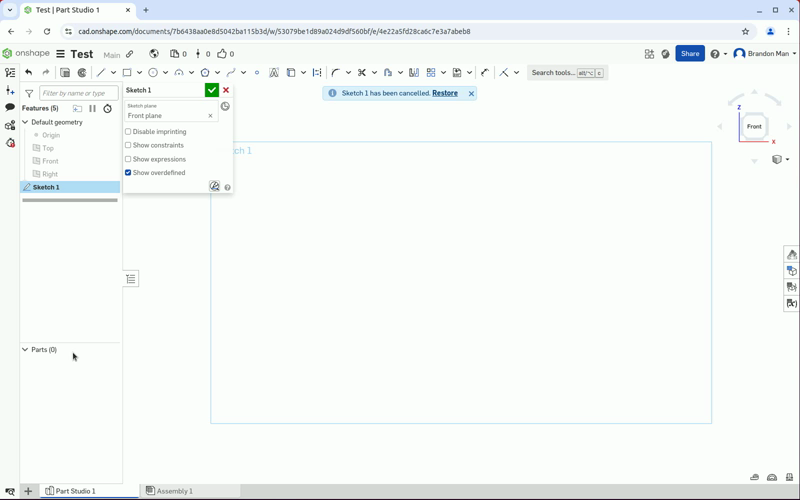
key(l)
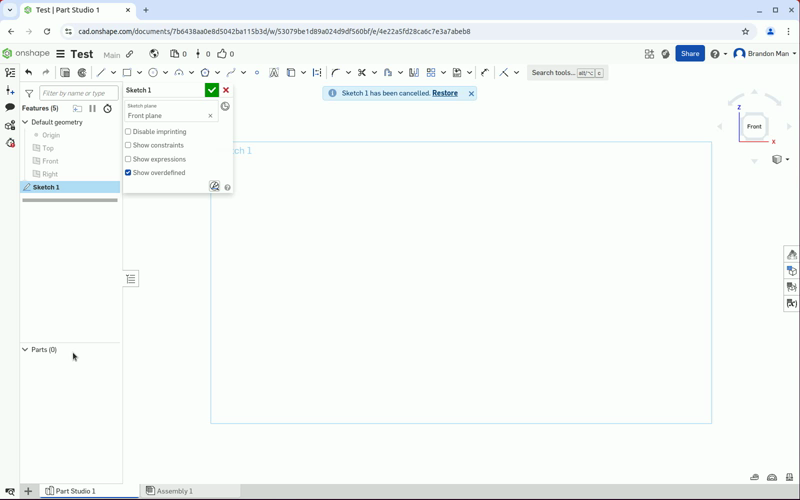
key_down(shift)
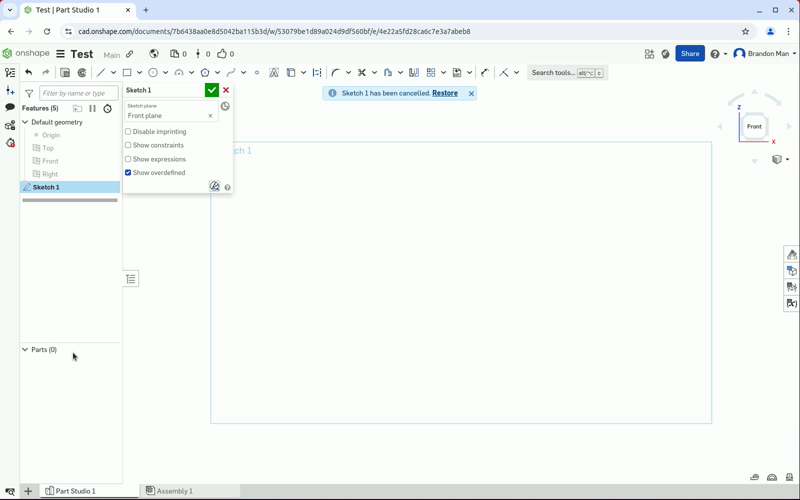
mouse_move(348, 311)
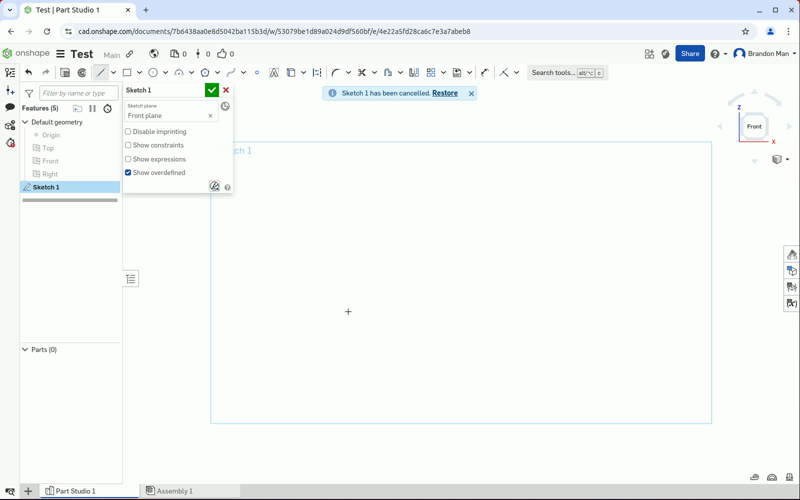
click(348, 311)
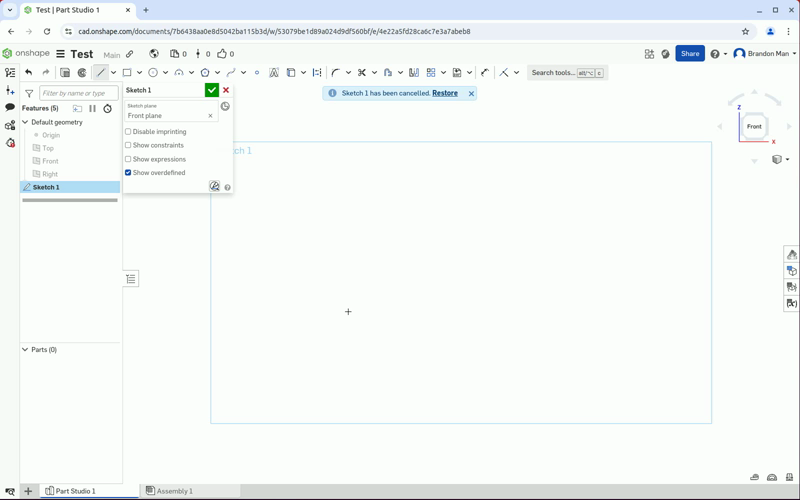
key_up(shift)
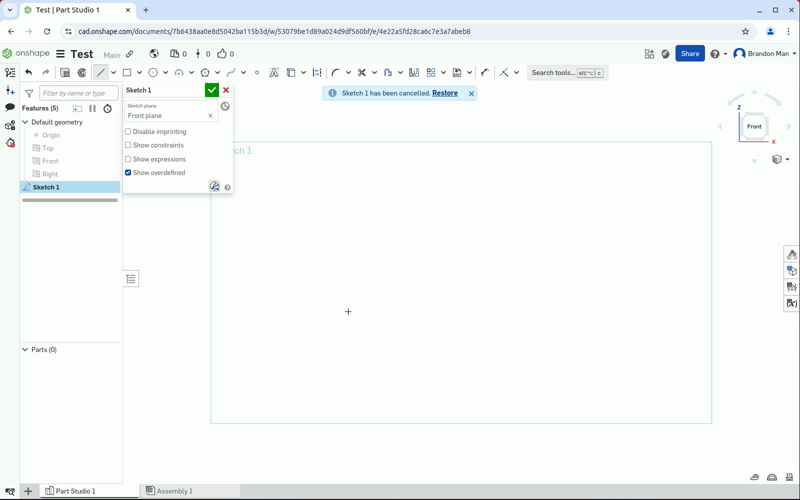
key_down(shift)
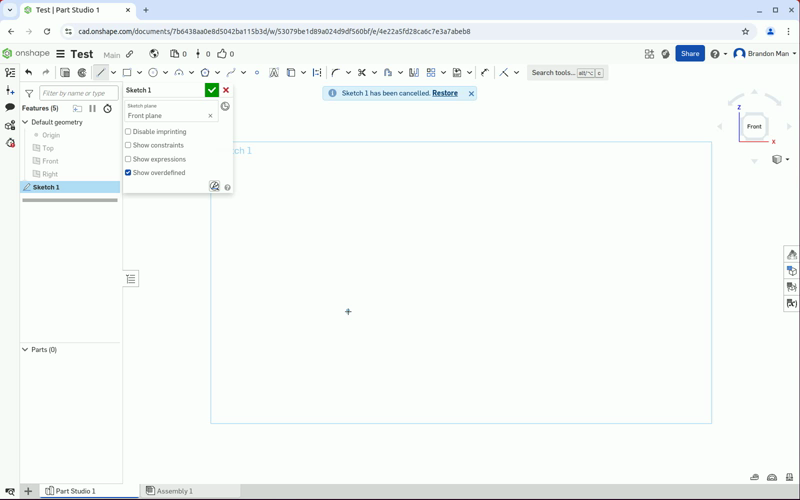
mouse_move(378, 311)
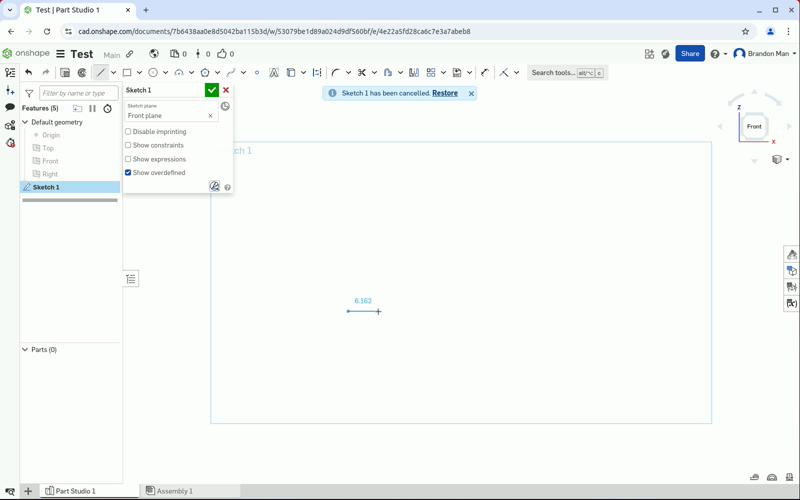
mouse_move(377, 311)
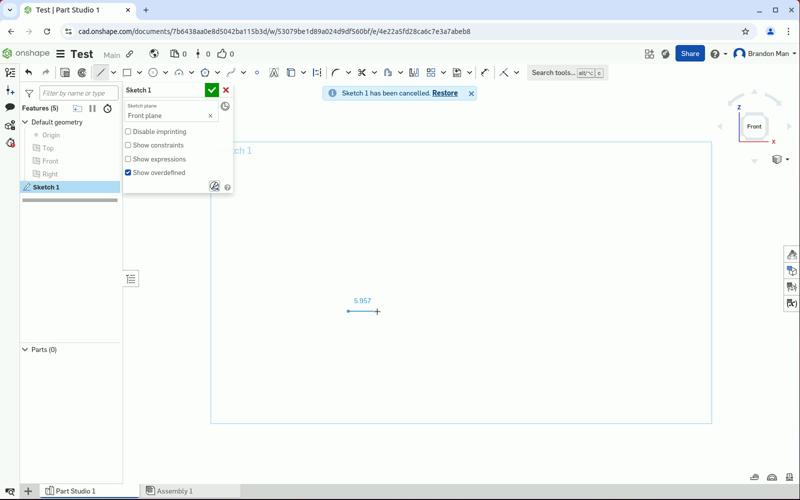
click(377, 311)
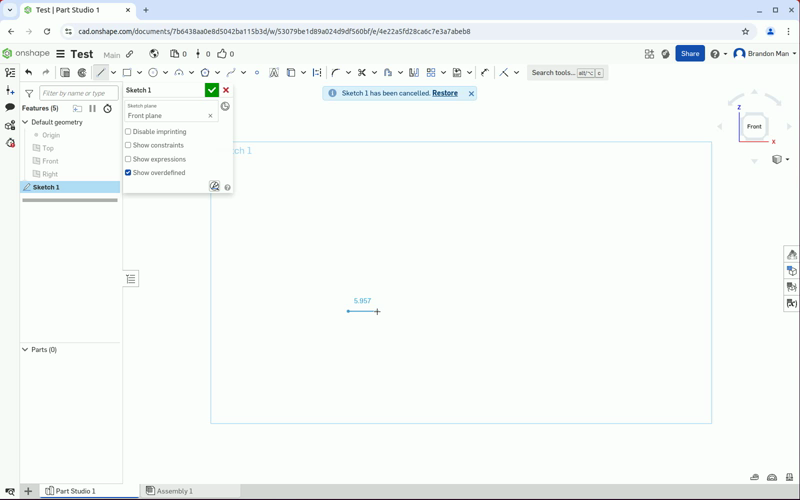
key_up(shift)
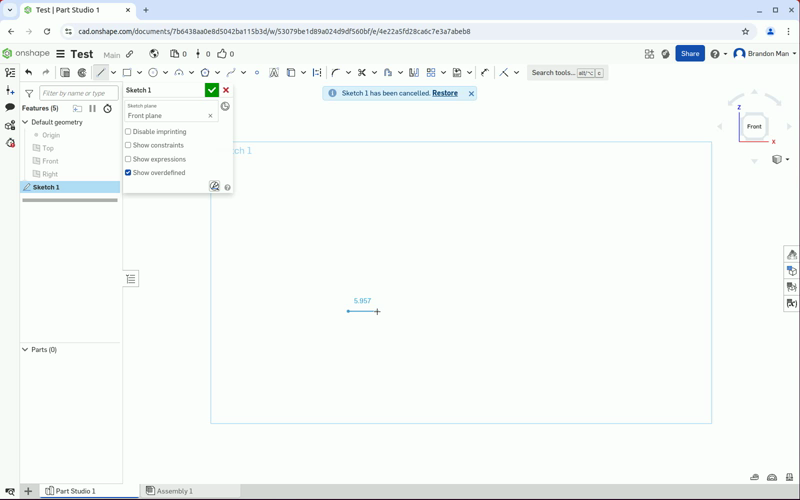
key_down(shift)
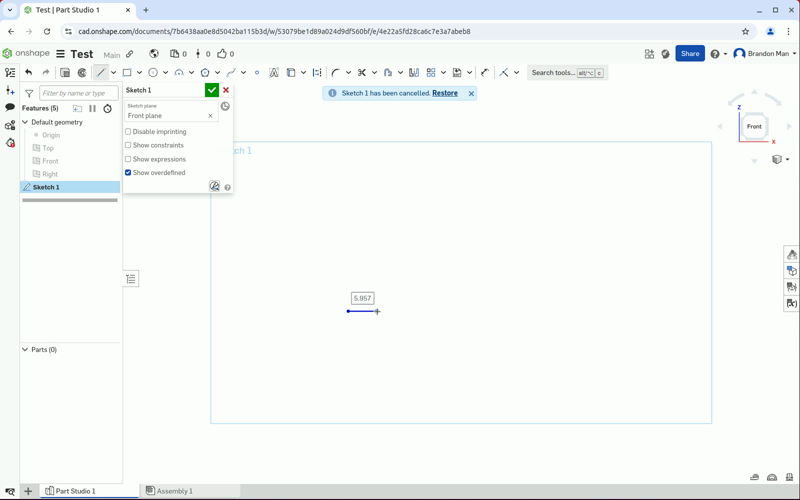
mouse_move(407, 311)
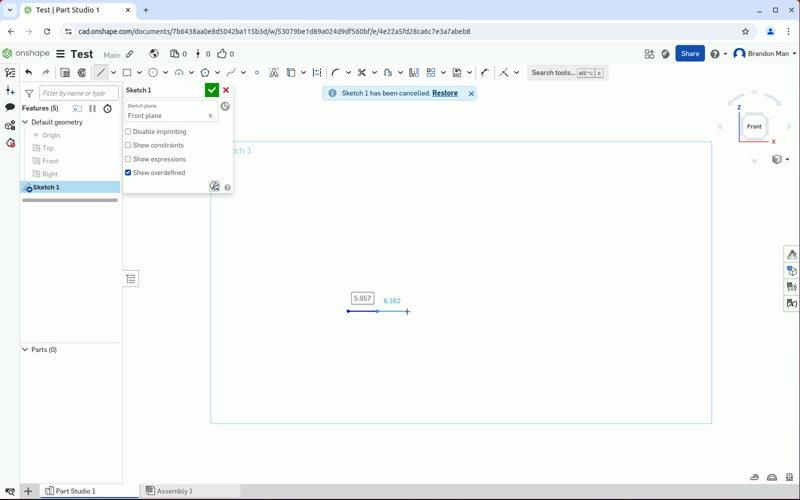
mouse_move(377, 254)
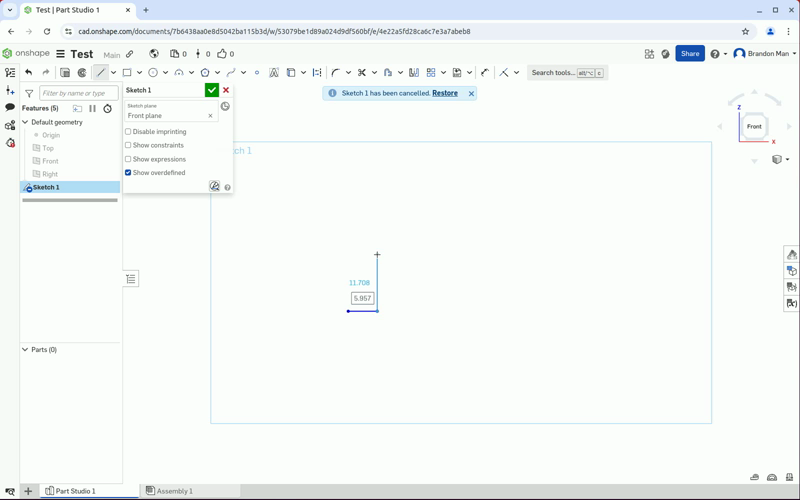
click(377, 254)
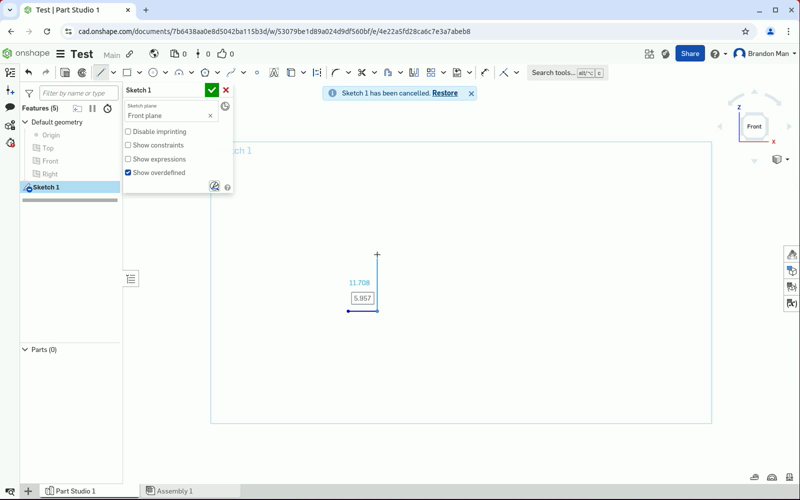
key_up(shift)
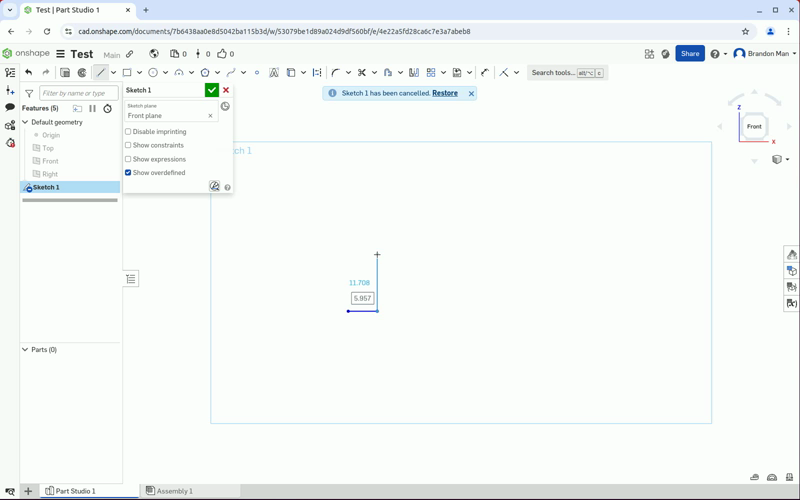
key_down(shift)
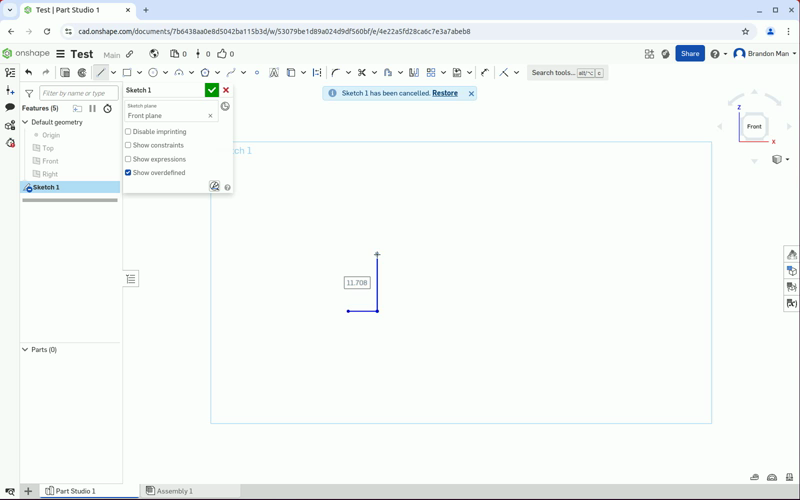
mouse_move(407, 254)
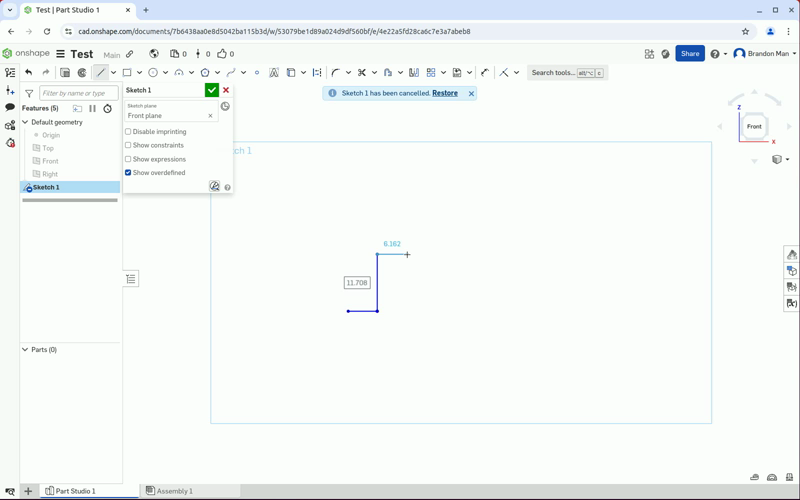
mouse_move(348, 254)
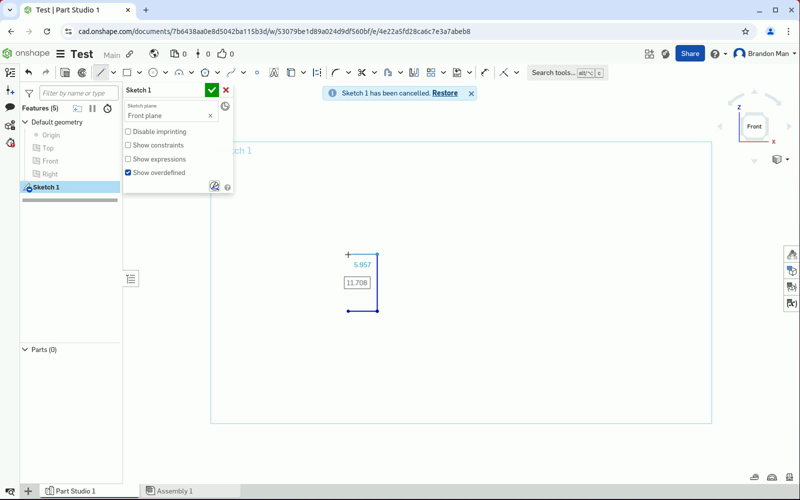
click(348, 254)
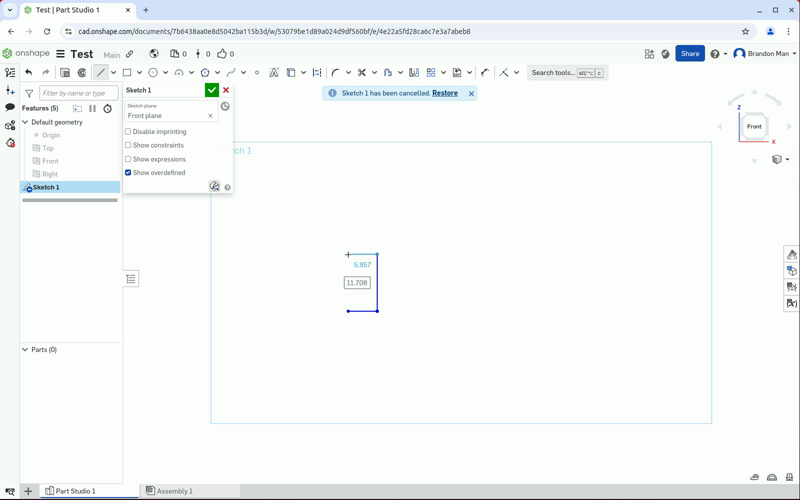
key_up(shift)
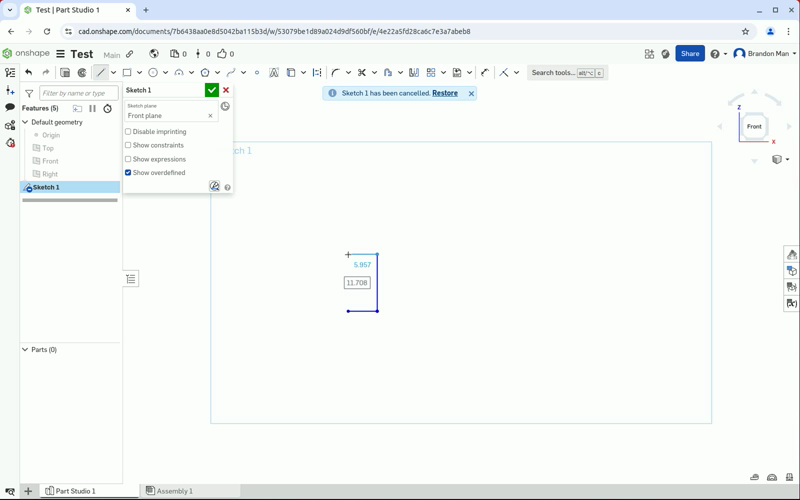
mouse_move(378, 254)
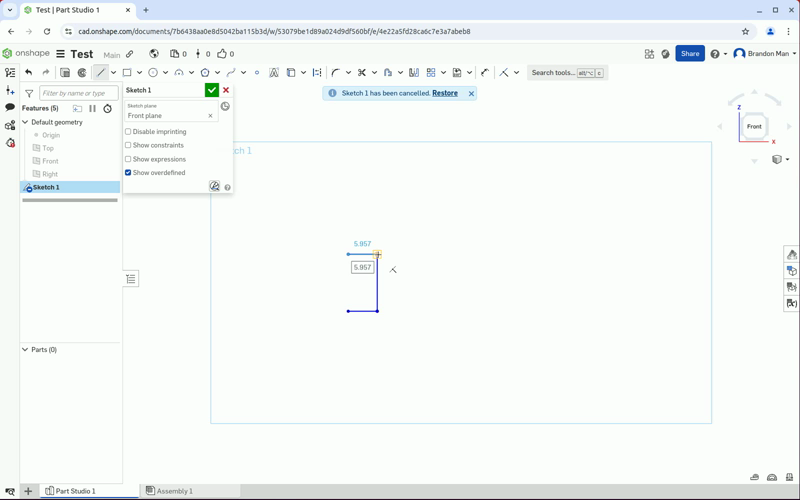
key_down(shift)
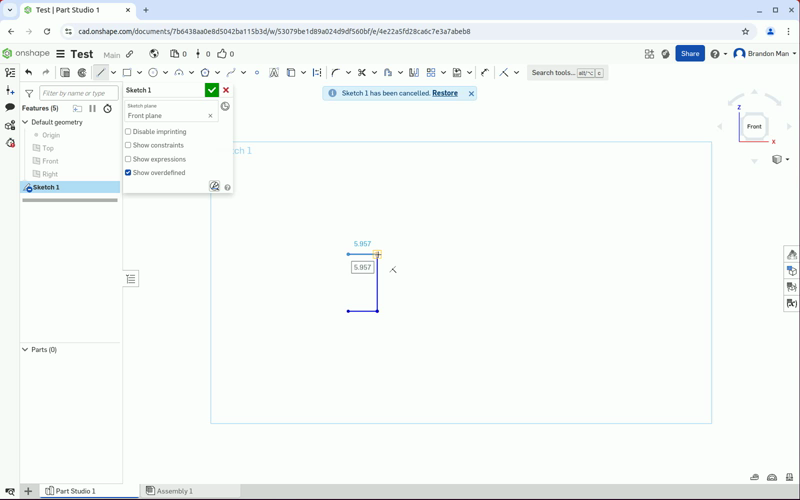
mouse_move(348, 311)
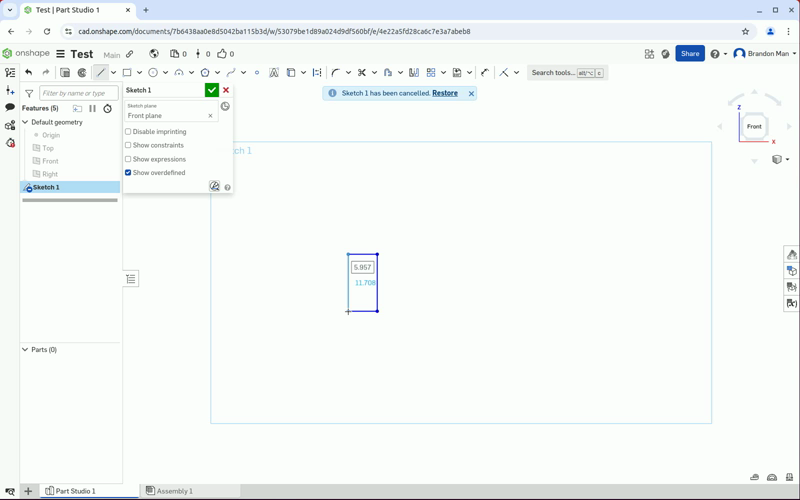
key_up(shift)
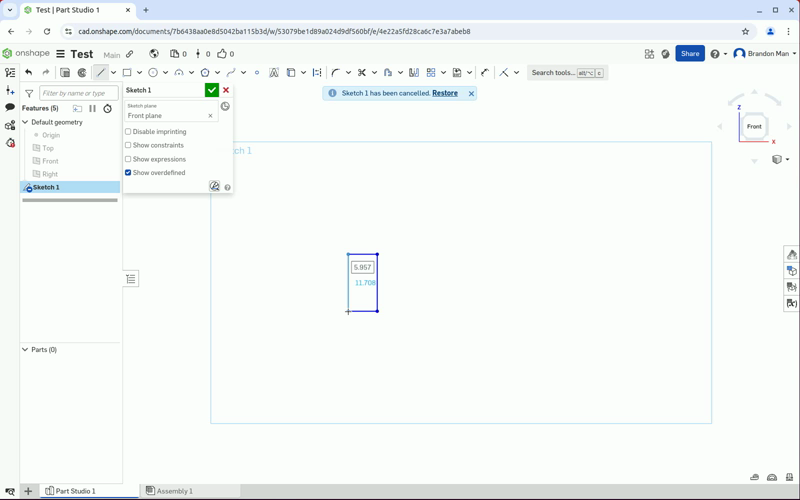
click(348, 311)
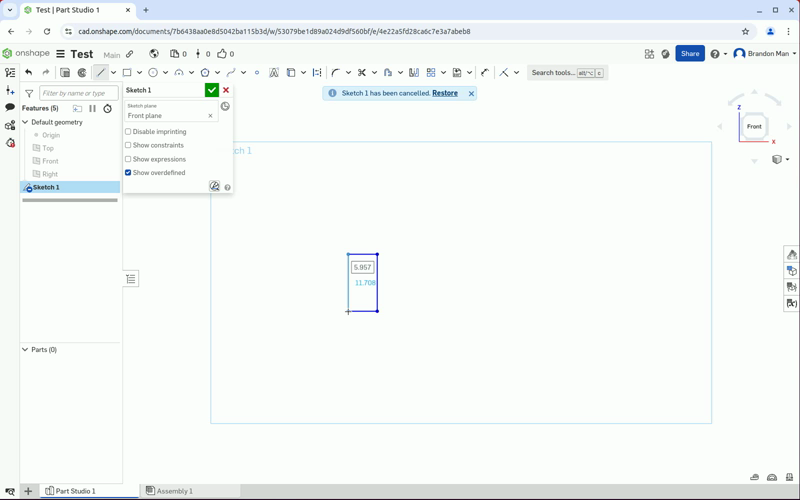
key(esc)
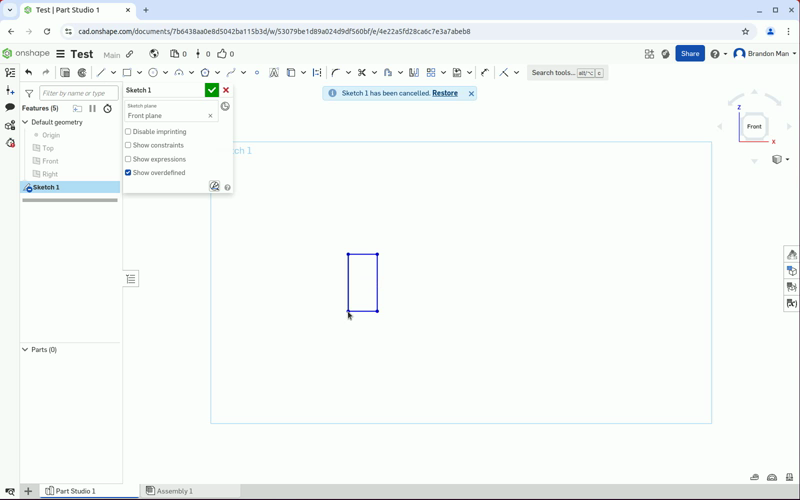
mouse_move(357, 269)
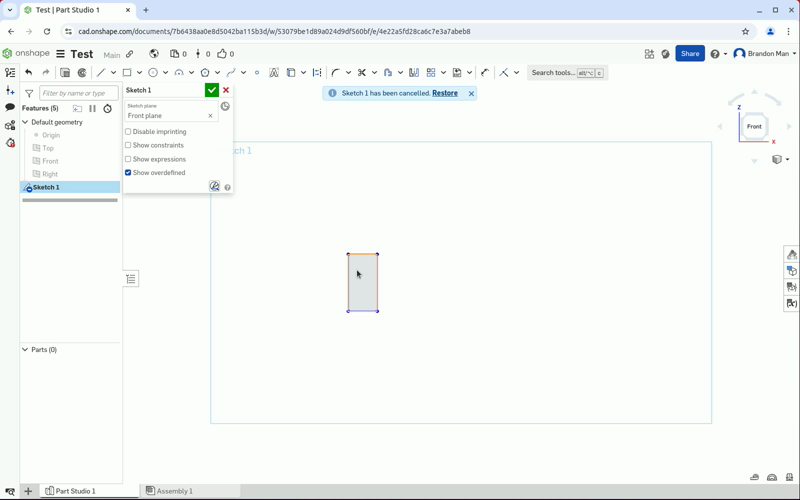
scroll(6)
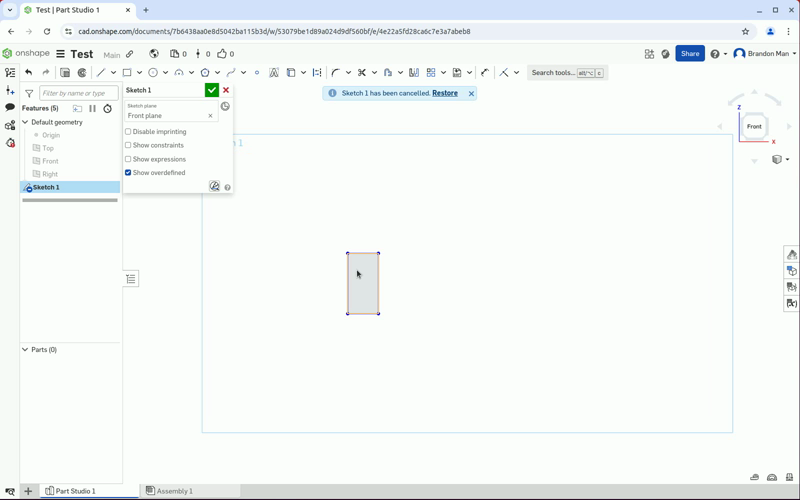
scroll(6)
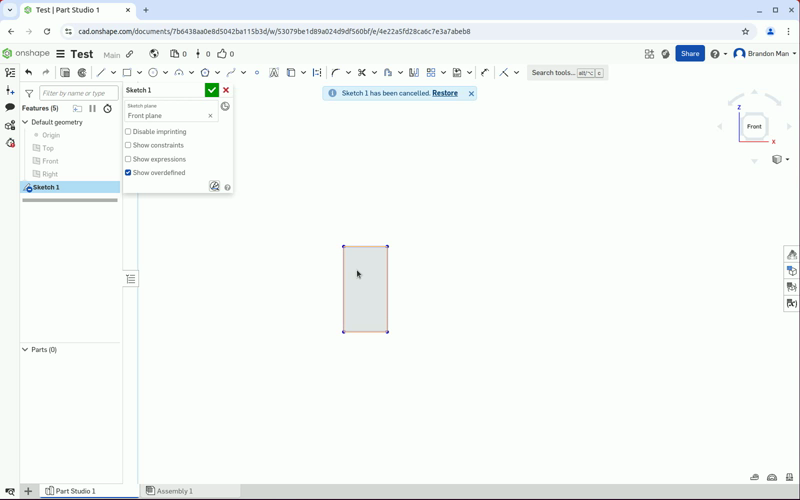
scroll(6)
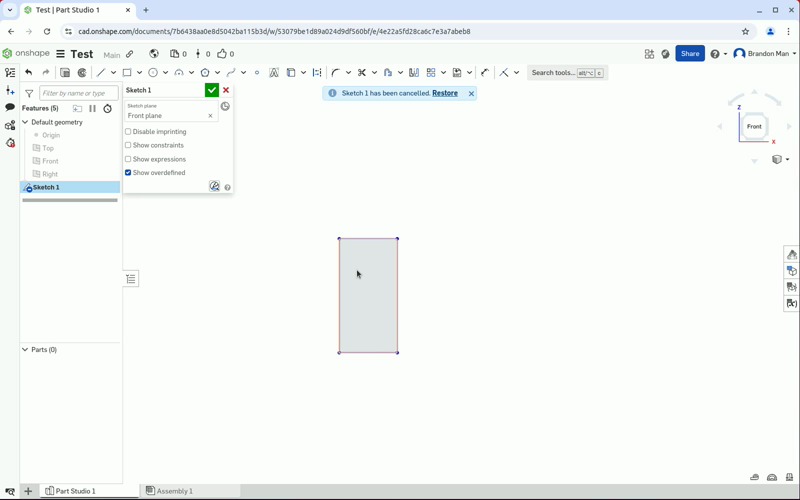
scroll(6)
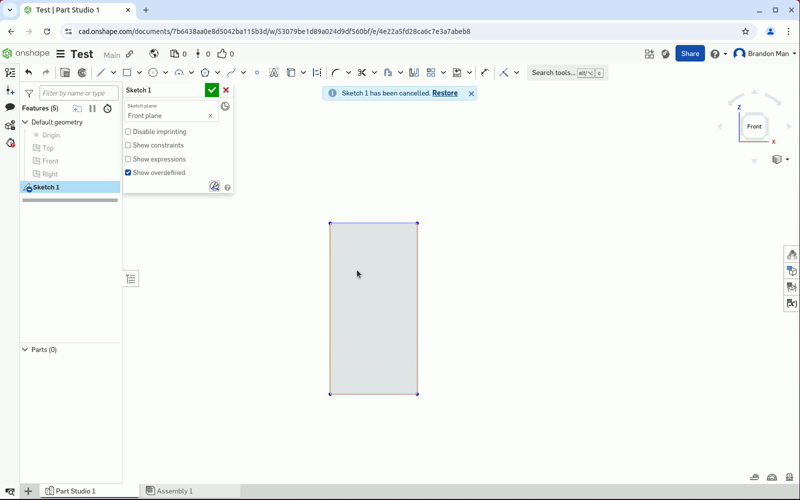
scroll(6)
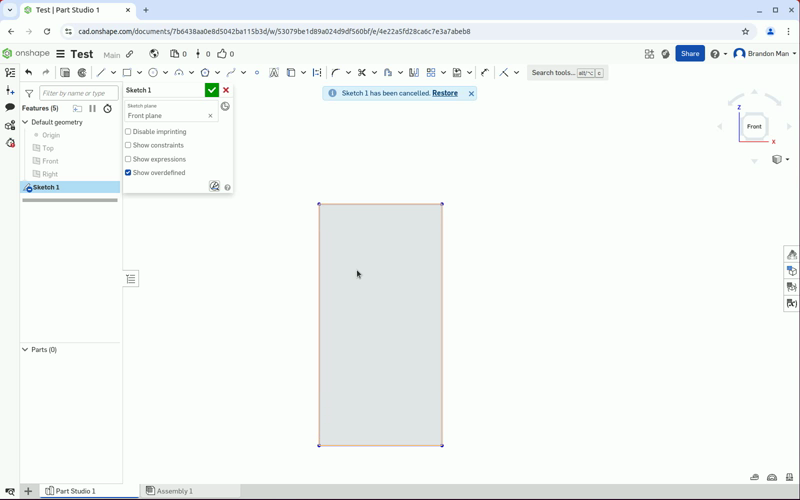
scroll(6)
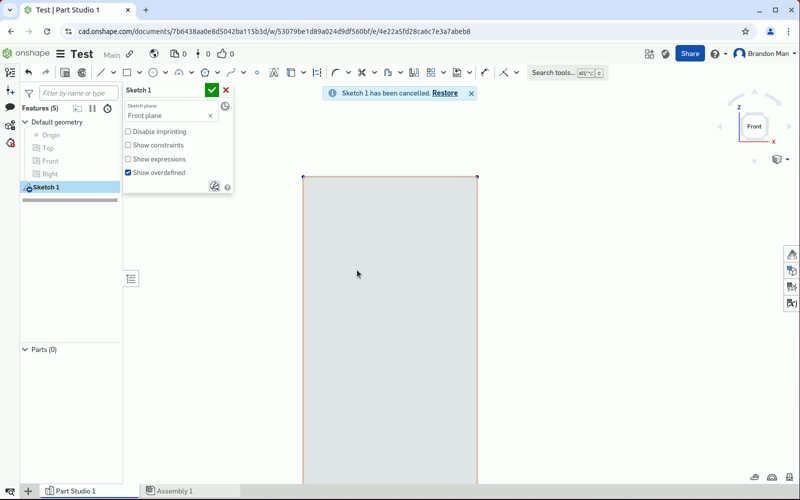
scroll(6)
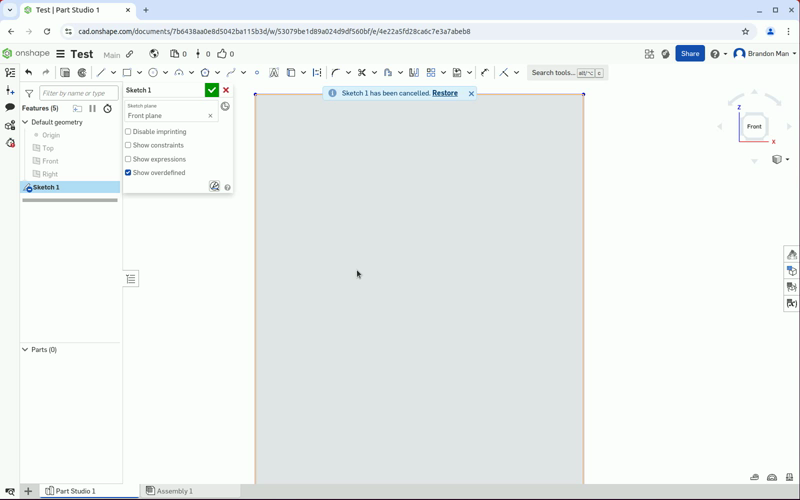
click(357, 269)
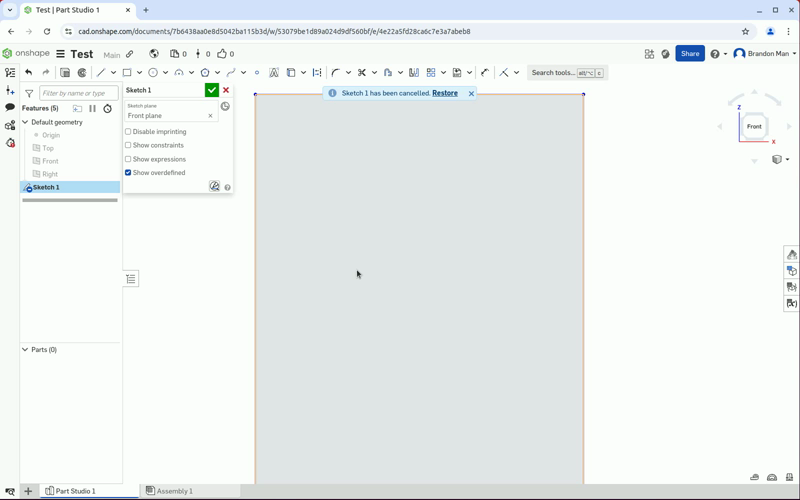
scroll(-6)
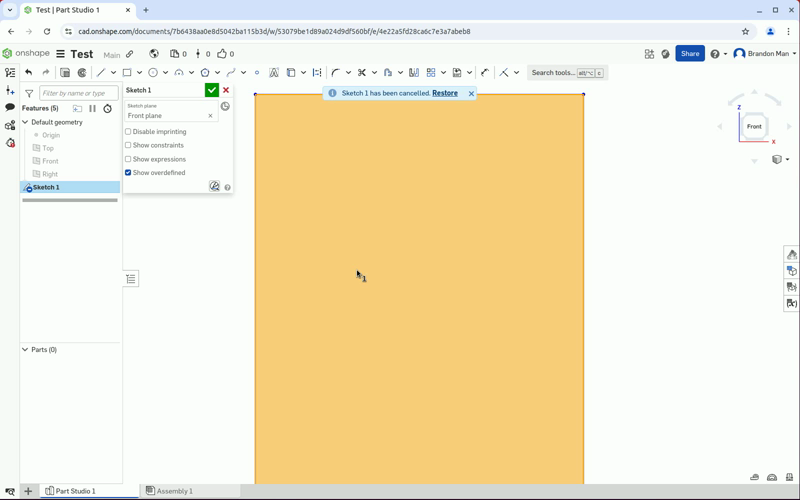
scroll(-6)
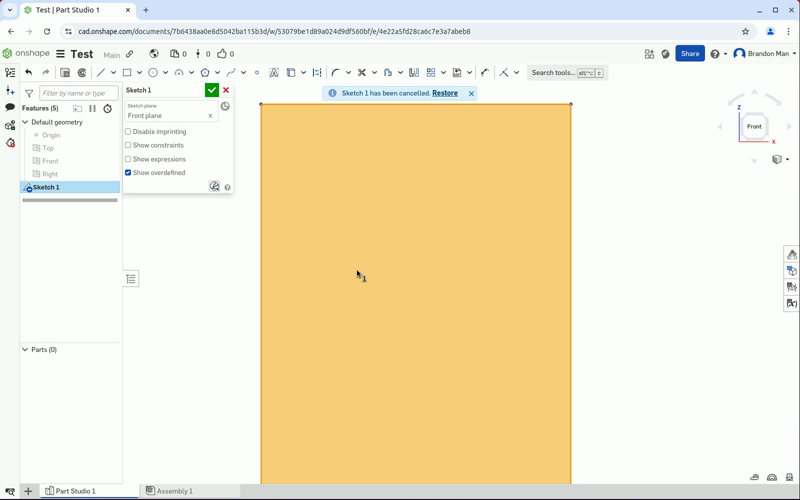
scroll(-6)
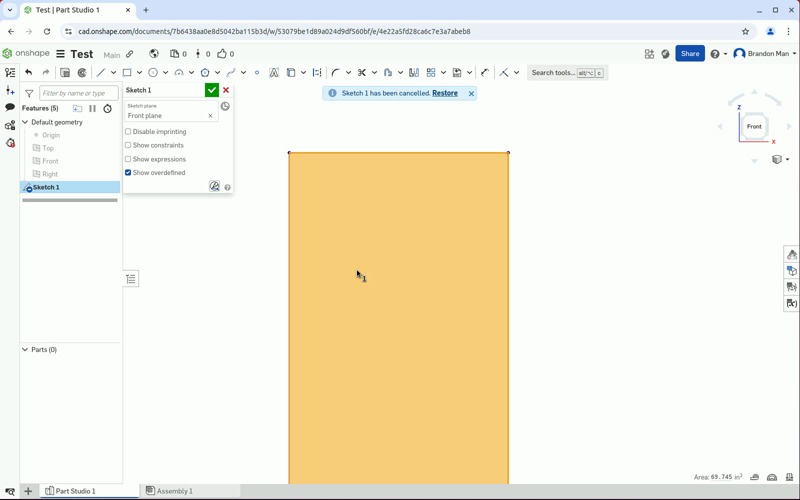
scroll(-6)
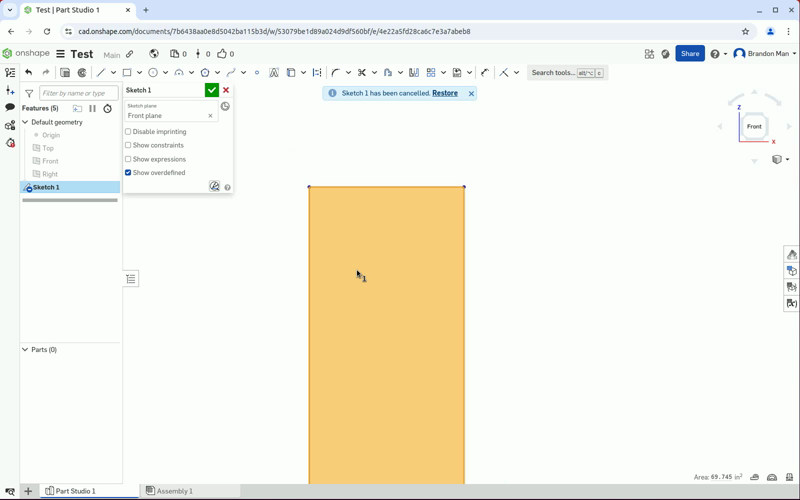
scroll(-6)
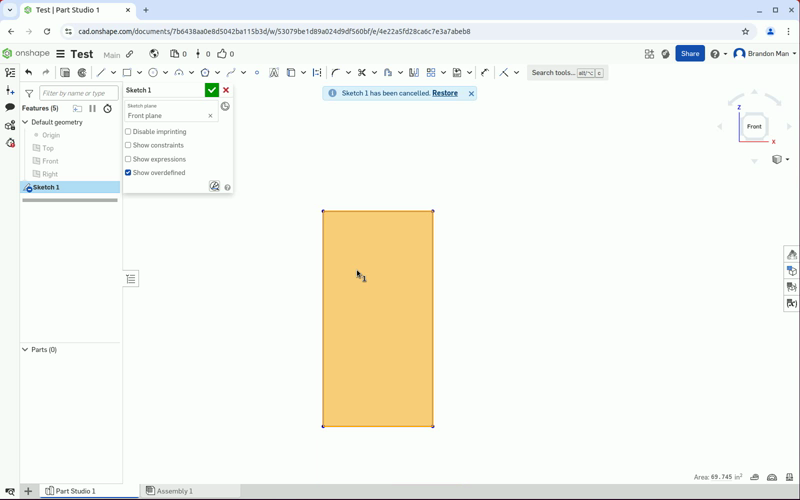
scroll(-6)
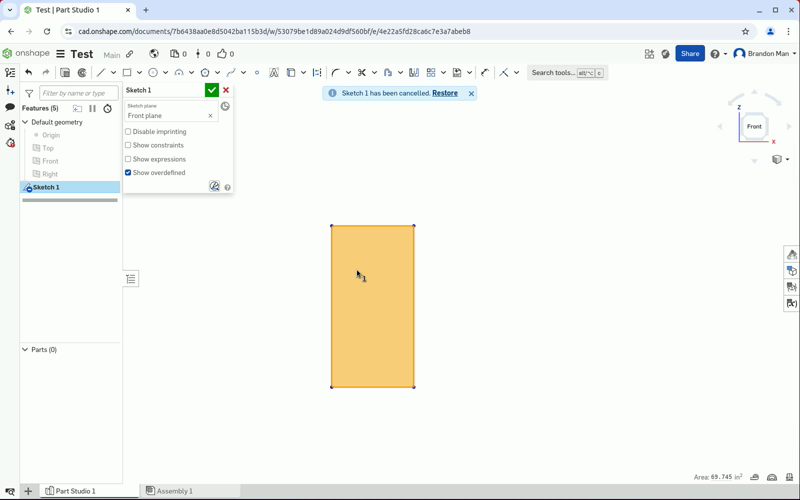
scroll(-6)
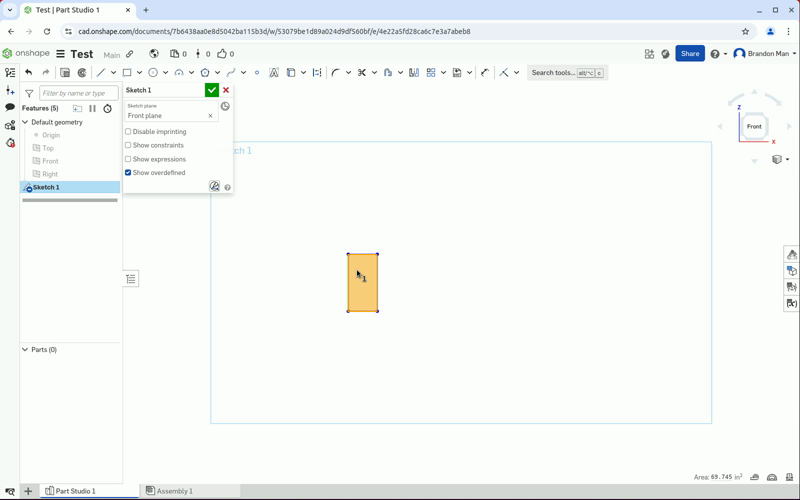
mouse_move(73, 352)
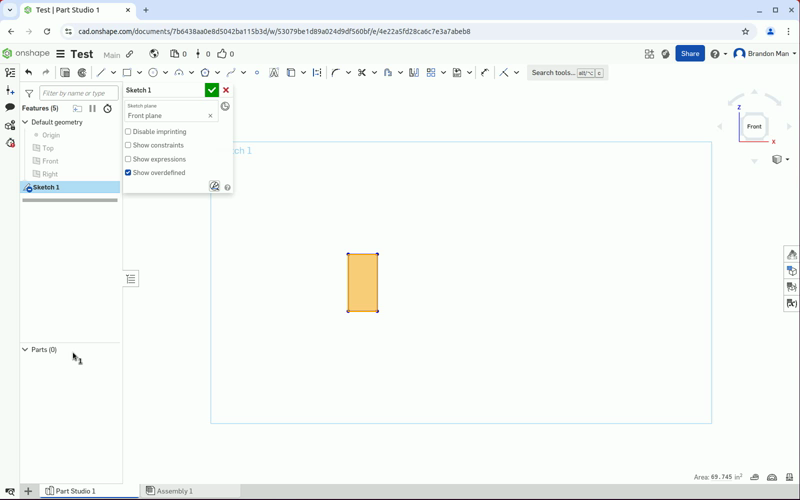
key(shift+y)
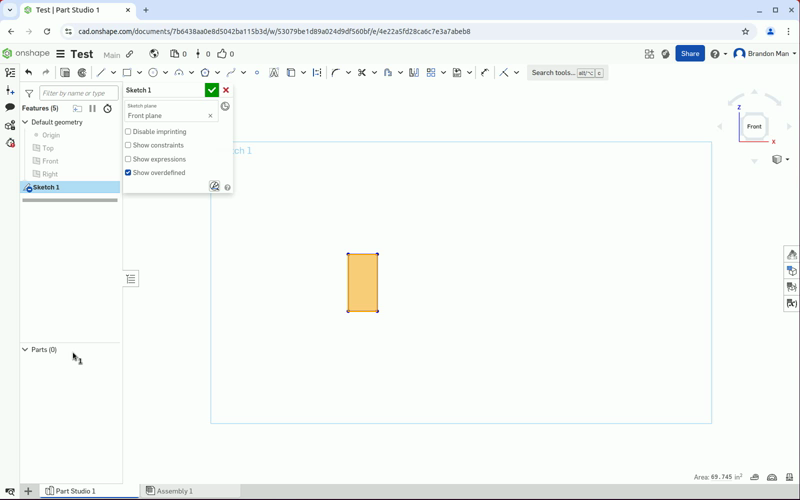
key(shift+e)
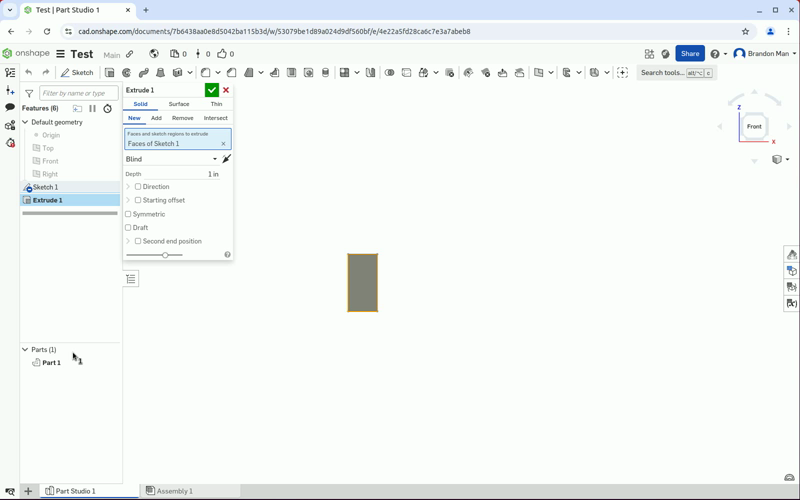
mouse_move(143, 106)
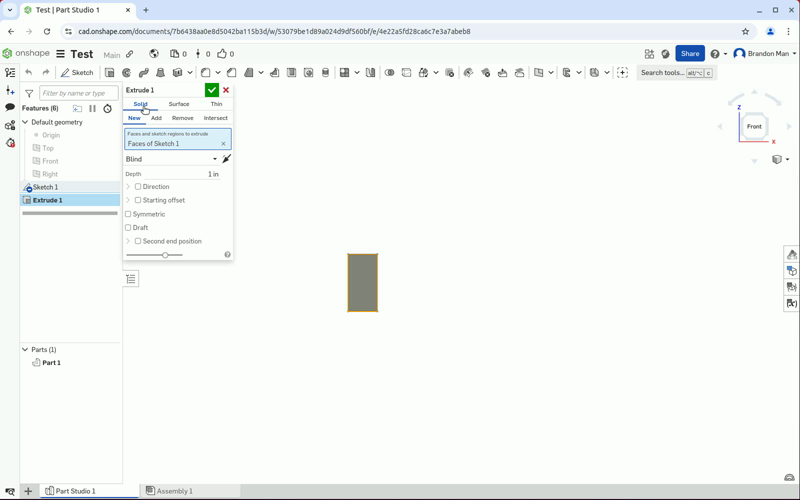
click(143, 106)
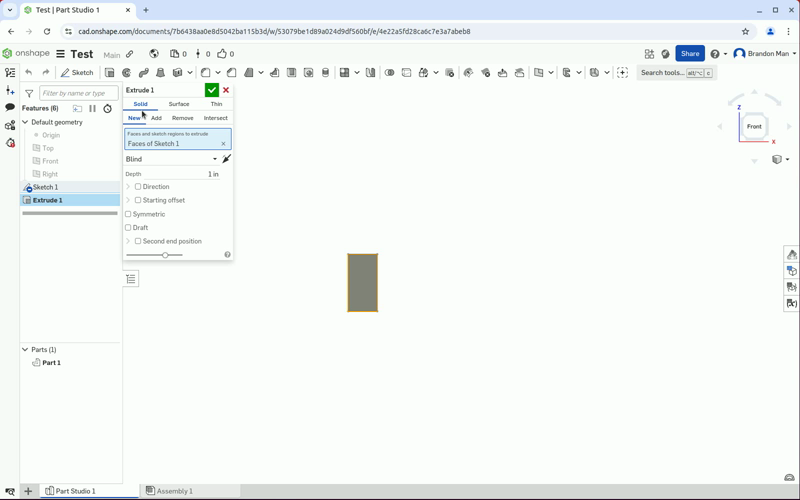
mouse_move(137, 120)
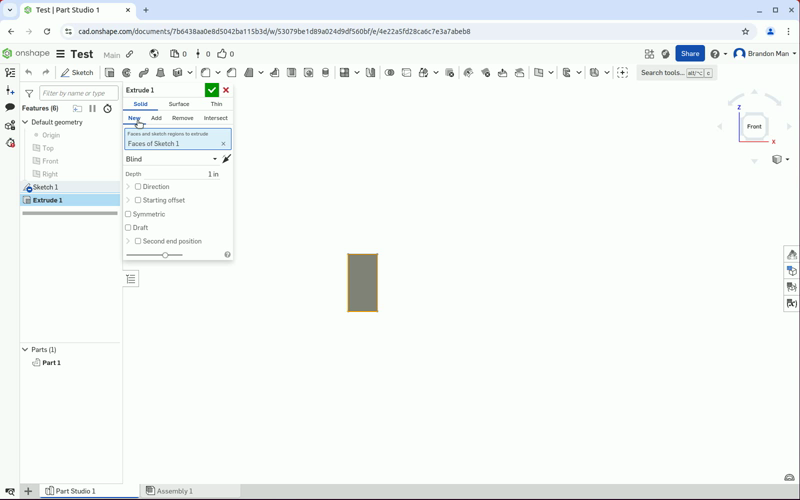
click(137, 120)
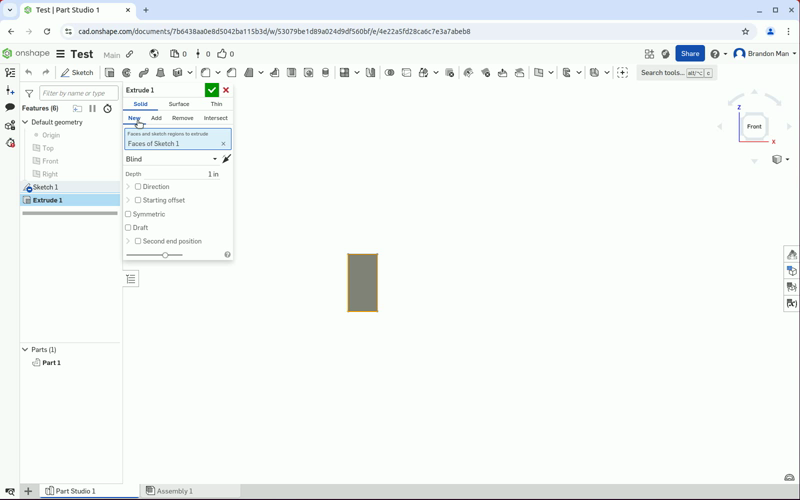
key(tab, 4)
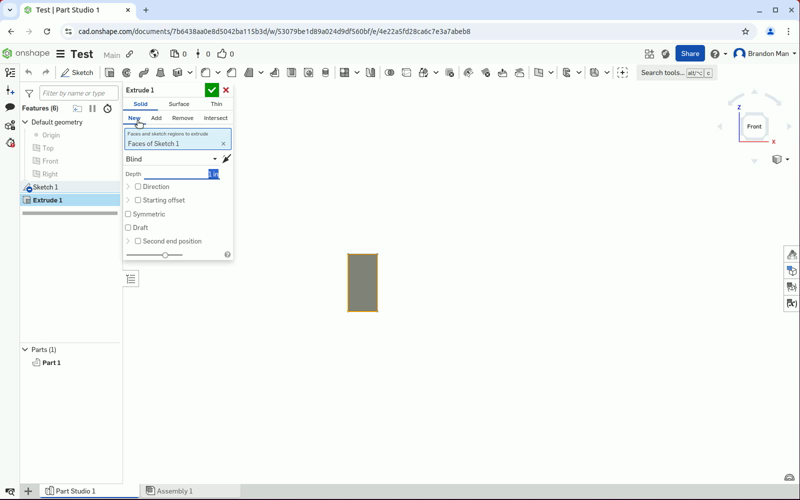
text(5.777)
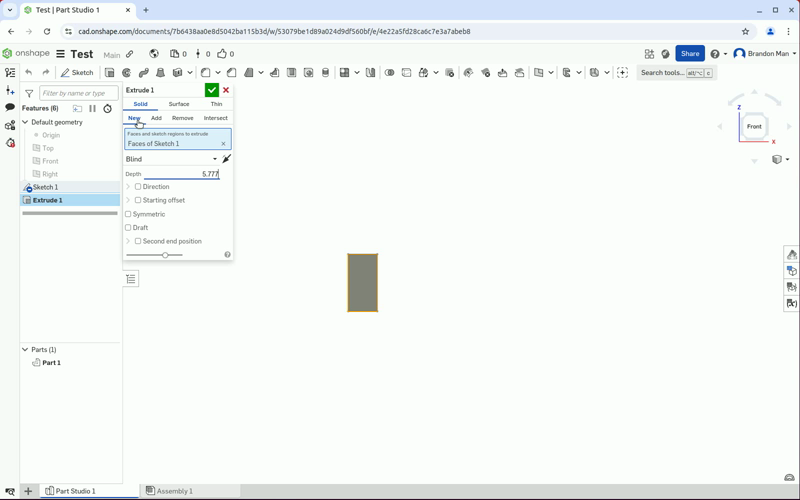
key(enter)
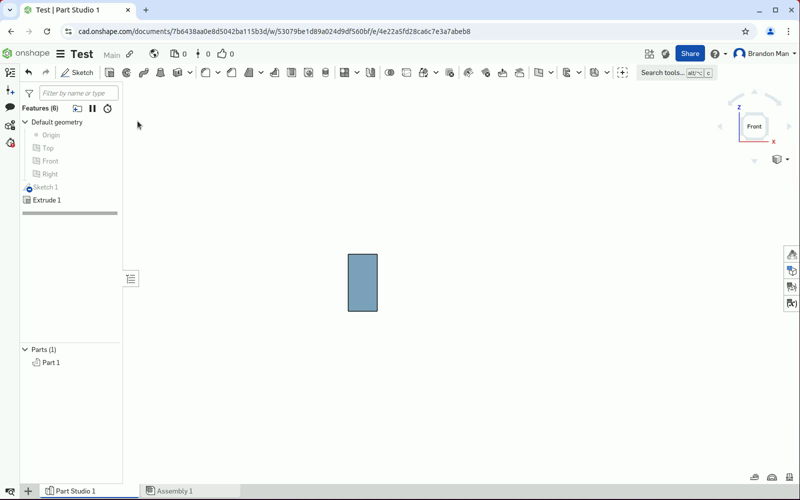
key(shift+h)
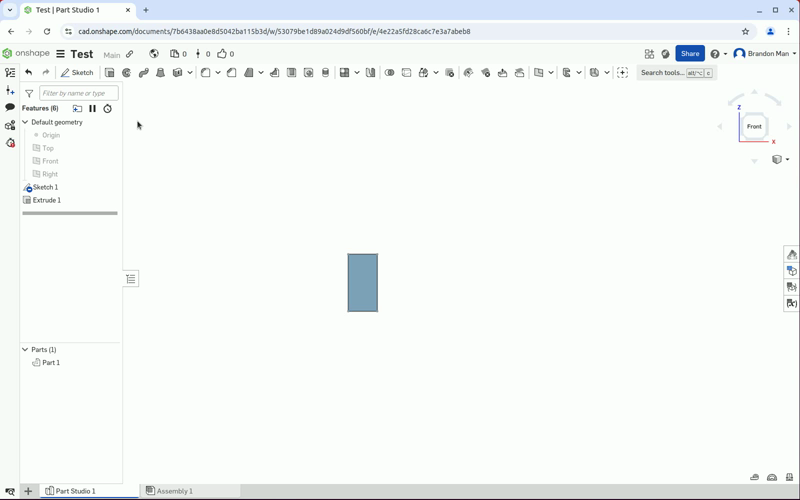
key(shift+h)
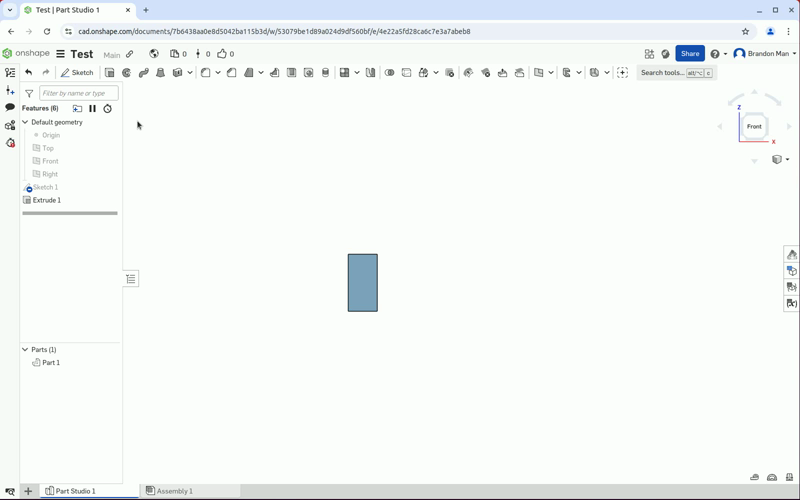
mouse_move(73, 189)
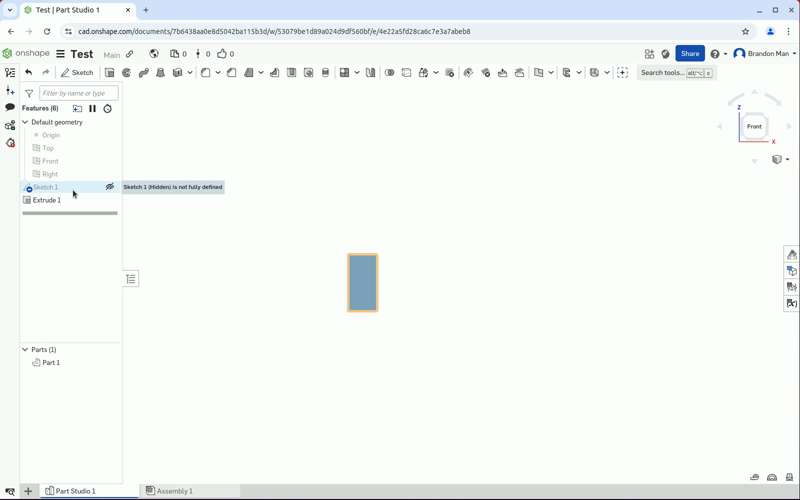
click(73, 189)
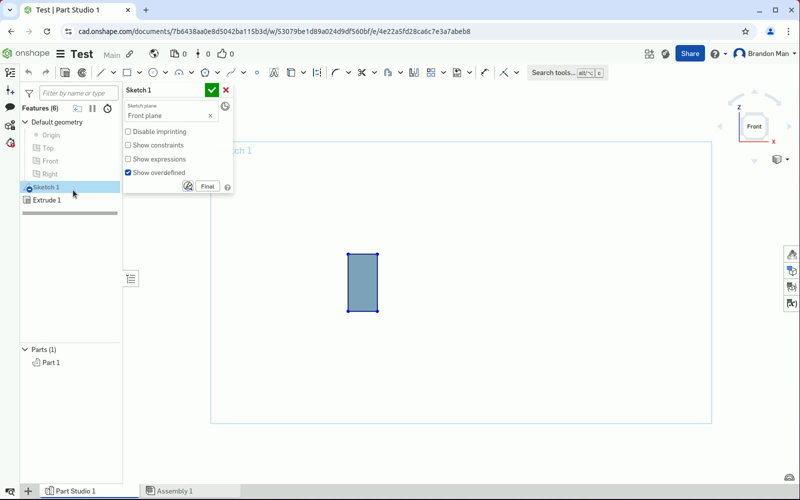
mouse_move(229, 92)
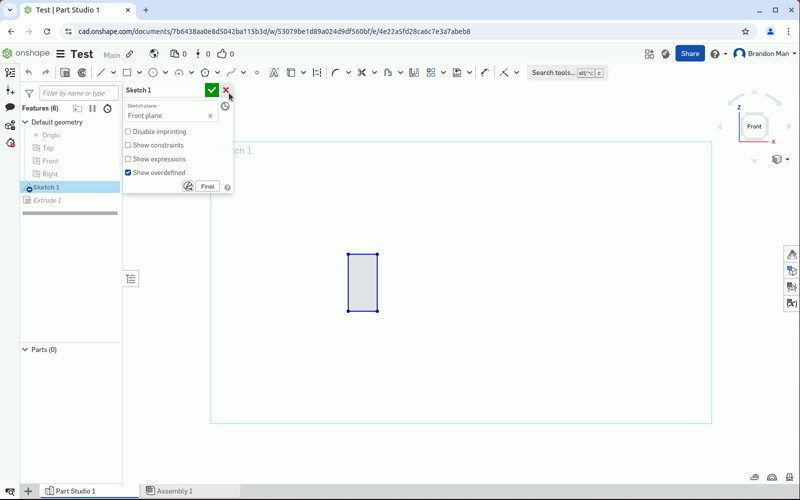
click(229, 92)
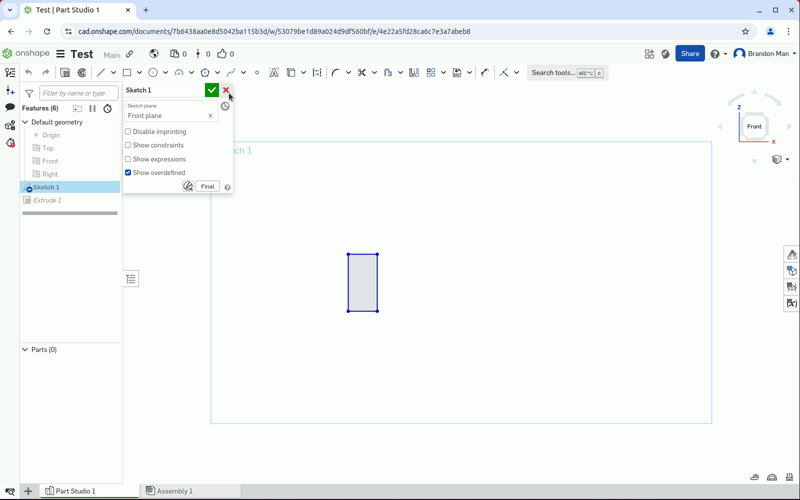
key(shift+s)
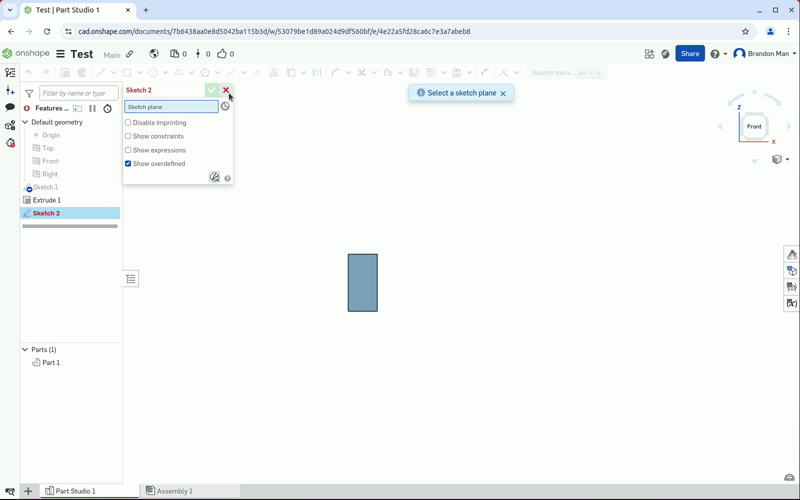
mouse_move(73, 163)
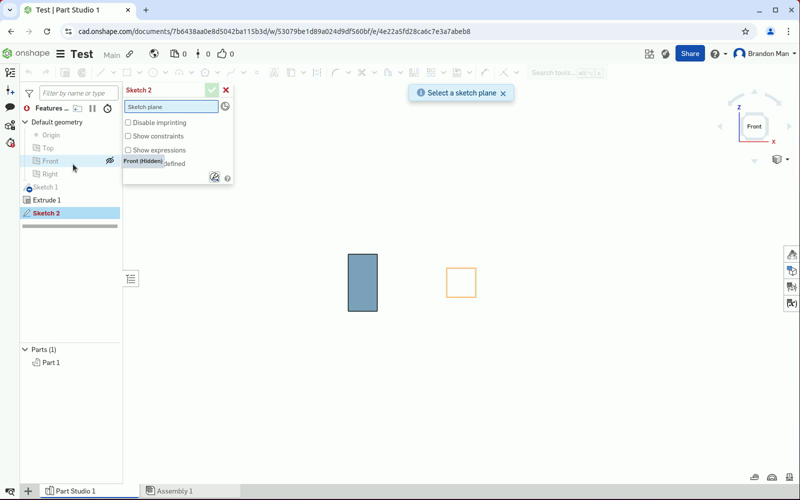
click(73, 163)
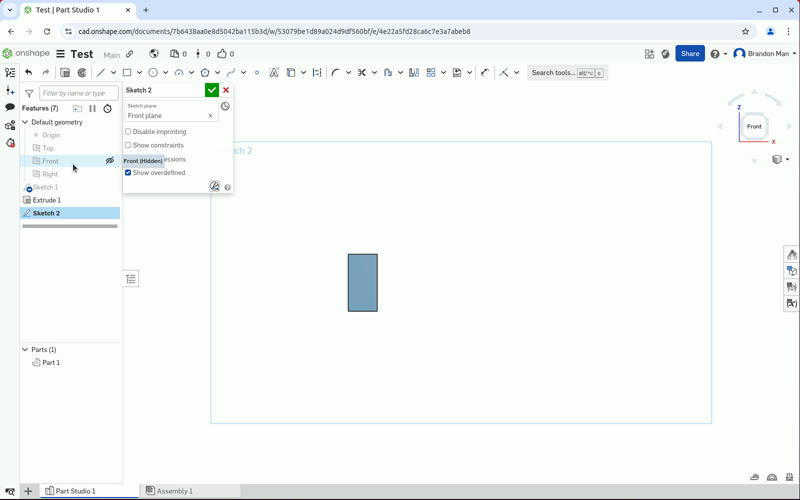
mouse_move(73, 352)
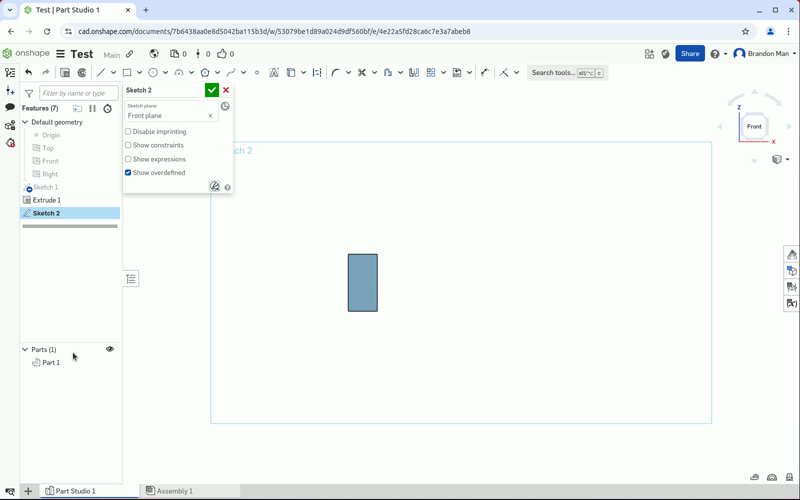
key(y)
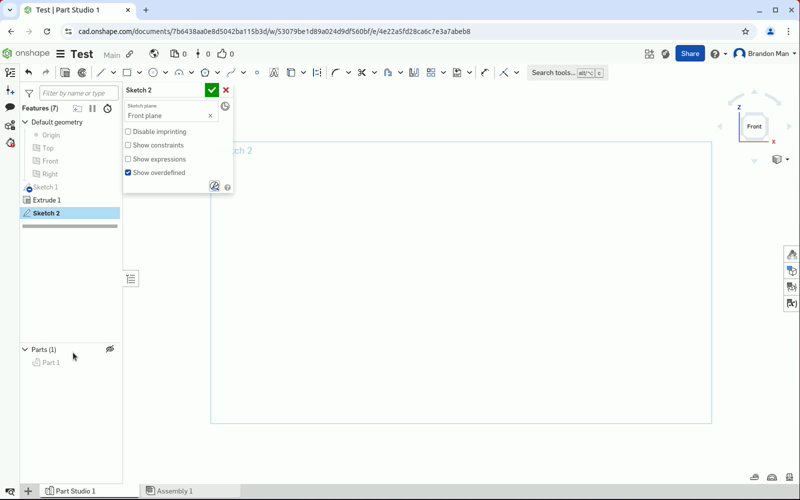
key(l)
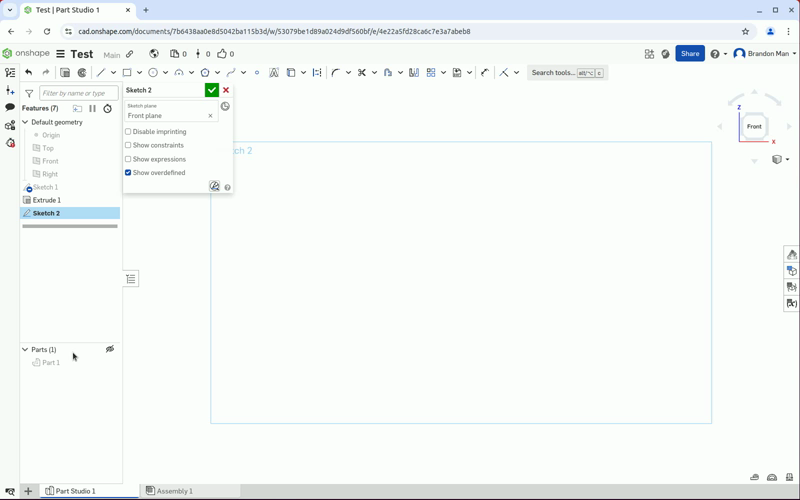
key_down(shift)
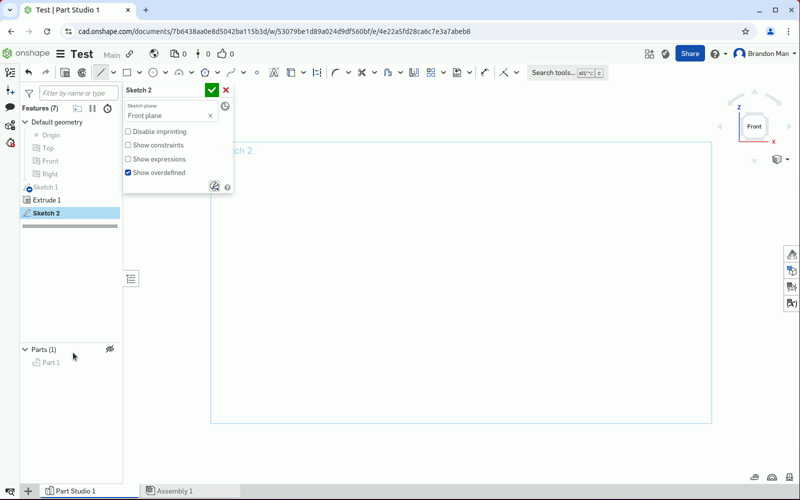
mouse_move(401, 311)
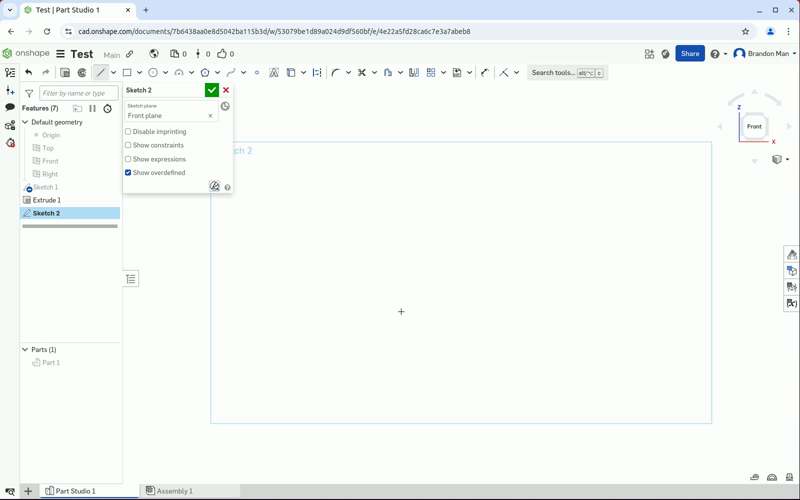
click(401, 311)
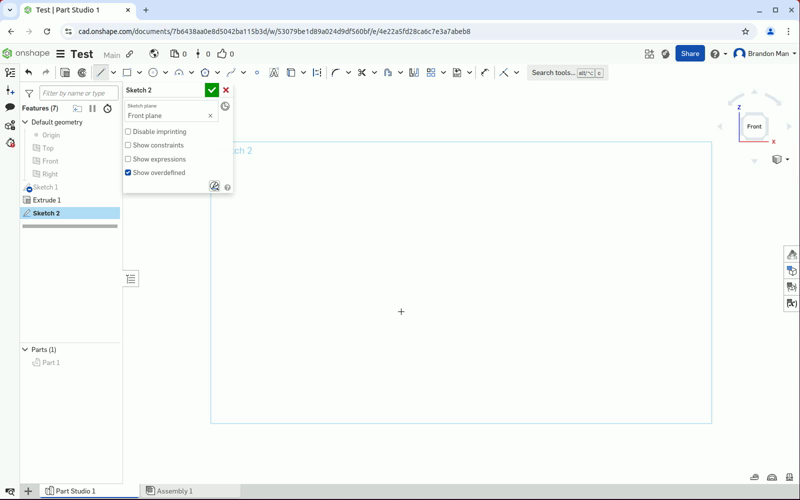
key_up(shift)
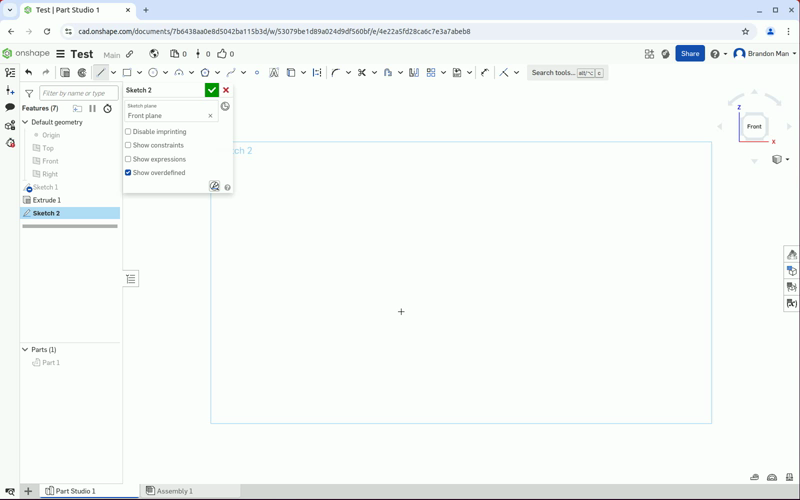
key_down(shift)
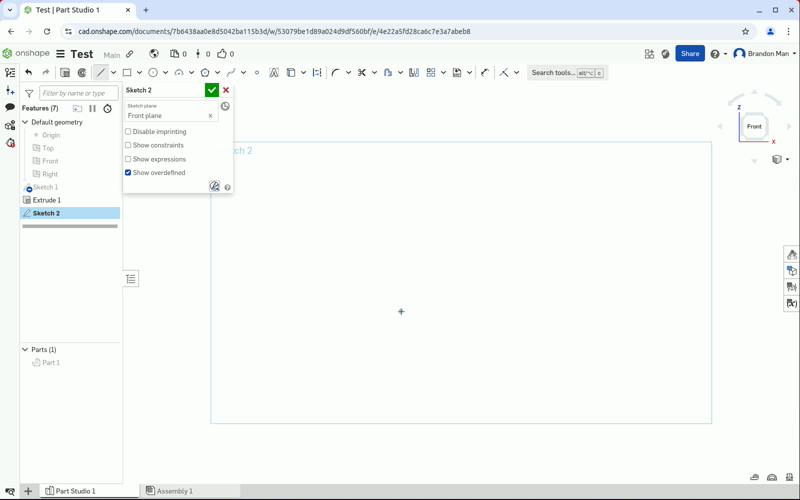
mouse_move(431, 311)
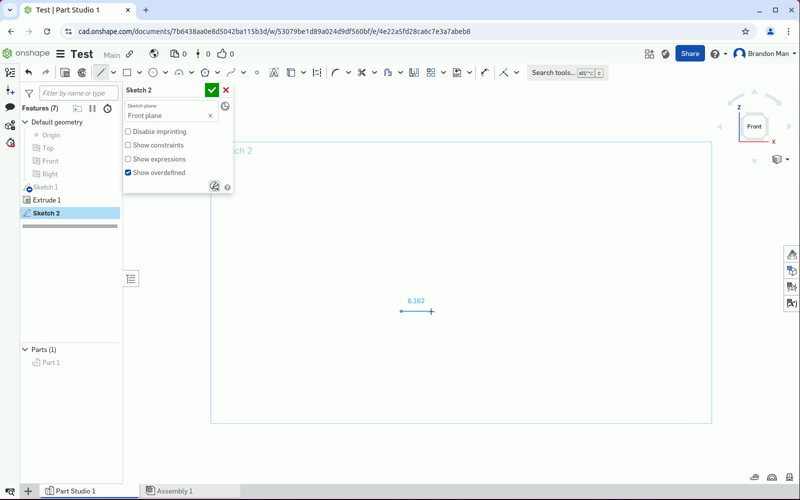
mouse_move(429, 311)
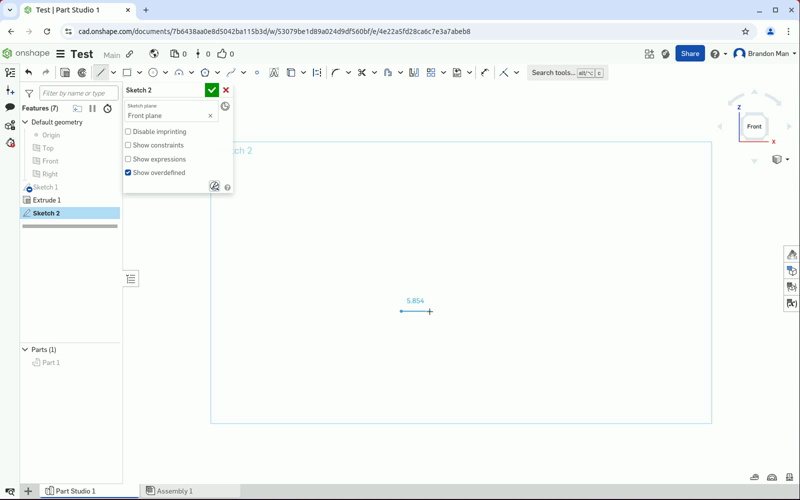
click(429, 311)
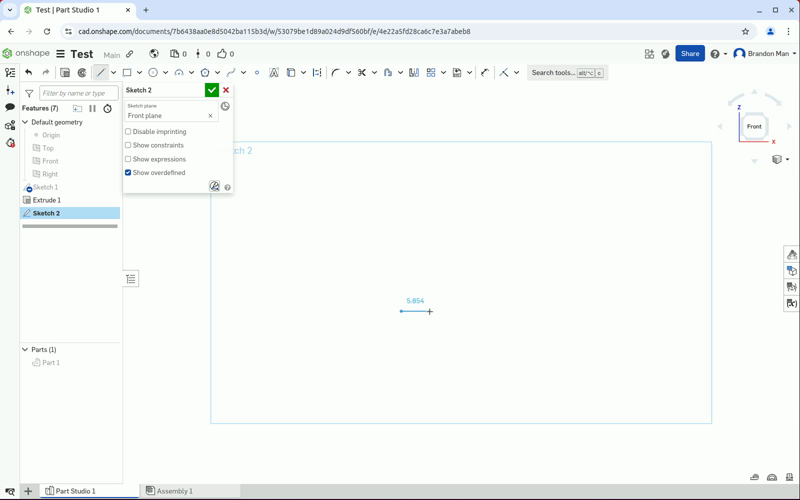
key_up(shift)
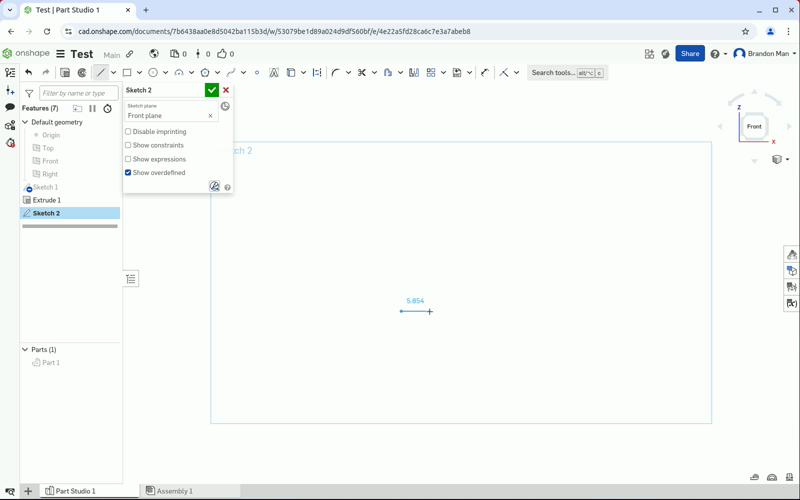
key_down(shift)
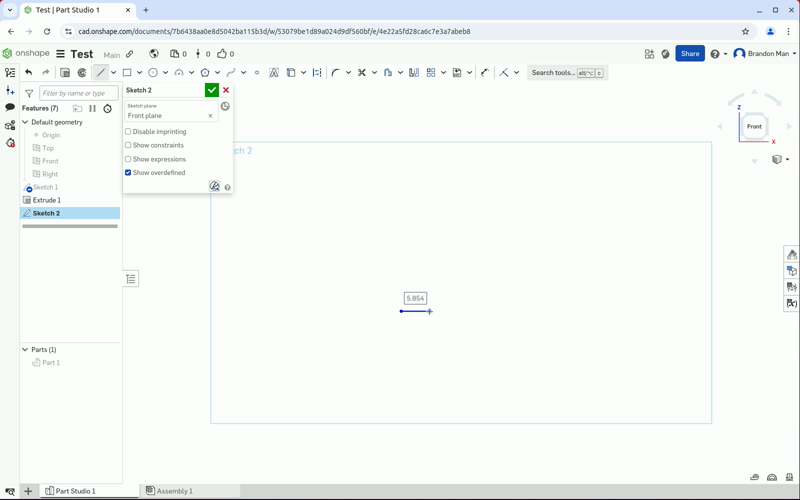
mouse_move(459, 311)
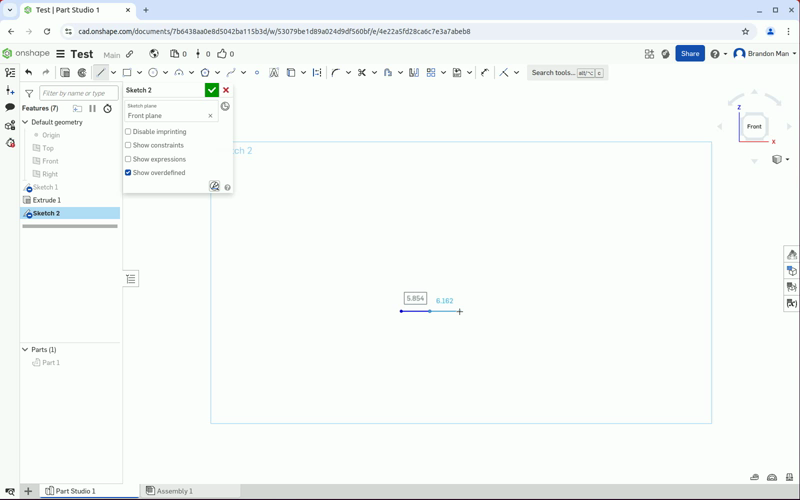
mouse_move(429, 254)
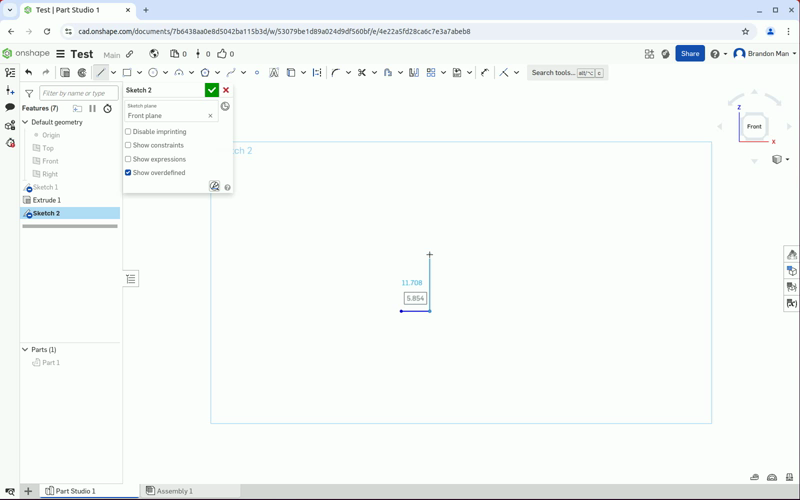
click(429, 254)
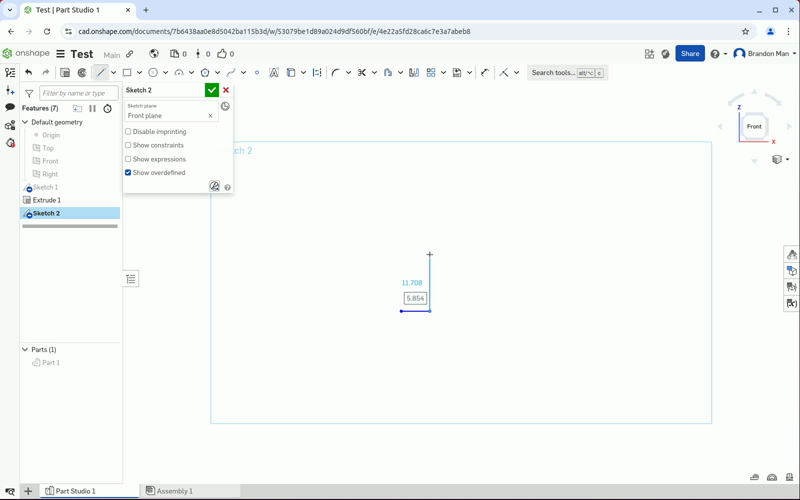
key_up(shift)
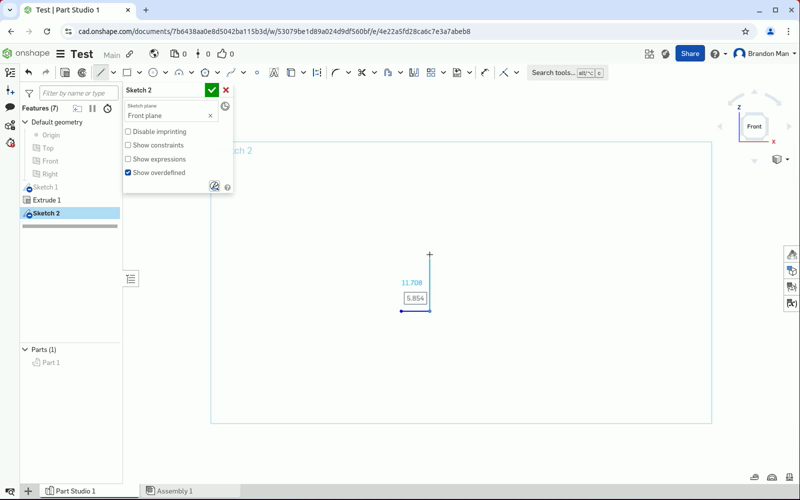
key_down(shift)
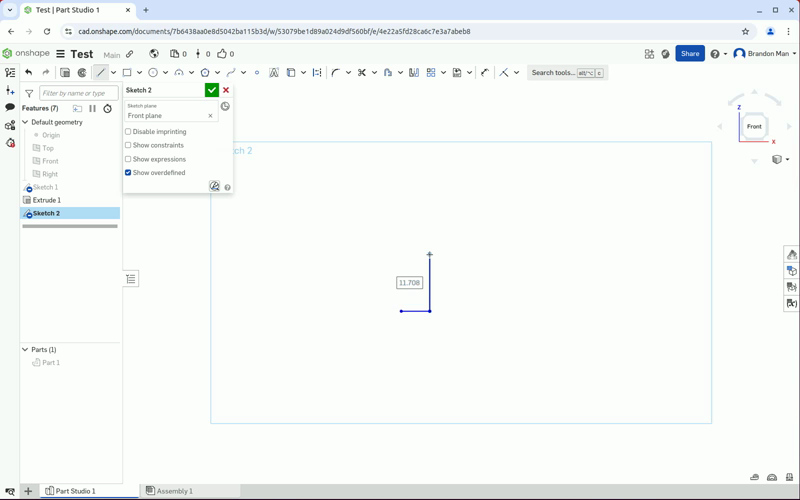
mouse_move(459, 254)
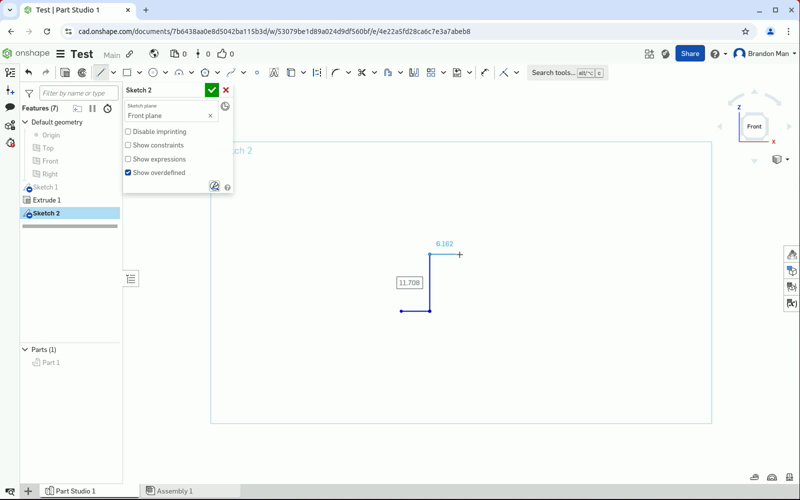
mouse_move(401, 254)
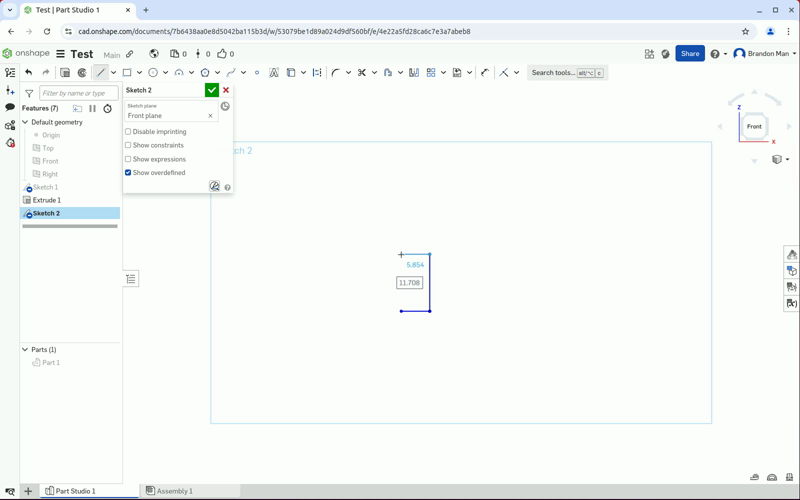
click(401, 254)
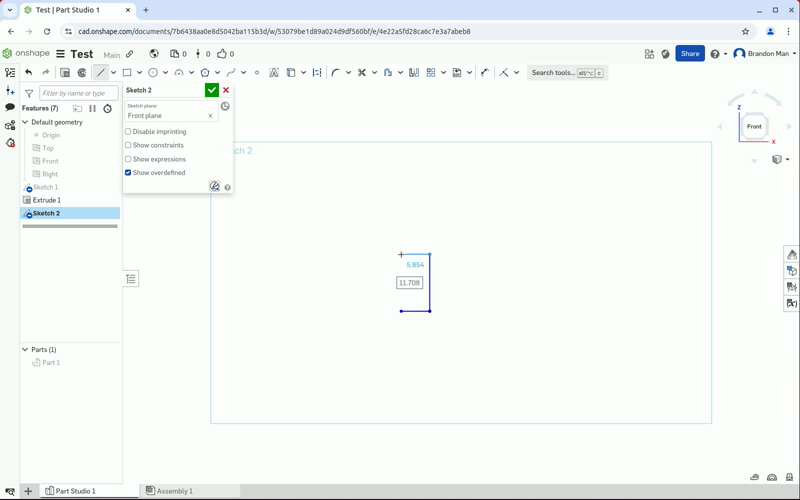
key_up(shift)
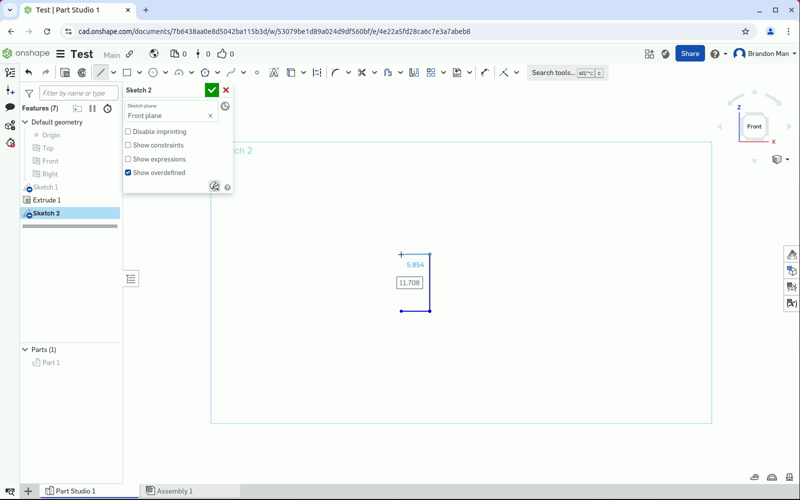
mouse_move(431, 254)
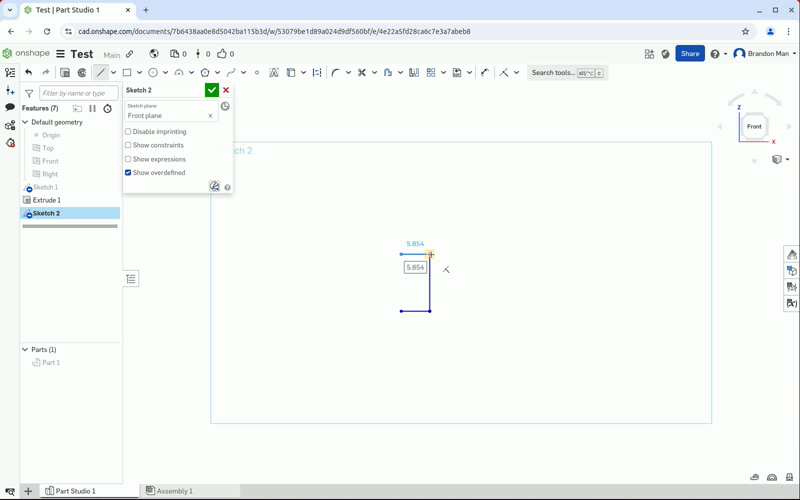
key_down(shift)
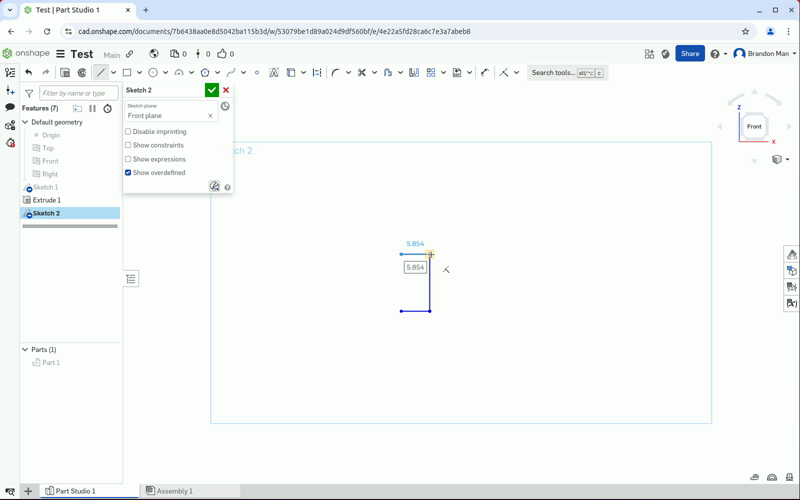
mouse_move(401, 311)
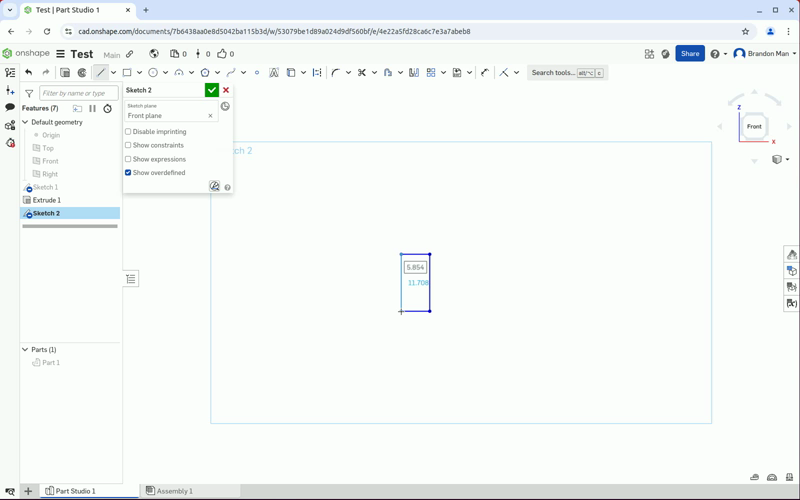
key_up(shift)
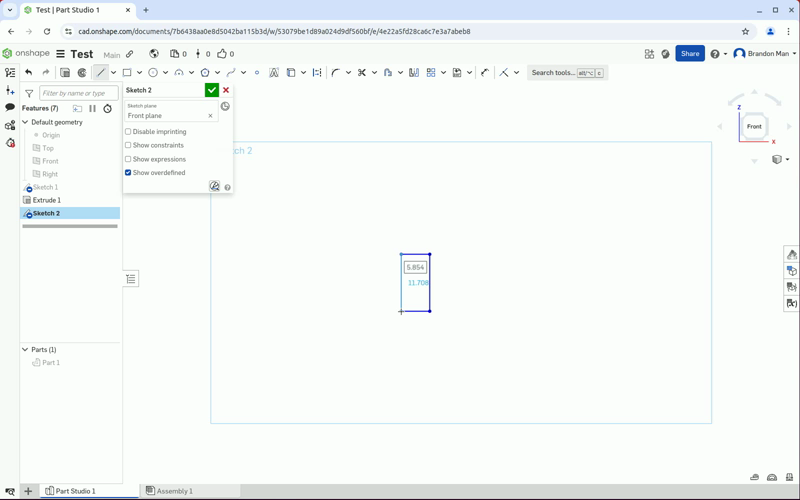
click(401, 311)
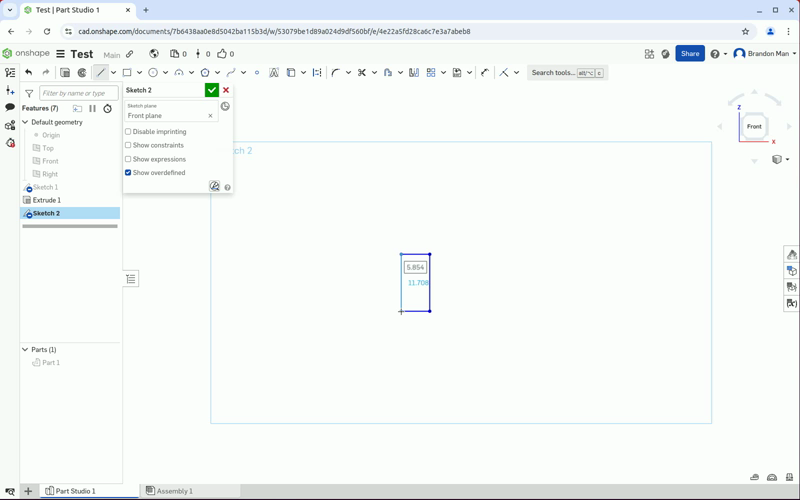
key(esc)
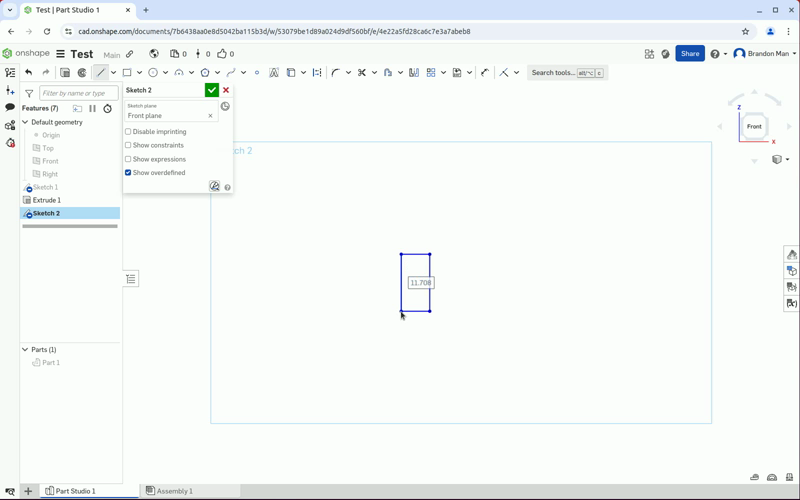
mouse_move(405, 299)
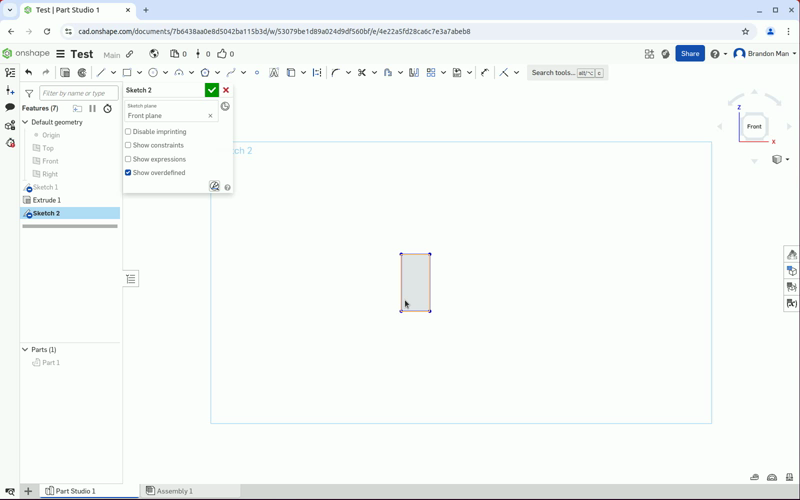
scroll(6)
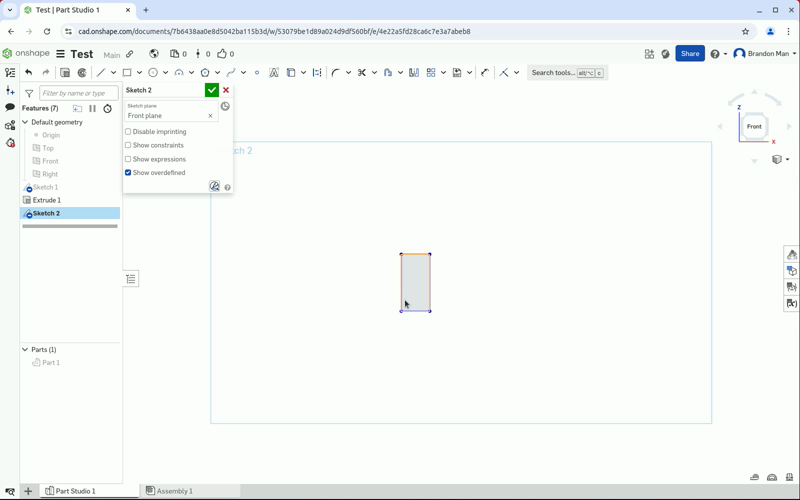
scroll(6)
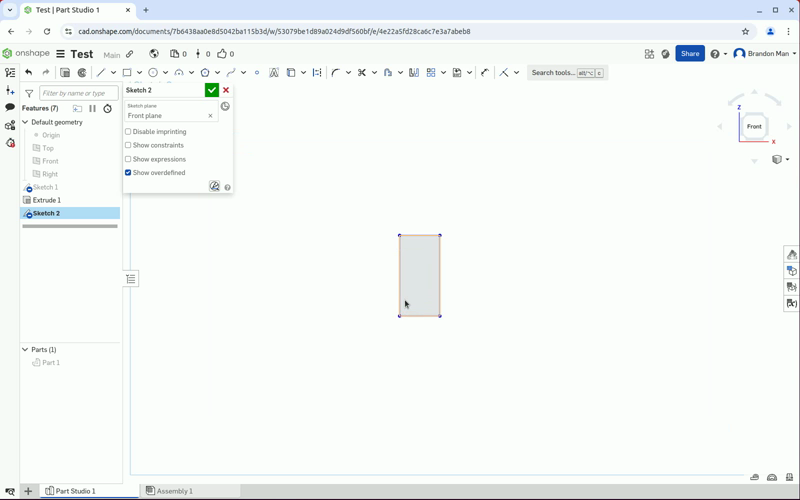
scroll(6)
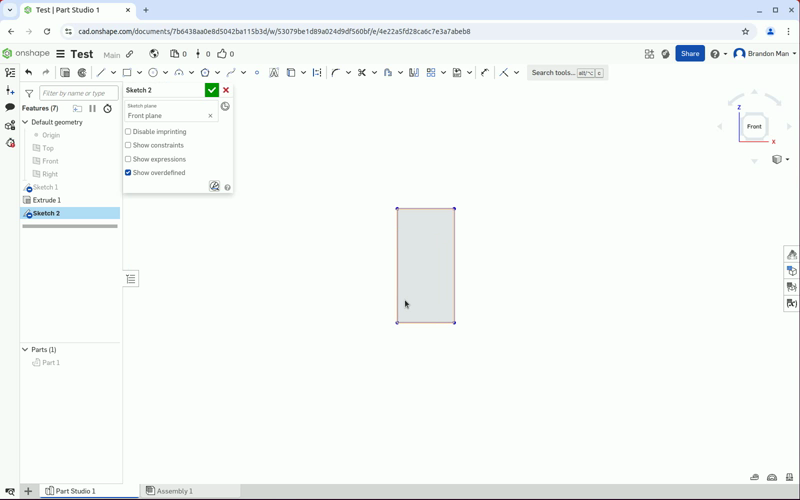
scroll(6)
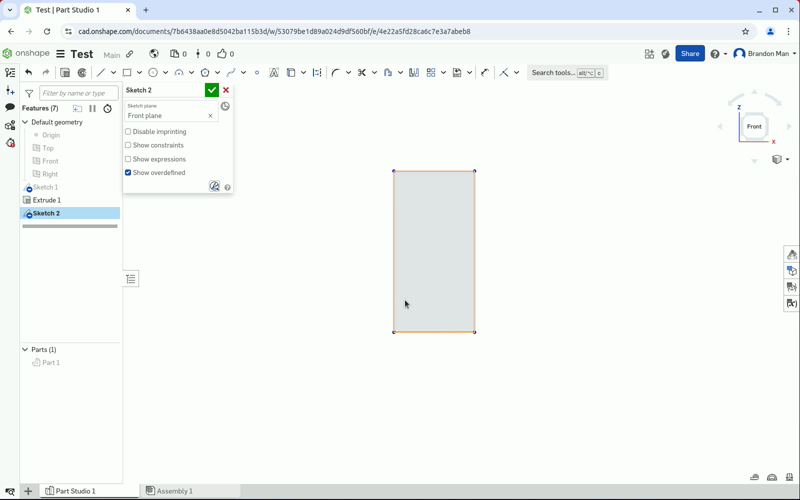
scroll(6)
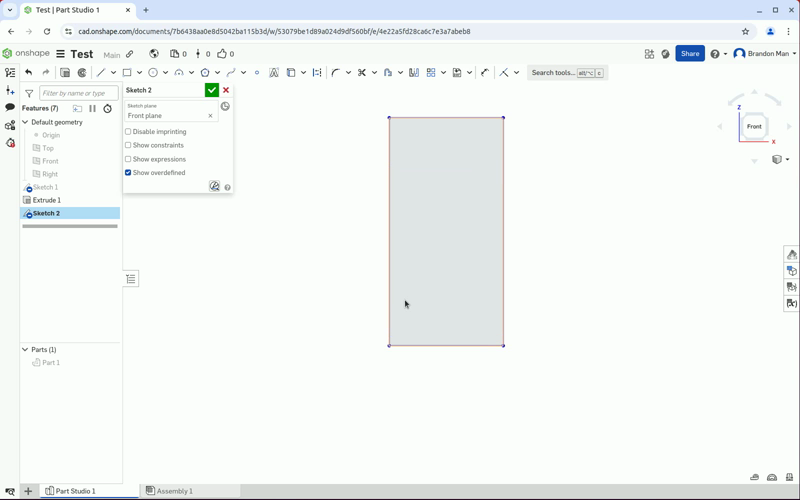
scroll(6)
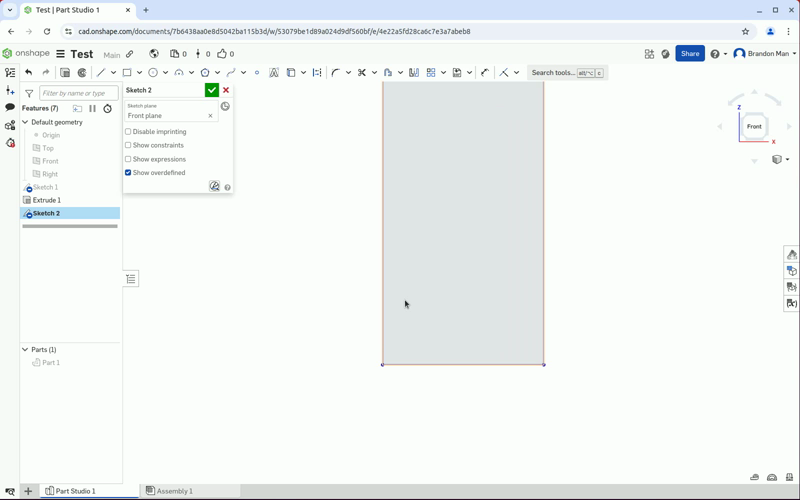
scroll(6)
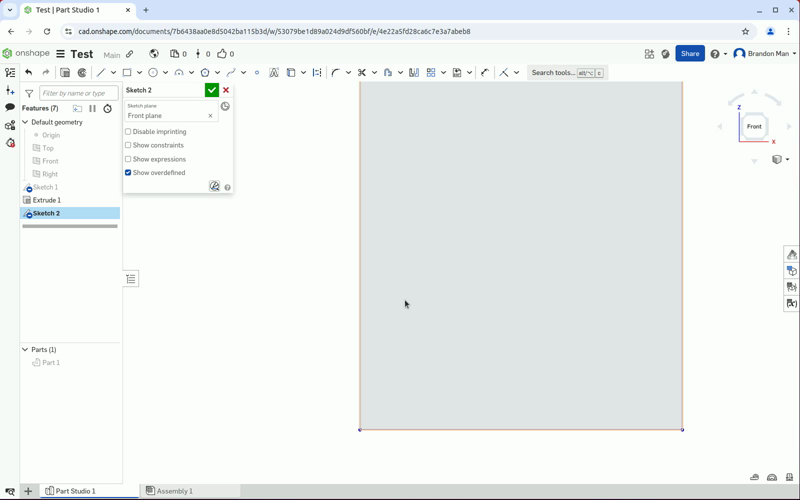
click(405, 299)
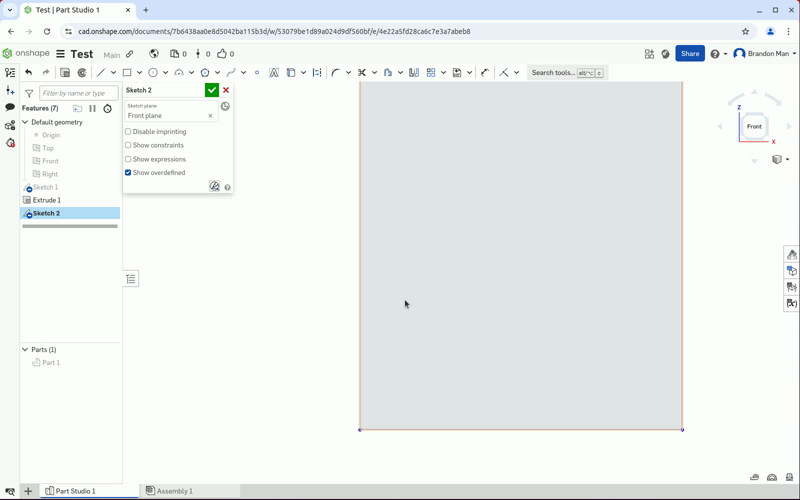
scroll(-6)
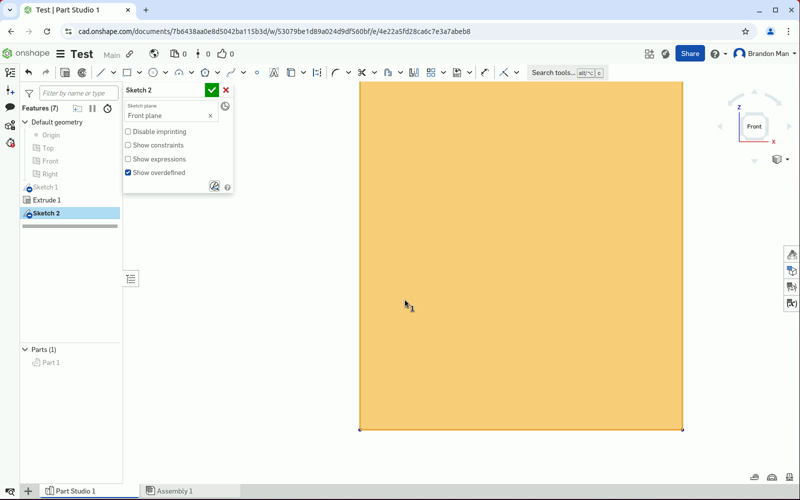
scroll(-6)
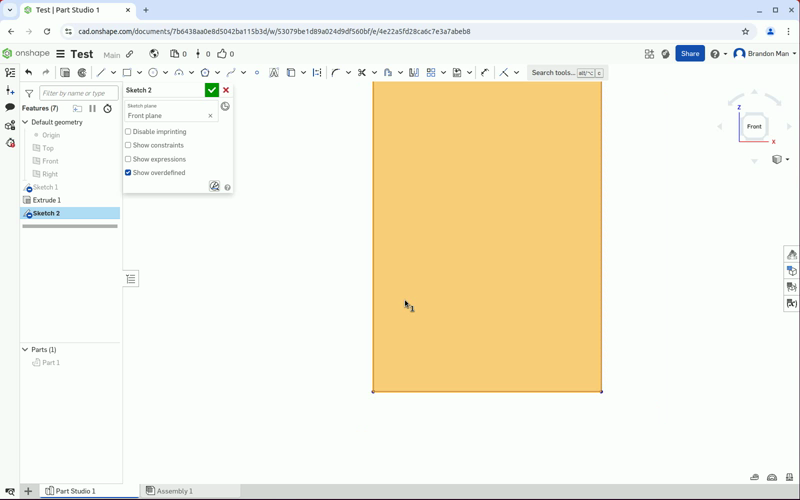
scroll(-6)
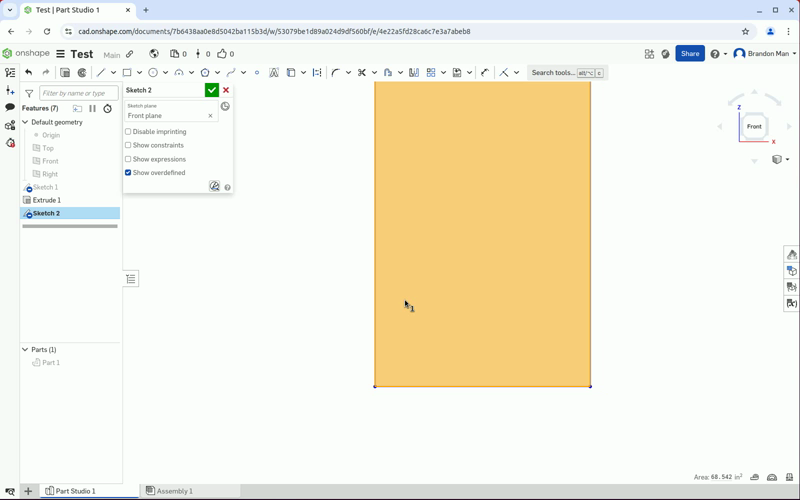
scroll(-6)
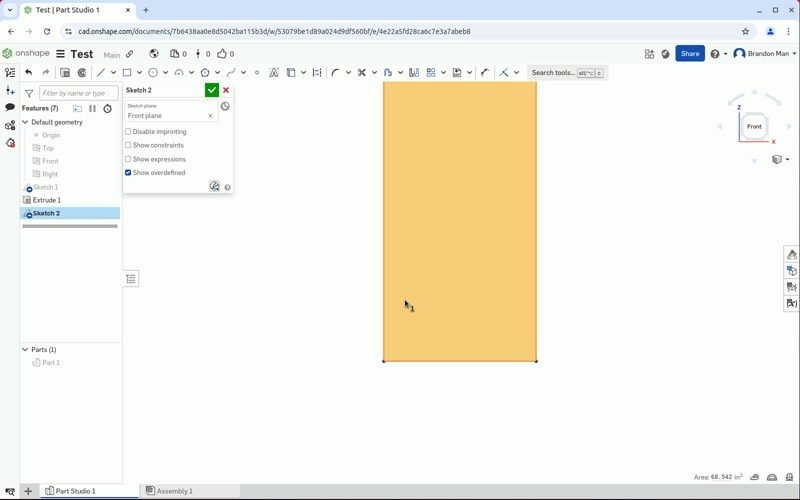
scroll(-6)
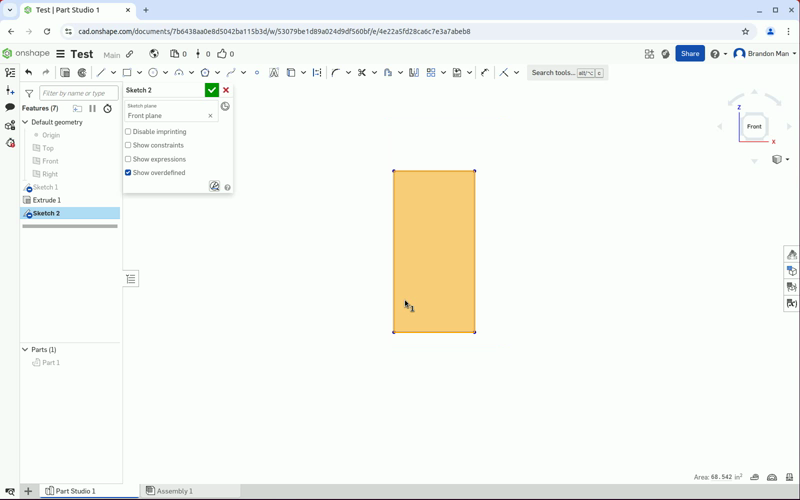
scroll(-6)
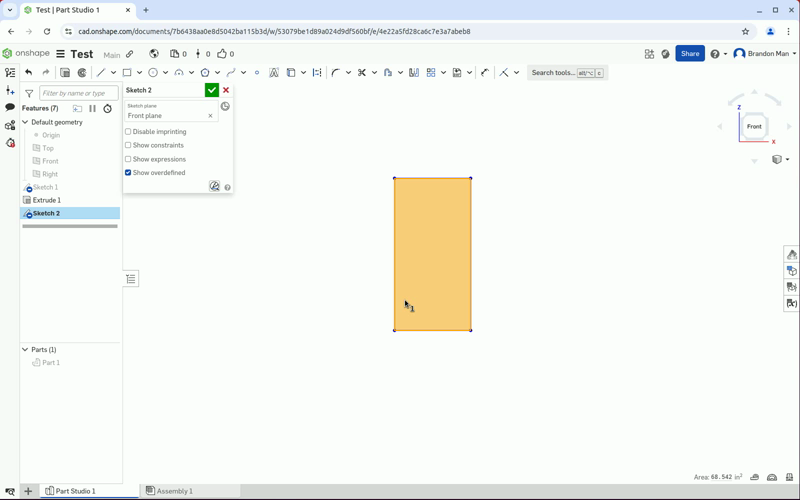
scroll(-6)
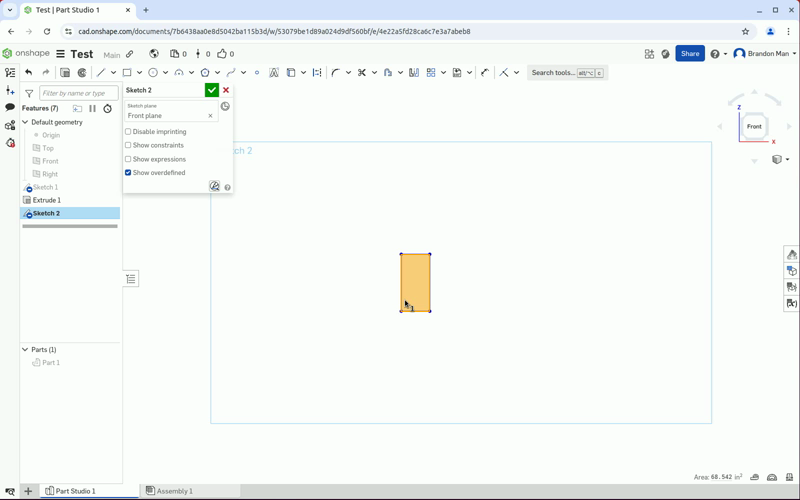
mouse_move(73, 352)
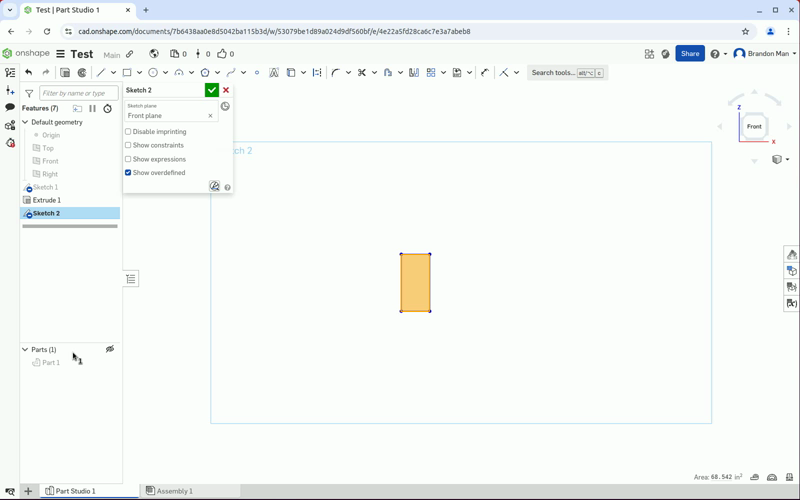
key(shift+y)
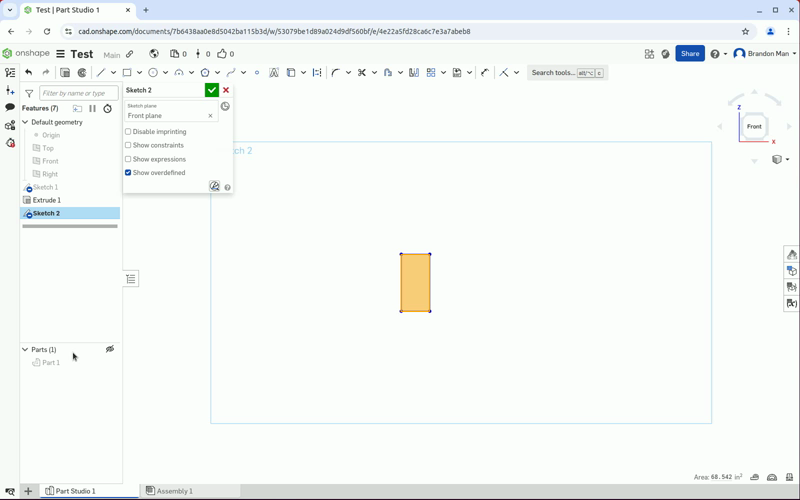
key(shift+e)
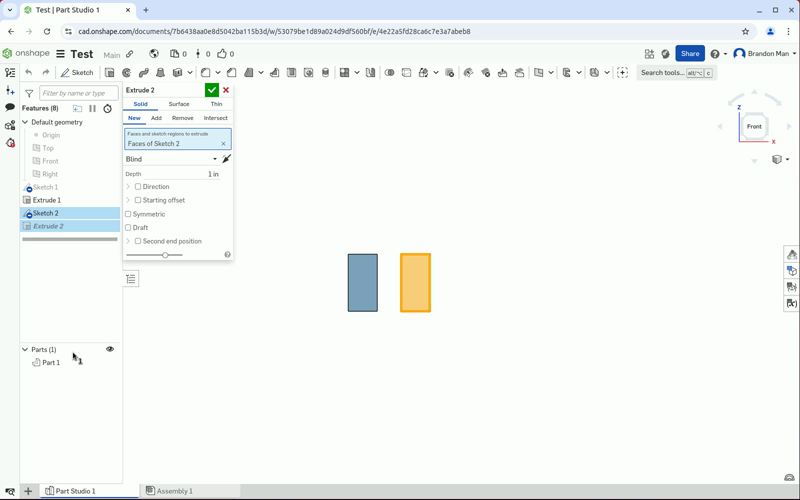
mouse_move(143, 106)
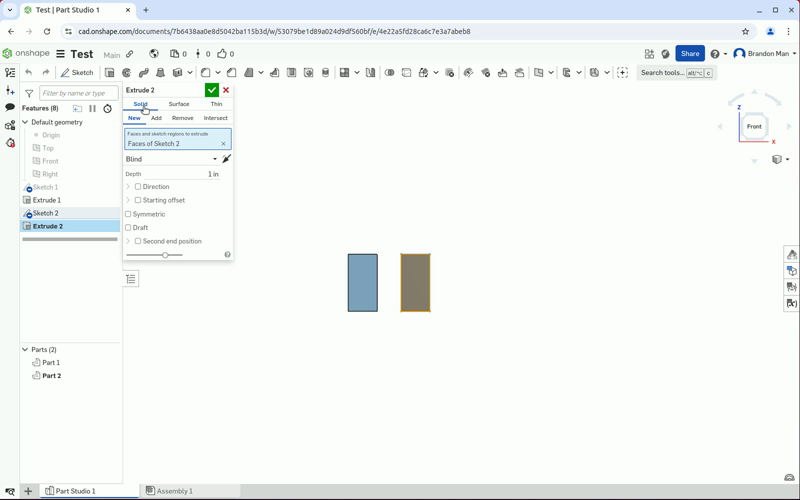
click(143, 106)
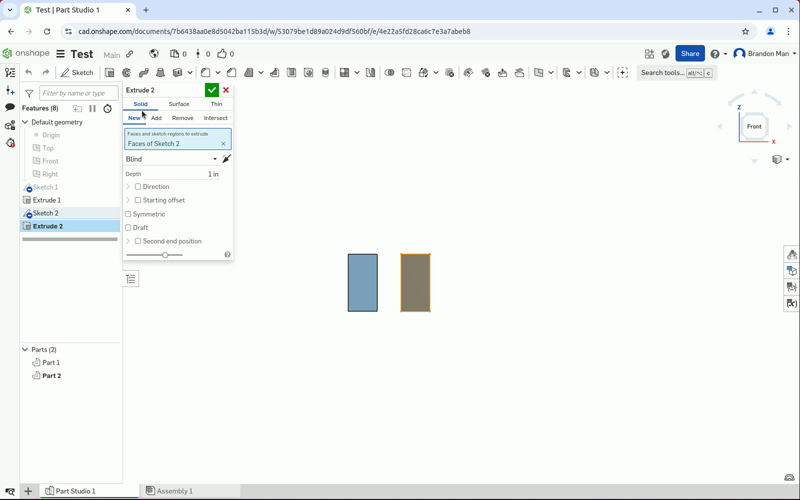
mouse_move(137, 120)
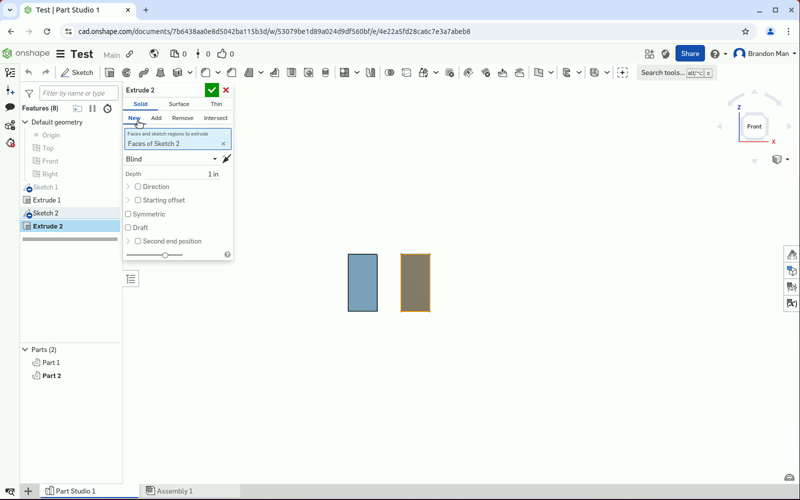
click(137, 120)
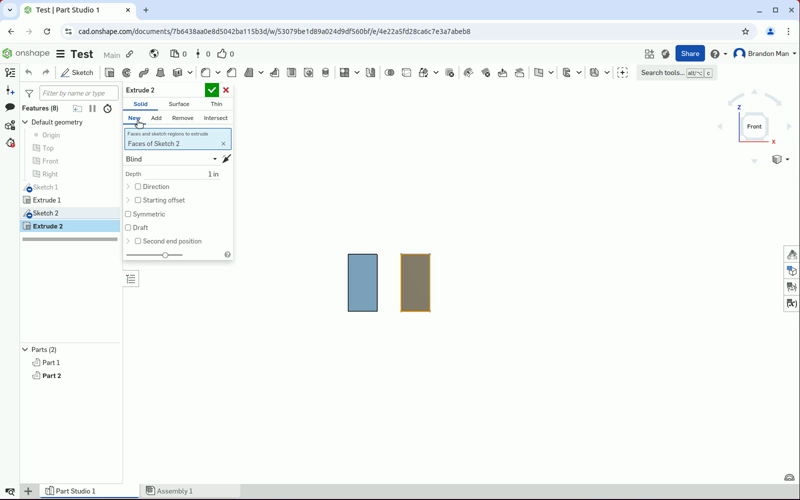
key(tab, 4)
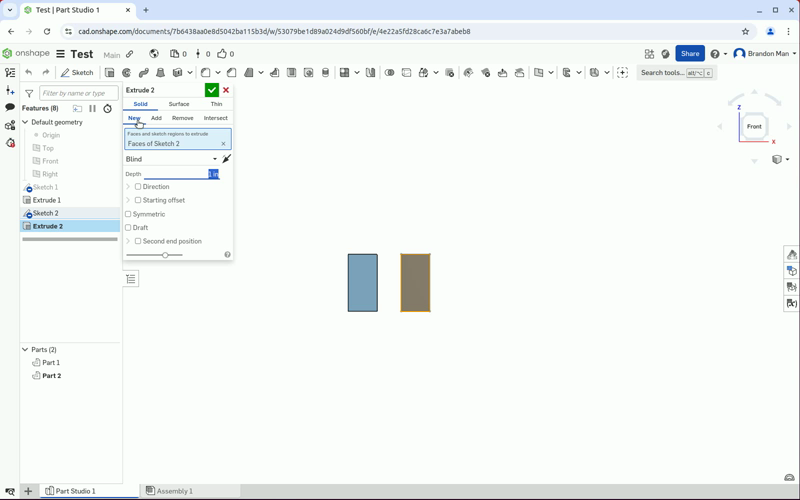
text(5.777)
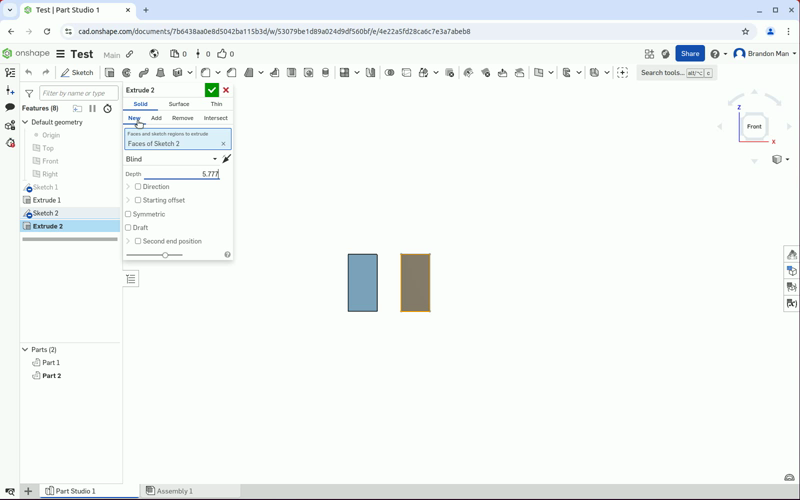
key(enter)
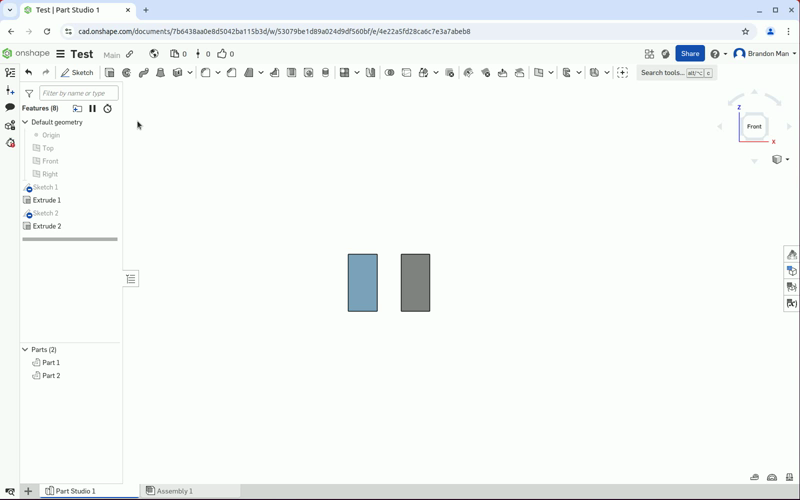
key(shift+h)
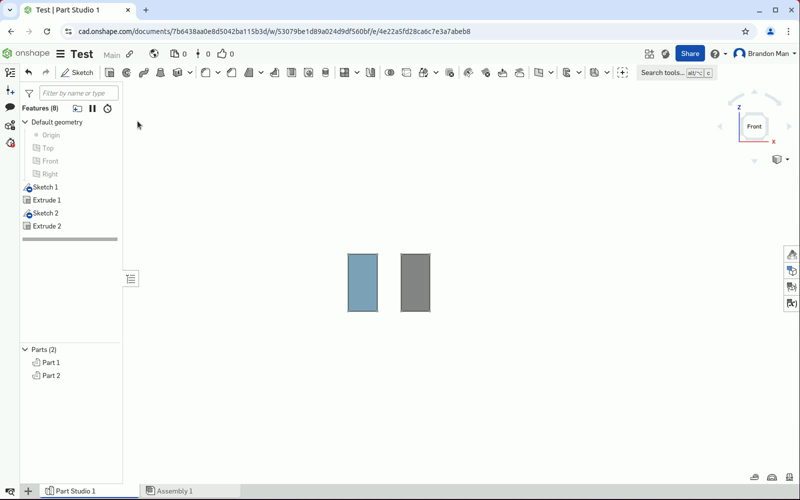
key(shift+h)
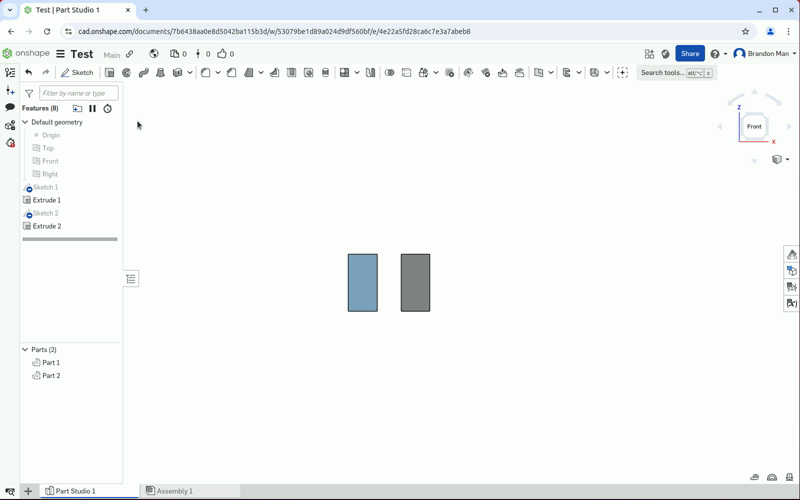
mouse_move(73, 189)
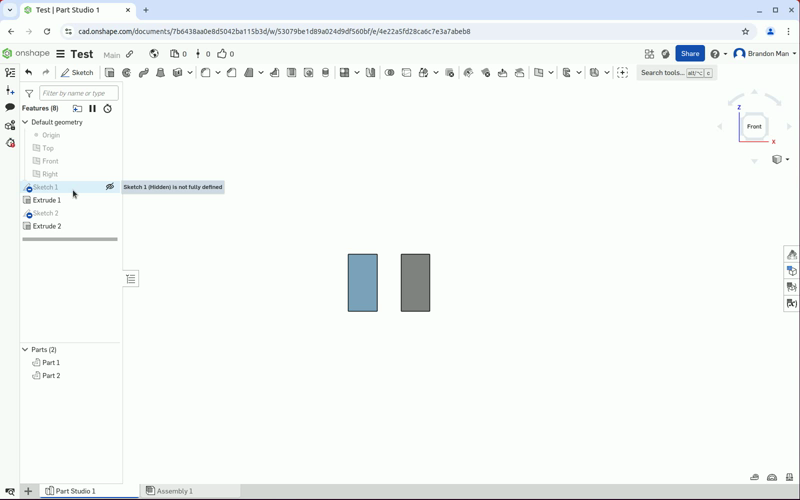
click(73, 189)
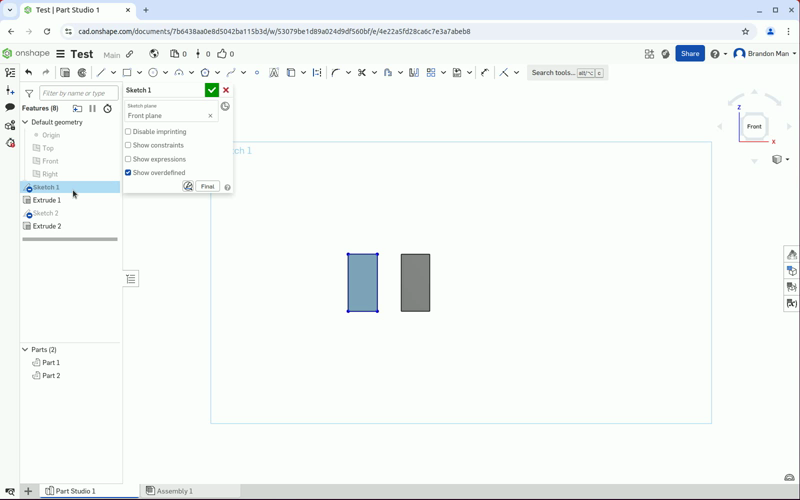
mouse_move(229, 92)
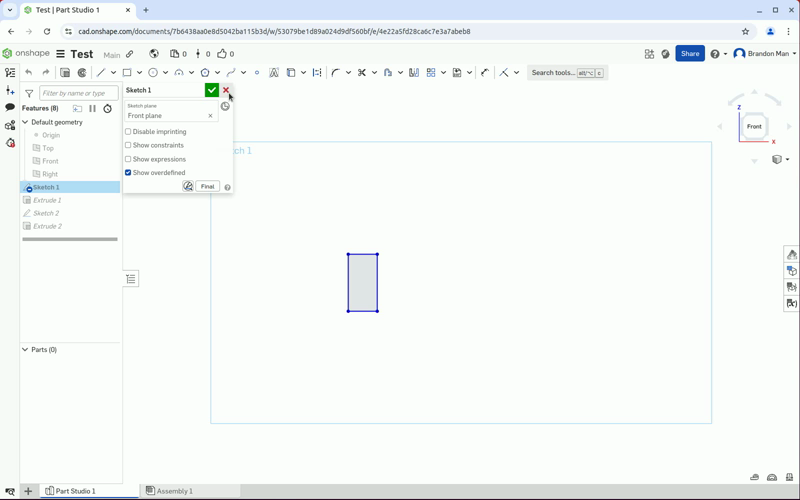
click(229, 92)
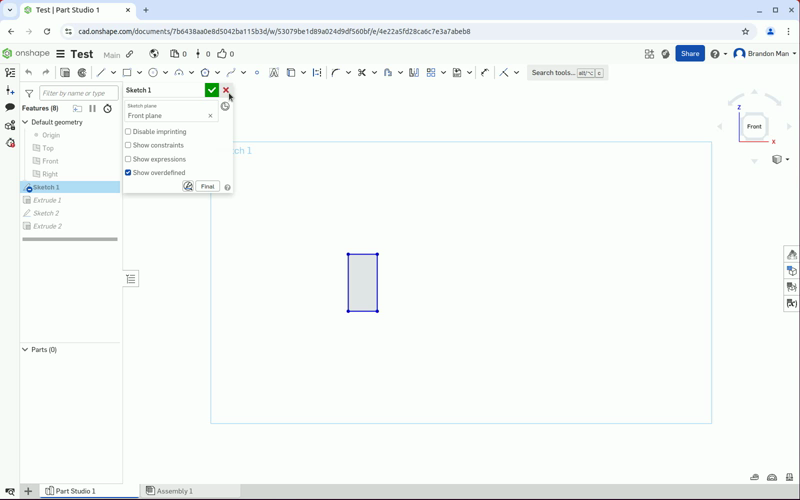
key(shift+s)
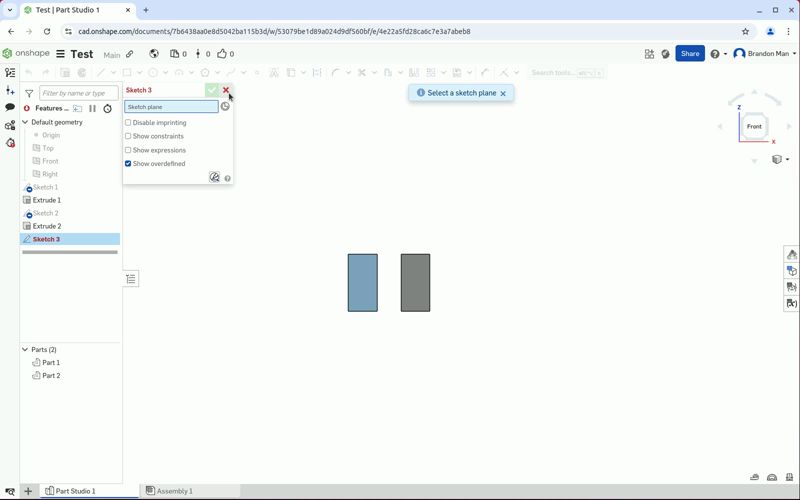
mouse_move(73, 163)
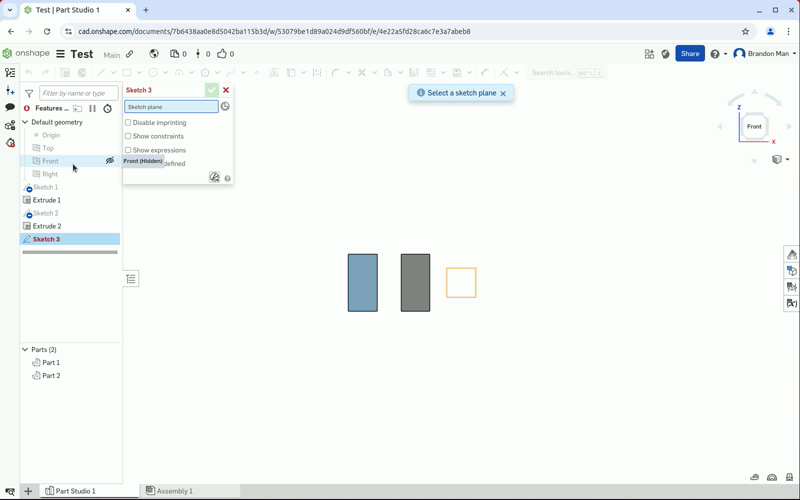
click(73, 163)
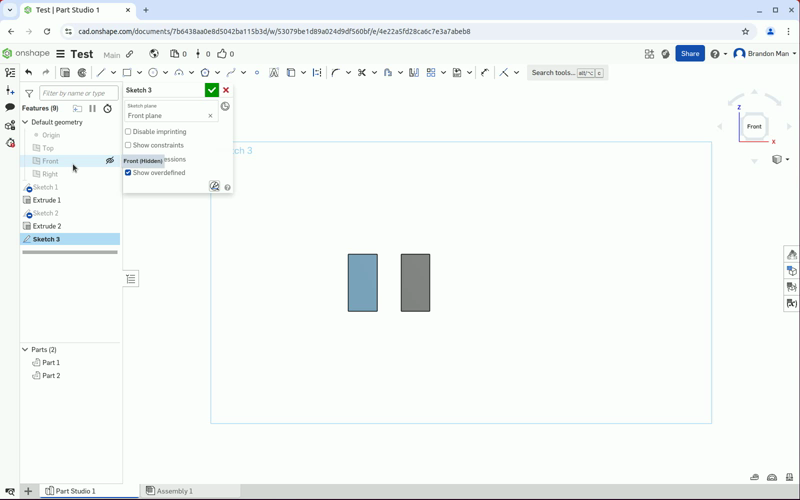
mouse_move(73, 352)
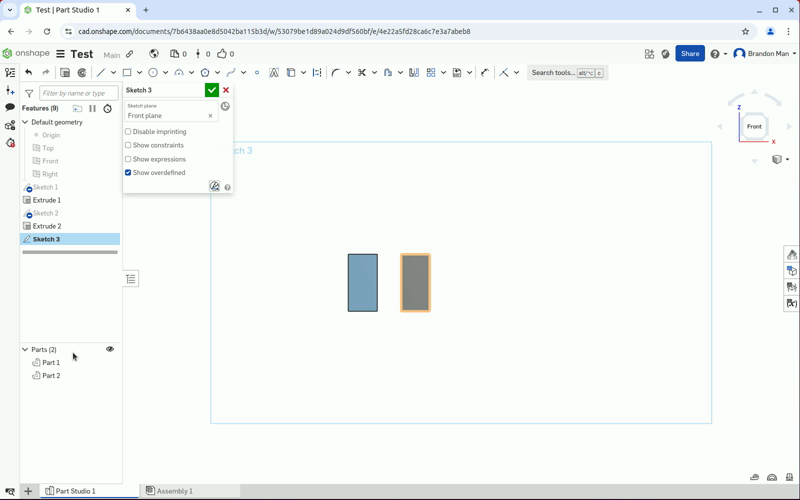
key(y)
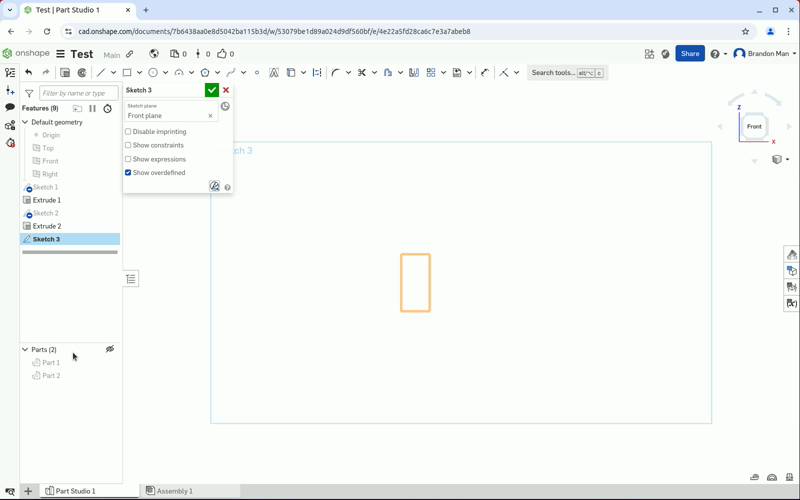
key(l)
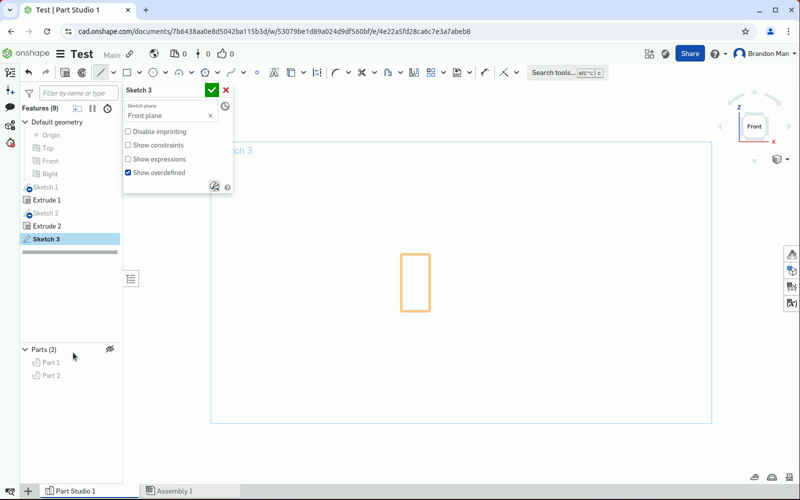
key_down(shift)
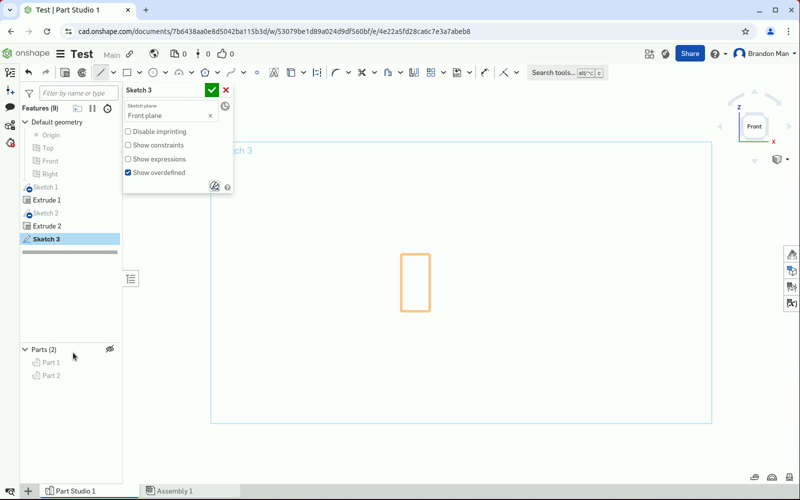
mouse_move(471, 311)
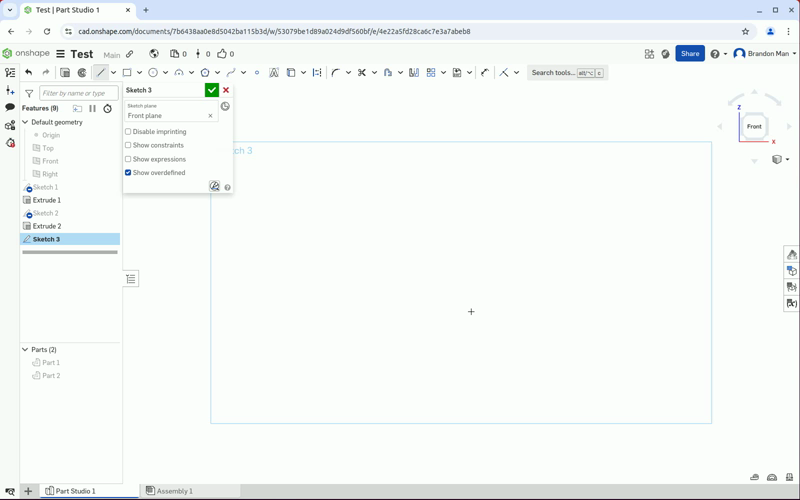
click(471, 311)
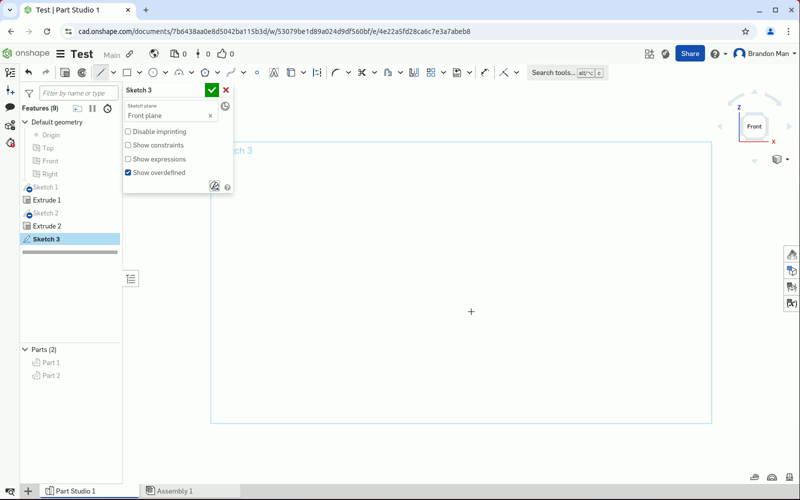
key_up(shift)
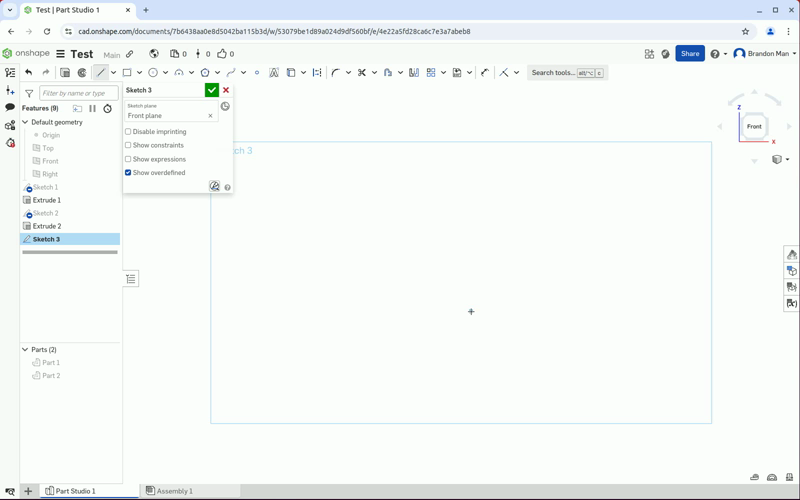
key_down(shift)
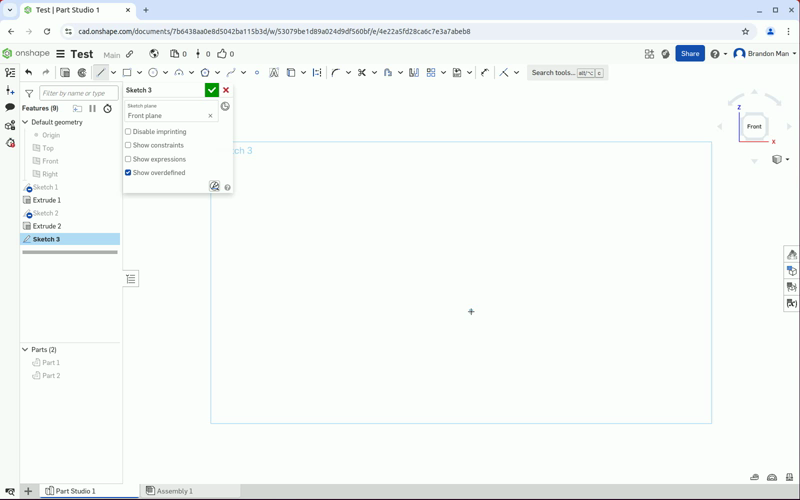
mouse_move(501, 311)
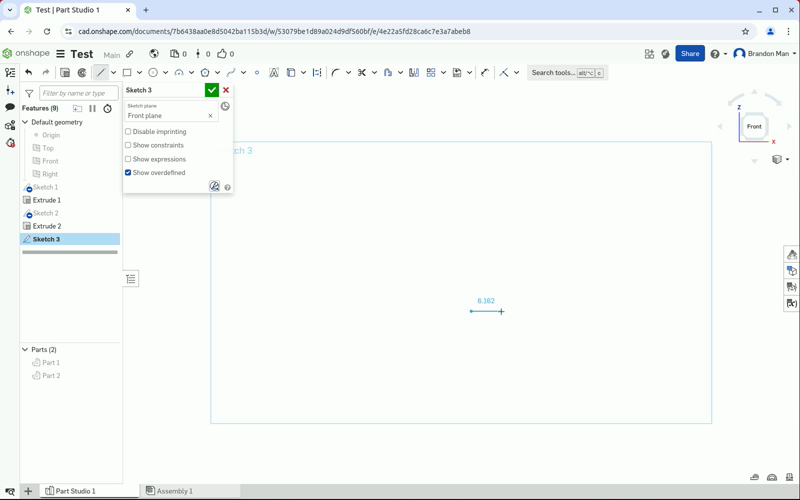
mouse_move(500, 311)
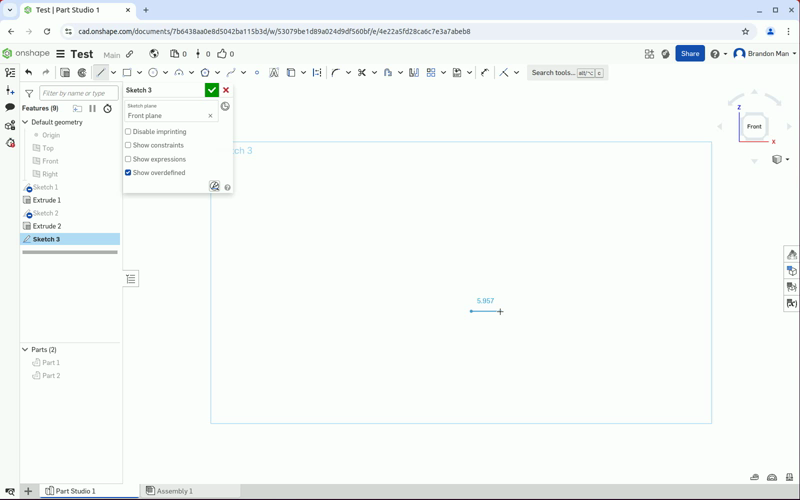
click(500, 311)
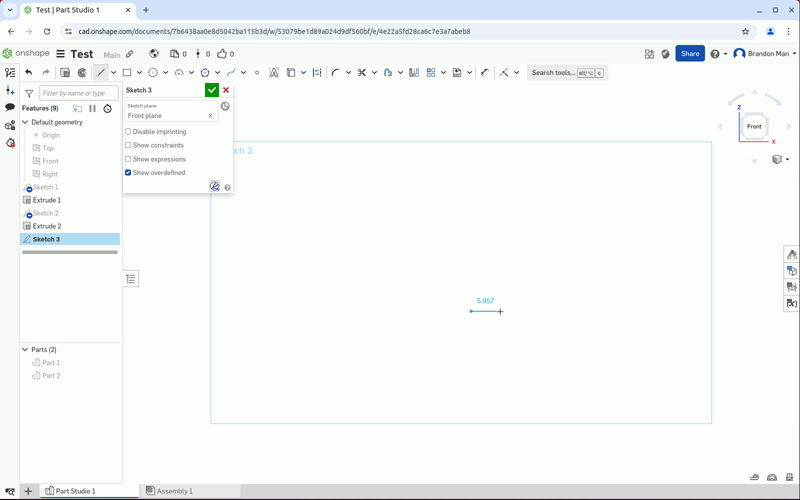
key_up(shift)
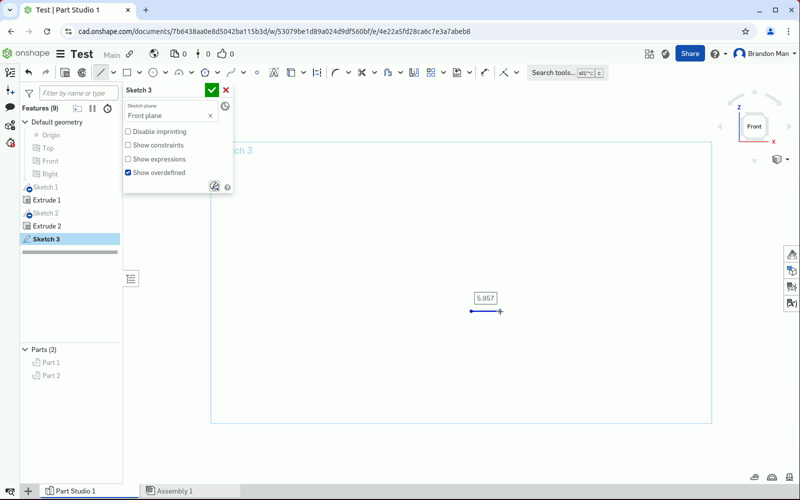
key_down(shift)
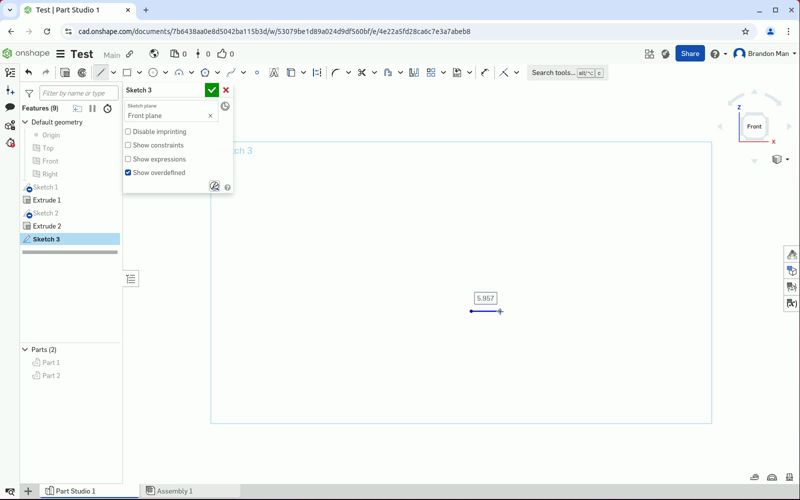
mouse_move(530, 311)
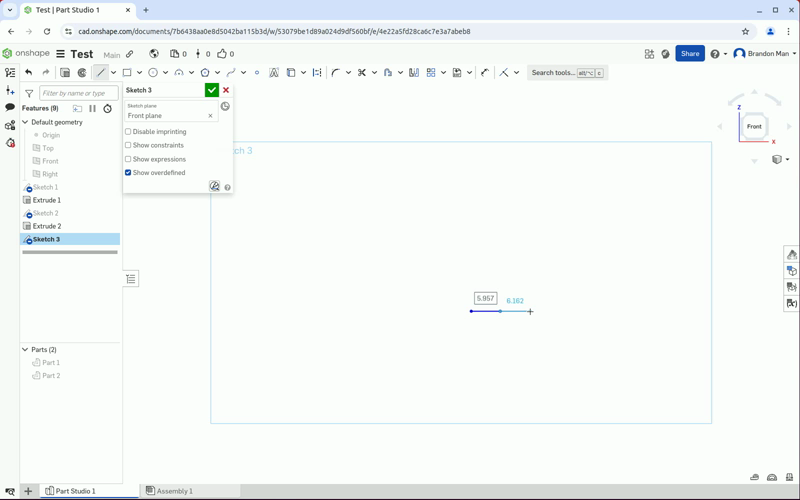
mouse_move(500, 254)
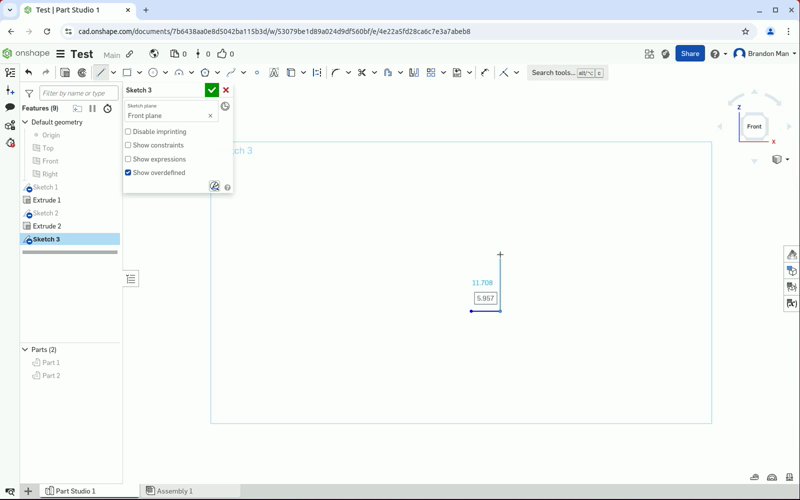
click(500, 254)
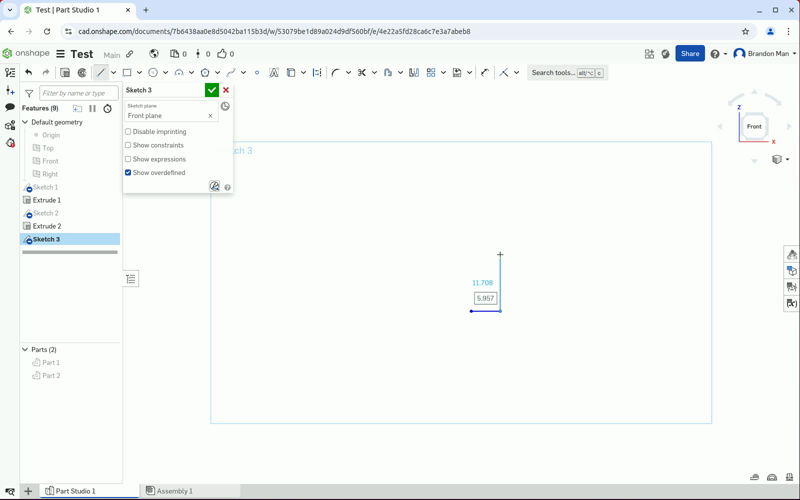
key_up(shift)
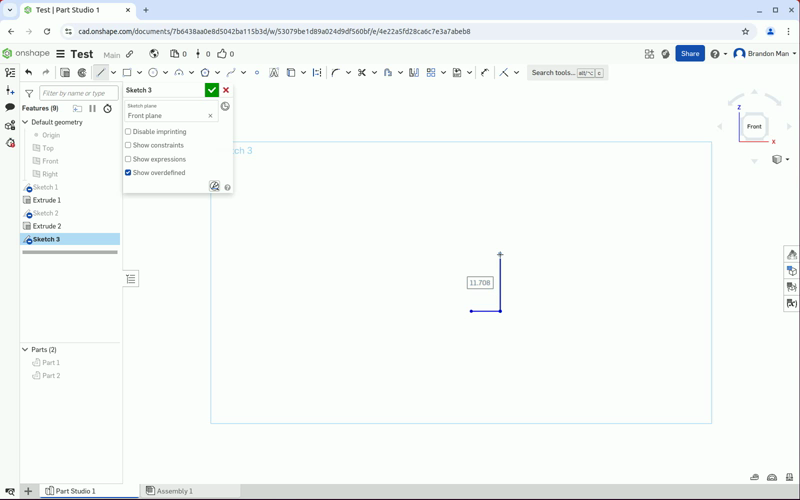
key_down(shift)
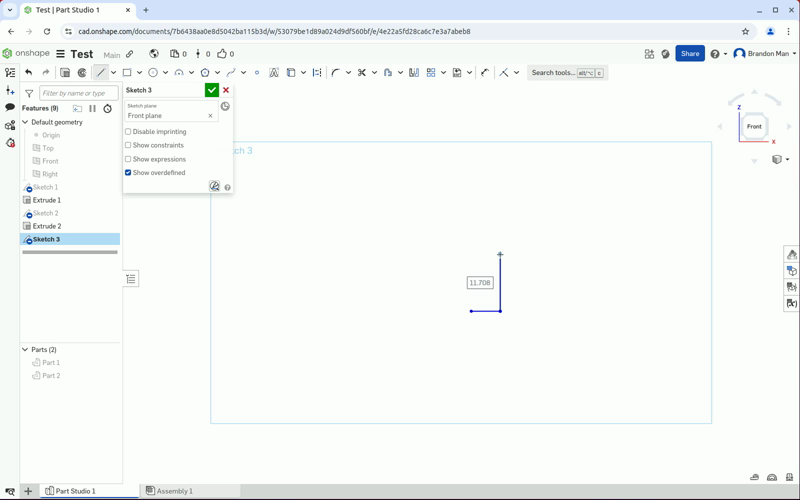
mouse_move(530, 254)
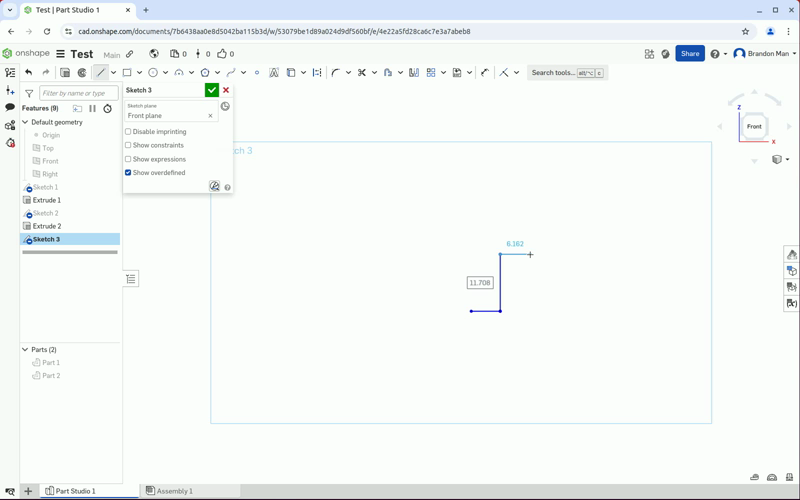
mouse_move(471, 254)
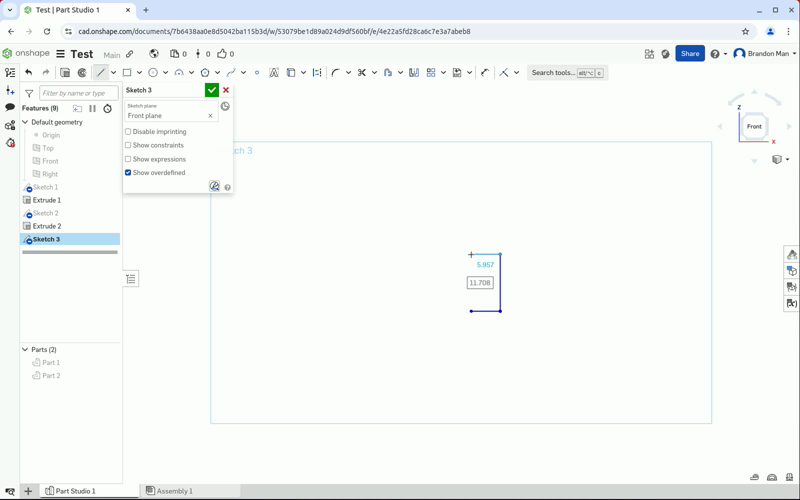
click(471, 254)
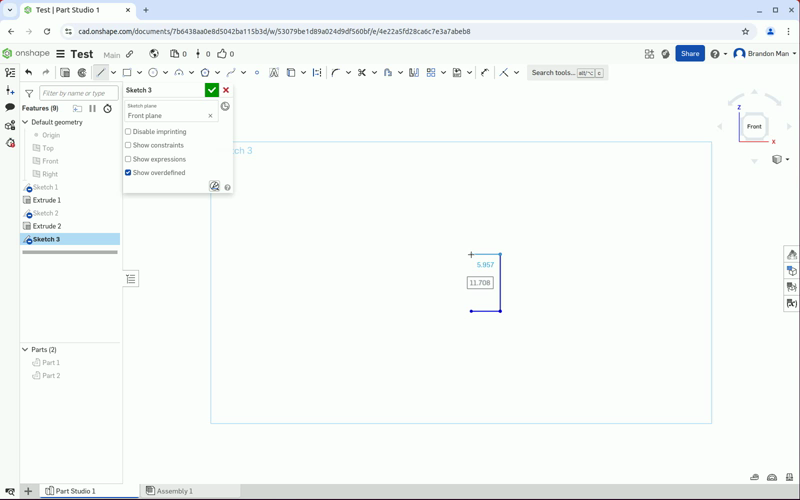
key_up(shift)
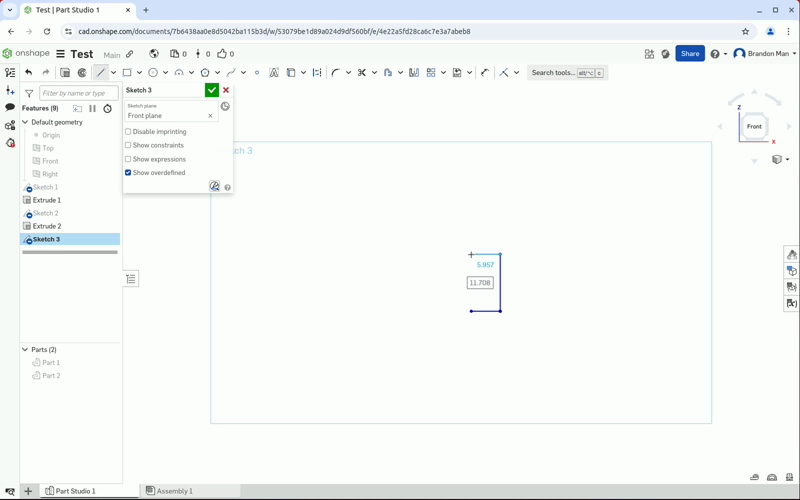
mouse_move(501, 254)
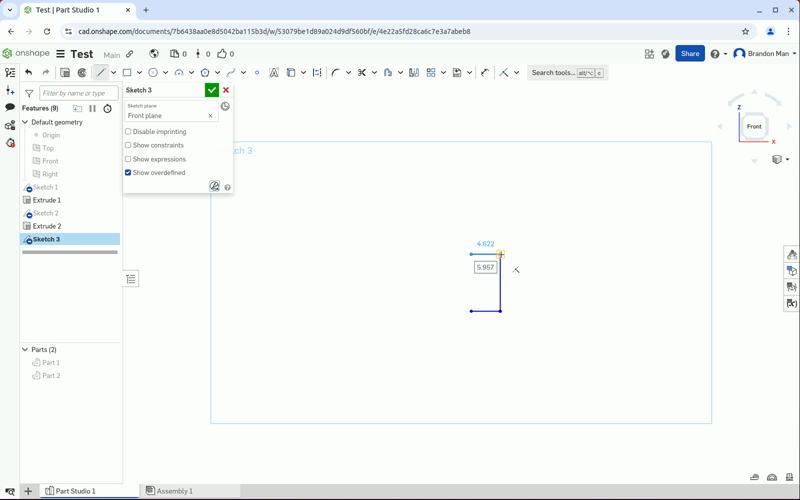
key_down(shift)
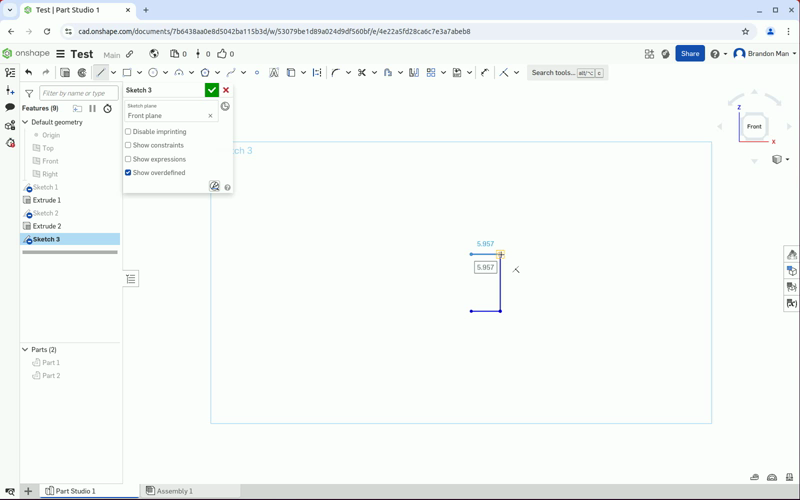
mouse_move(471, 311)
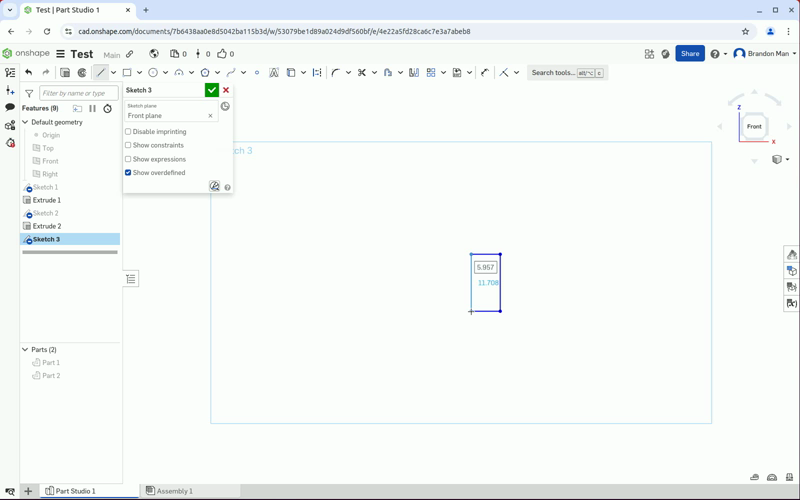
key_up(shift)
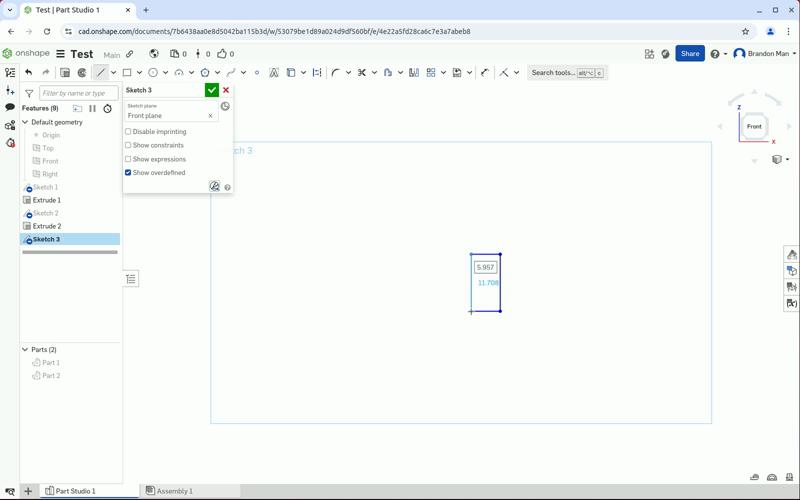
click(471, 311)
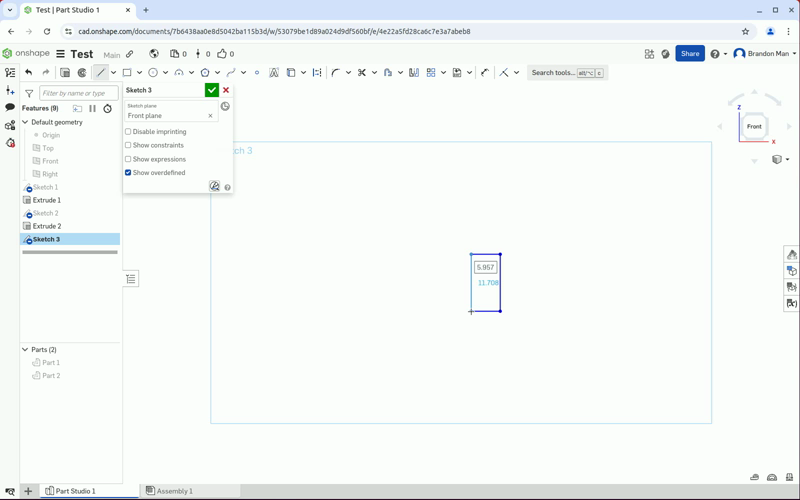
key(esc)
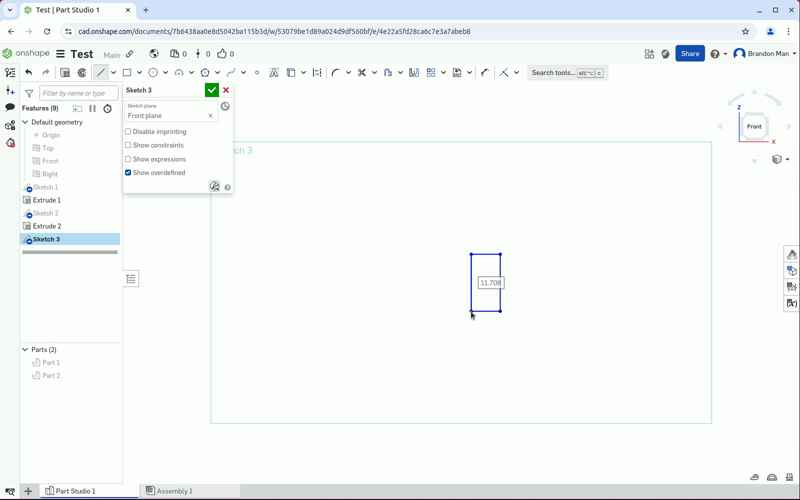
mouse_move(497, 291)
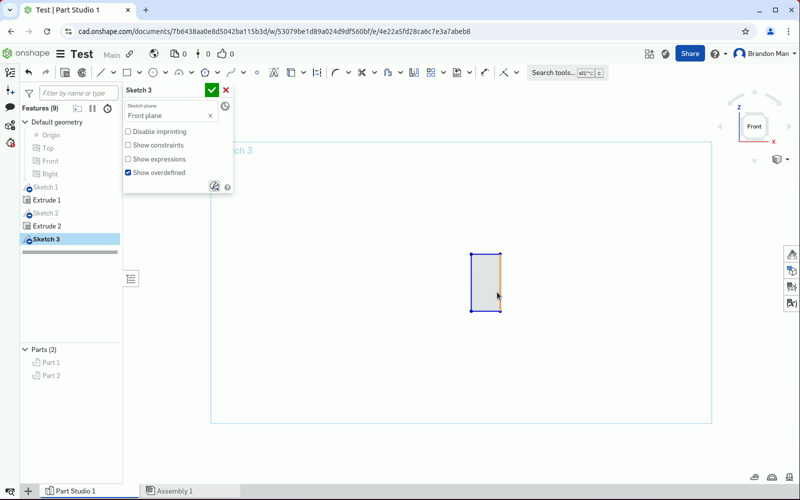
scroll(6)
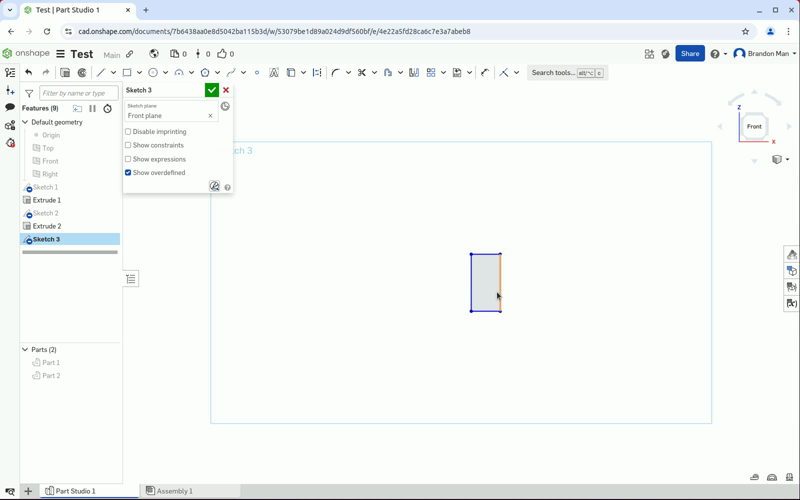
scroll(6)
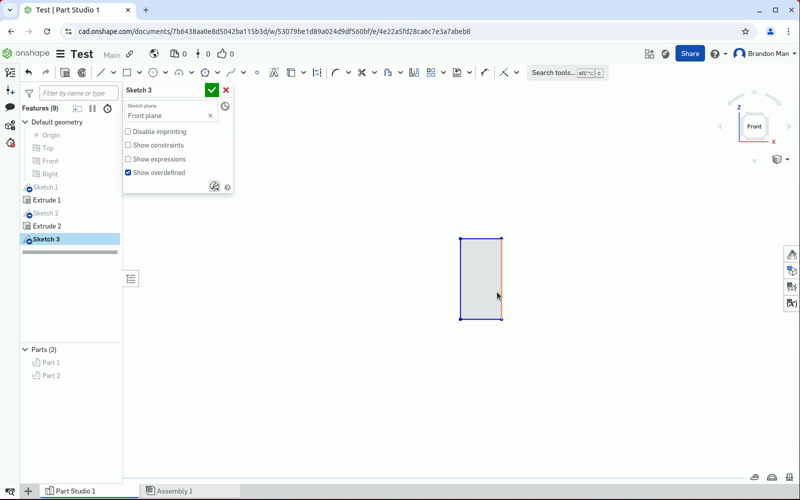
scroll(6)
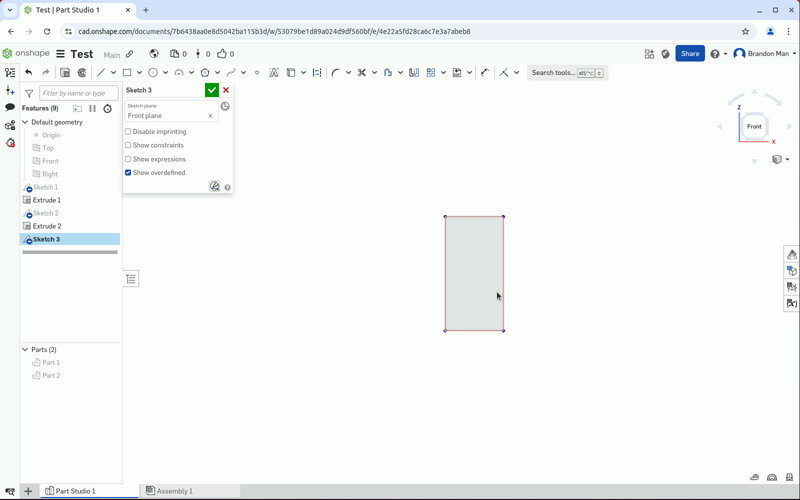
scroll(6)
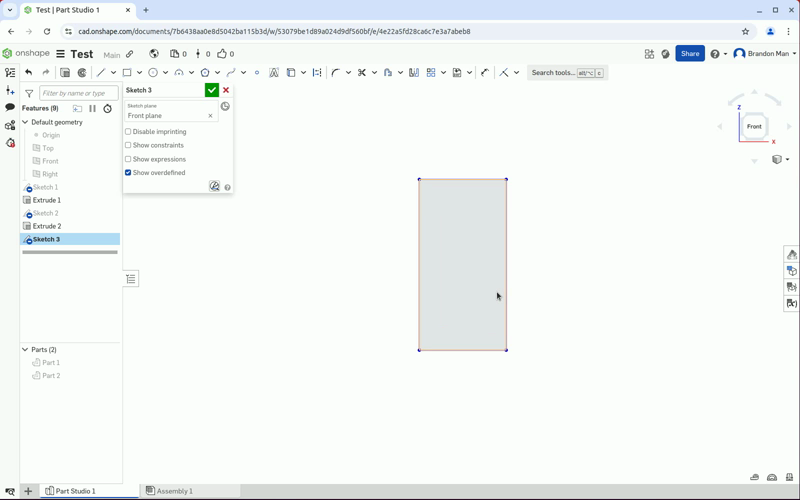
scroll(6)
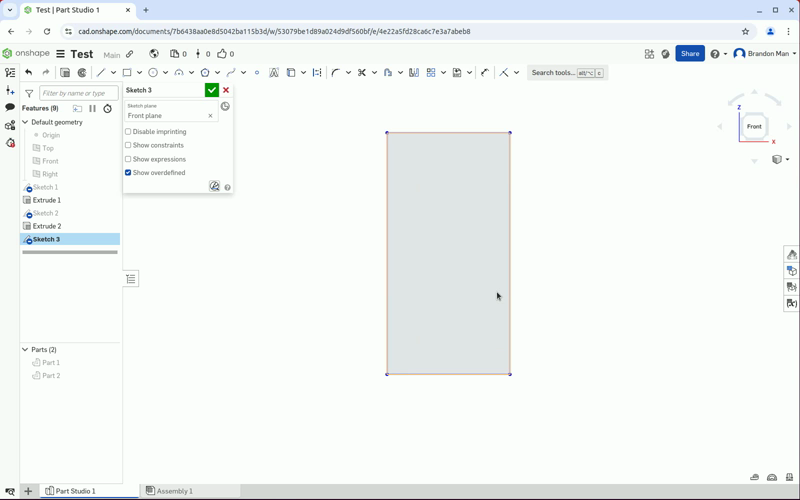
scroll(6)
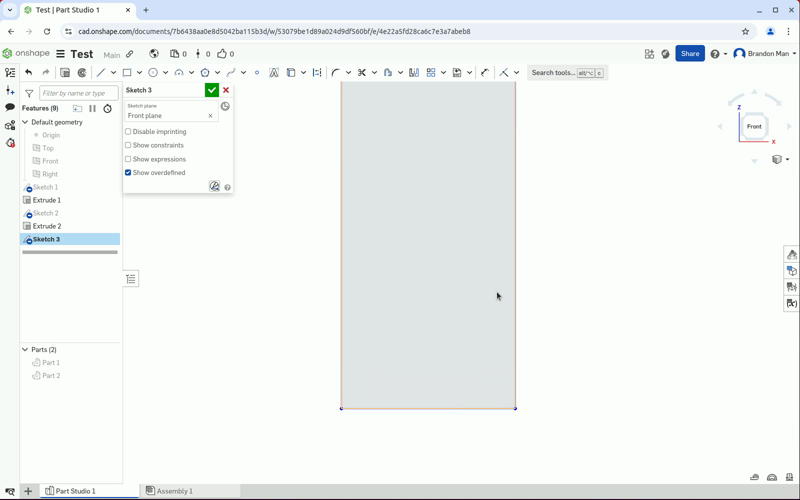
scroll(6)
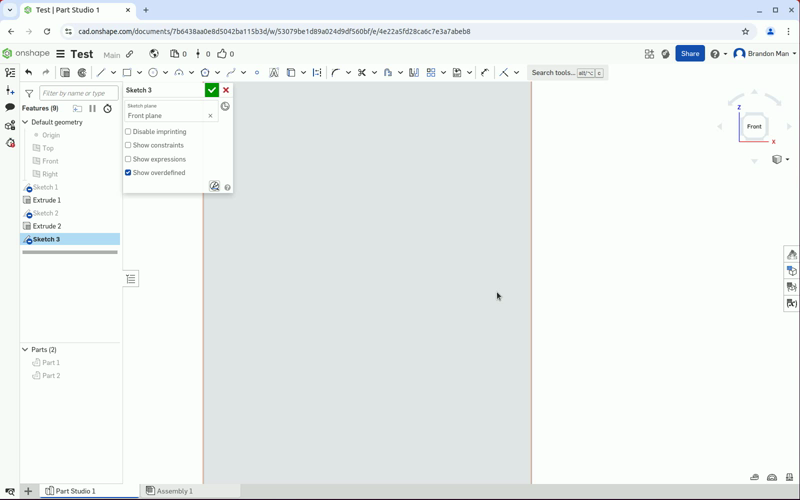
click(497, 291)
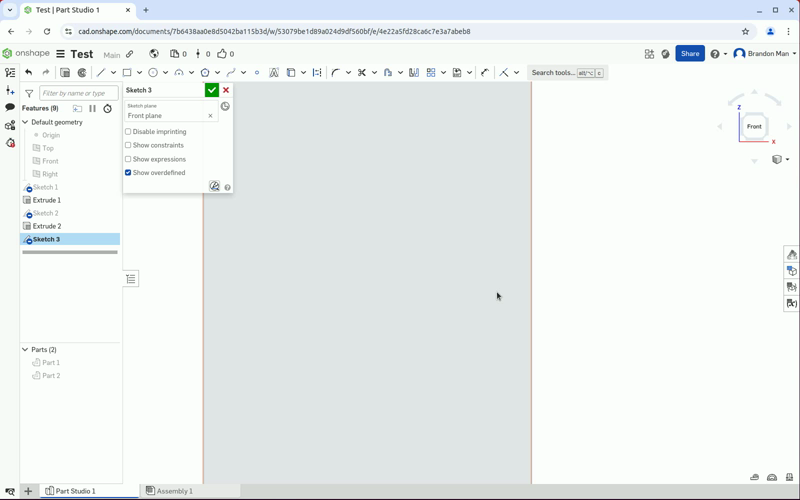
scroll(-6)
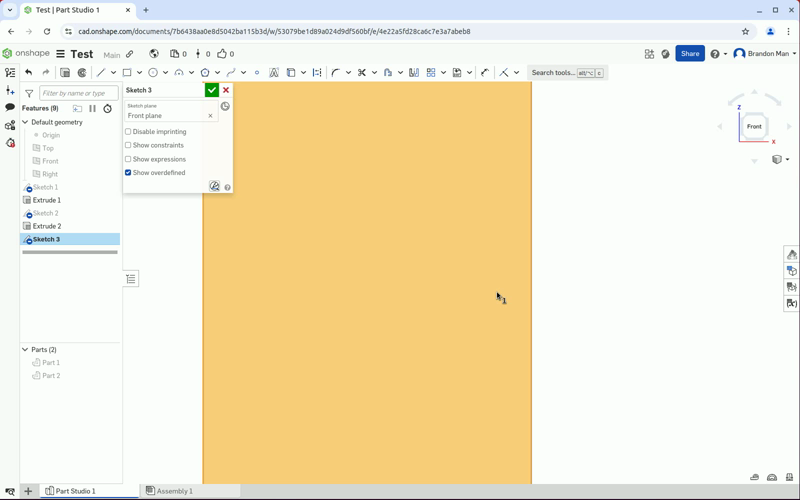
scroll(-6)
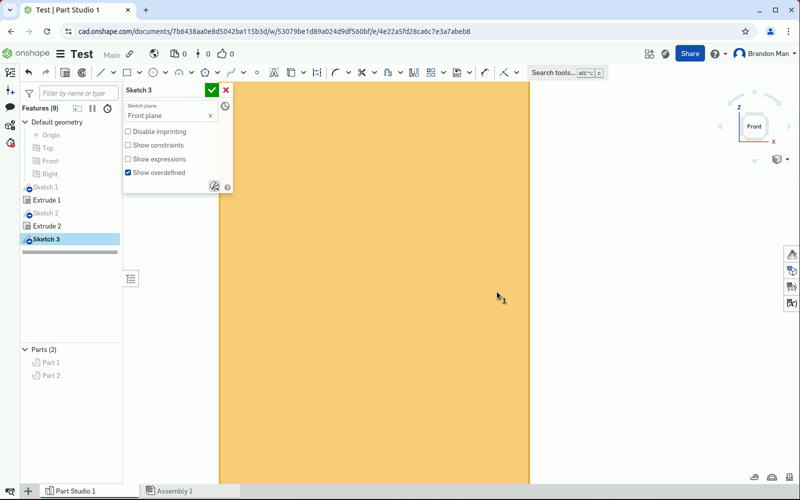
scroll(-6)
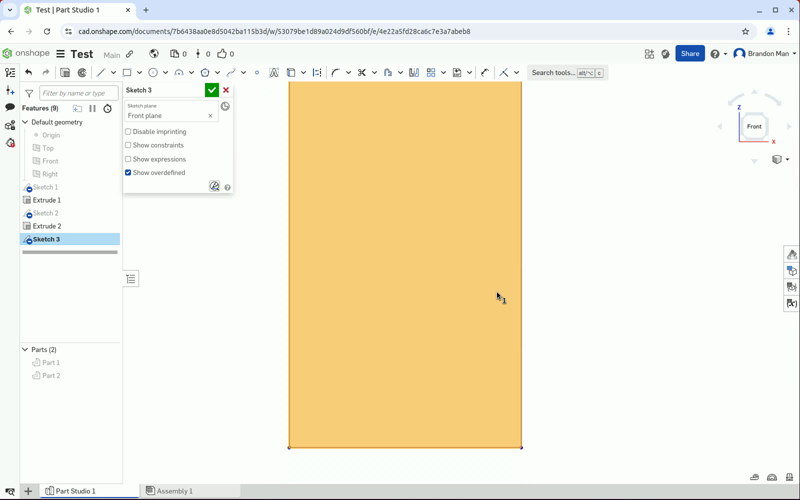
scroll(-6)
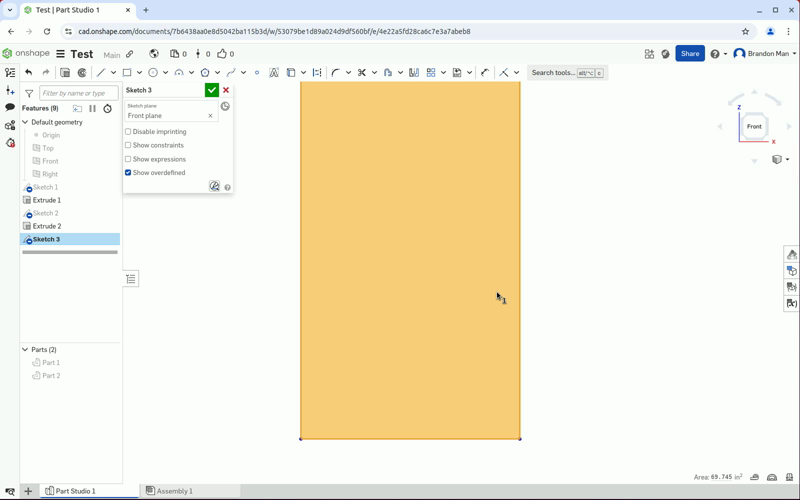
scroll(-6)
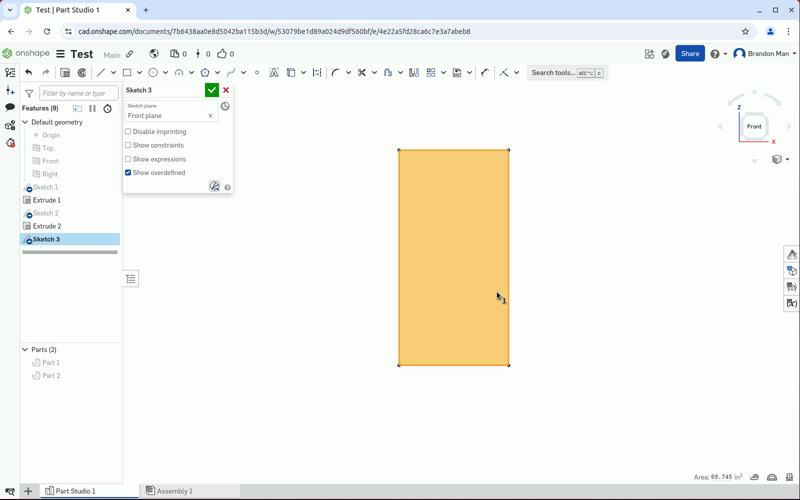
scroll(-6)
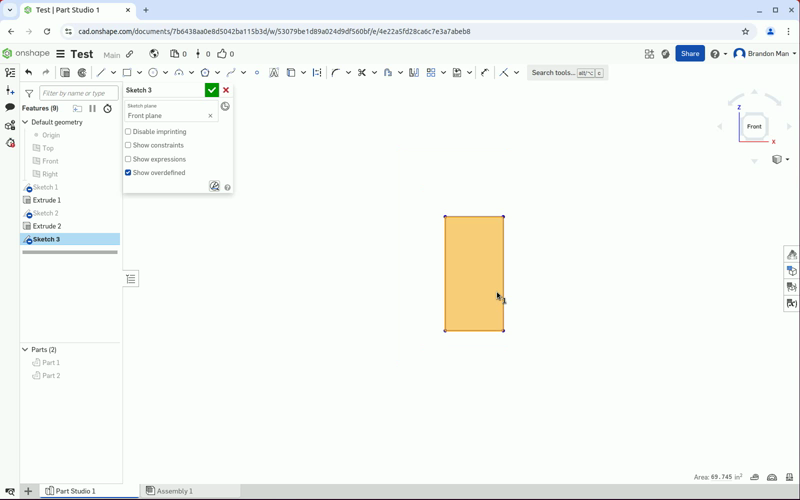
scroll(-6)
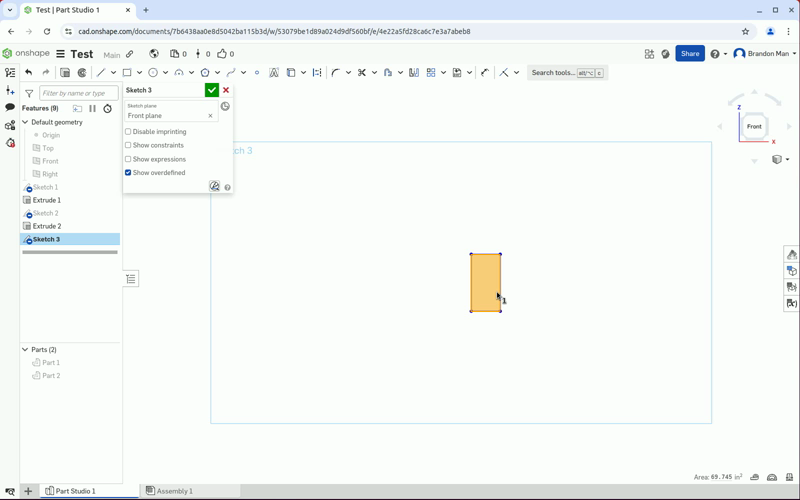
mouse_move(73, 352)
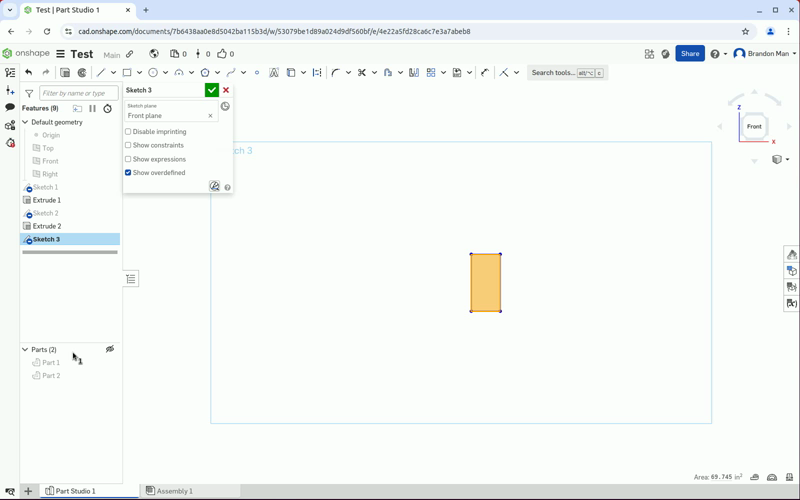
key(shift+y)
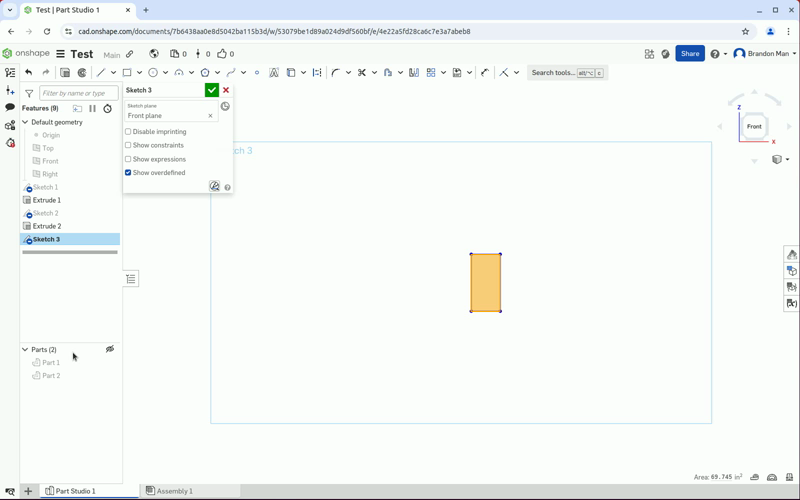
key(shift+e)
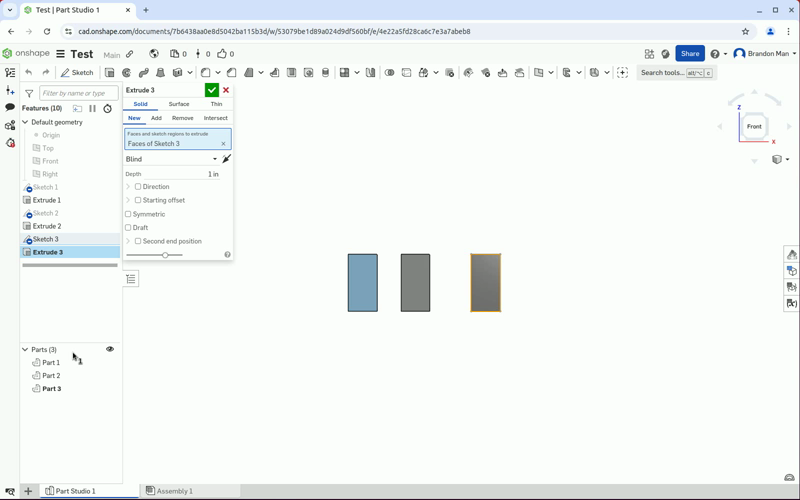
mouse_move(143, 106)
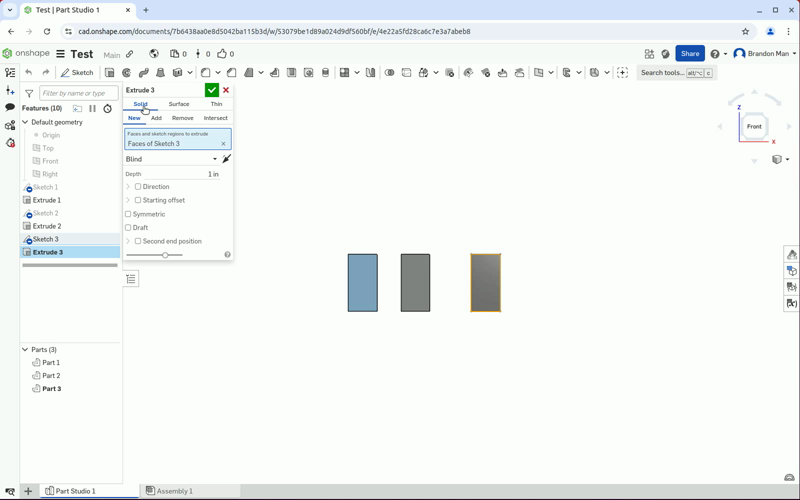
click(143, 106)
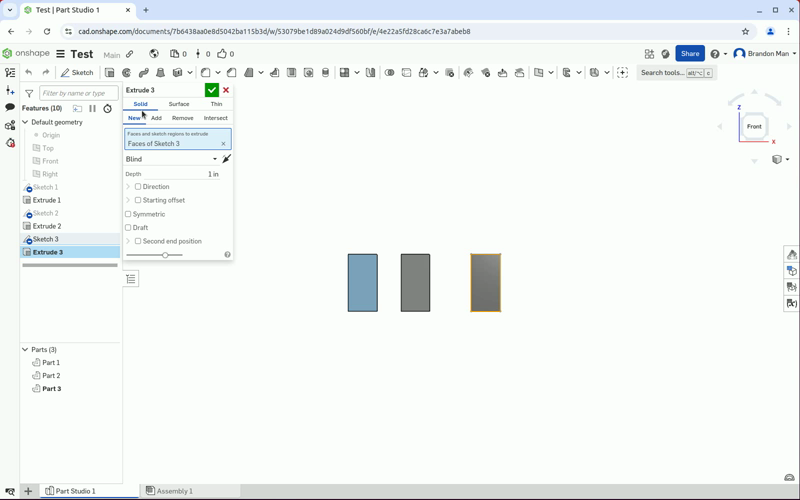
mouse_move(137, 120)
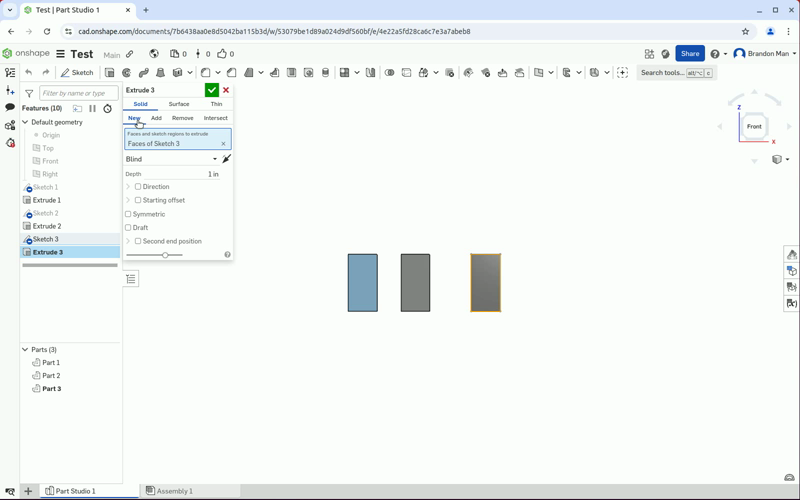
click(137, 120)
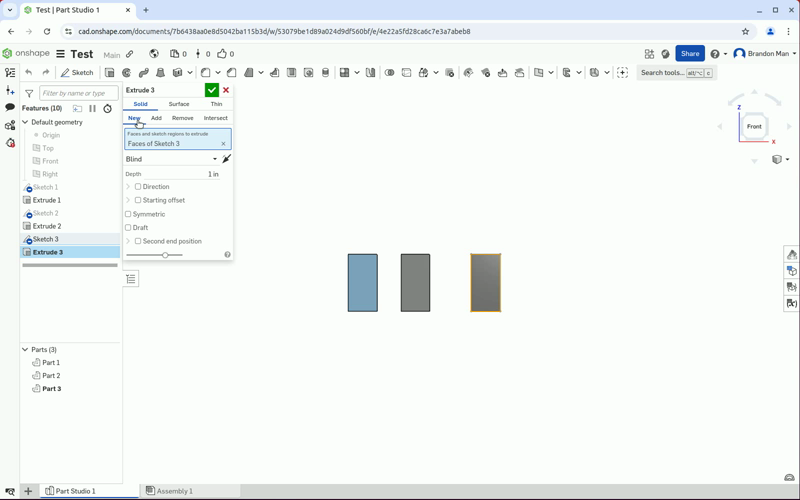
key(tab, 4)
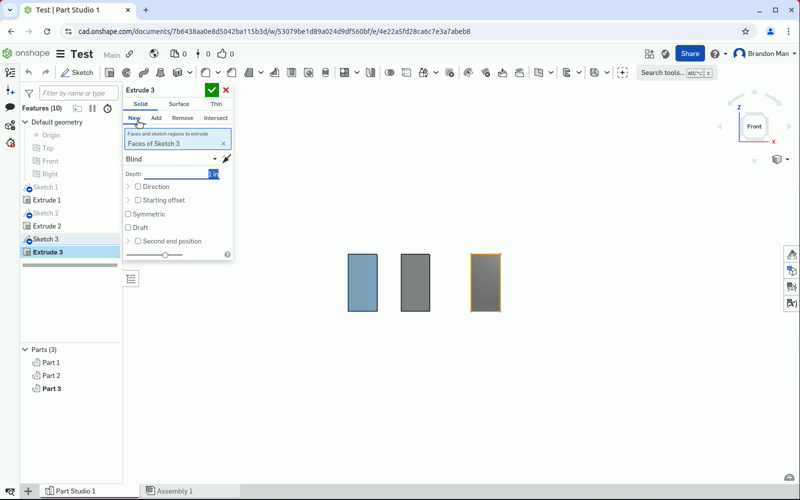
text(5.777)
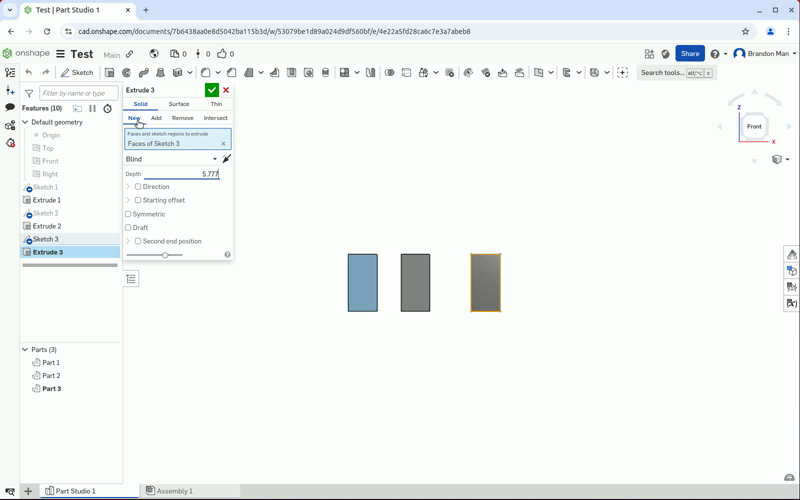
key(enter)
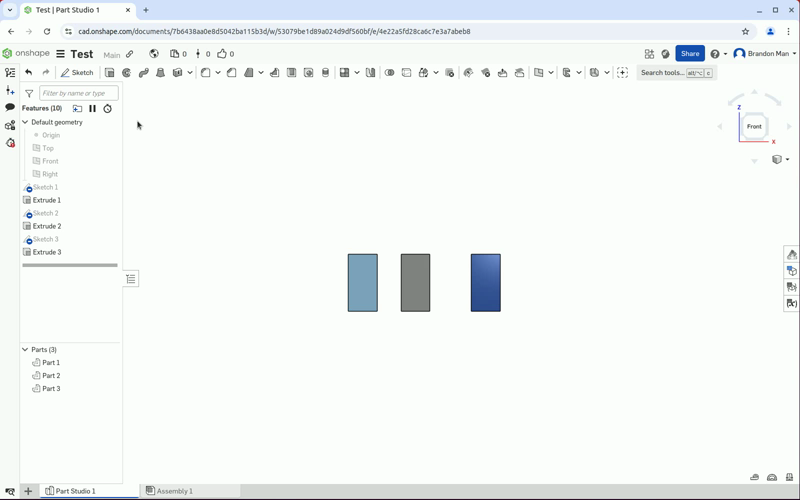
key(shift+h)
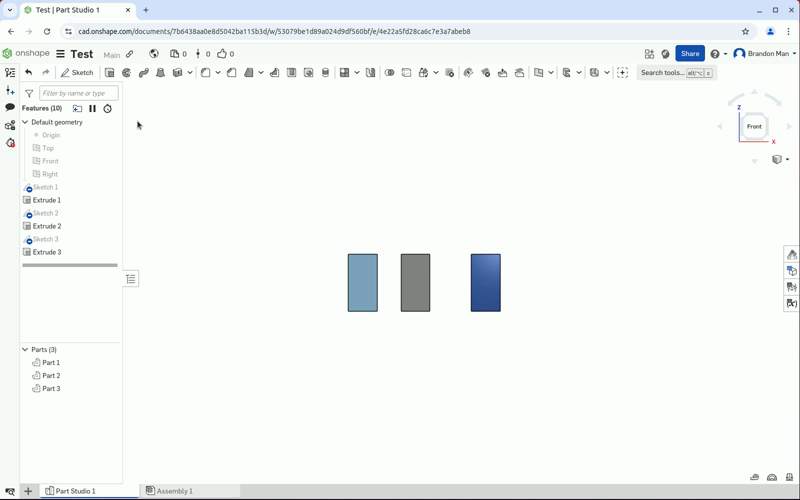
key(shift+h)
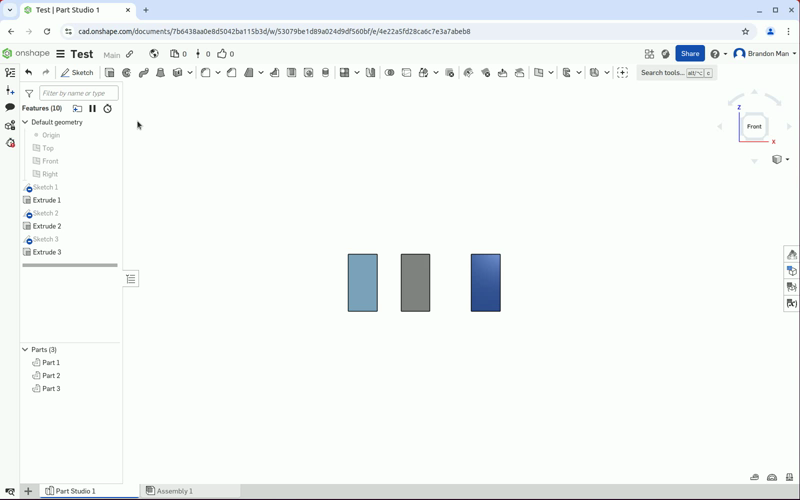
mouse_move(73, 189)
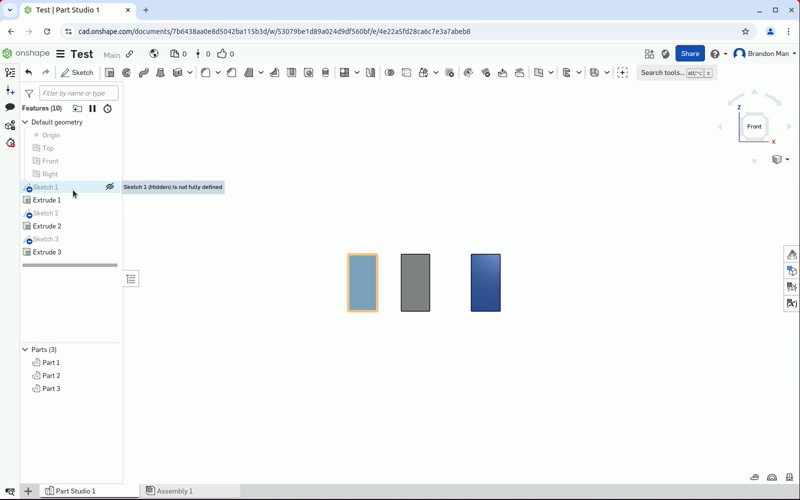
click(73, 189)
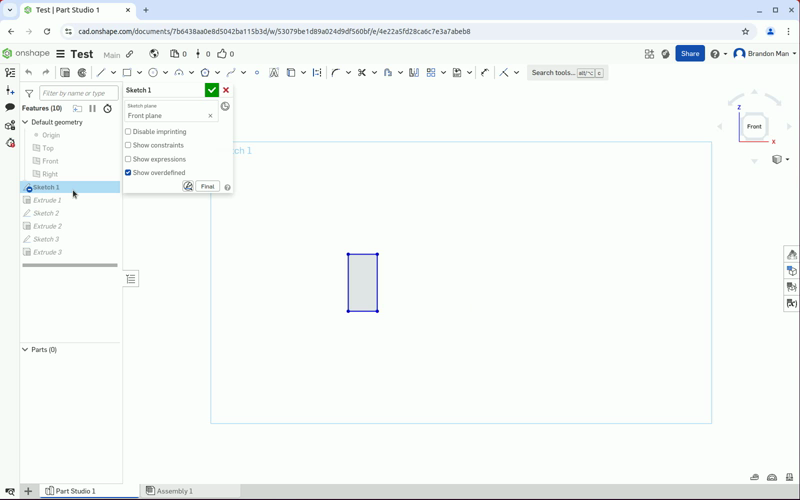
mouse_move(229, 92)
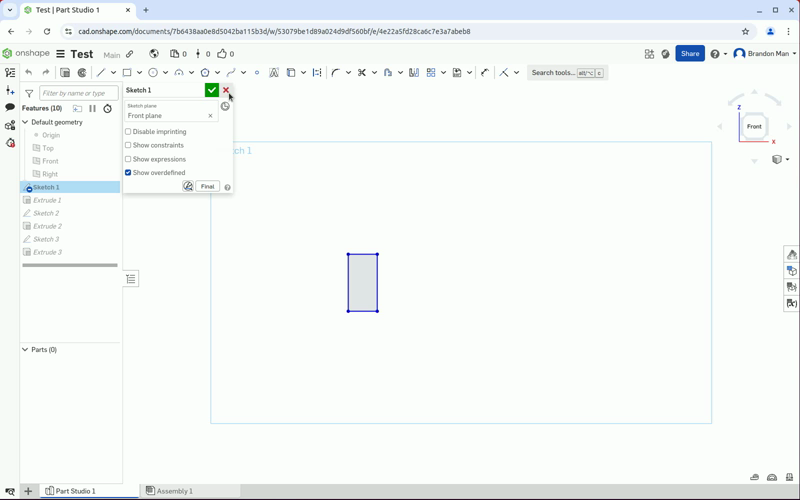
click(229, 92)
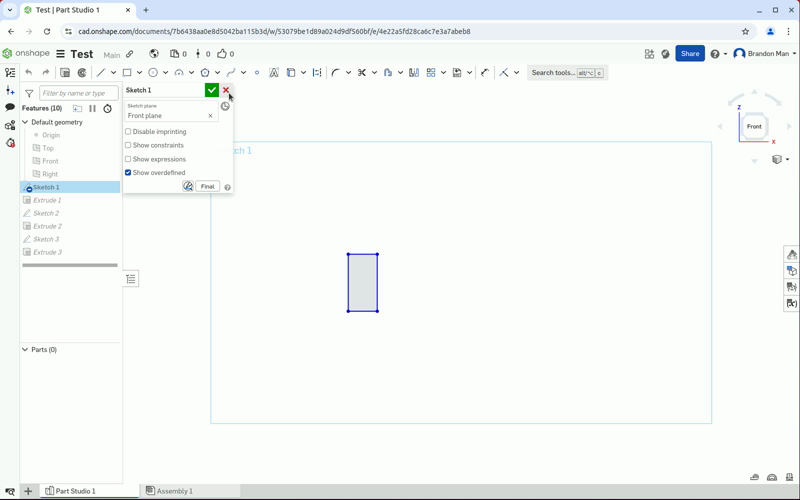
key(shift+s)
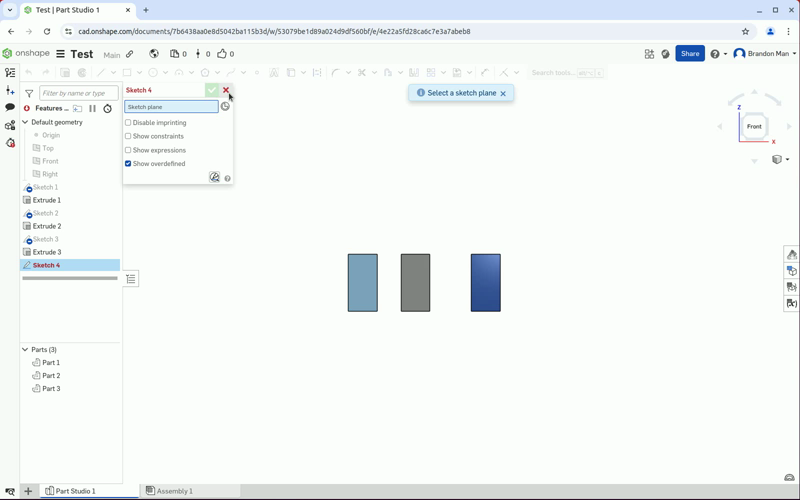
mouse_move(73, 163)
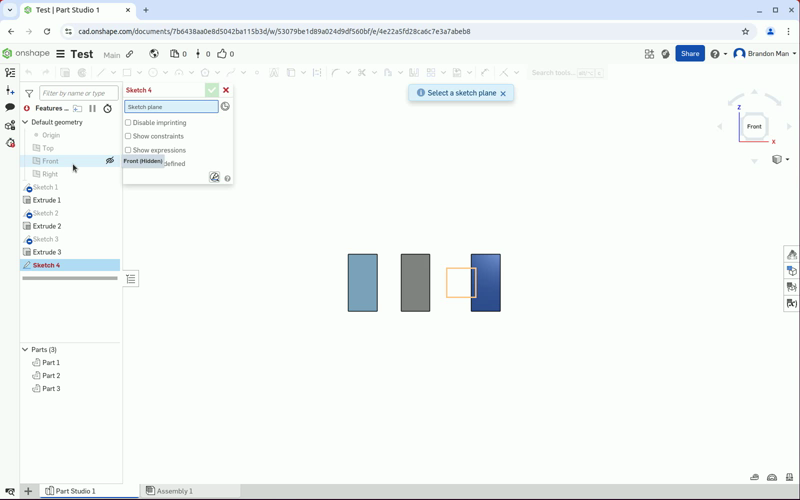
click(73, 163)
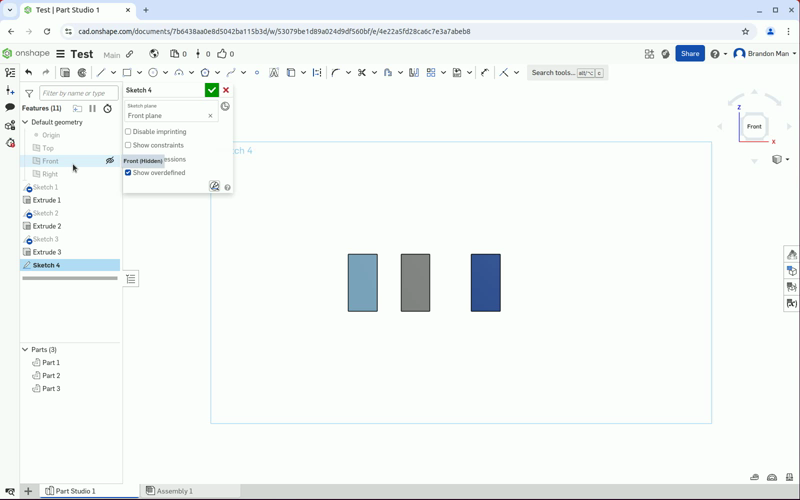
mouse_move(73, 352)
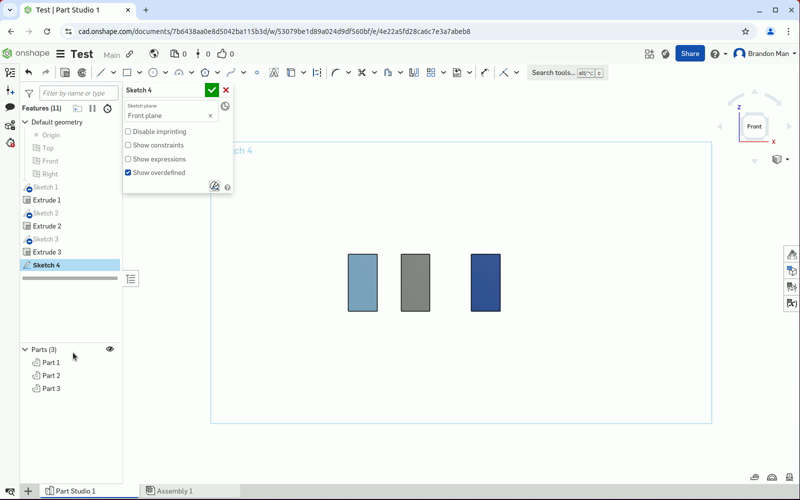
key(y)
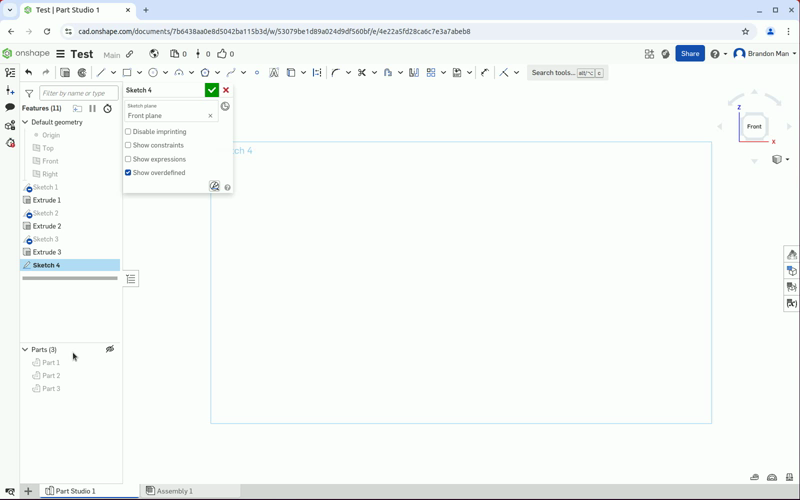
key(l)
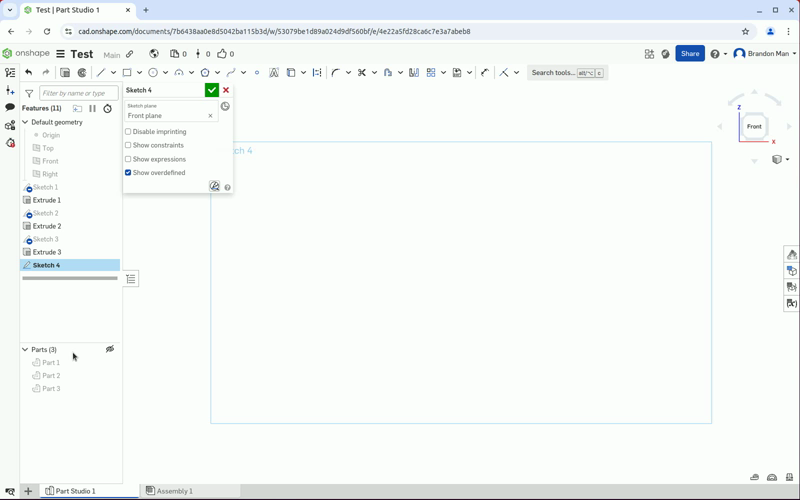
key_down(shift)
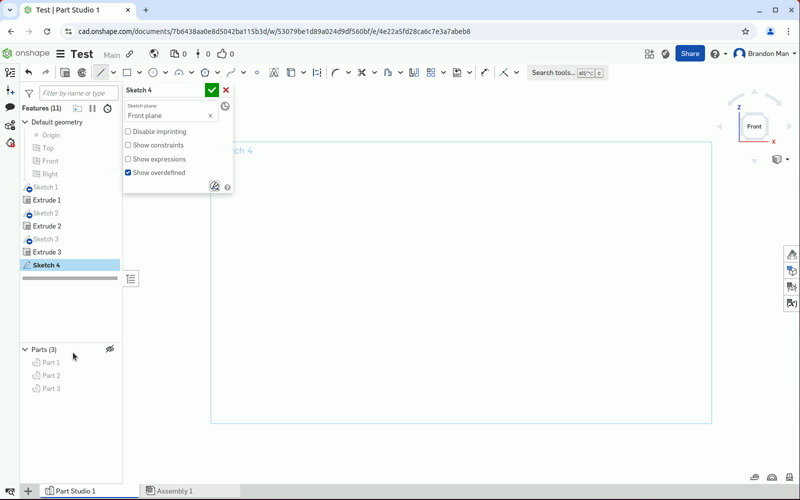
mouse_move(522, 311)
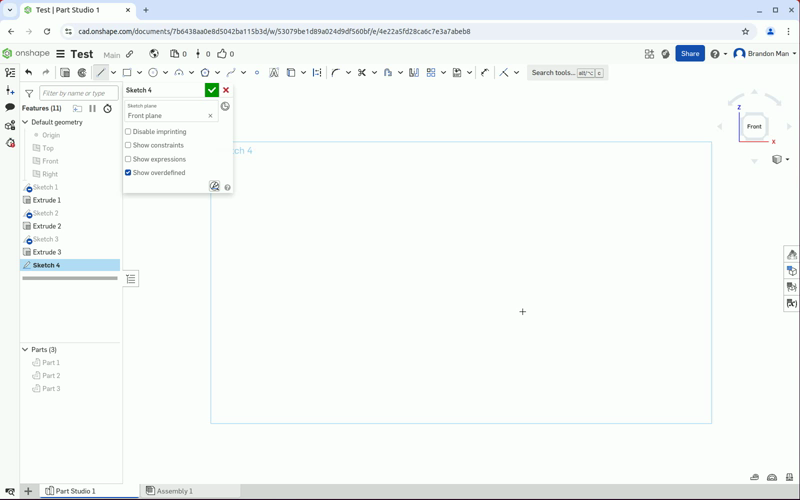
click(522, 311)
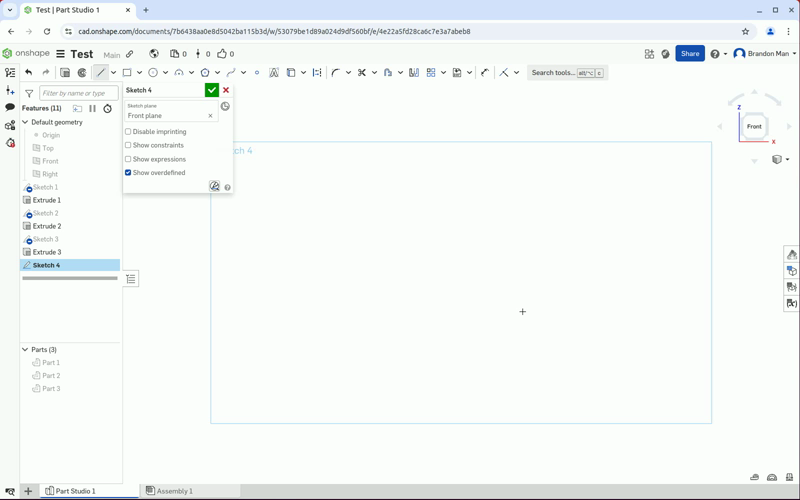
key_up(shift)
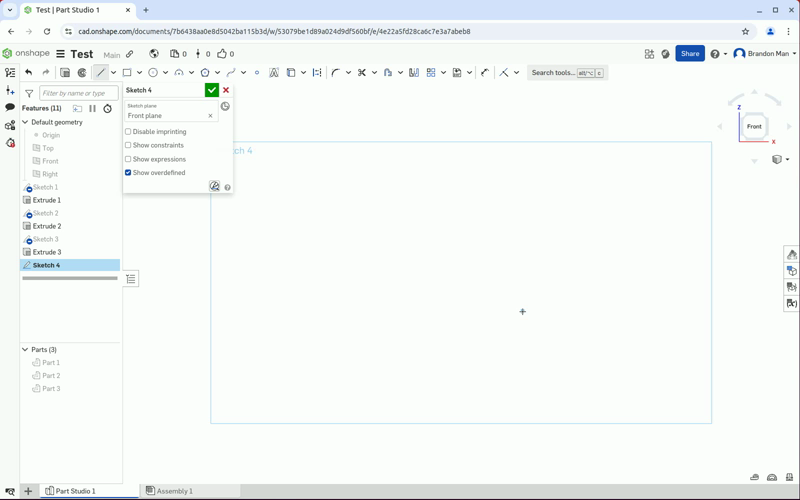
key_down(shift)
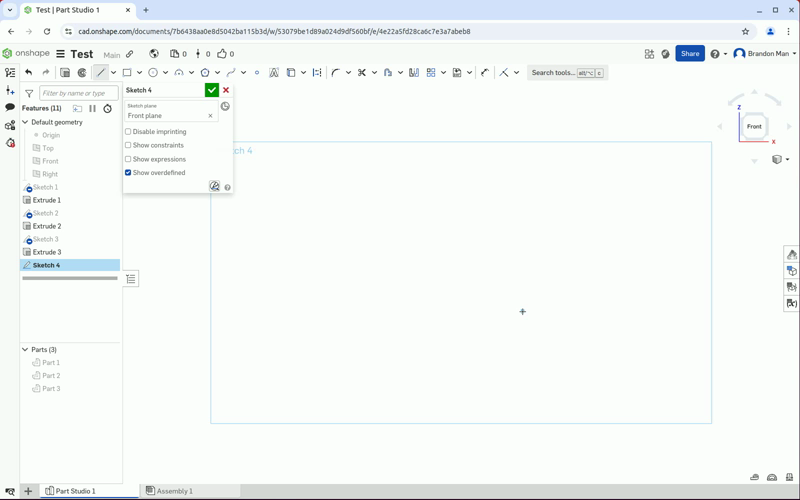
mouse_move(552, 311)
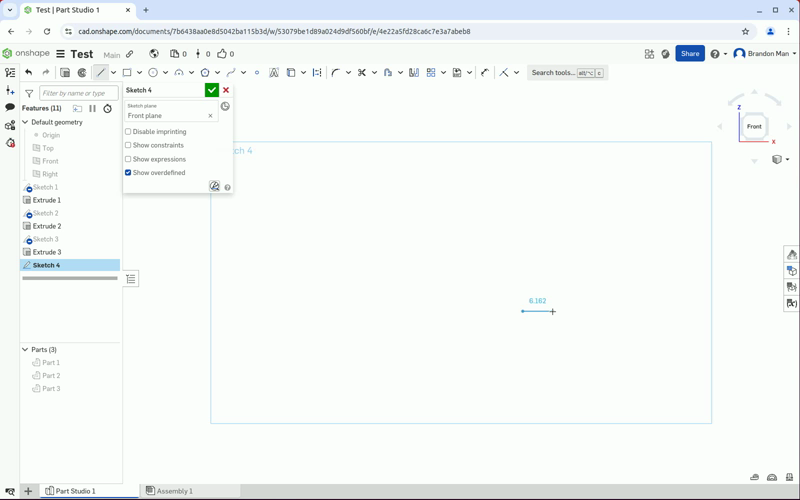
mouse_move(551, 311)
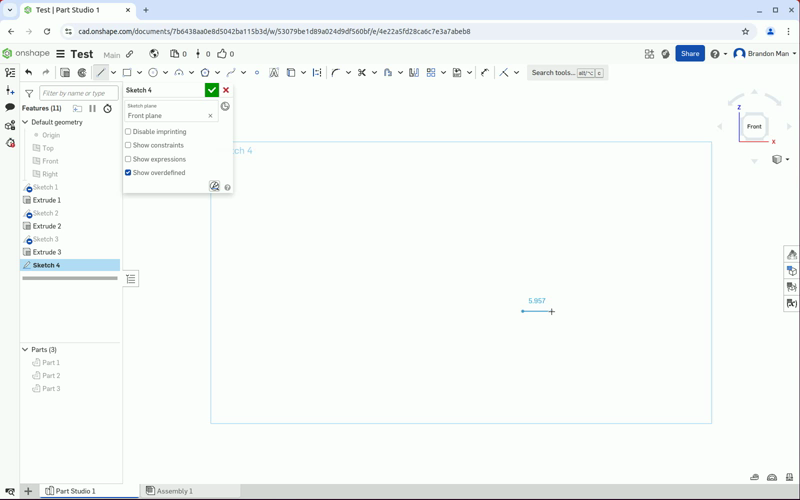
click(551, 311)
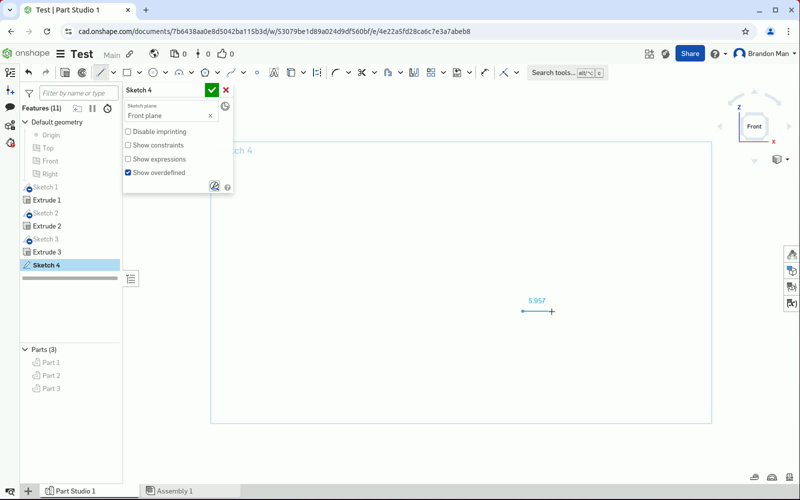
key_up(shift)
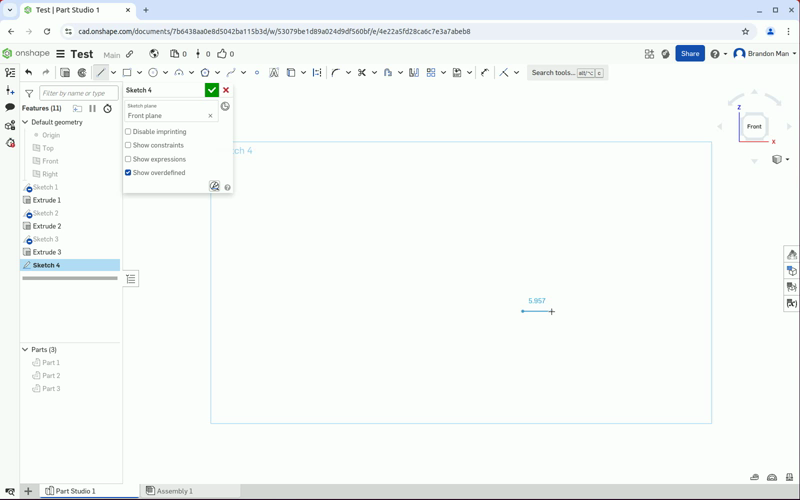
key_down(shift)
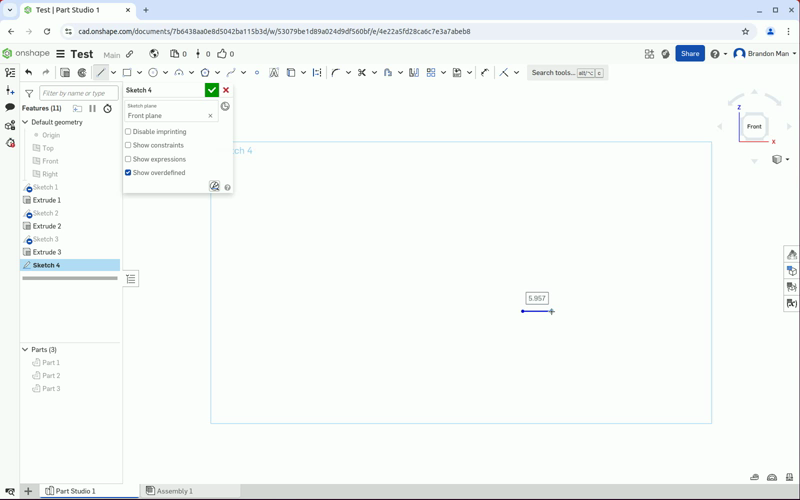
mouse_move(581, 311)
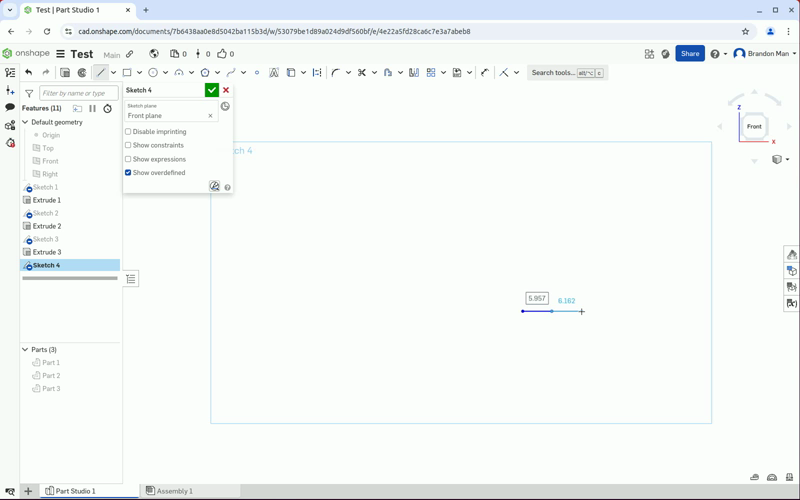
mouse_move(551, 254)
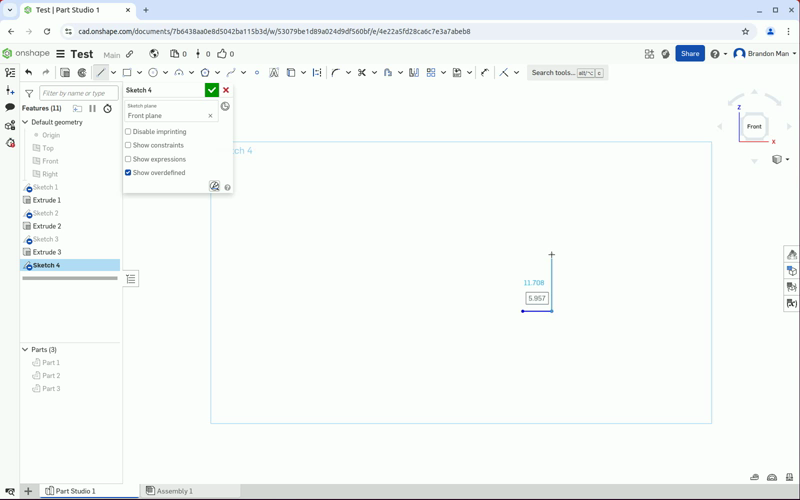
click(551, 254)
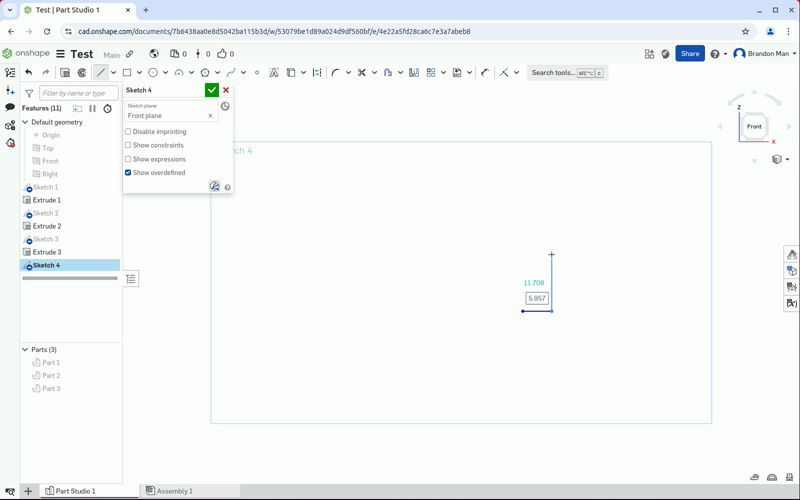
key_up(shift)
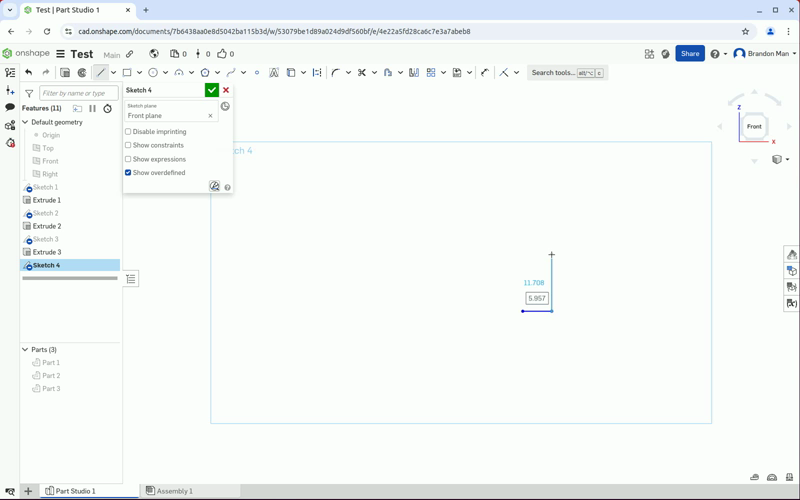
key_down(shift)
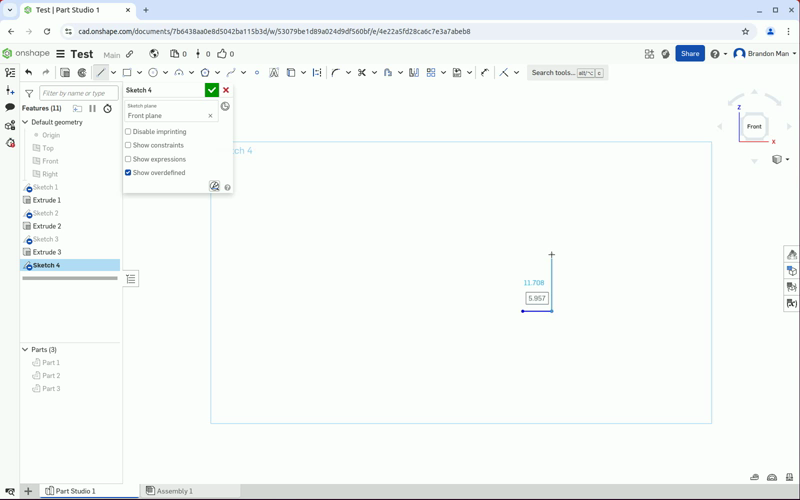
mouse_move(581, 254)
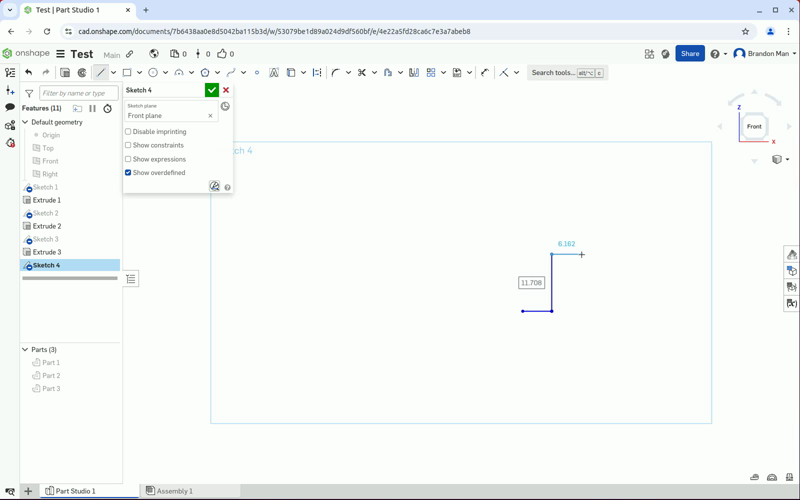
mouse_move(522, 254)
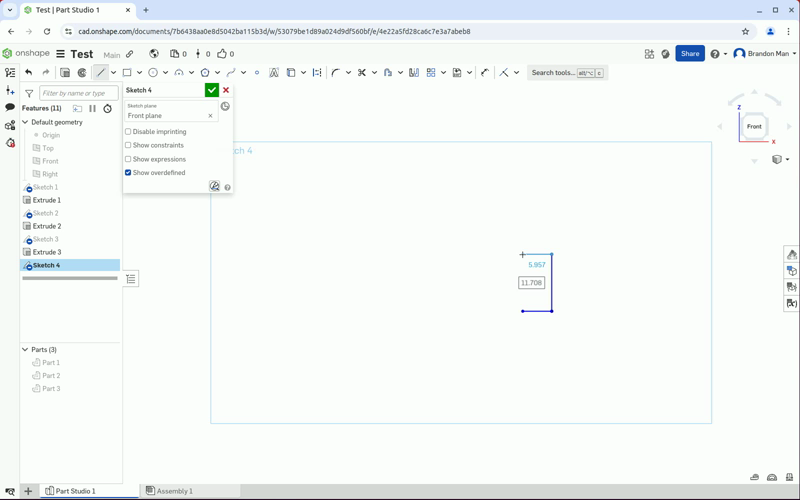
click(522, 254)
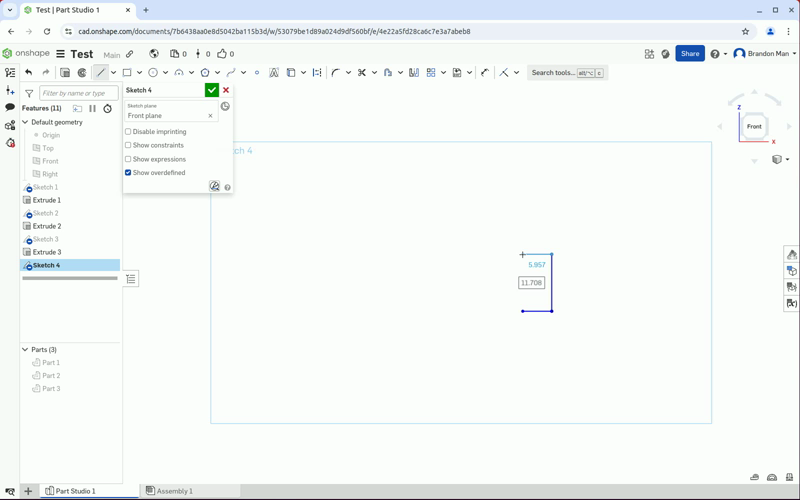
key_up(shift)
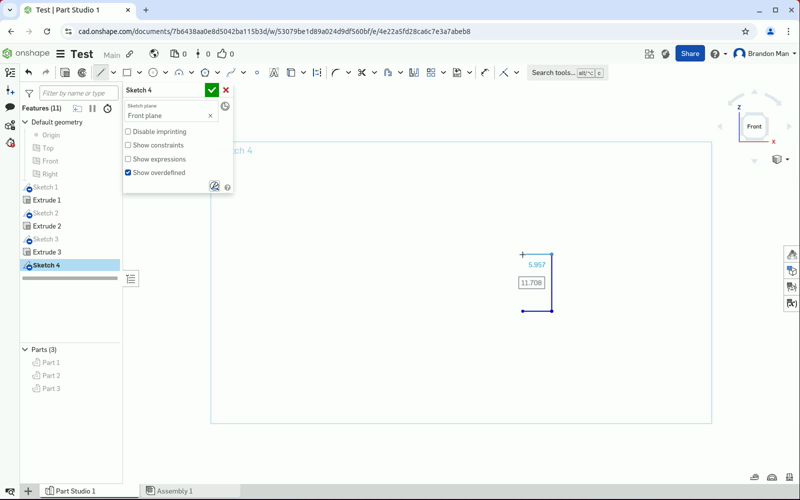
mouse_move(552, 254)
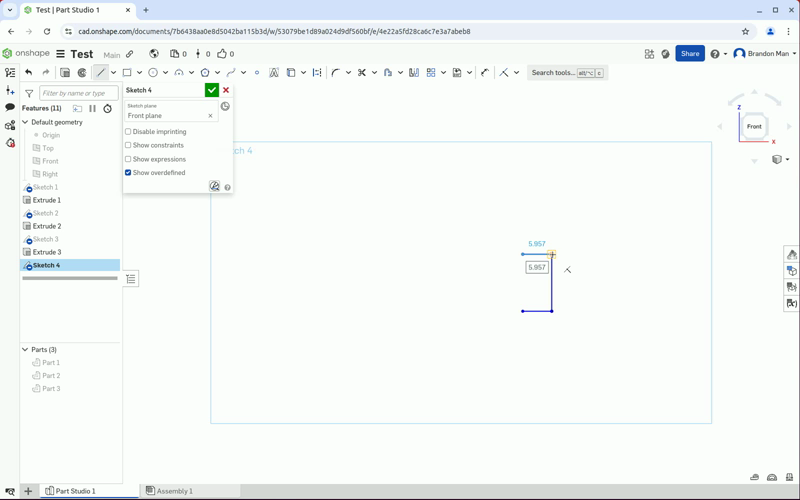
key_down(shift)
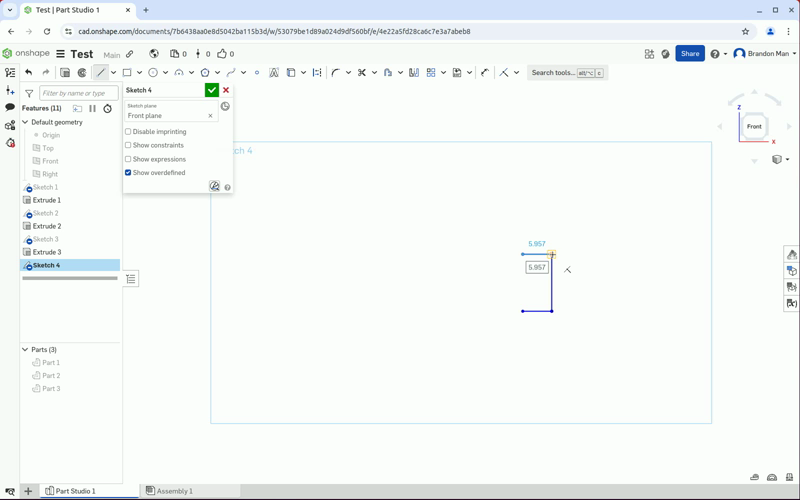
mouse_move(522, 311)
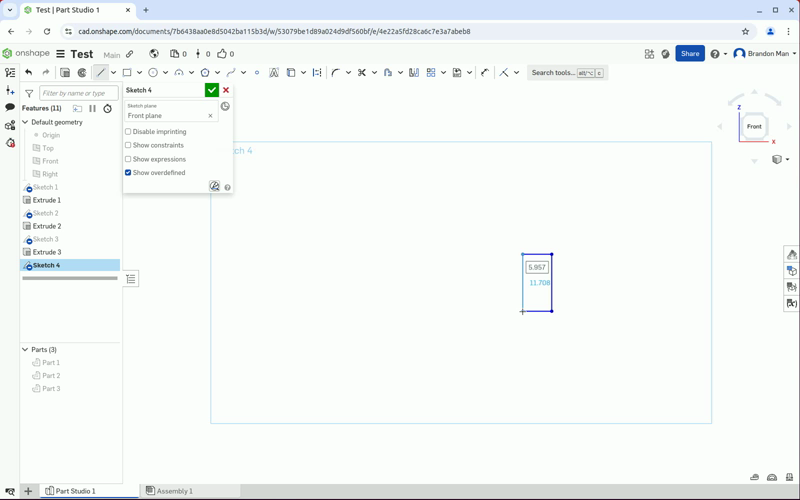
key_up(shift)
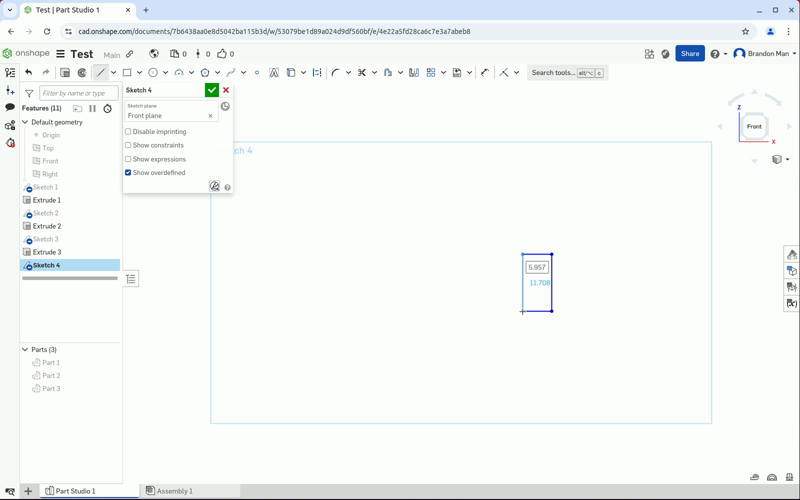
click(522, 311)
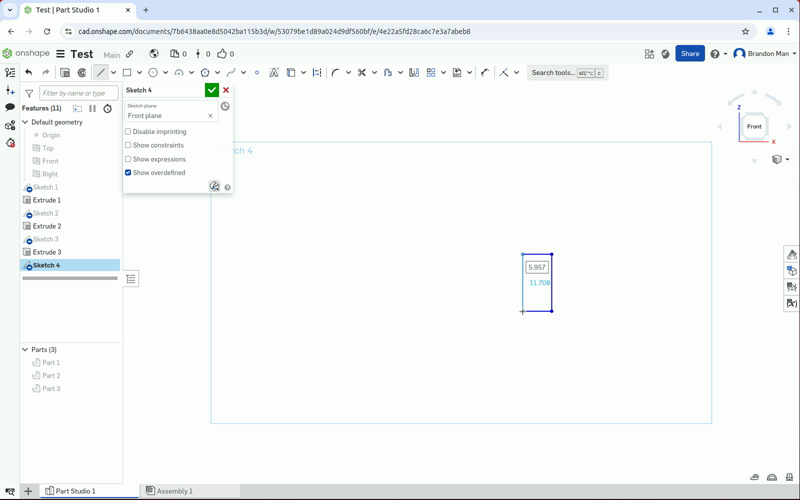
key(esc)
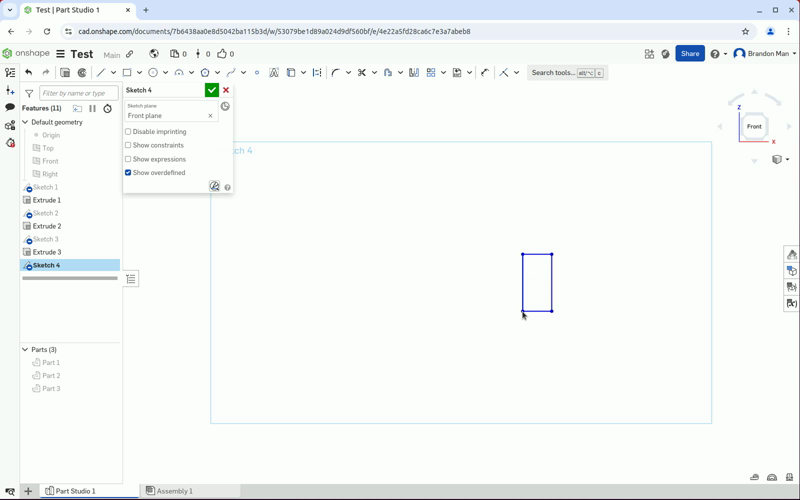
mouse_move(526, 276)
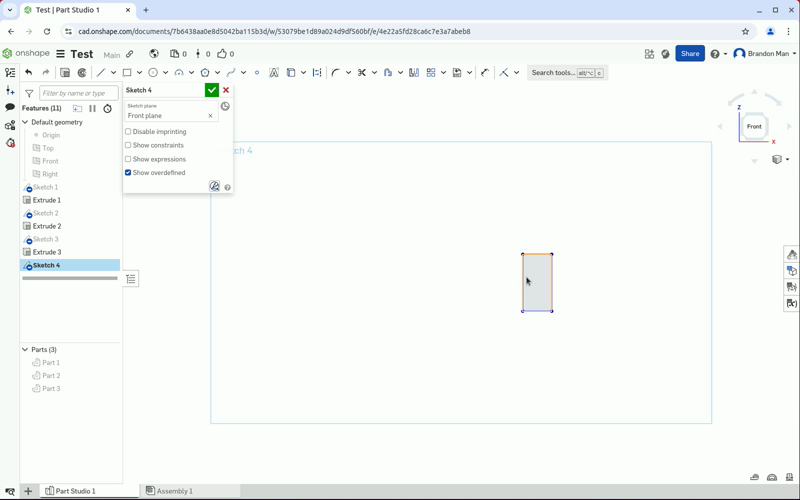
scroll(6)
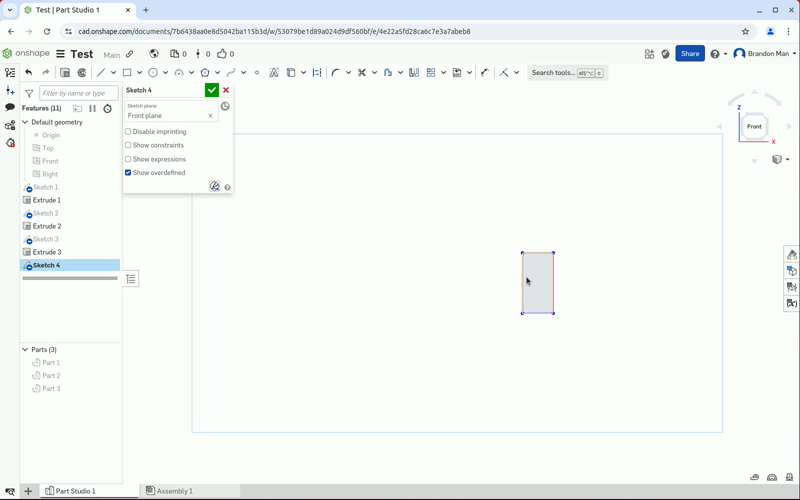
scroll(6)
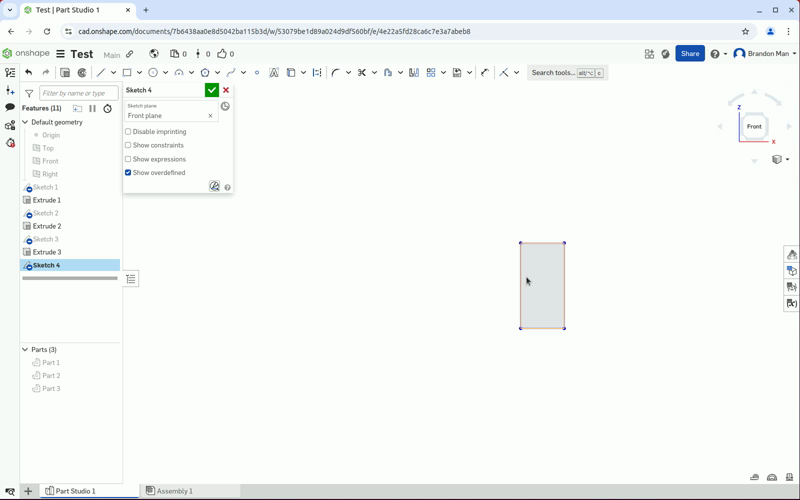
scroll(6)
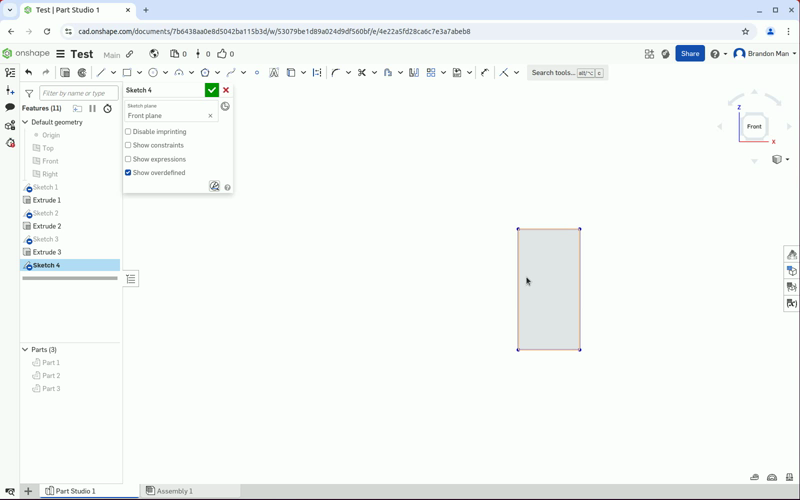
scroll(6)
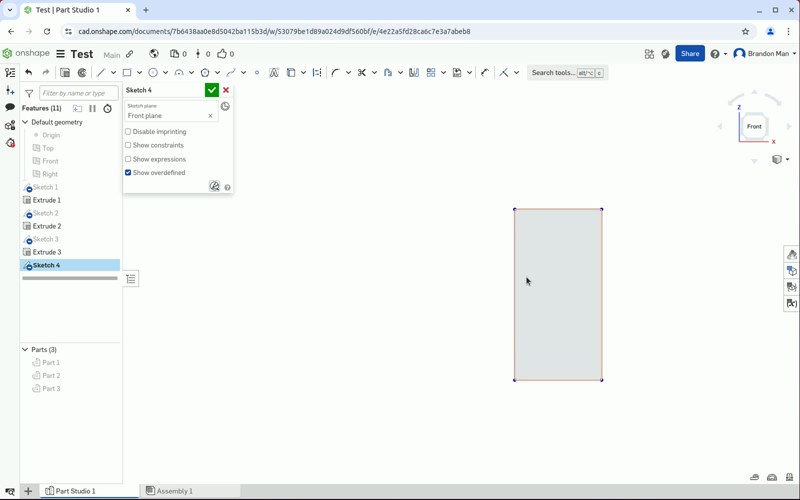
scroll(6)
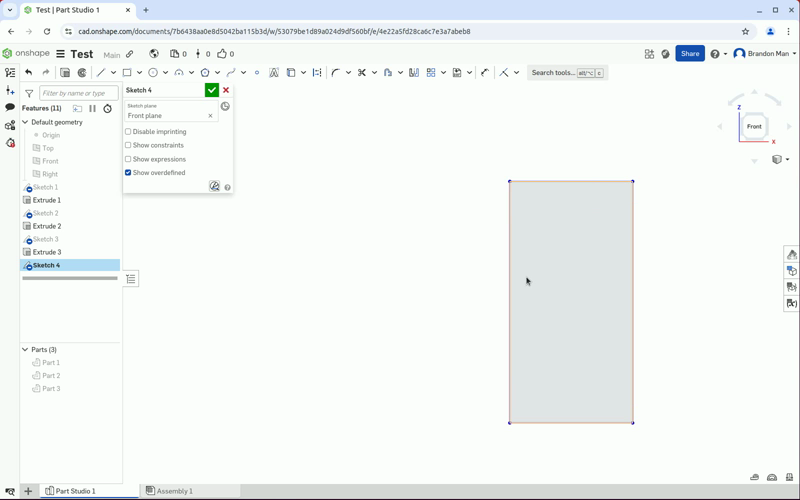
scroll(6)
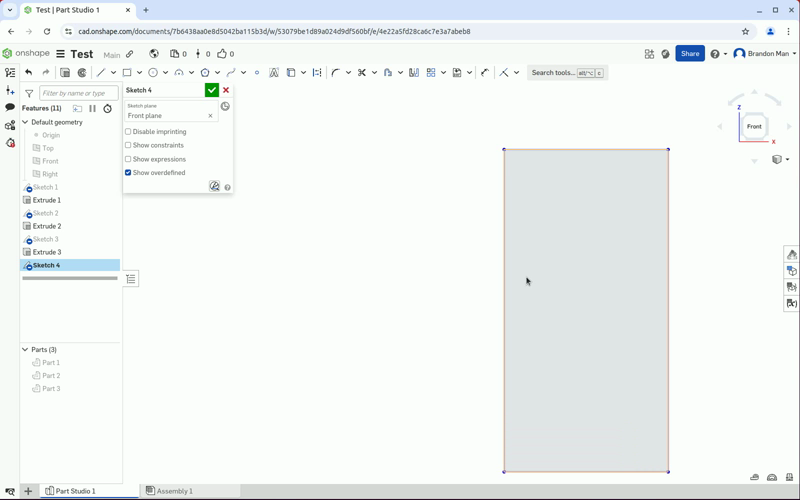
scroll(6)
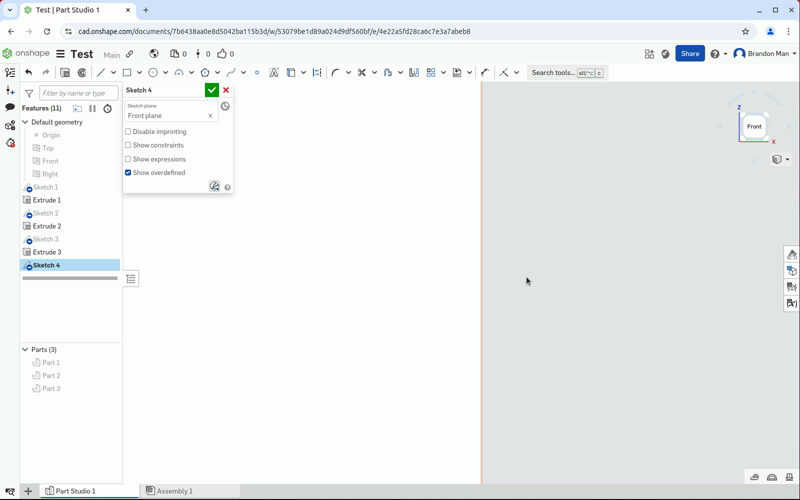
click(526, 276)
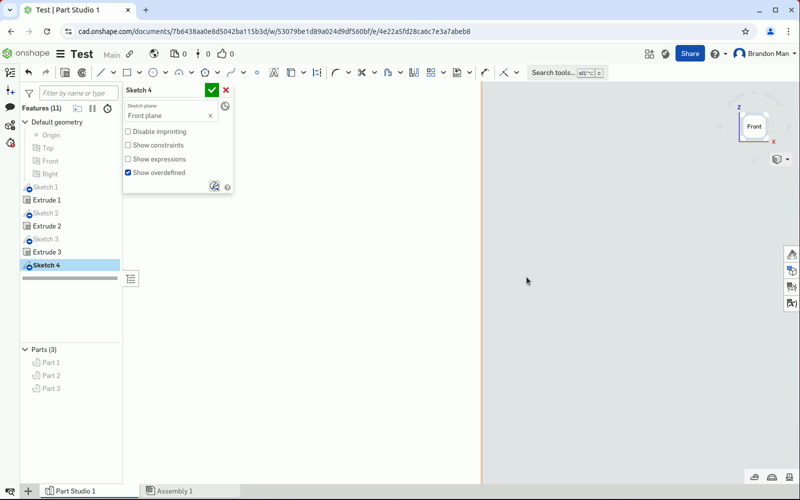
scroll(-6)
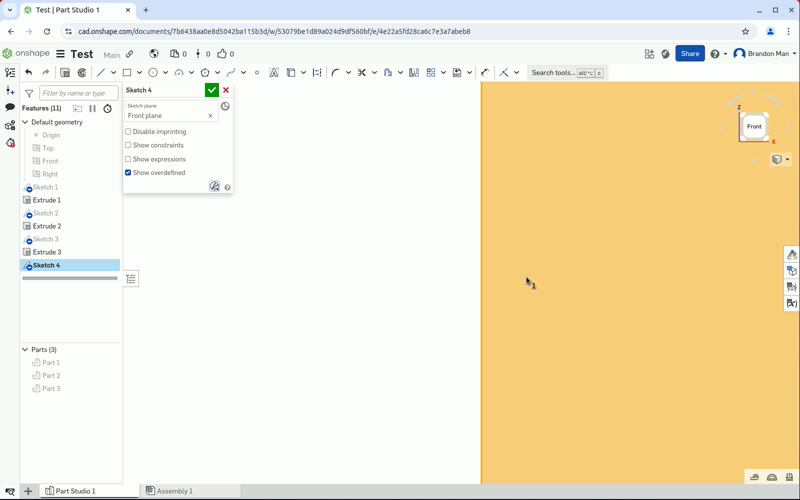
scroll(-6)
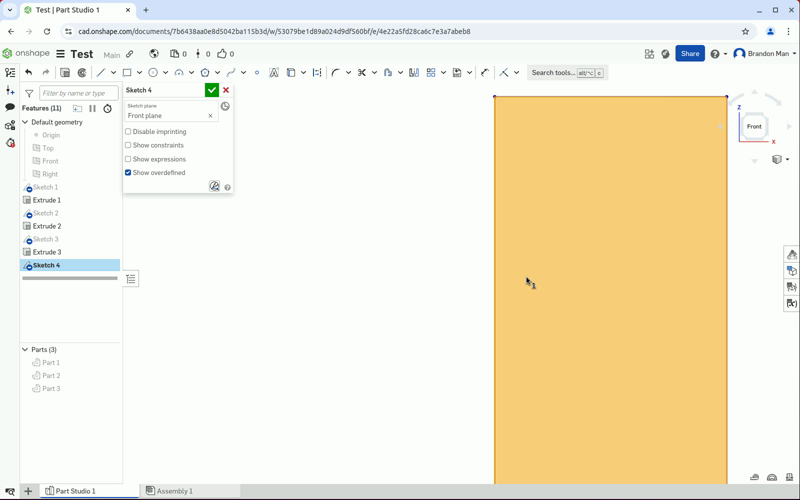
scroll(-6)
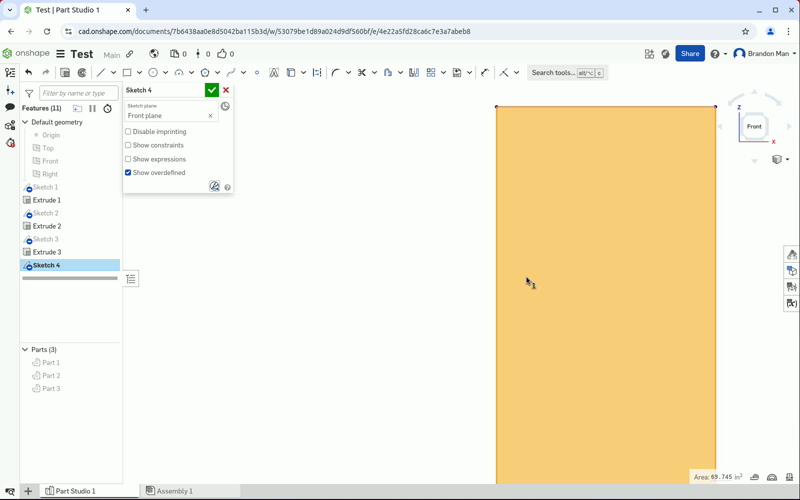
scroll(-6)
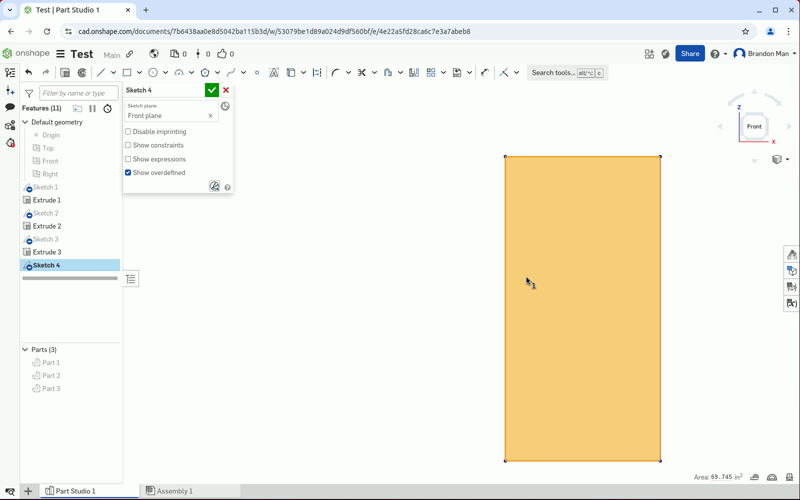
scroll(-6)
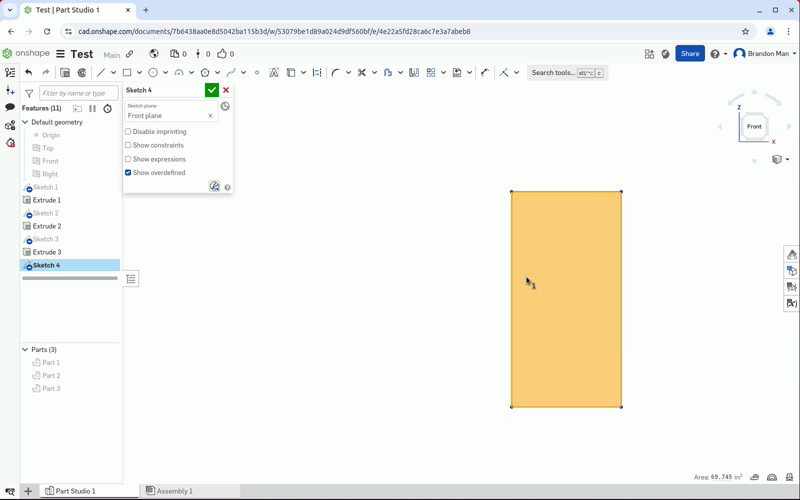
scroll(-6)
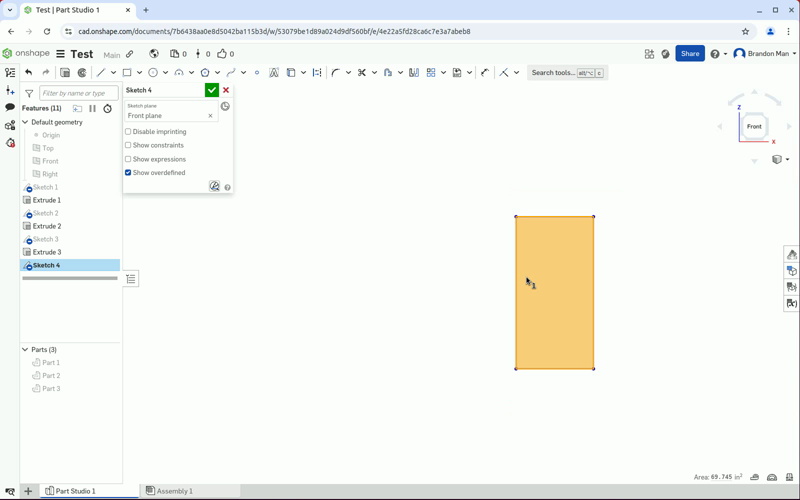
scroll(-6)
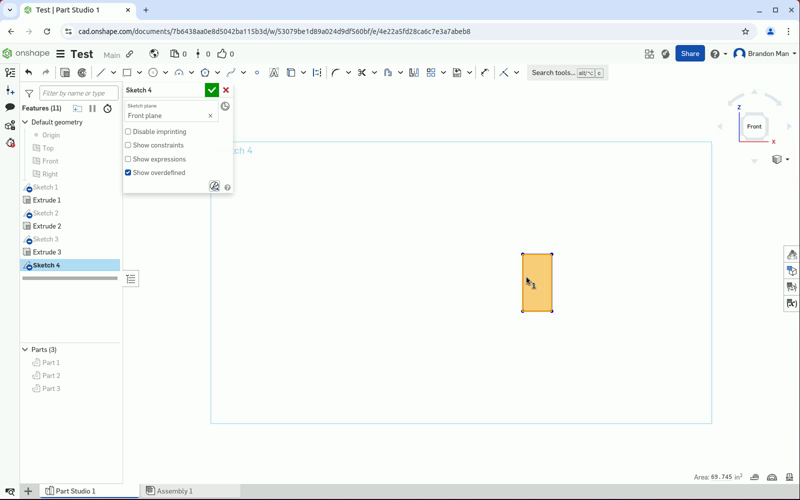
mouse_move(73, 352)
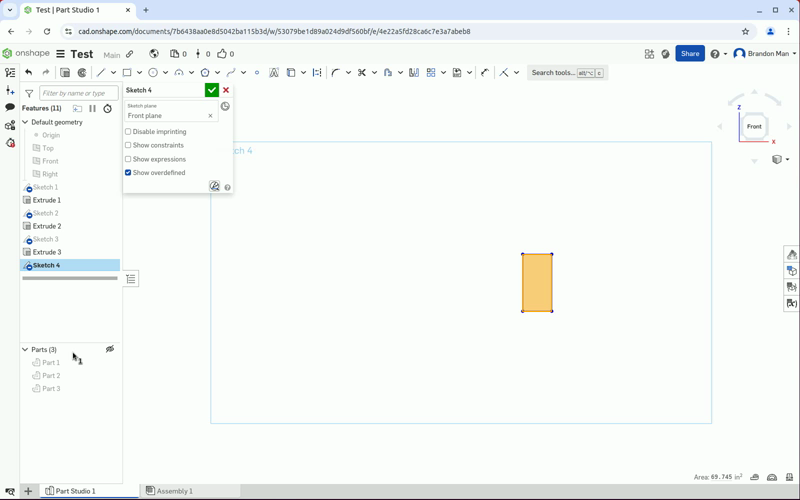
key(shift+y)
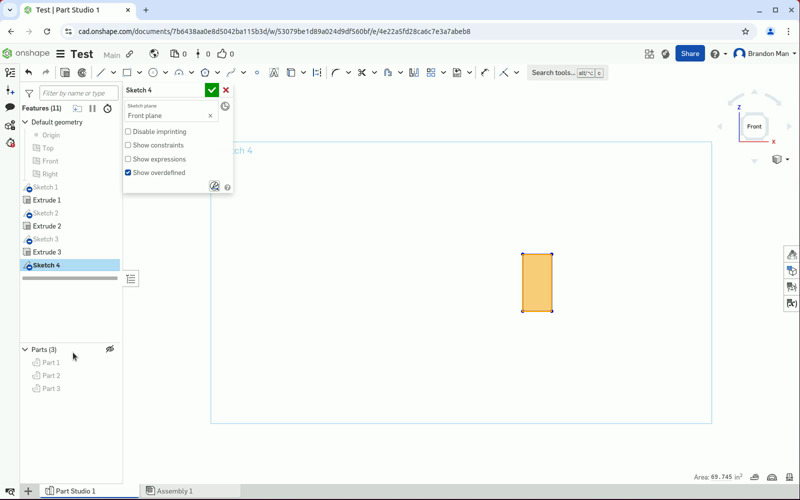
key(shift+e)
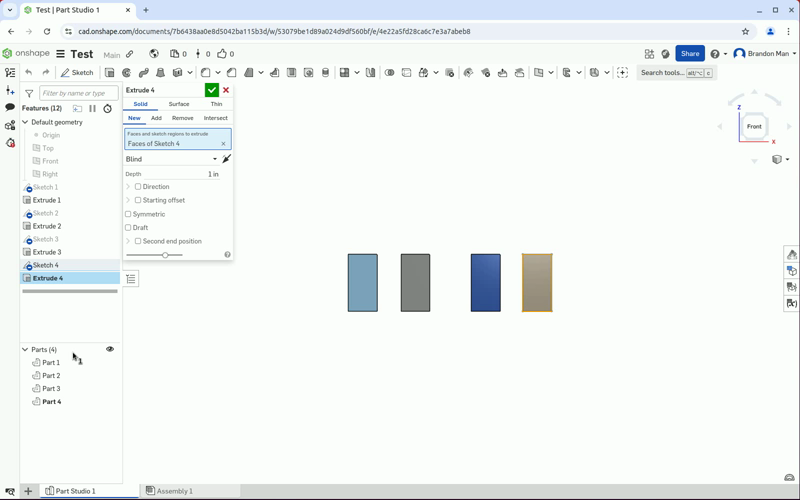
mouse_move(143, 106)
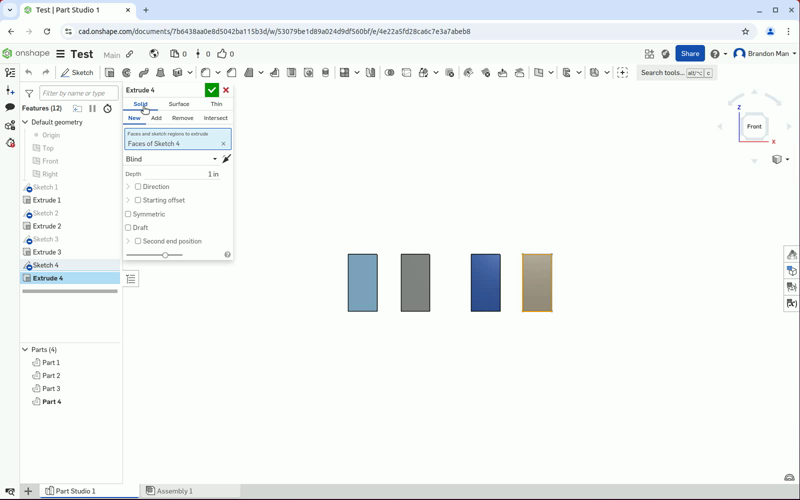
click(143, 106)
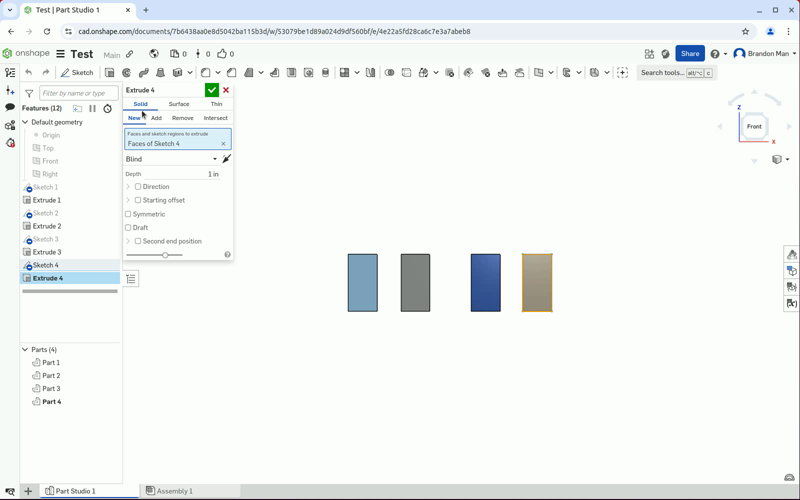
mouse_move(137, 120)
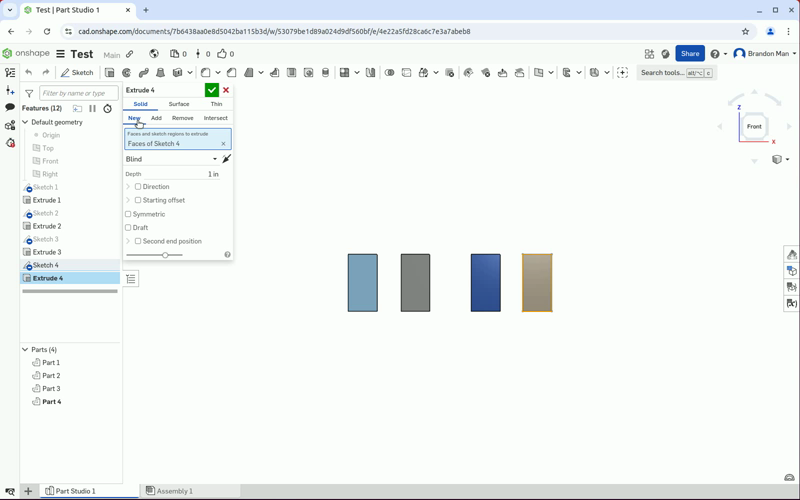
click(137, 120)
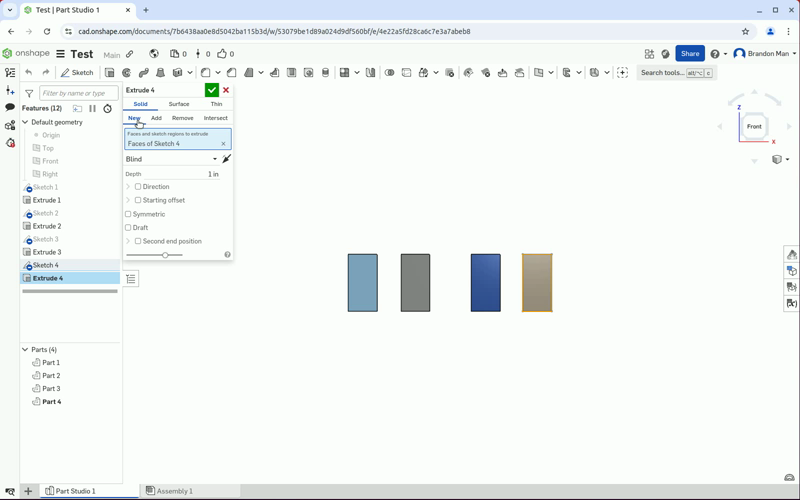
key(tab, 4)
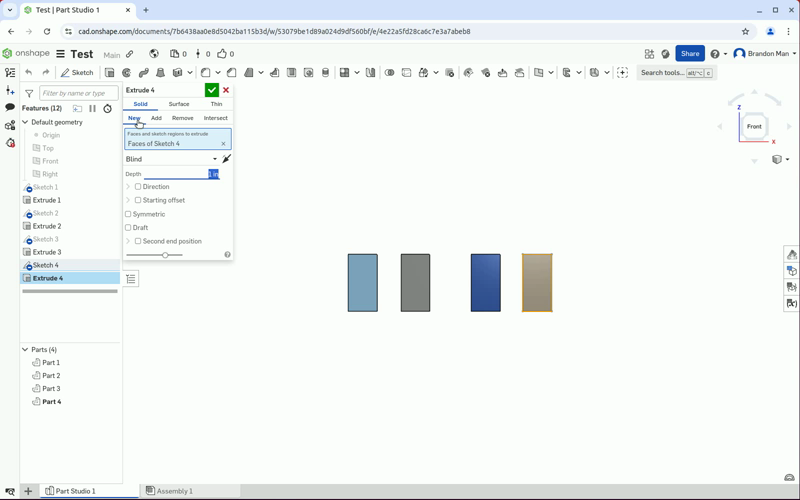
text(5.777)
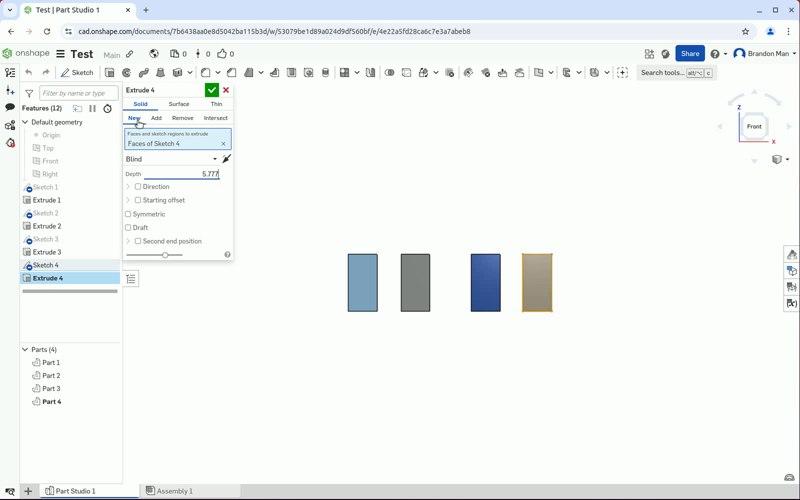
key(enter)
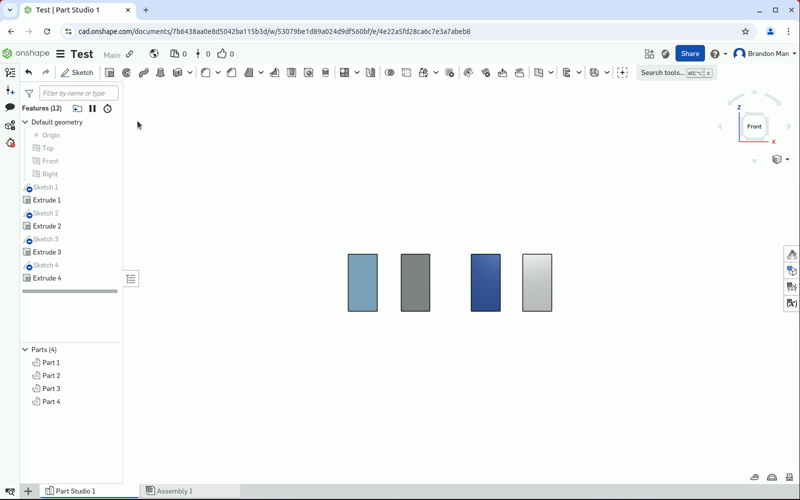
key(shift+h)
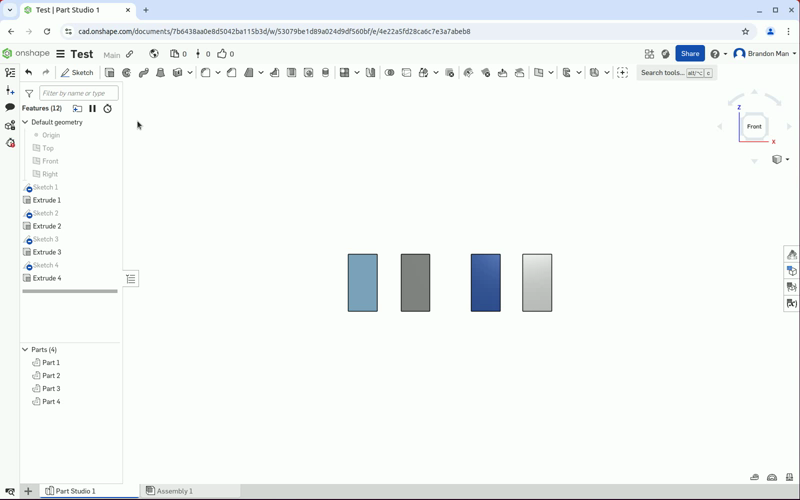
key(shift+h)
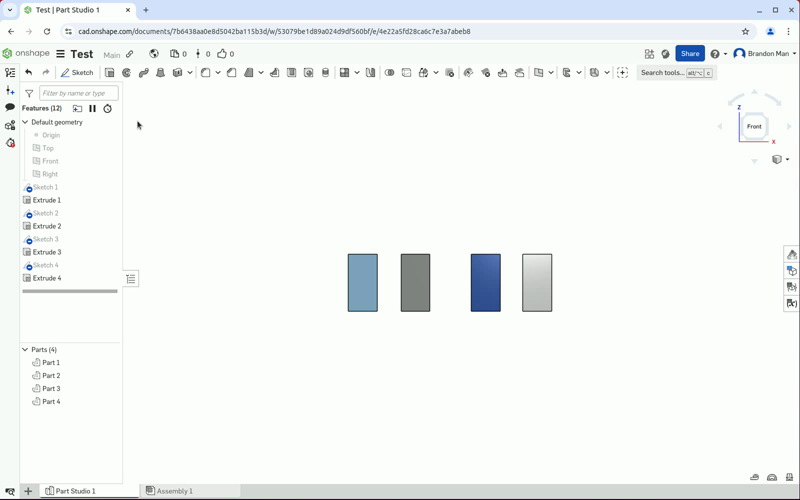
mouse_move(73, 189)
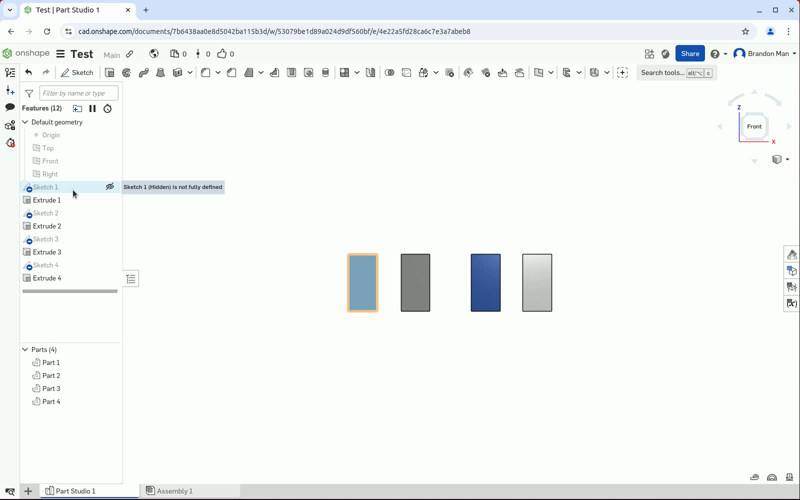
click(73, 189)
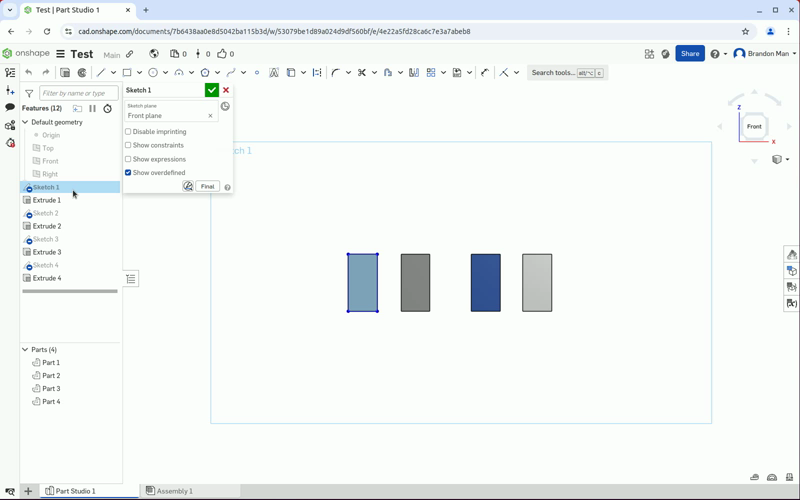
mouse_move(229, 92)
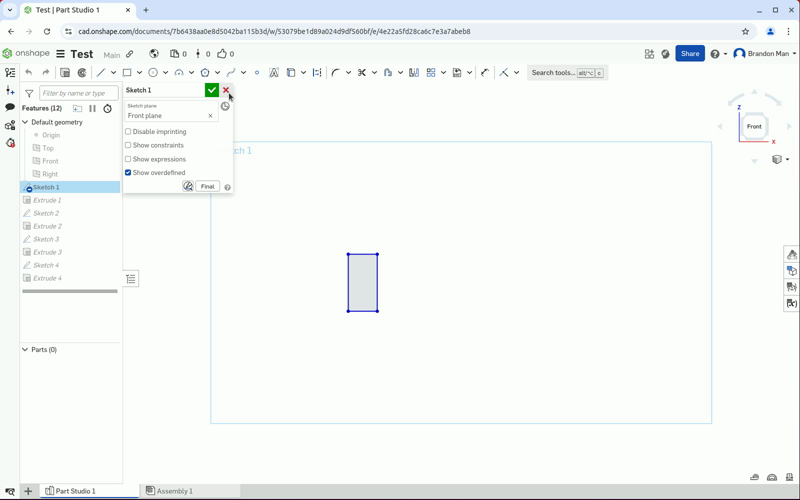
click(229, 92)
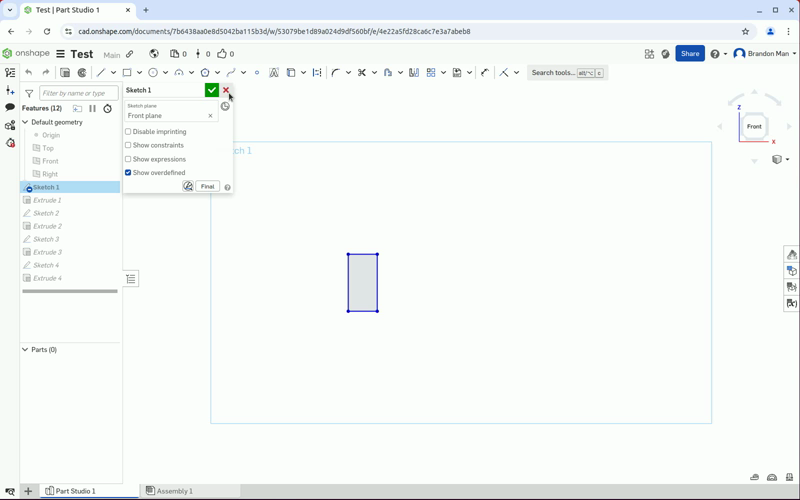
key(shift+s)
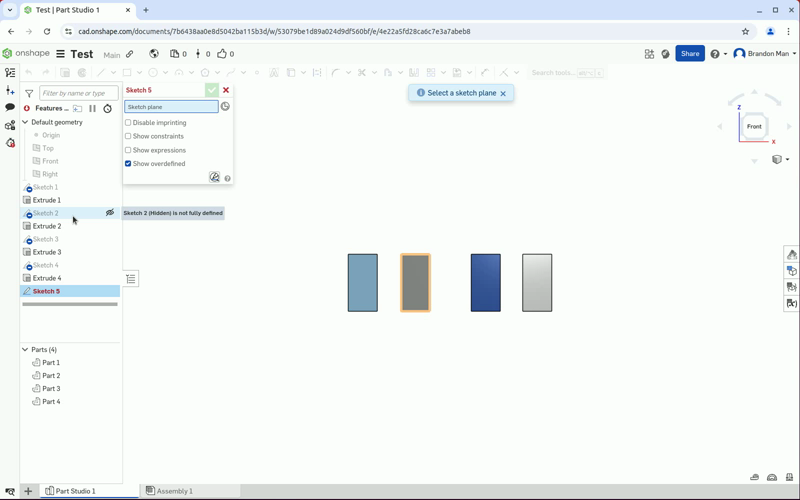
scroll(3)
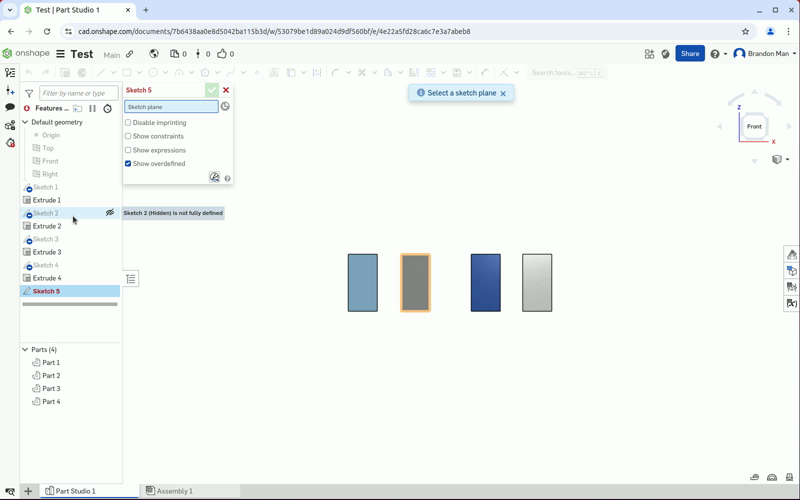
mouse_move(73, 163)
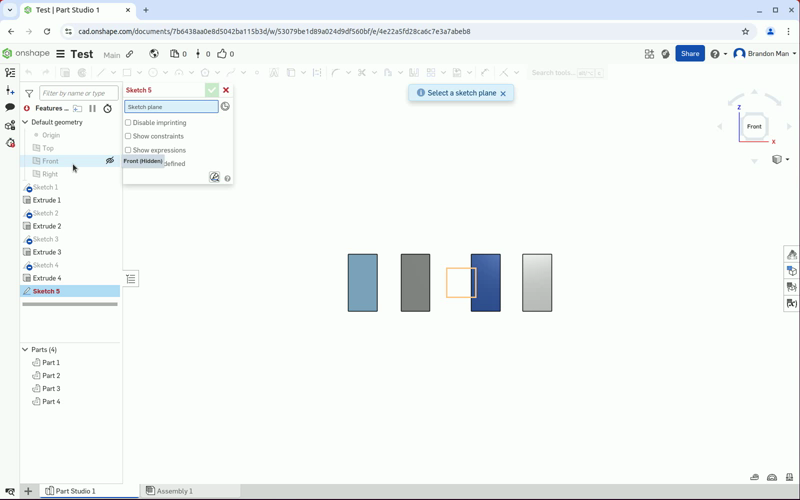
click(73, 163)
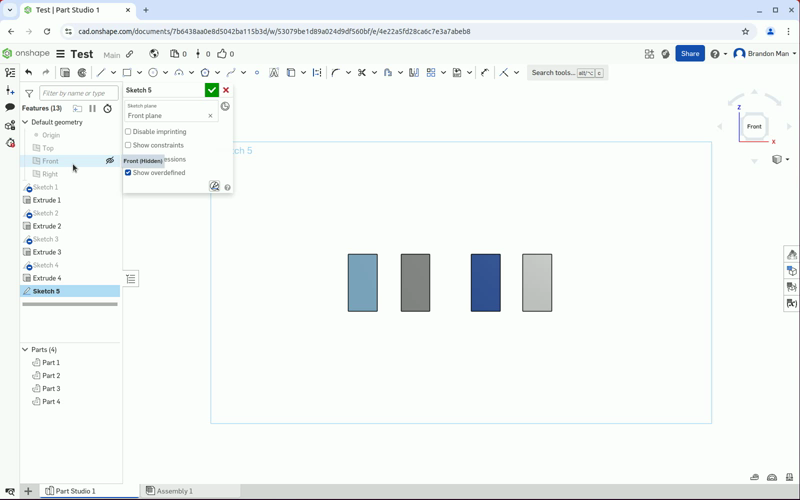
mouse_move(73, 352)
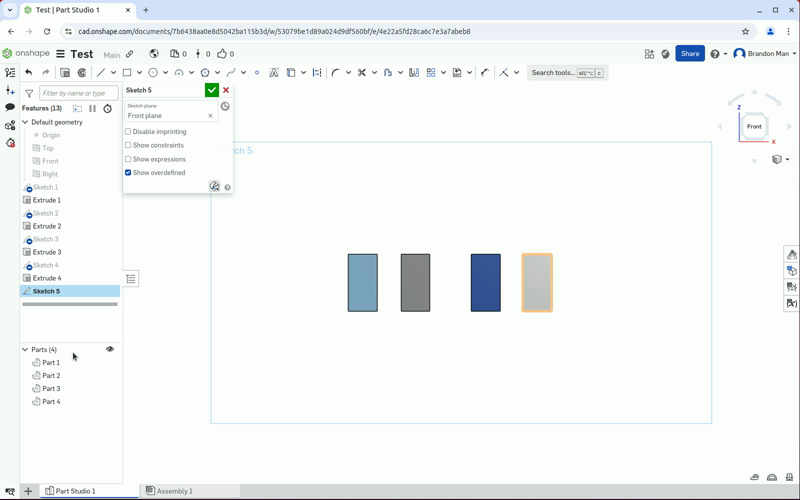
key(y)
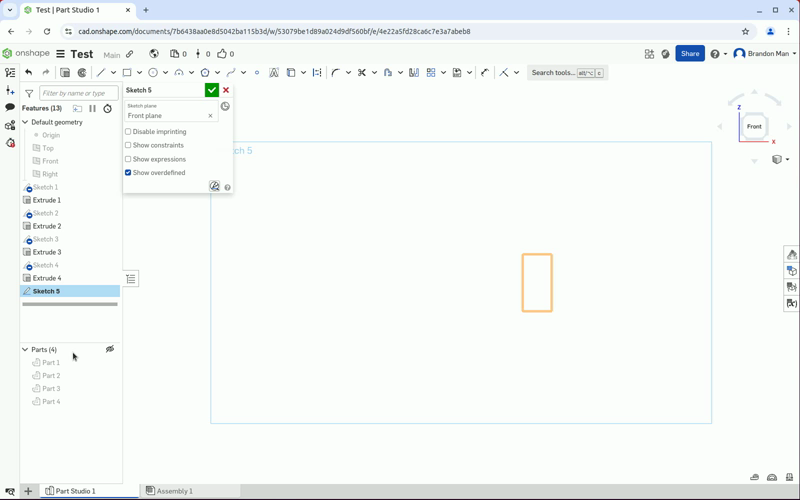
key(l)
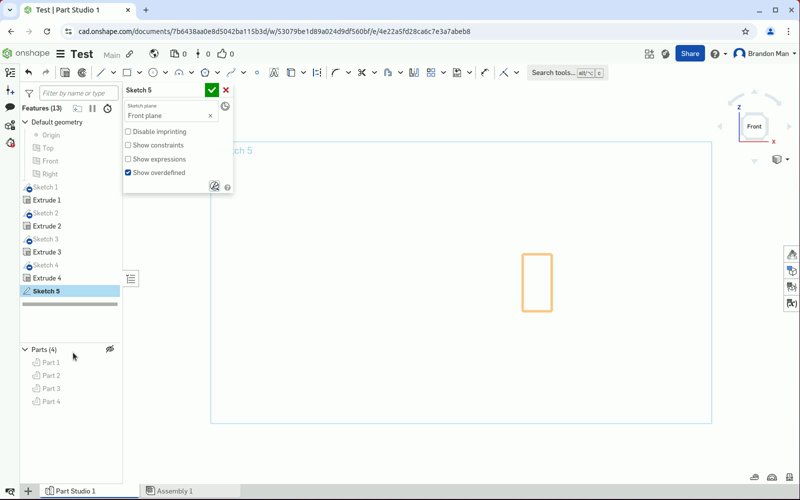
key_down(shift)
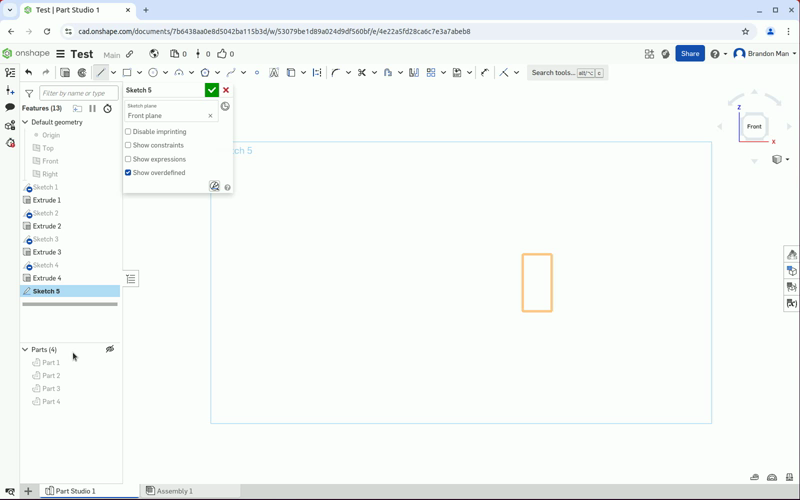
mouse_move(551, 311)
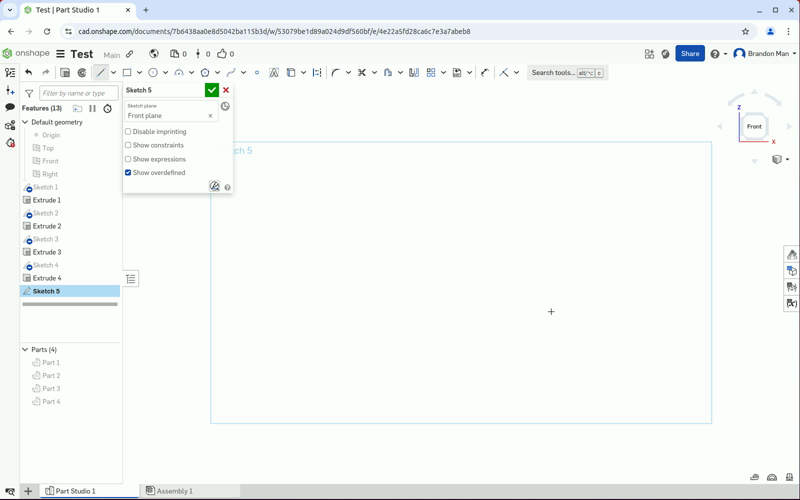
click(551, 311)
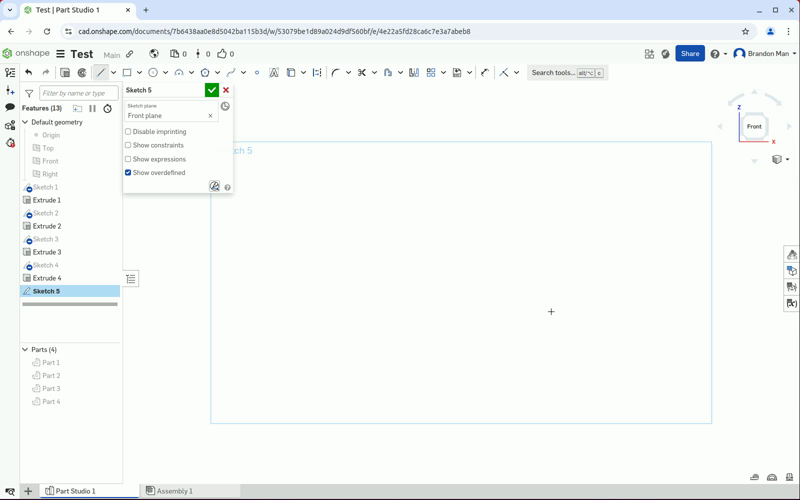
key_up(shift)
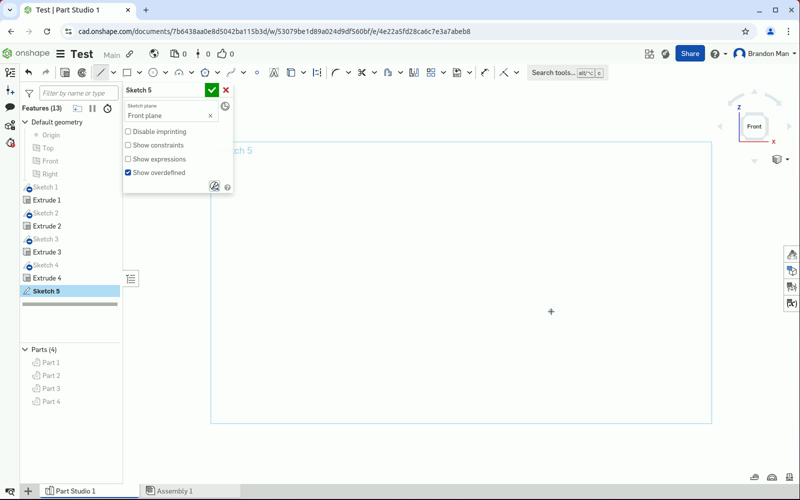
key_down(shift)
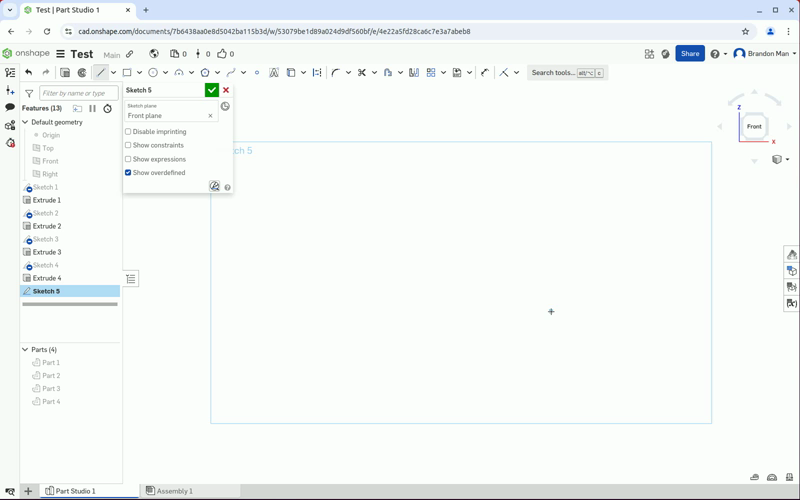
mouse_move(581, 311)
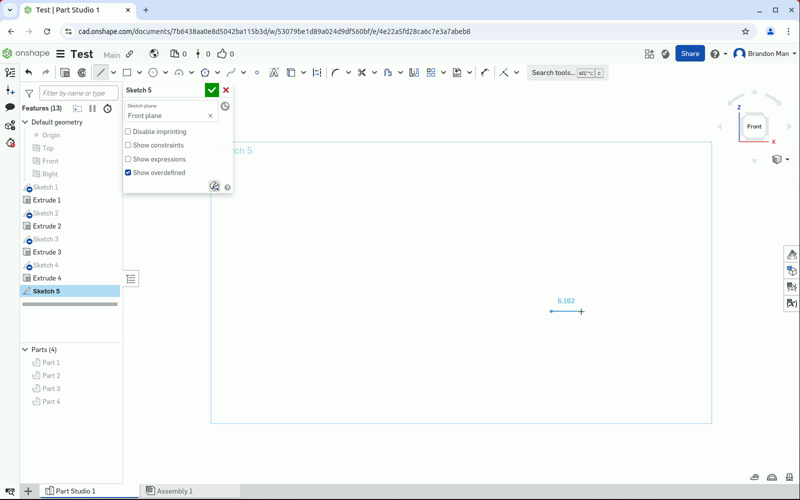
mouse_move(573, 311)
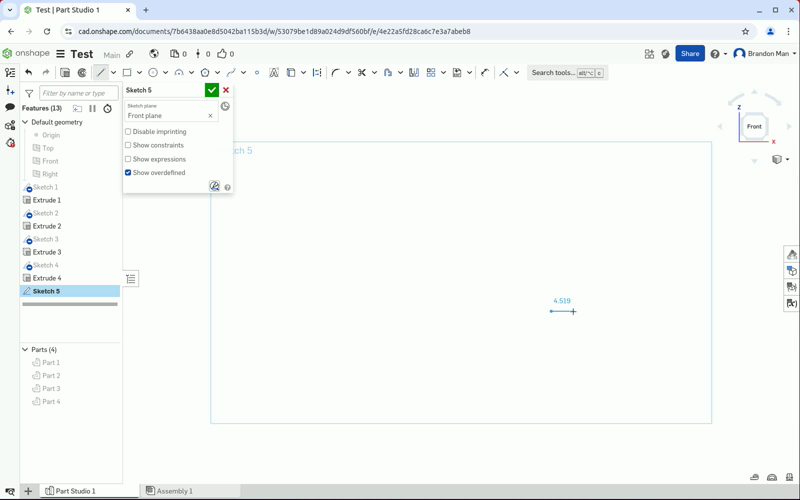
click(573, 311)
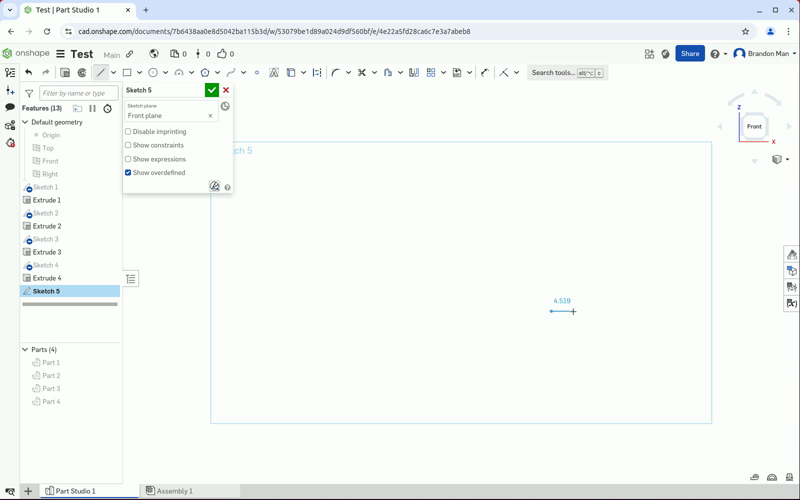
key_up(shift)
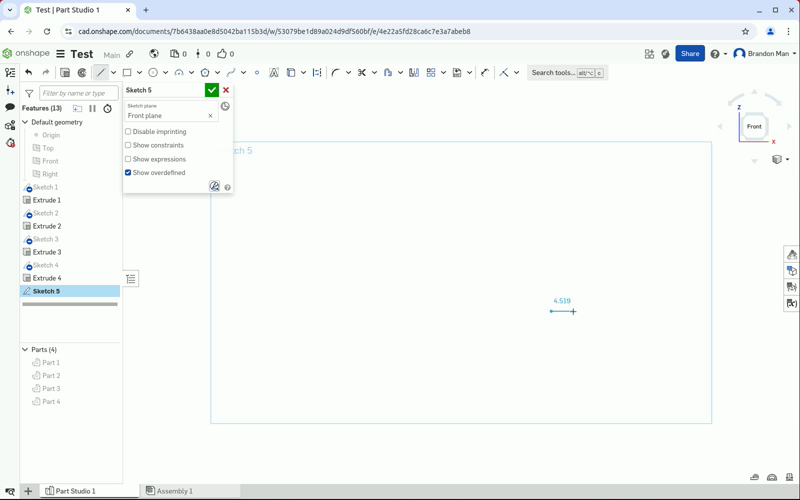
key_down(shift)
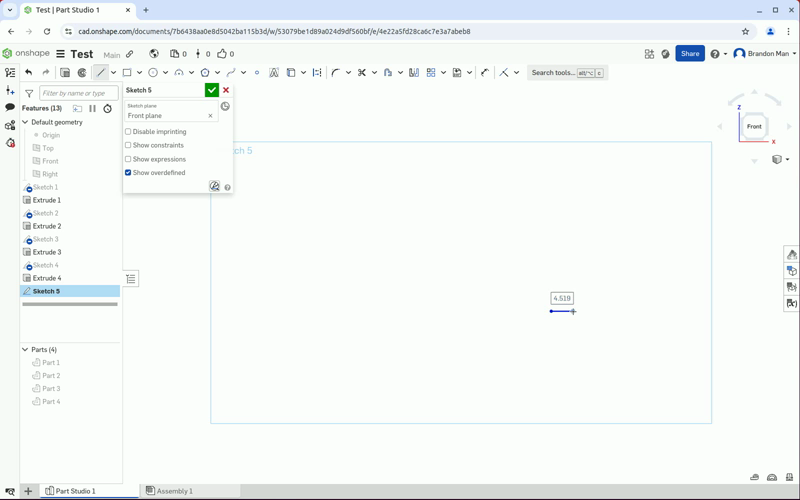
mouse_move(589, 311)
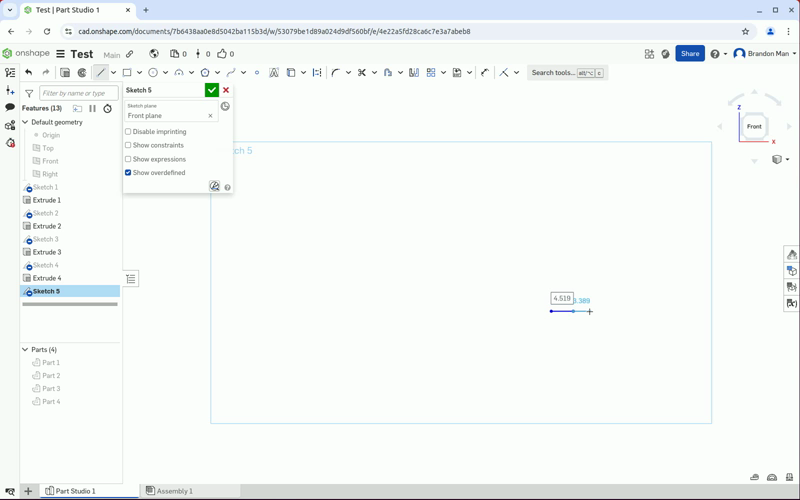
mouse_move(573, 254)
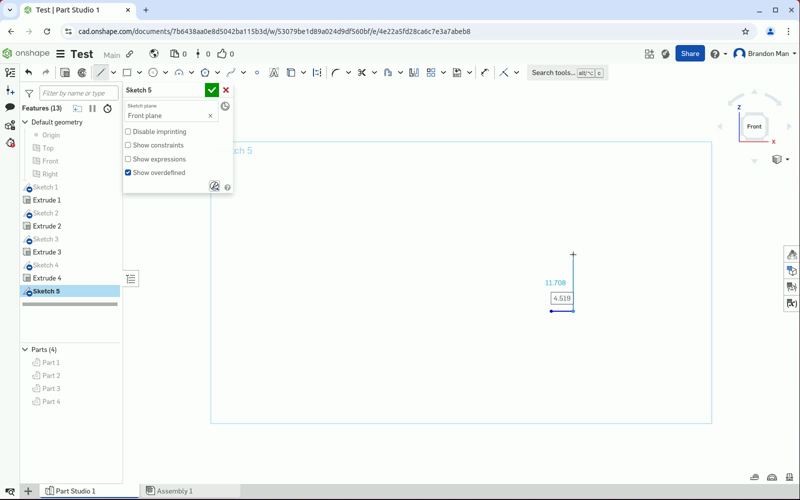
click(573, 254)
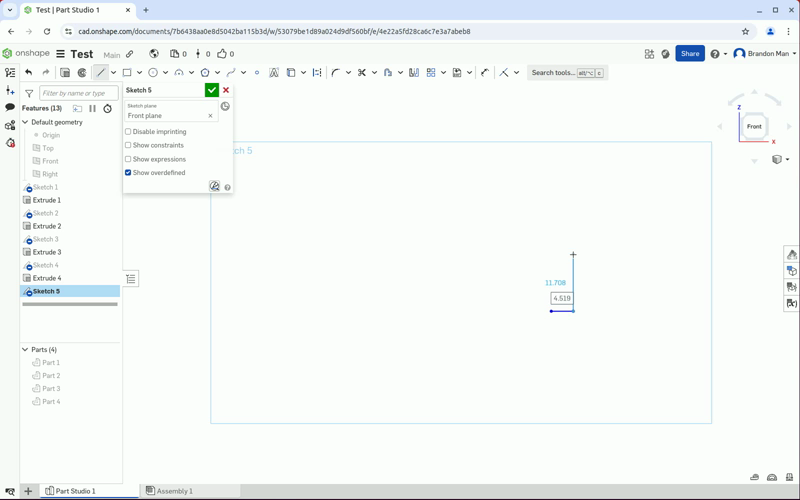
key_up(shift)
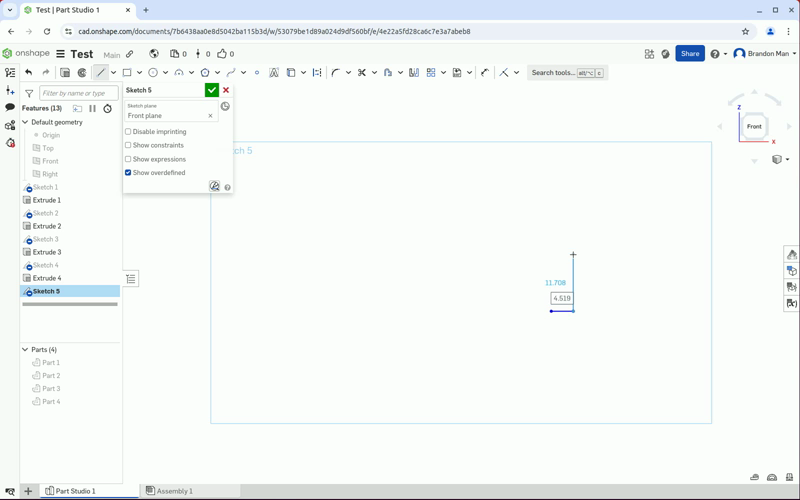
key_down(shift)
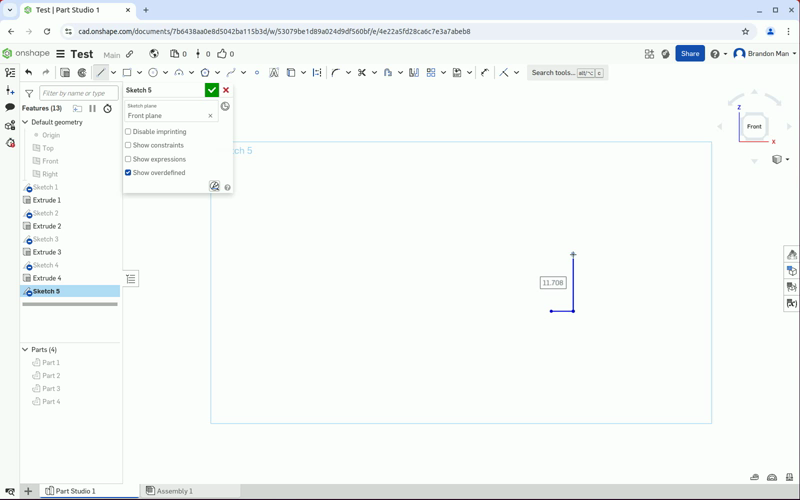
mouse_move(589, 254)
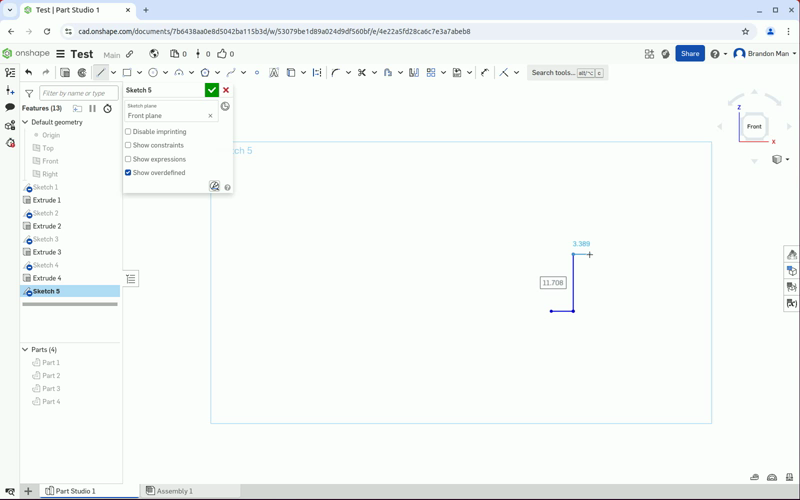
mouse_move(551, 254)
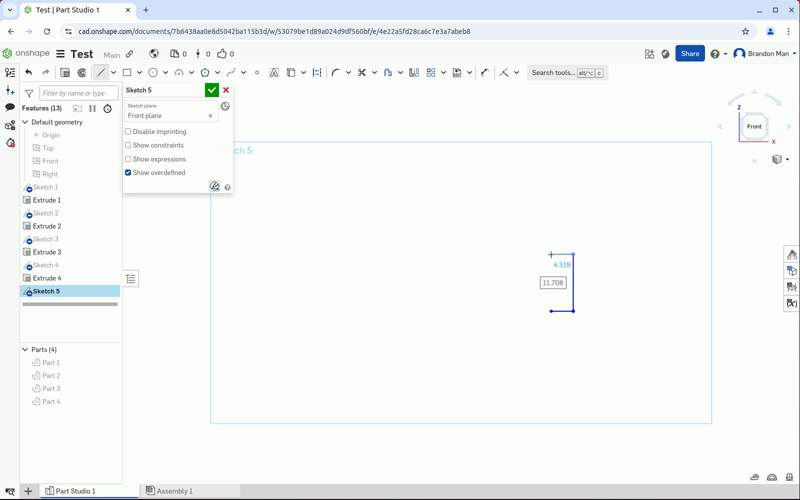
click(551, 254)
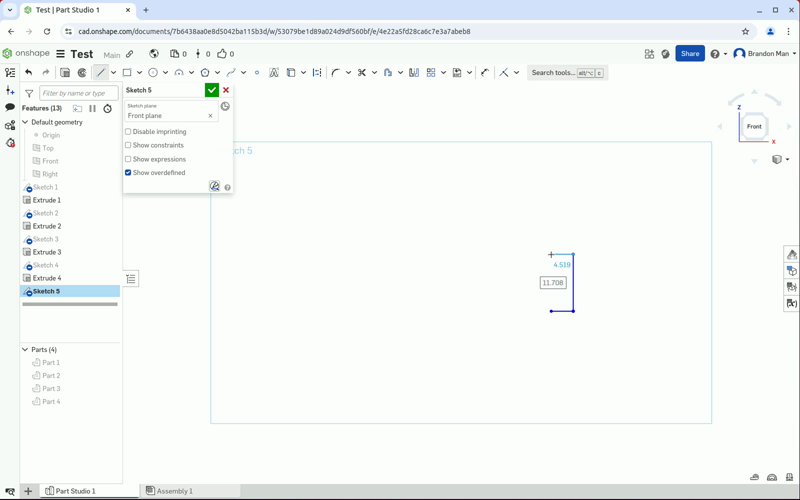
key_up(shift)
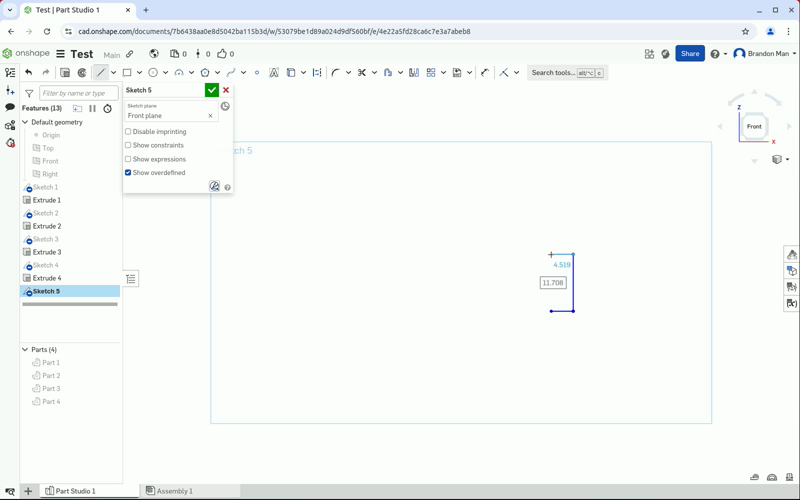
mouse_move(581, 254)
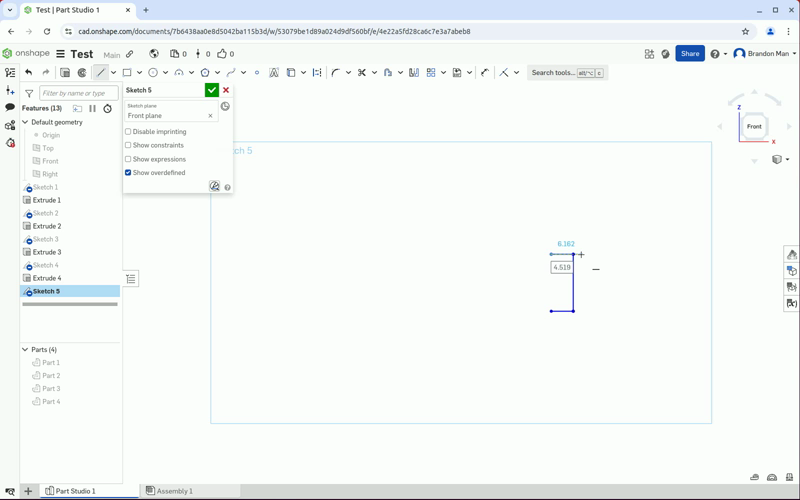
key_down(shift)
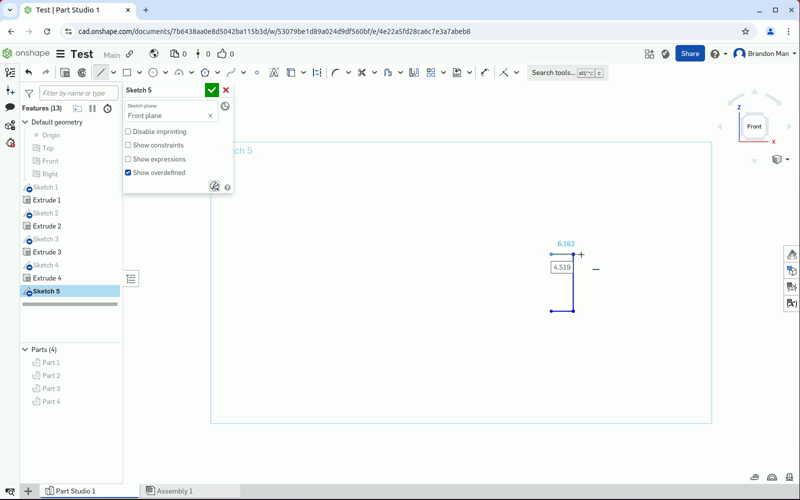
mouse_move(551, 311)
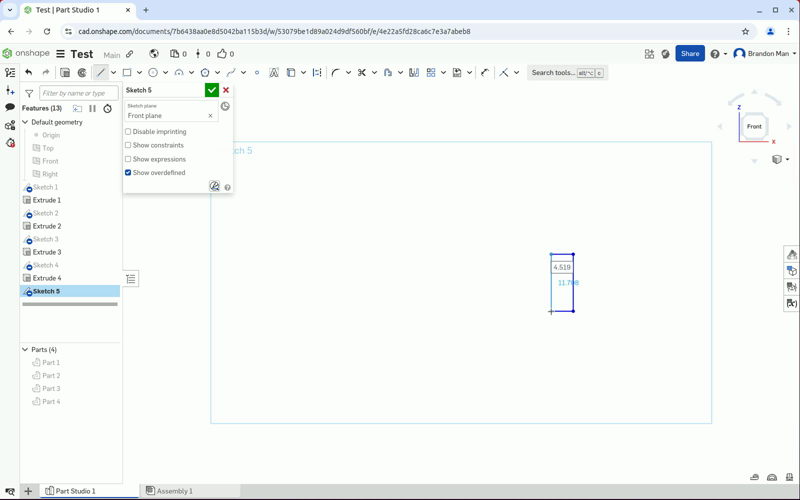
key_up(shift)
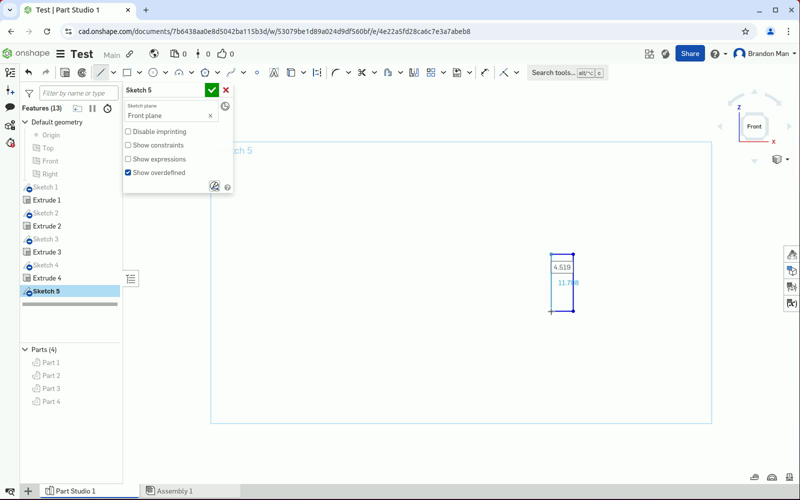
click(551, 311)
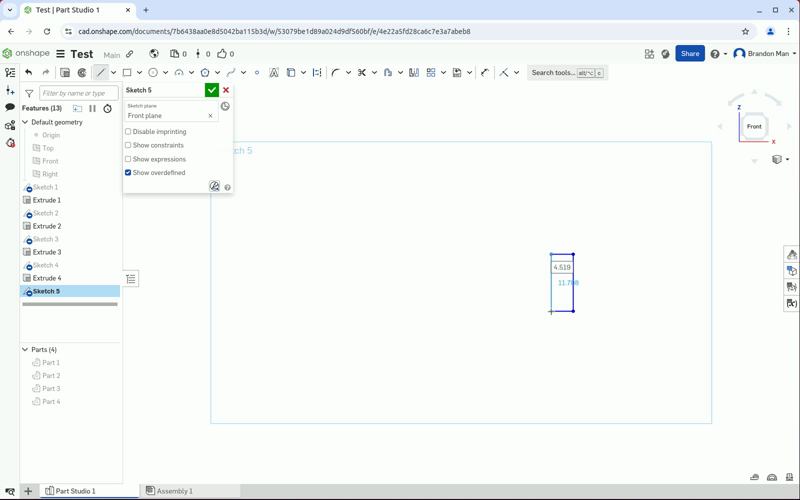
key(esc)
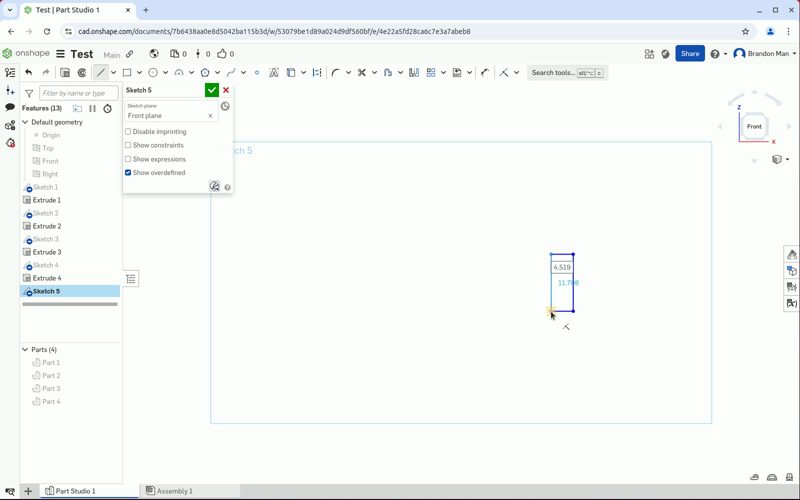
mouse_move(558, 268)
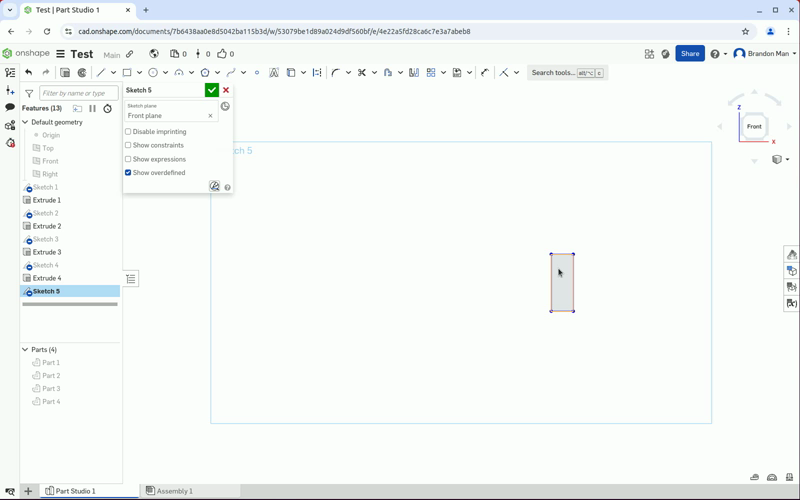
scroll(6)
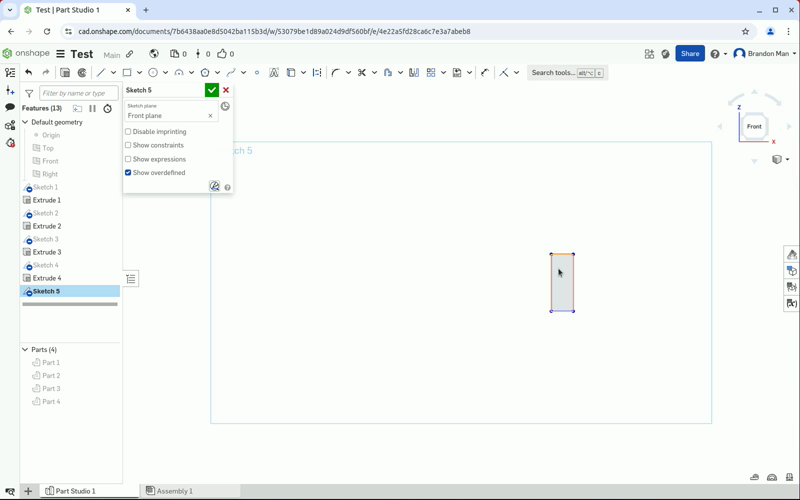
scroll(6)
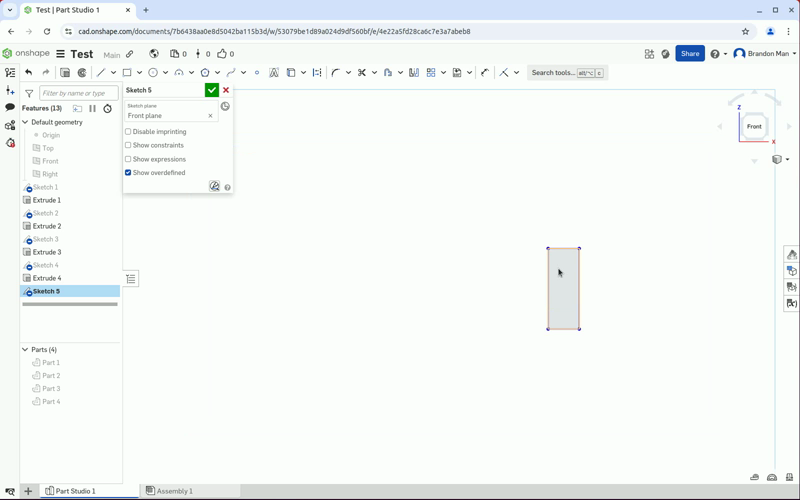
scroll(6)
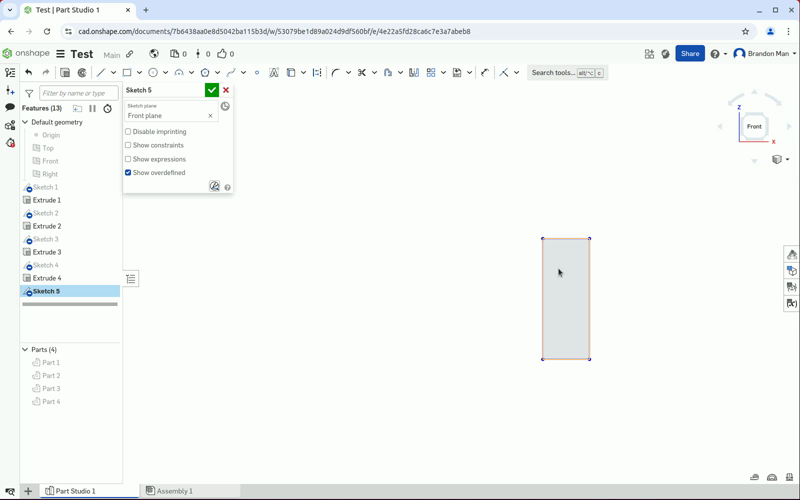
scroll(6)
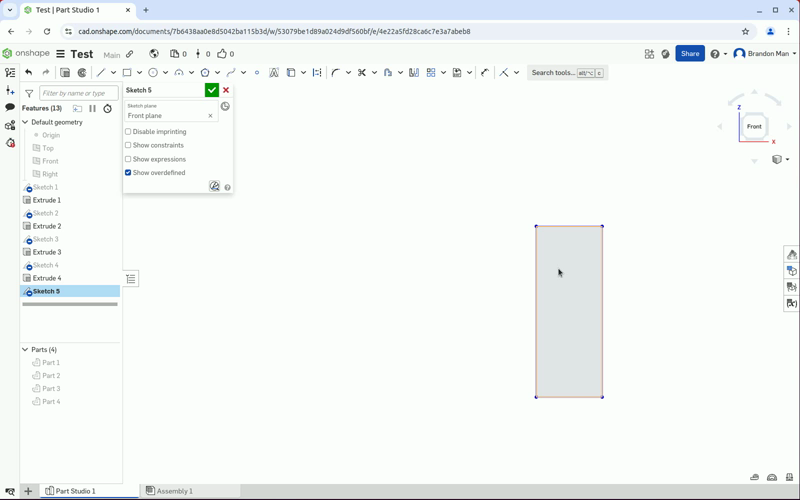
scroll(6)
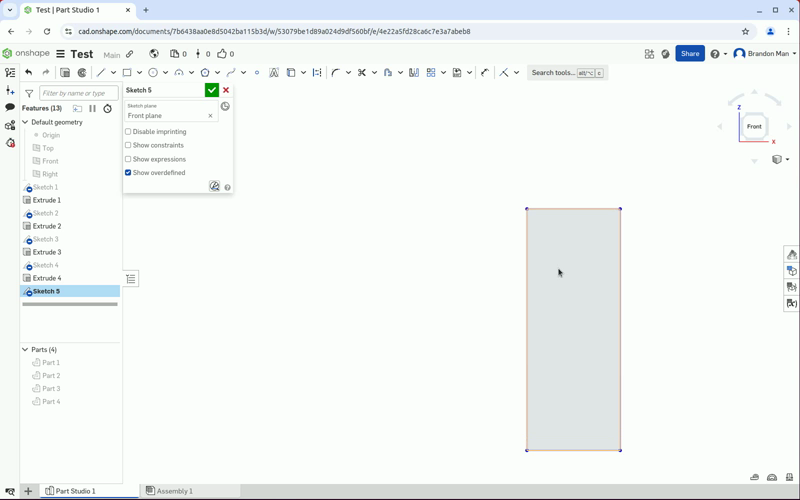
scroll(6)
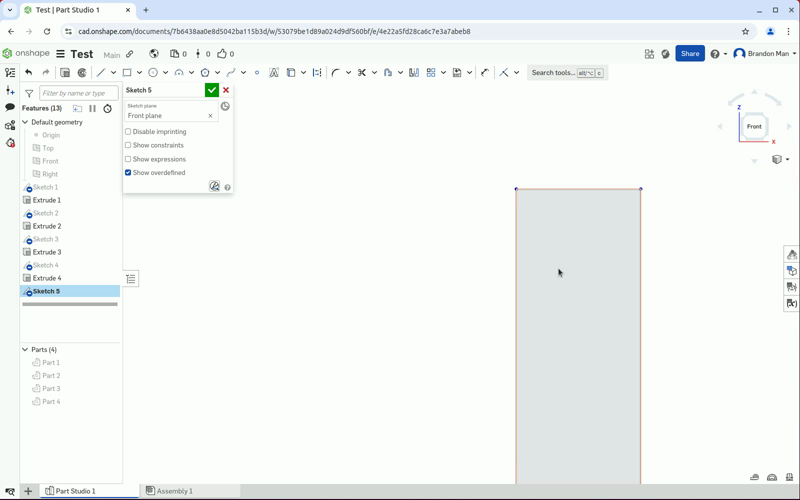
scroll(6)
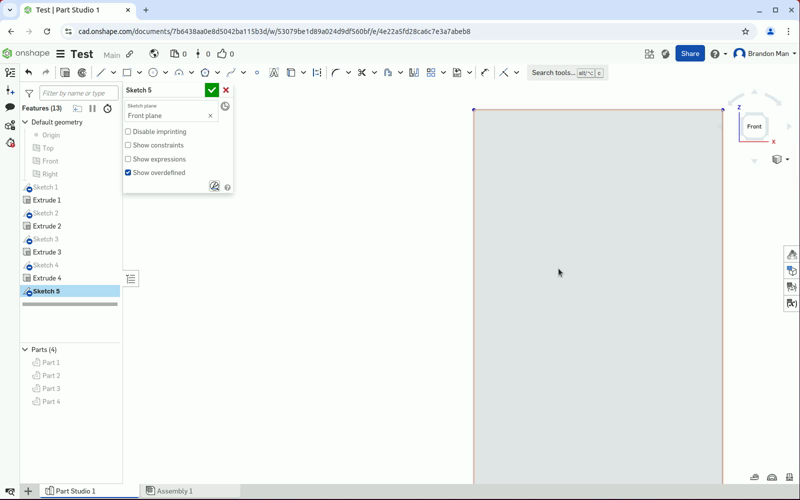
click(558, 268)
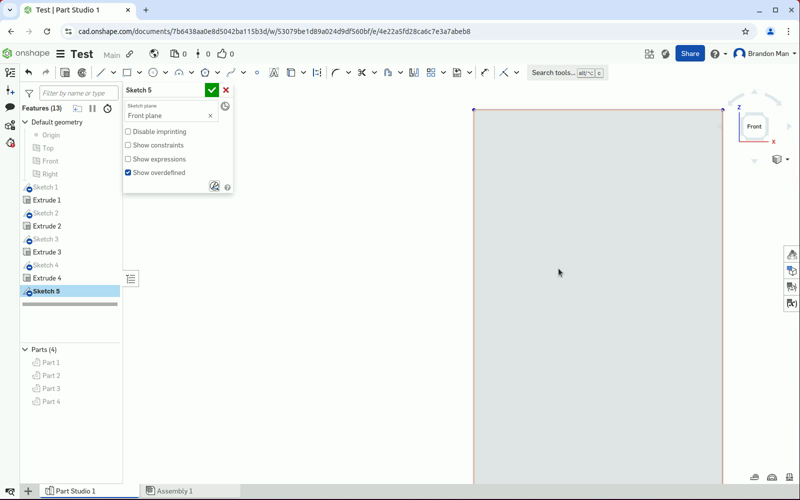
scroll(-6)
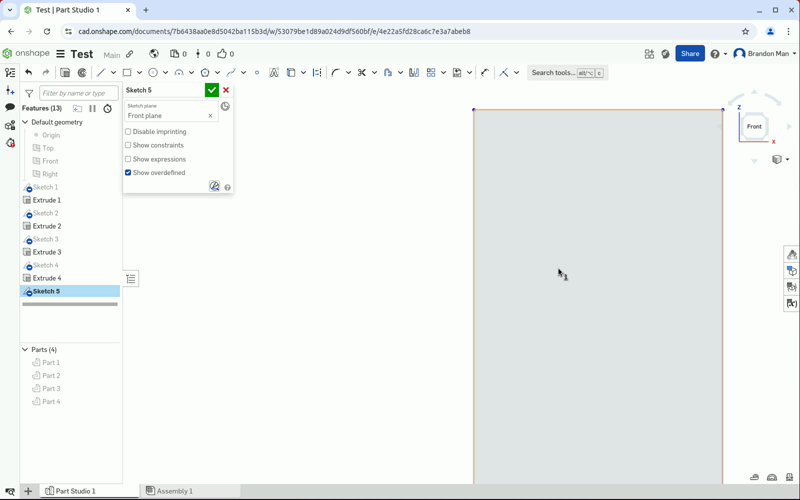
scroll(-6)
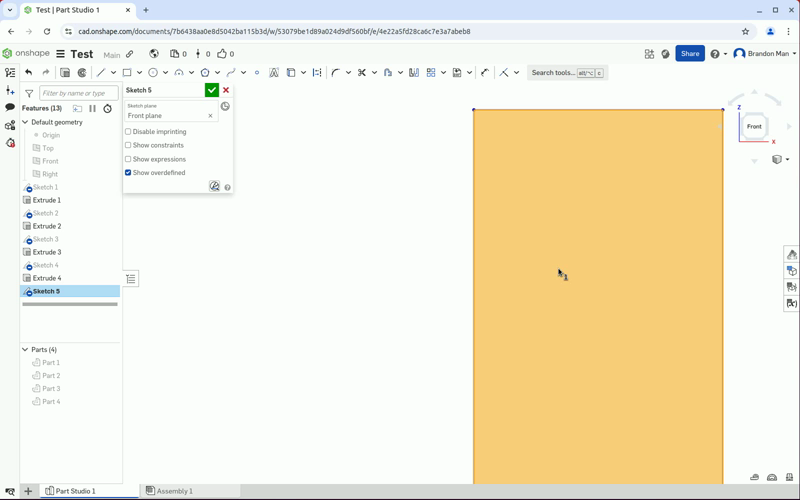
scroll(-6)
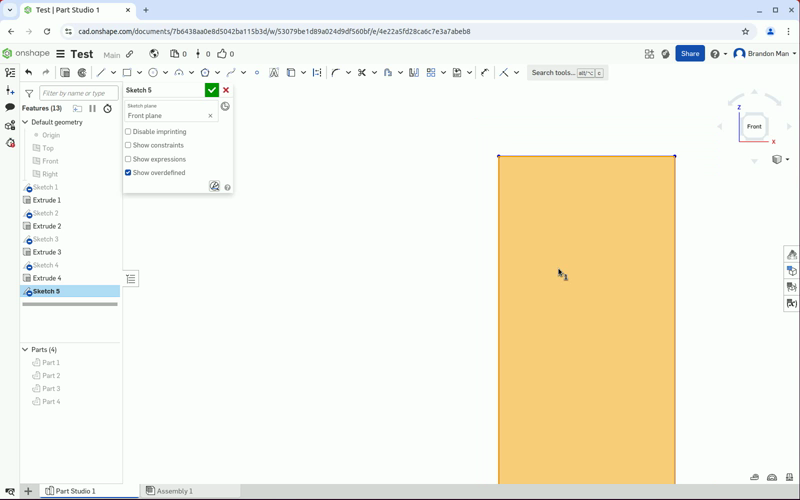
scroll(-6)
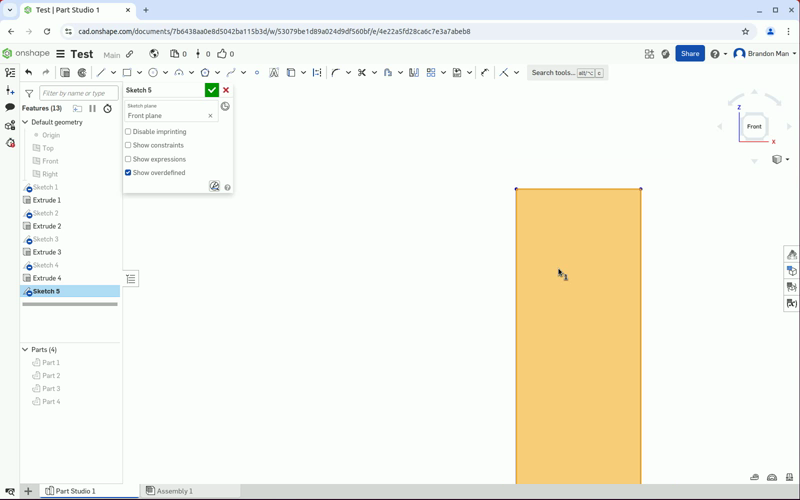
scroll(-6)
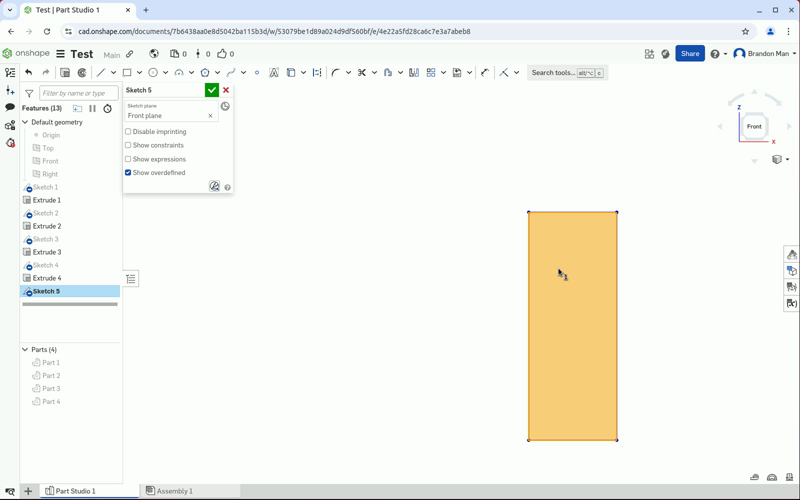
scroll(-6)
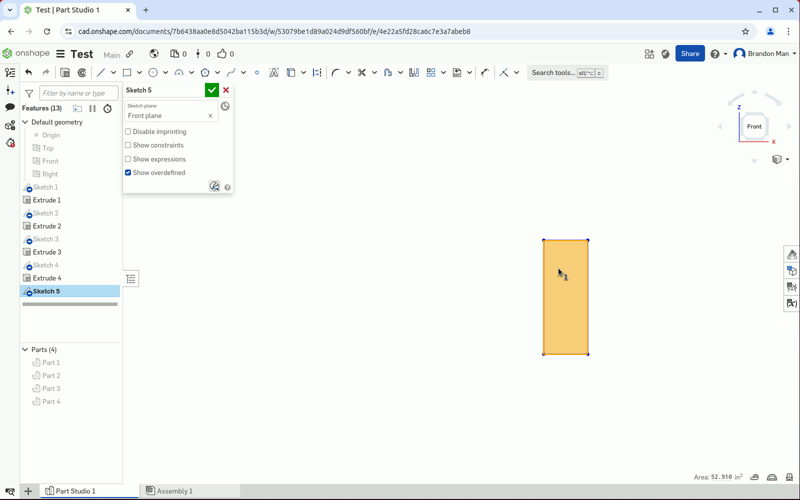
scroll(-6)
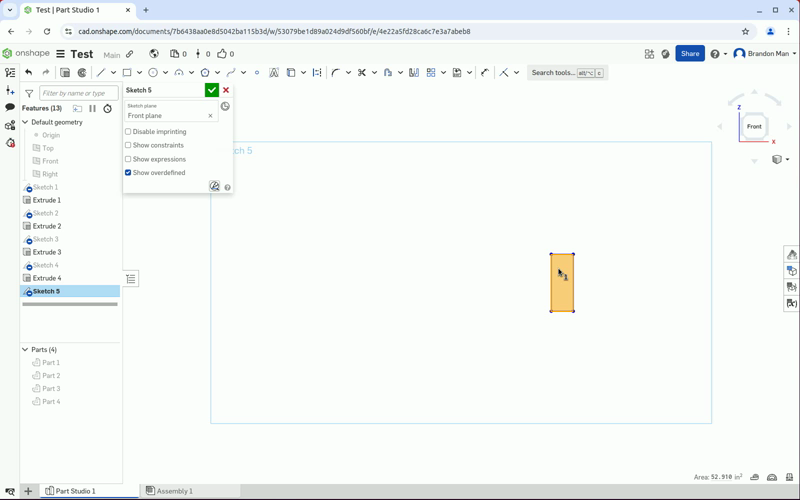
mouse_move(73, 352)
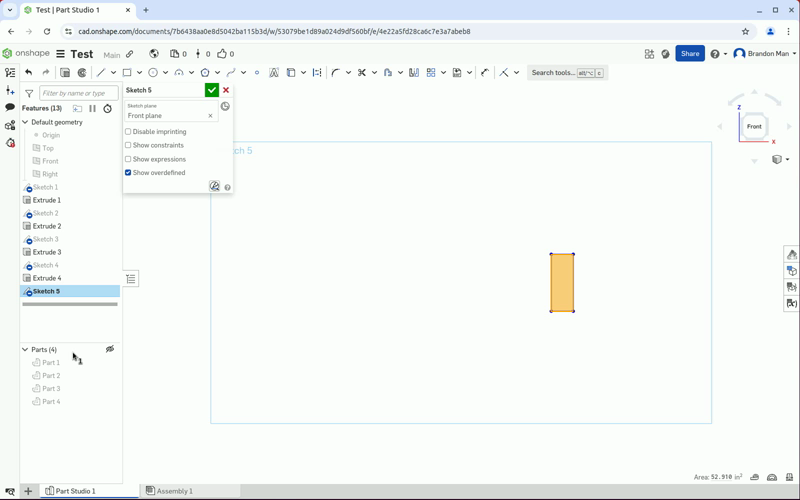
key(shift+y)
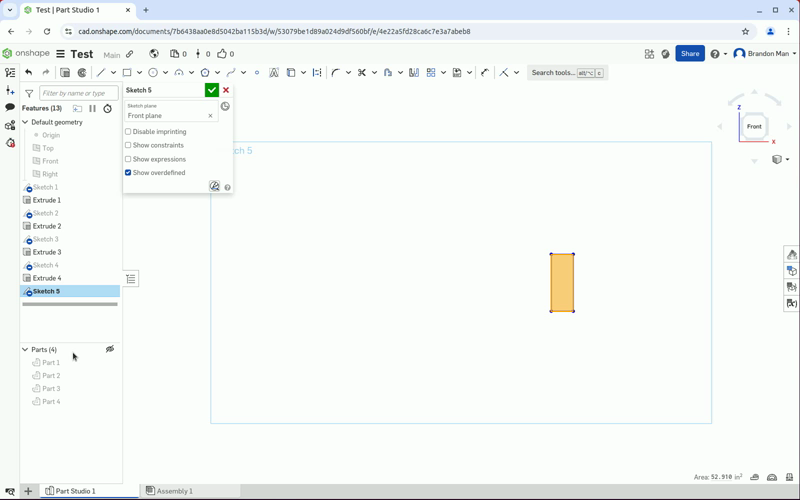
key(shift+e)
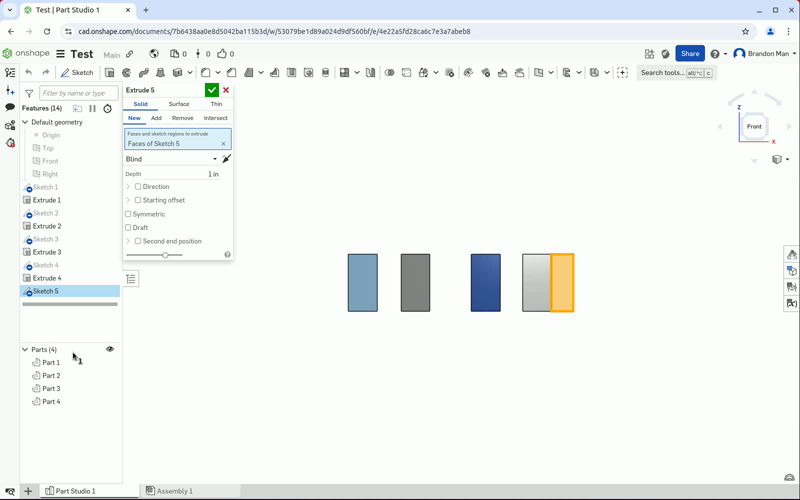
mouse_move(143, 106)
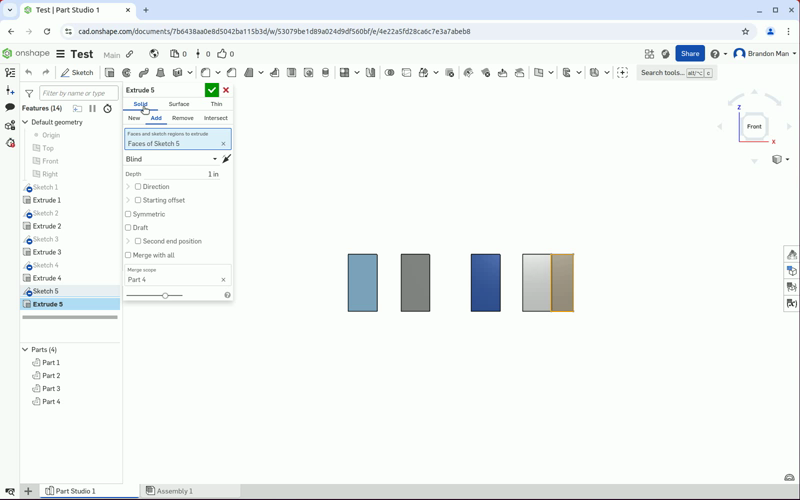
click(143, 106)
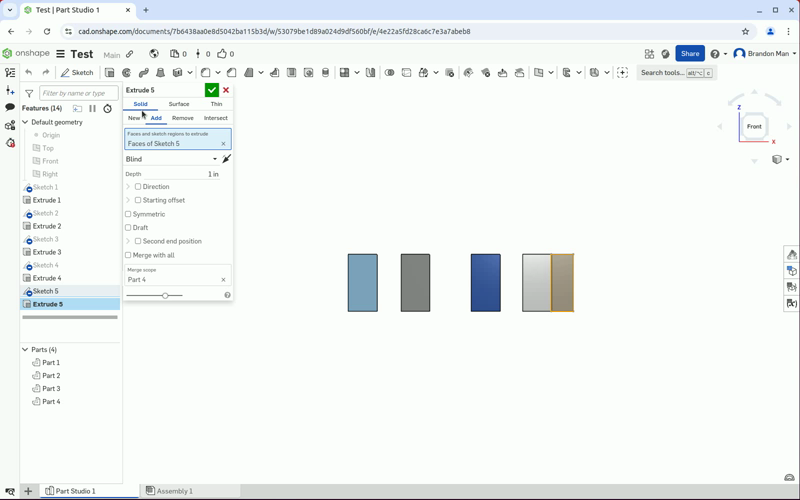
mouse_move(137, 120)
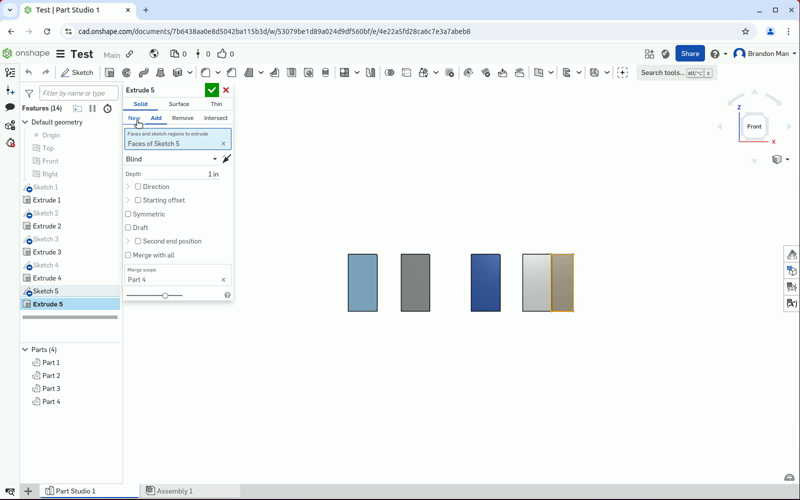
click(137, 120)
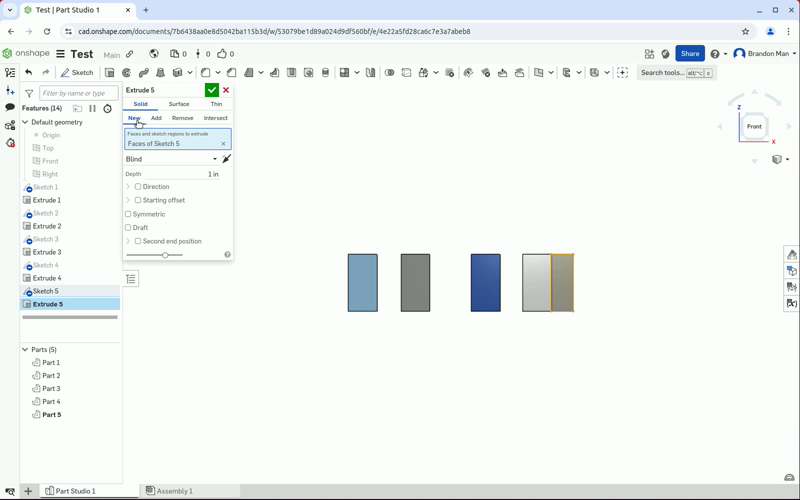
key(tab, 4)
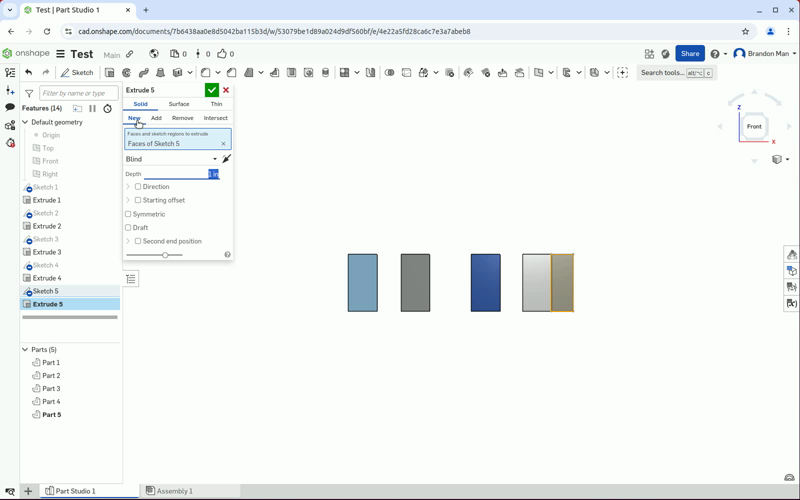
text(0.241)
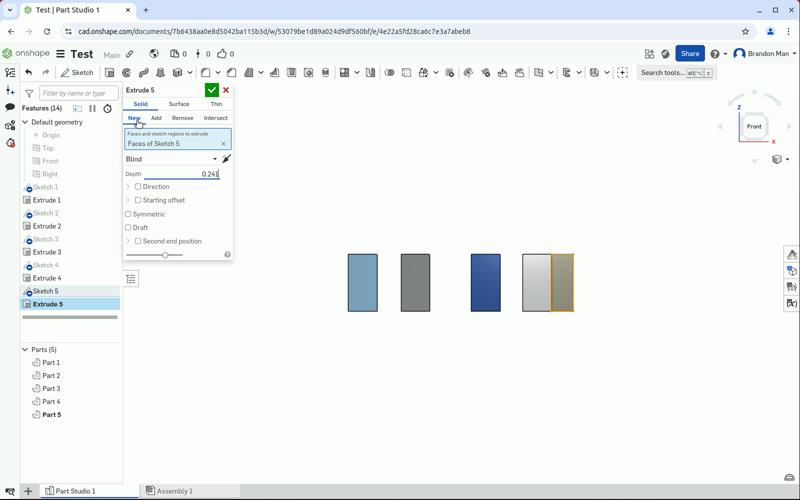
key(enter)
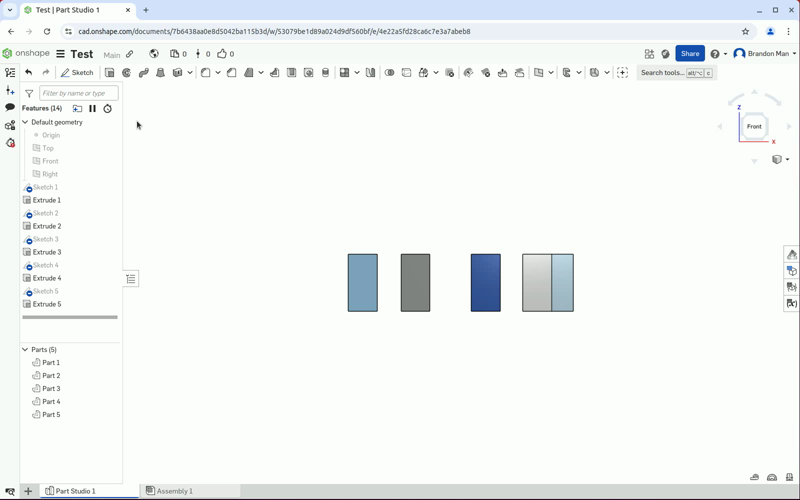
key(shift+h)
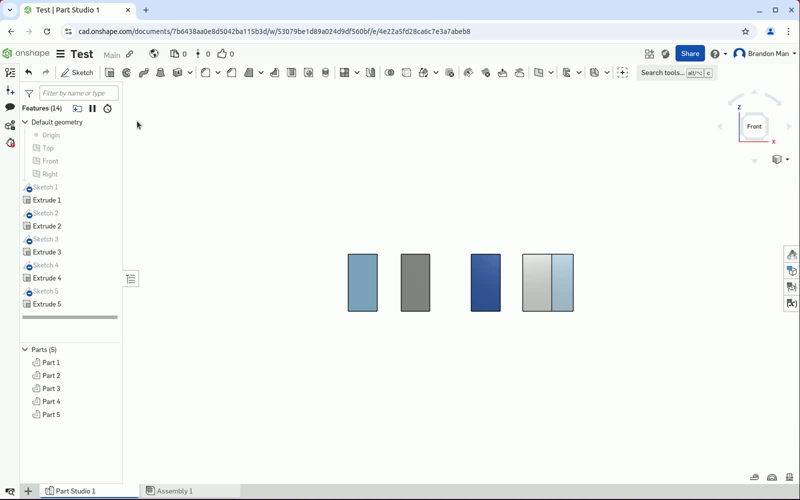
key(shift+h)
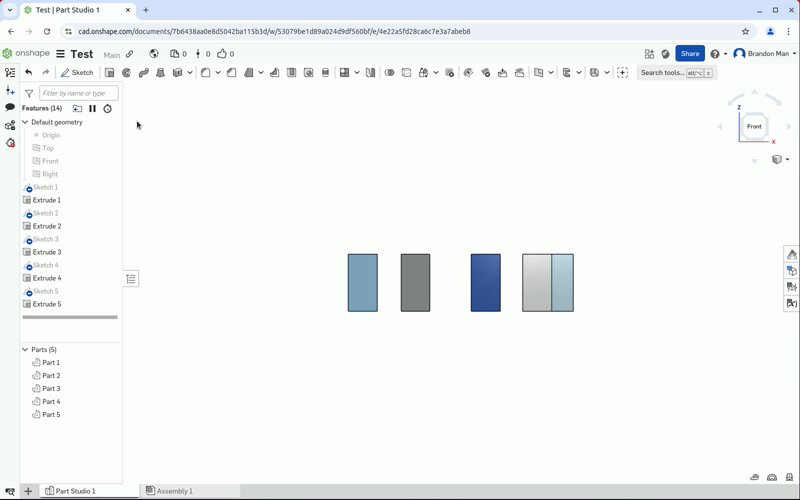
mouse_move(73, 189)
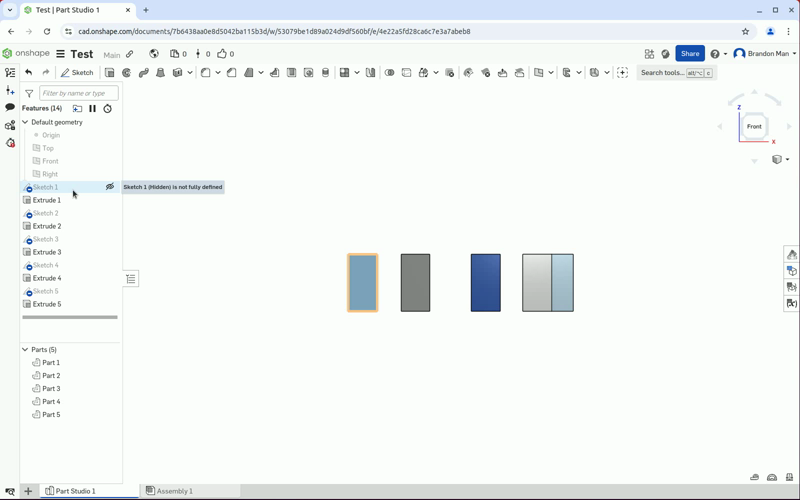
click(73, 189)
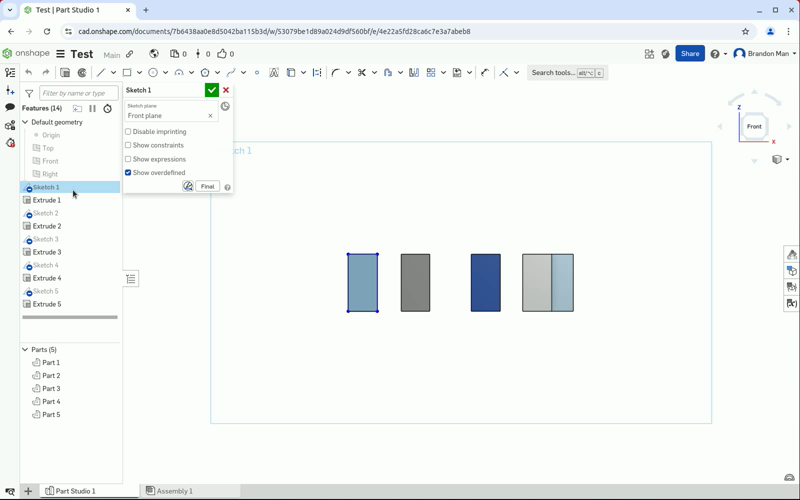
mouse_move(229, 92)
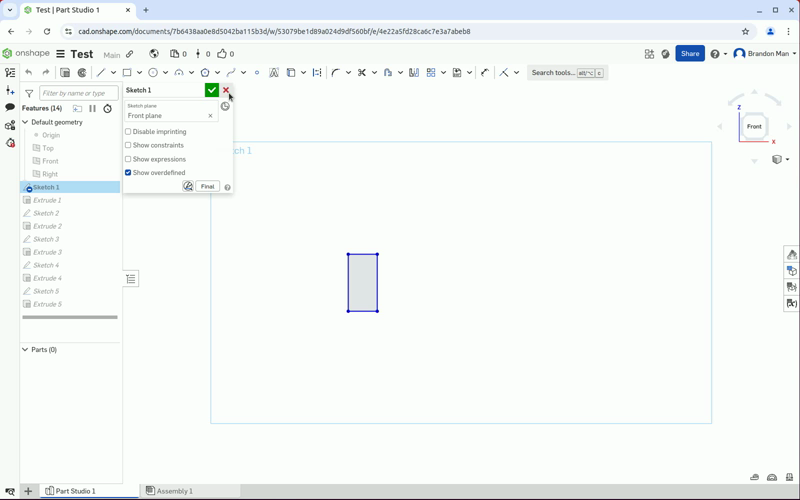
click(229, 92)
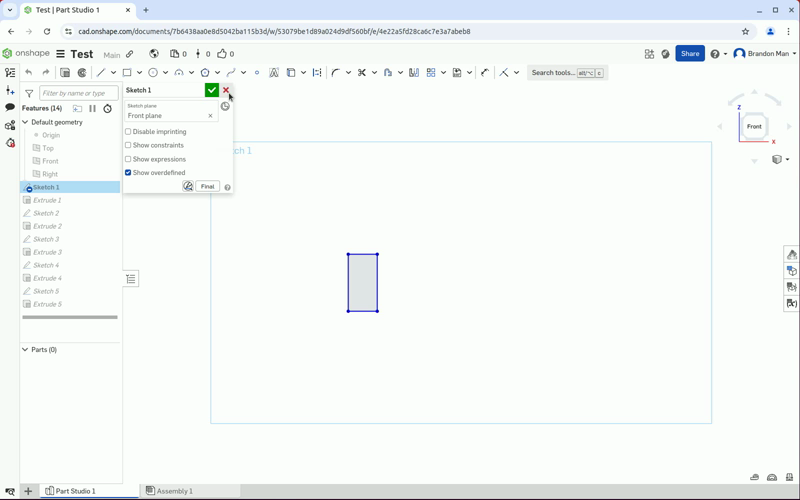
key(shift+s)
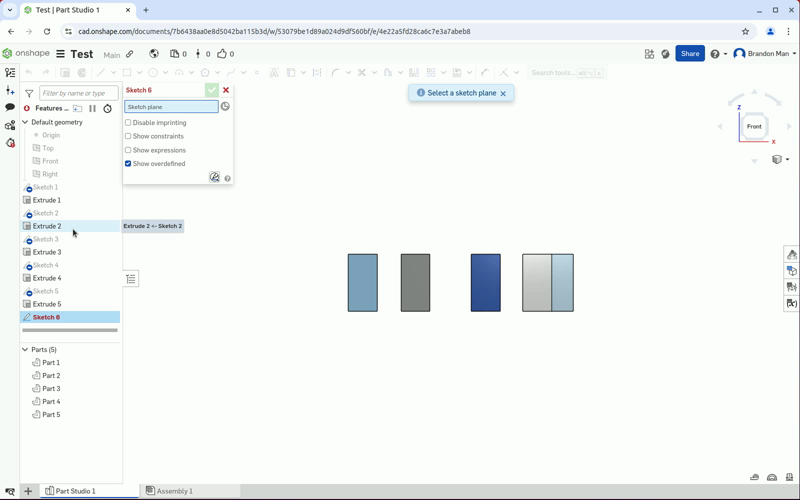
scroll(3)
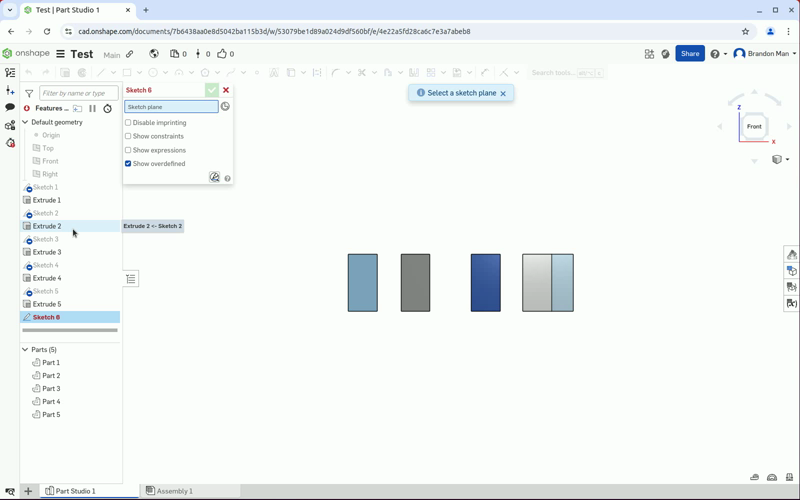
mouse_move(73, 163)
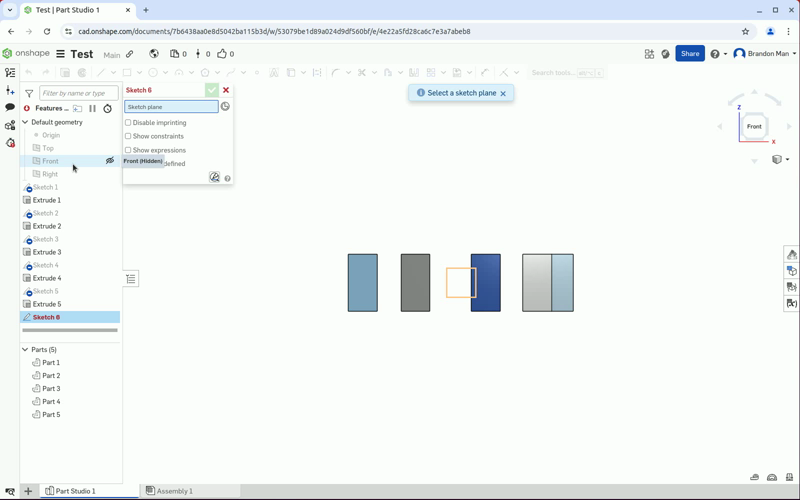
click(73, 163)
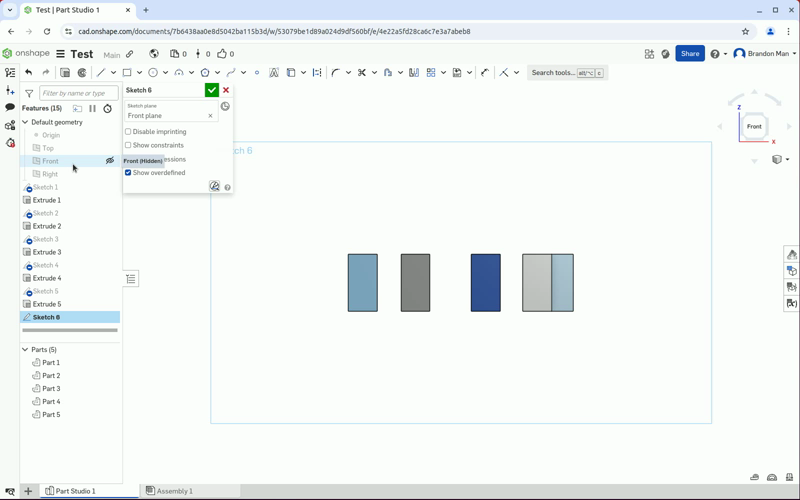
mouse_move(73, 352)
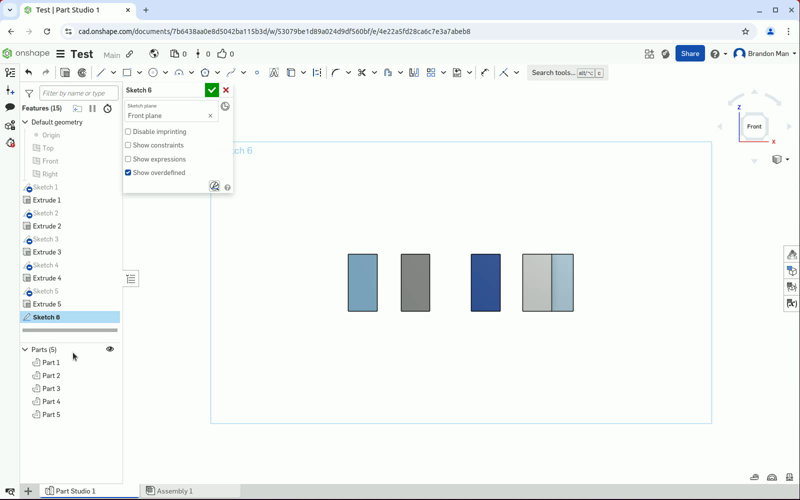
key(y)
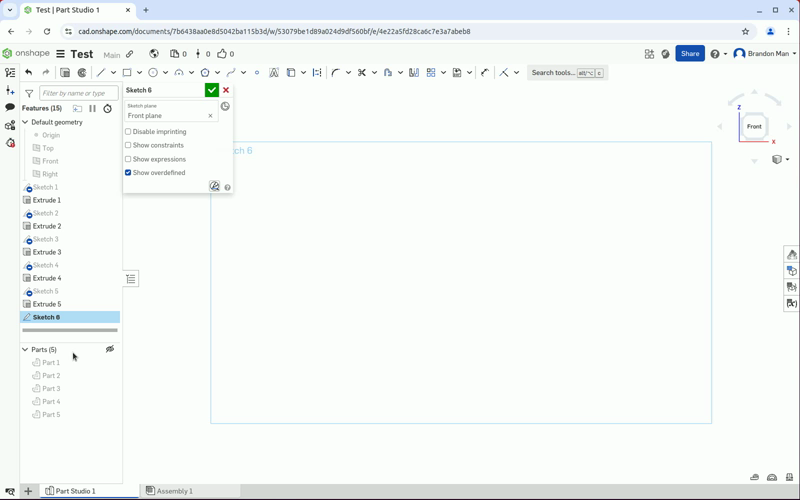
key(l)
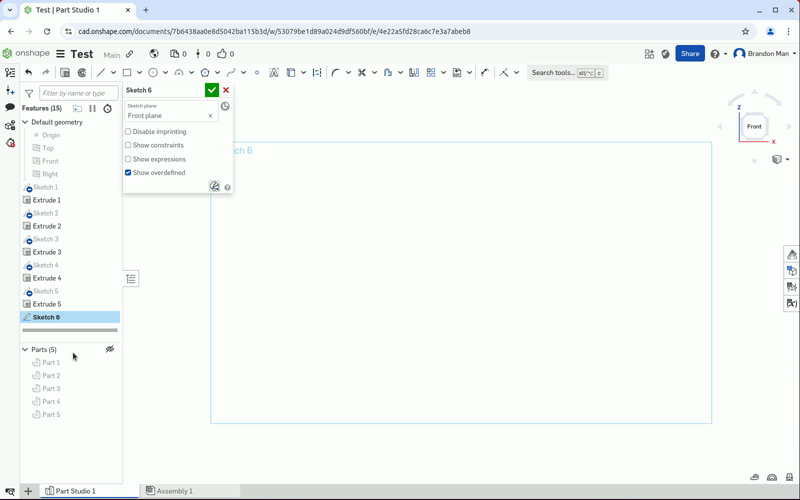
key_down(shift)
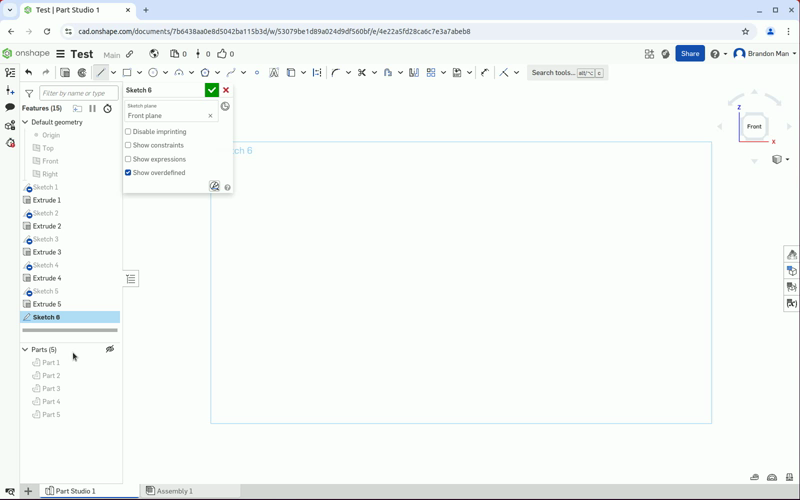
mouse_move(499, 311)
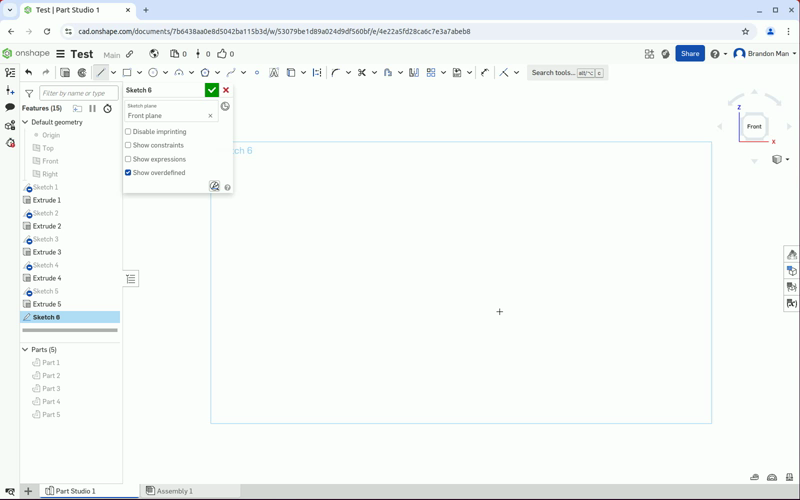
click(499, 311)
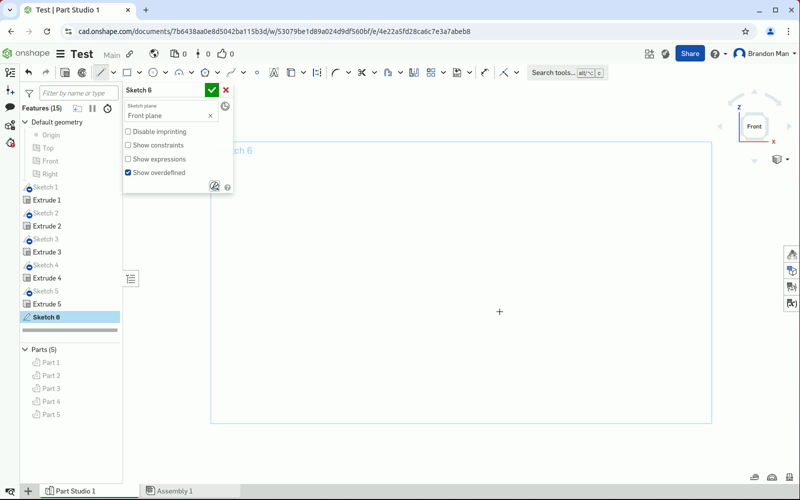
key_up(shift)
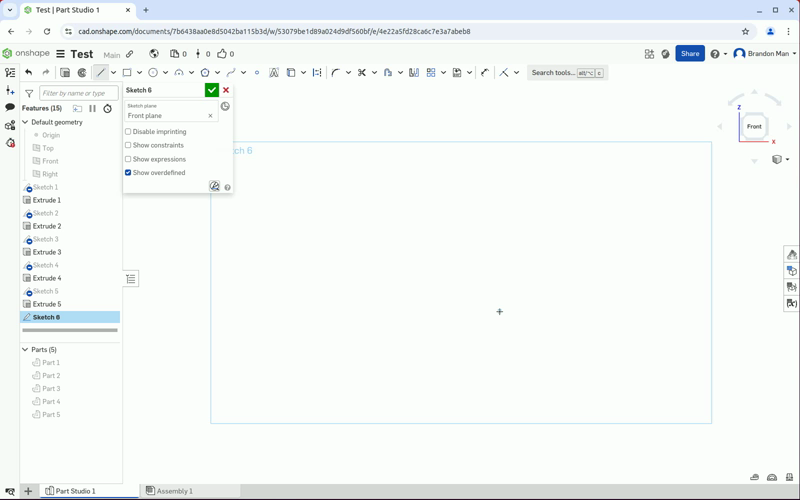
key_down(shift)
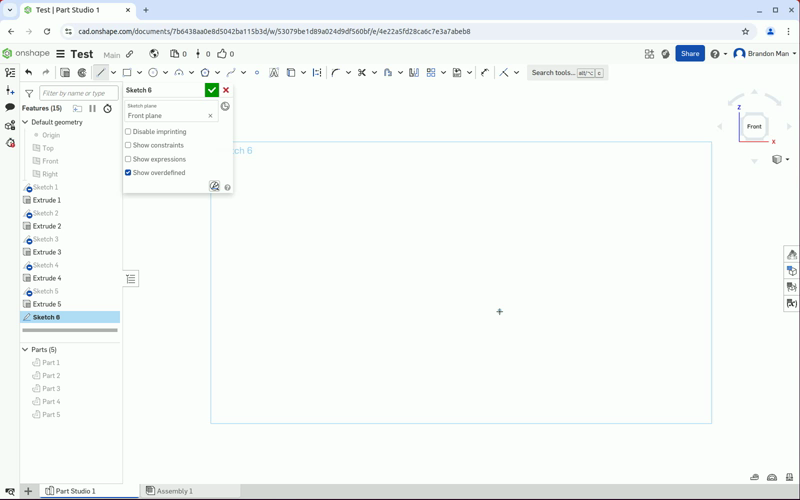
mouse_move(529, 311)
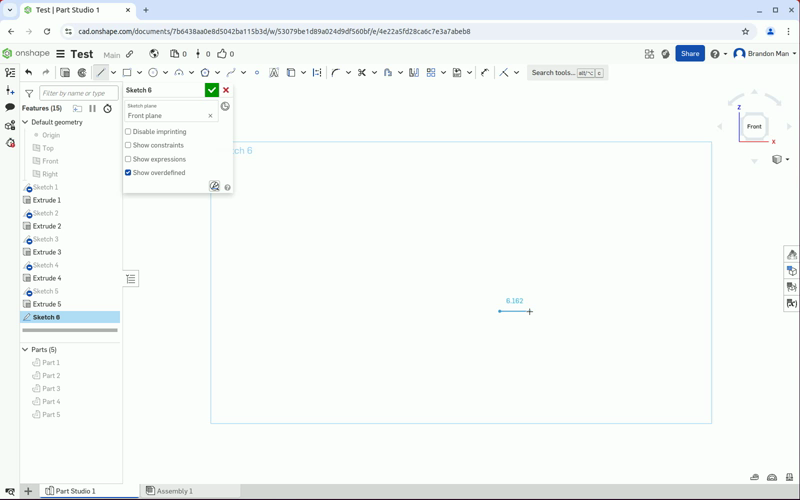
mouse_move(523, 311)
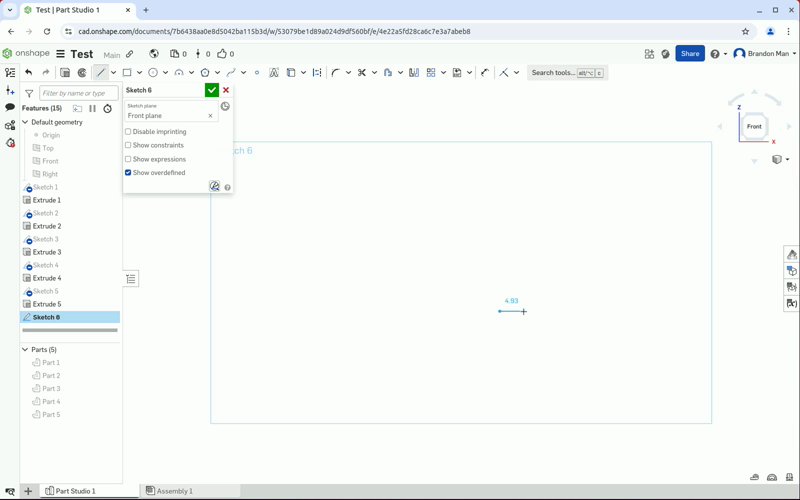
click(523, 311)
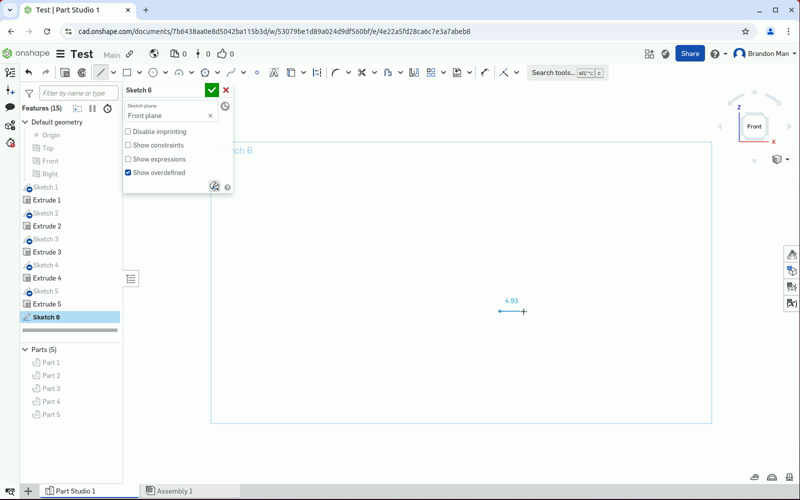
key_up(shift)
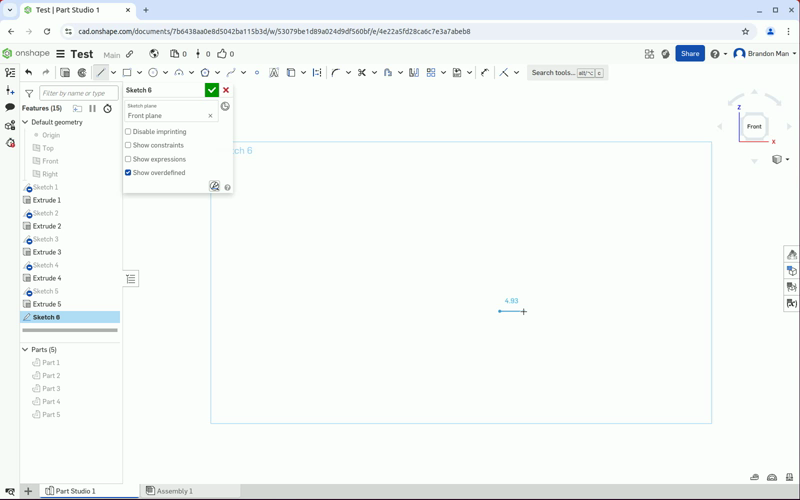
key_down(shift)
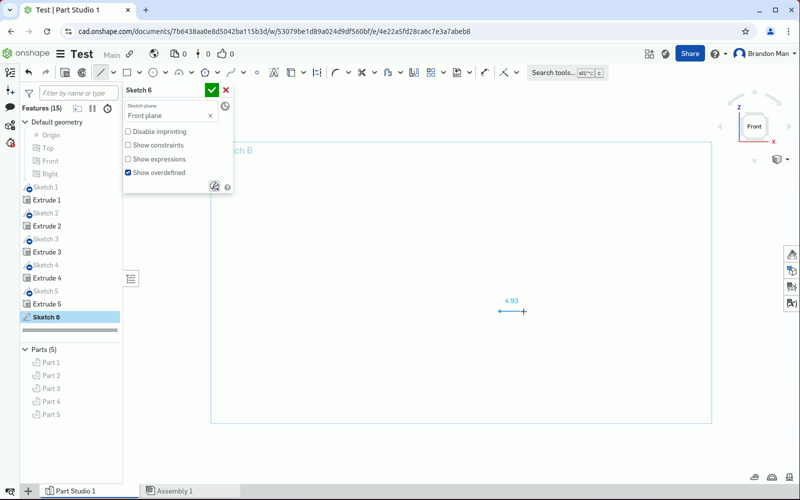
mouse_move(553, 311)
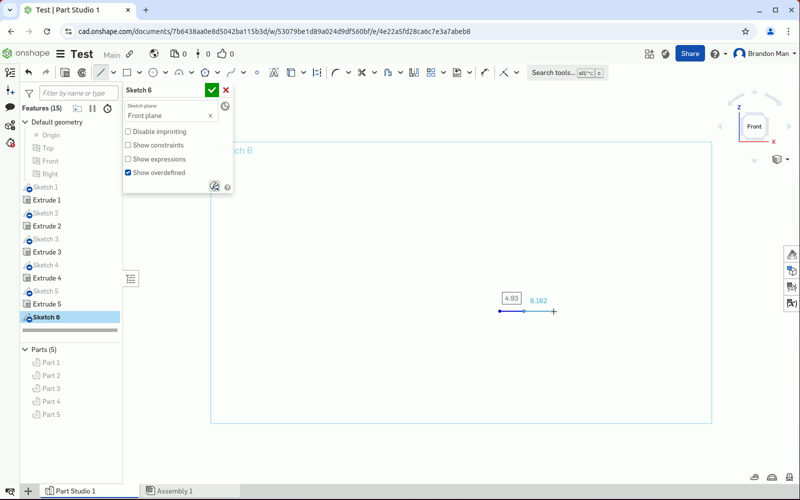
mouse_move(523, 254)
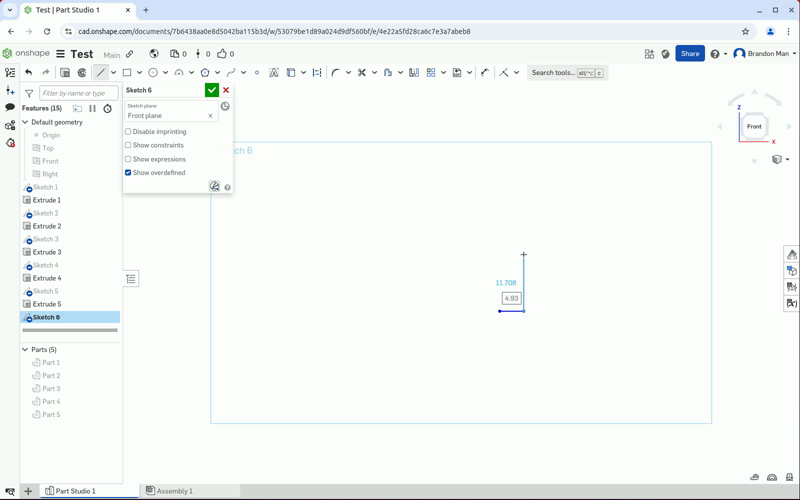
click(523, 254)
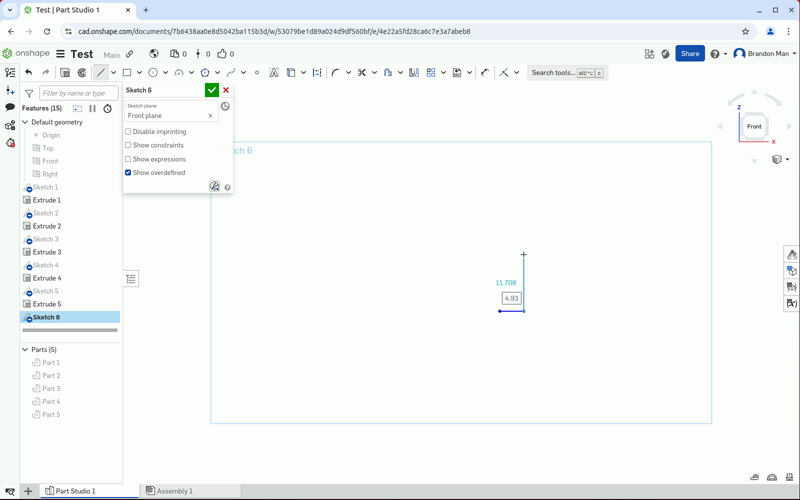
key_up(shift)
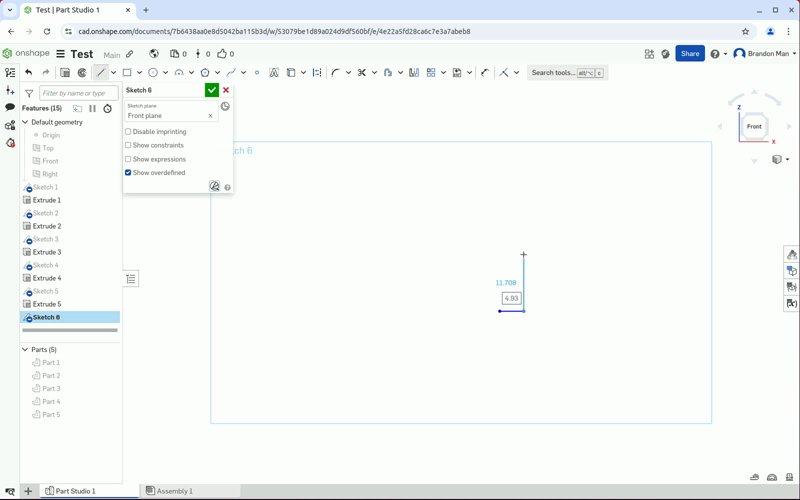
key_down(shift)
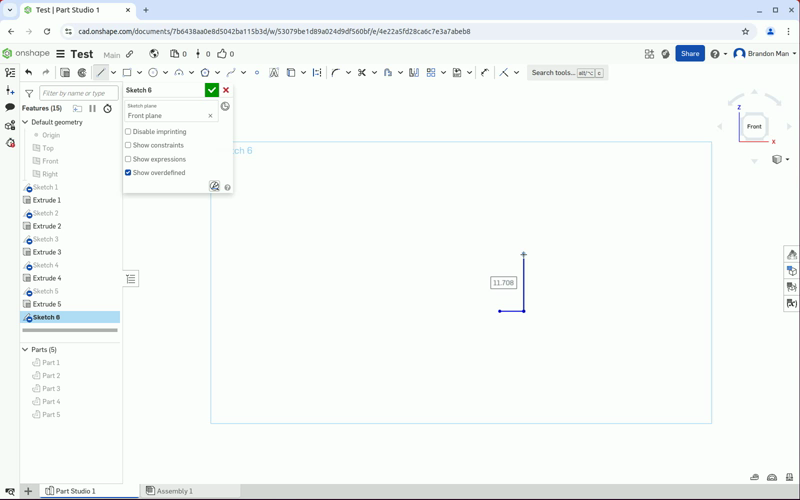
mouse_move(553, 254)
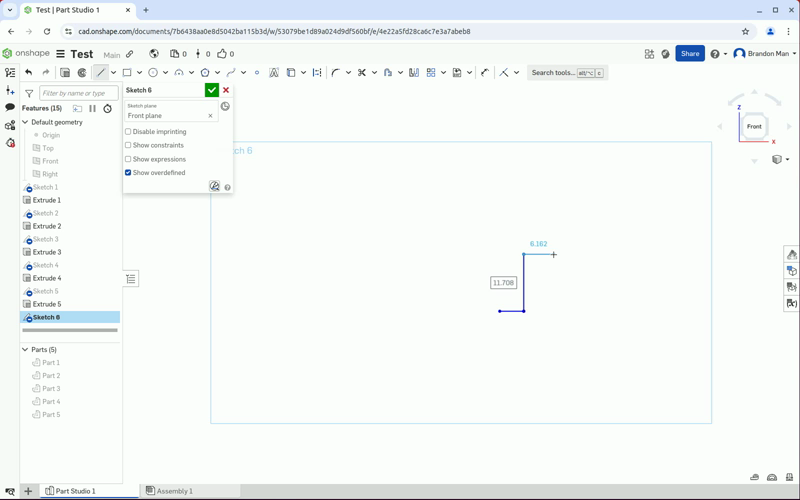
mouse_move(499, 254)
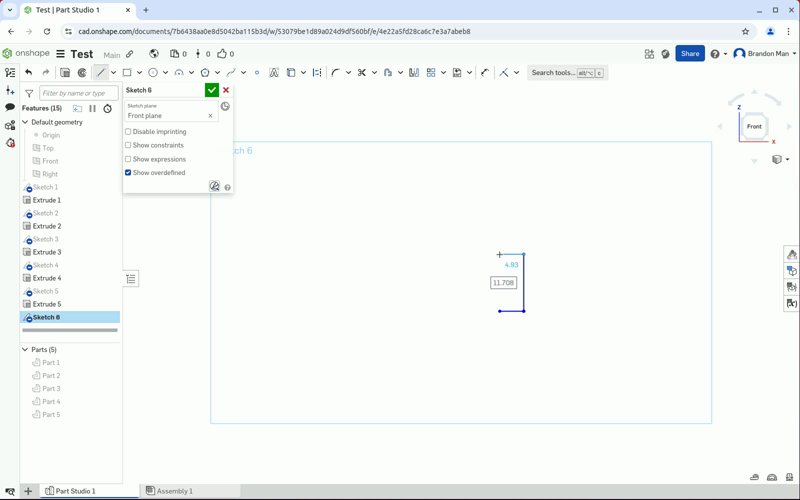
click(499, 254)
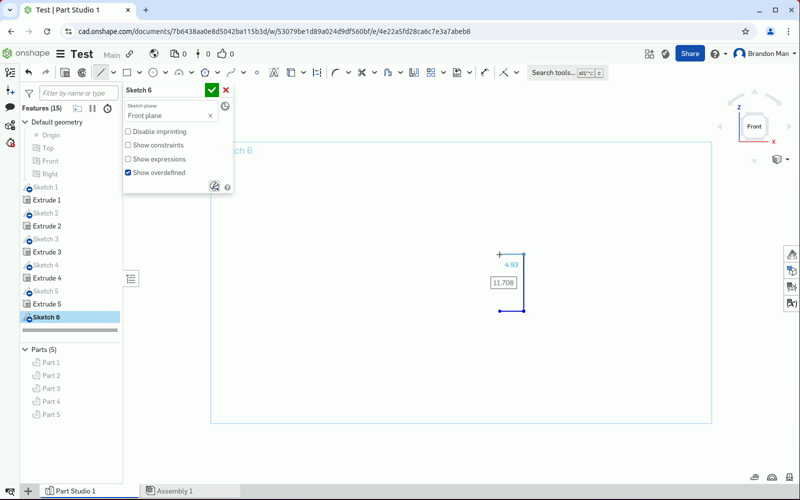
key_up(shift)
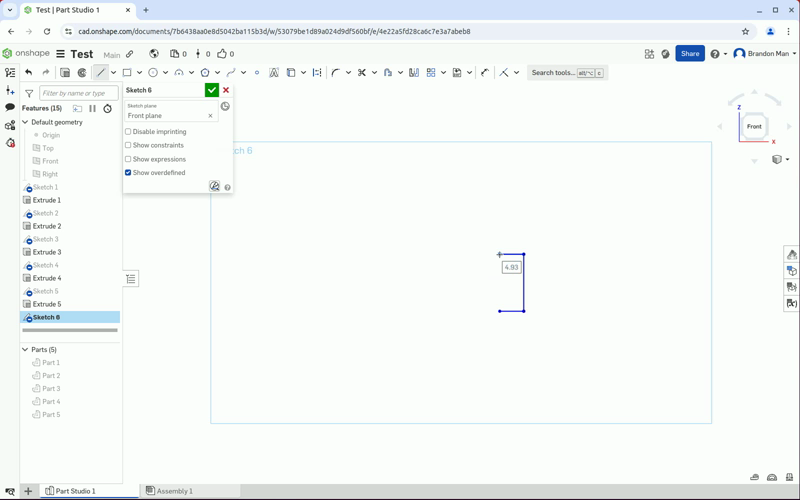
mouse_move(529, 254)
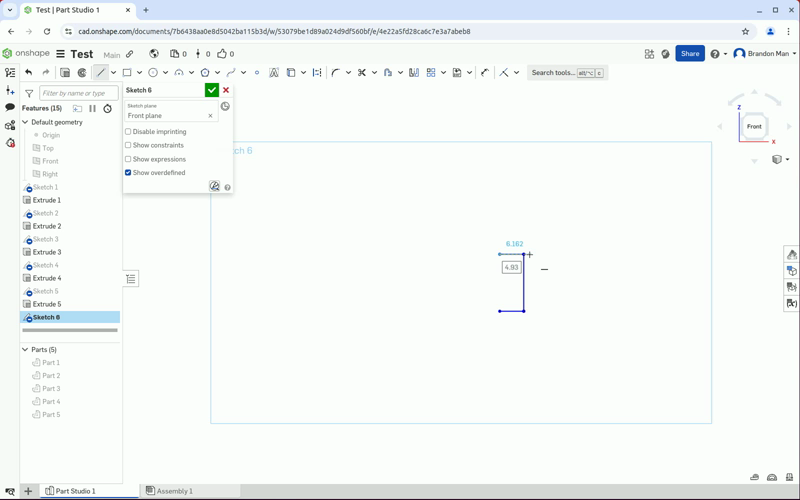
key_down(shift)
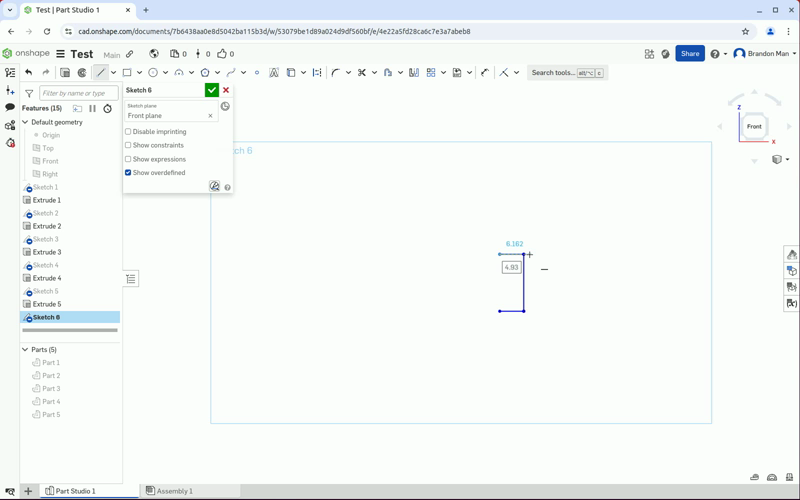
mouse_move(499, 311)
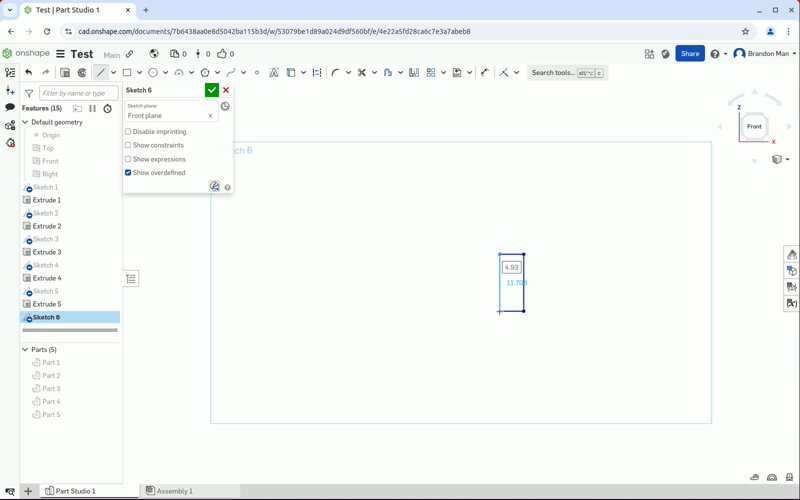
key_up(shift)
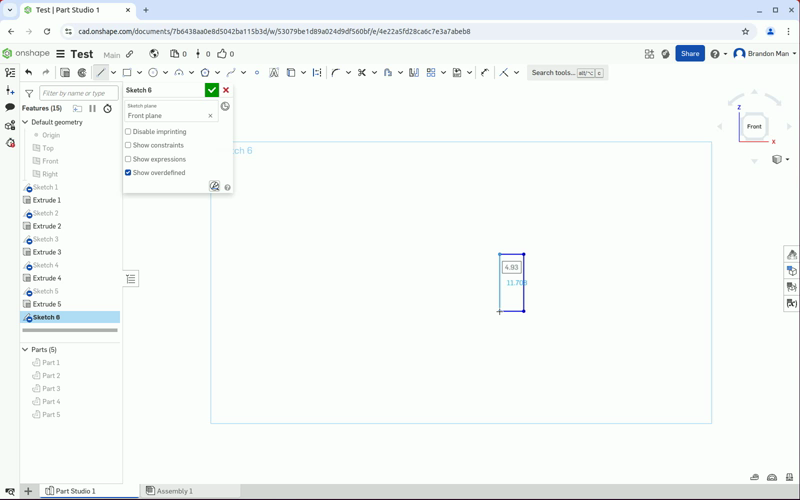
click(499, 311)
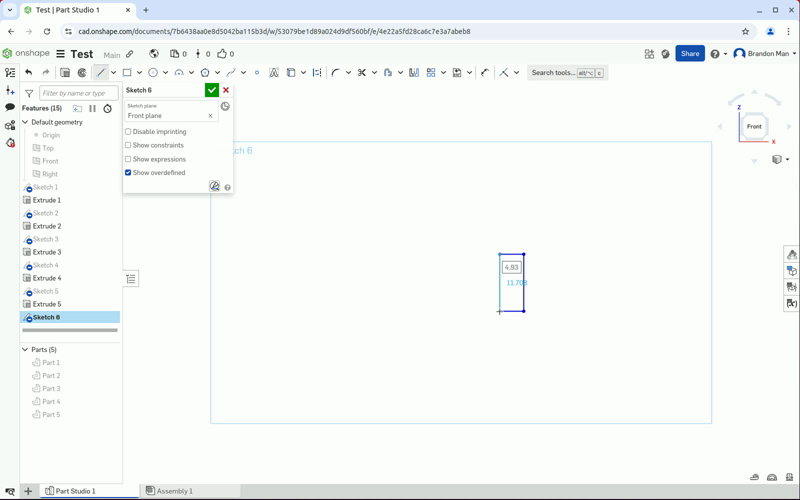
key(esc)
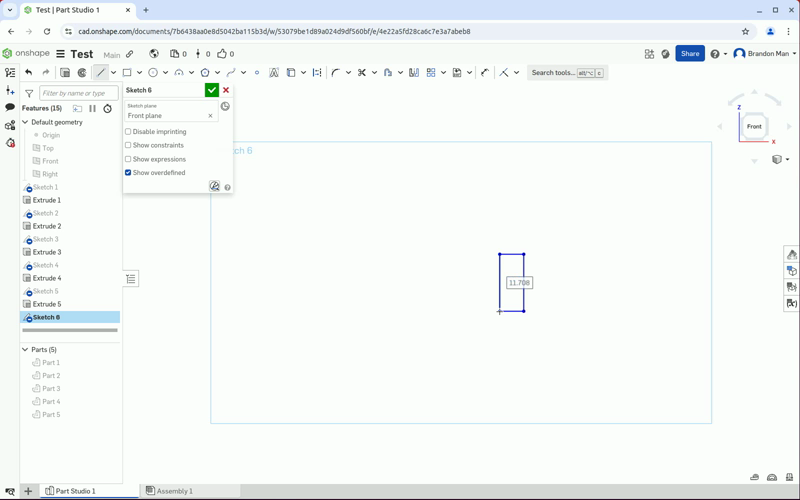
mouse_move(504, 279)
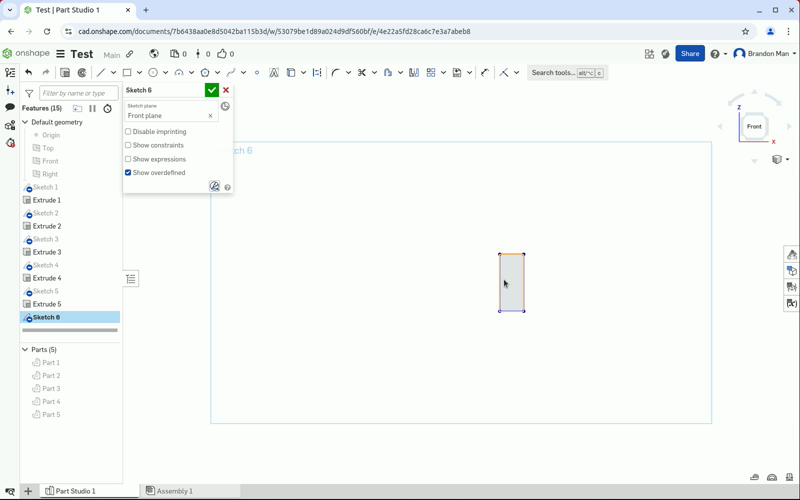
scroll(6)
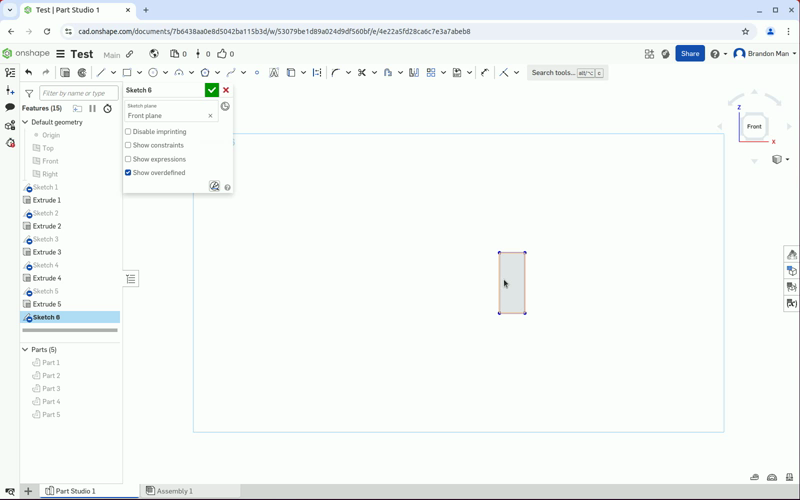
scroll(6)
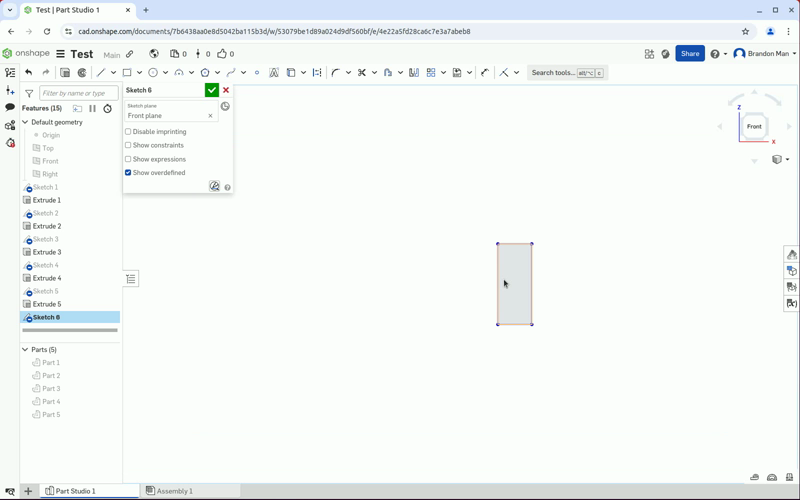
scroll(6)
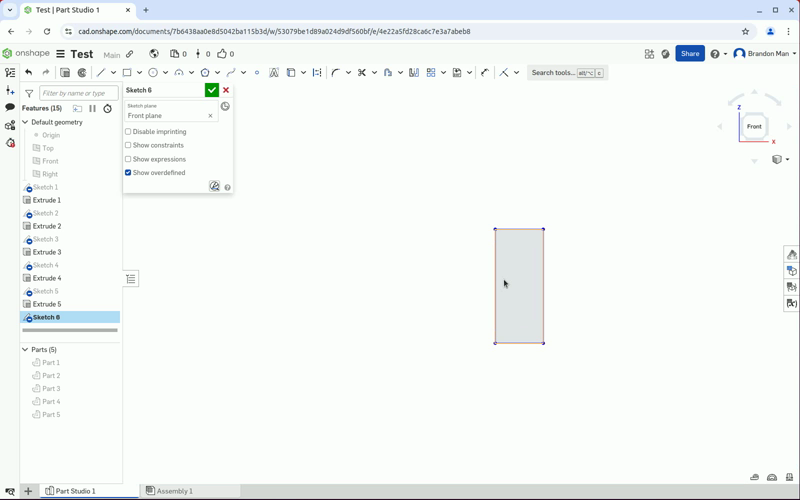
scroll(6)
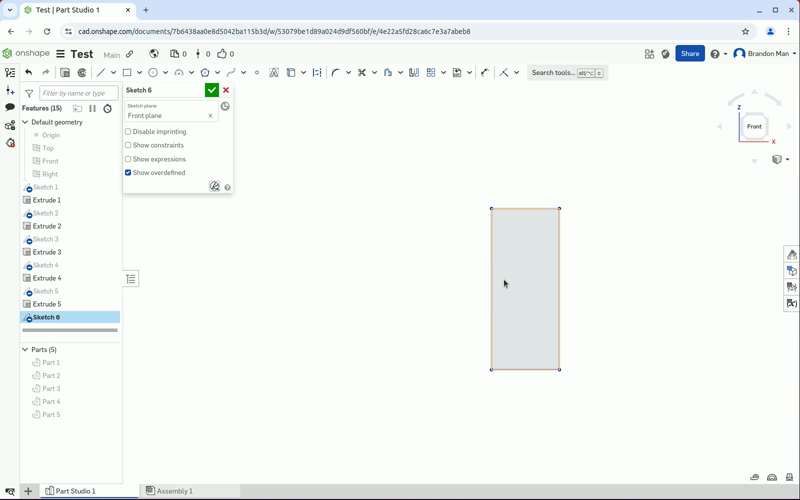
scroll(6)
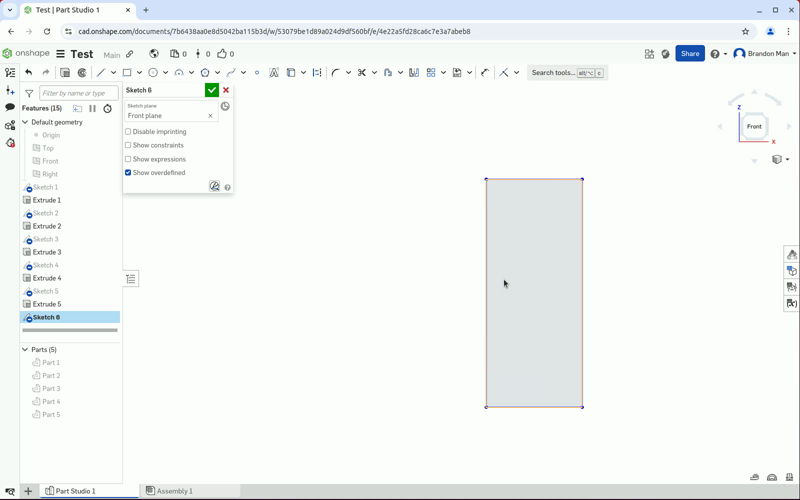
scroll(6)
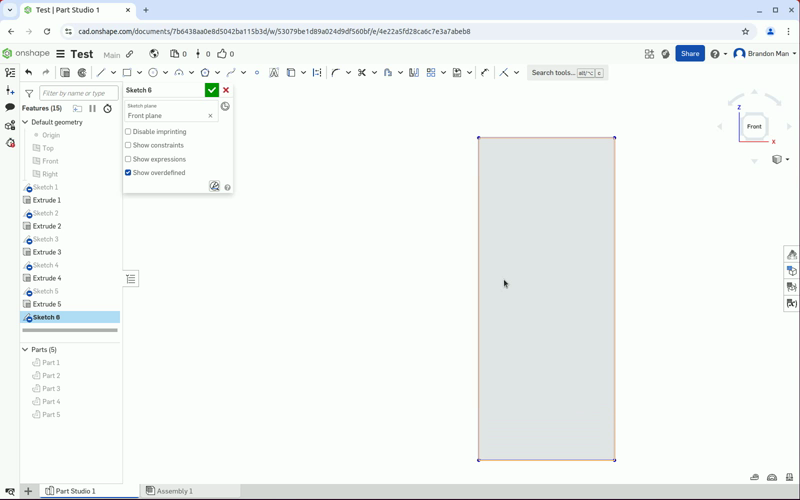
scroll(6)
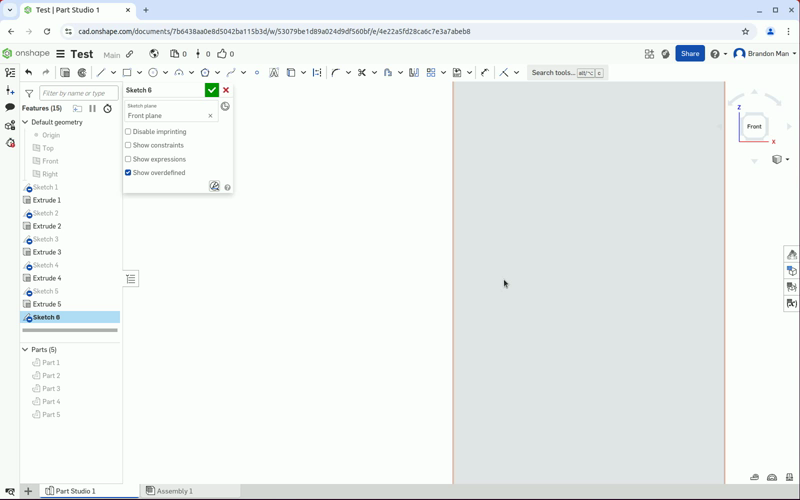
click(504, 279)
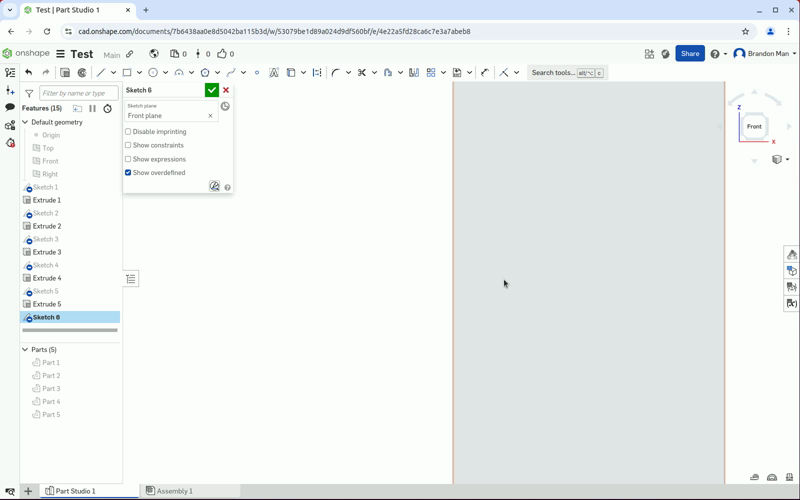
scroll(-6)
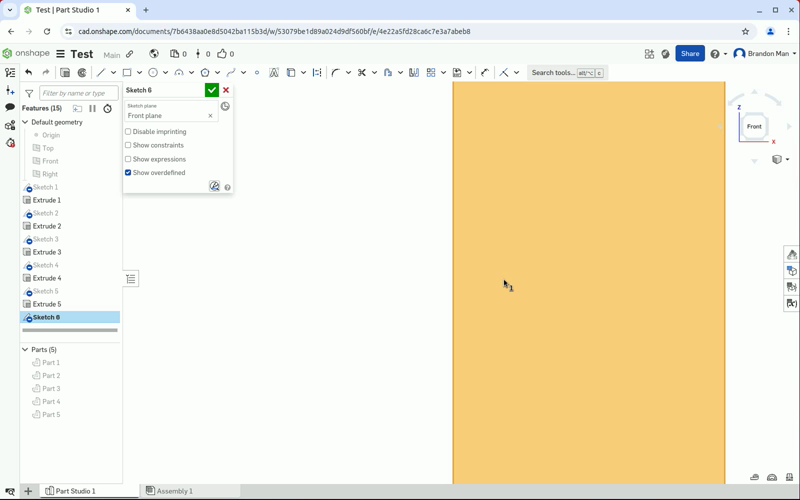
scroll(-6)
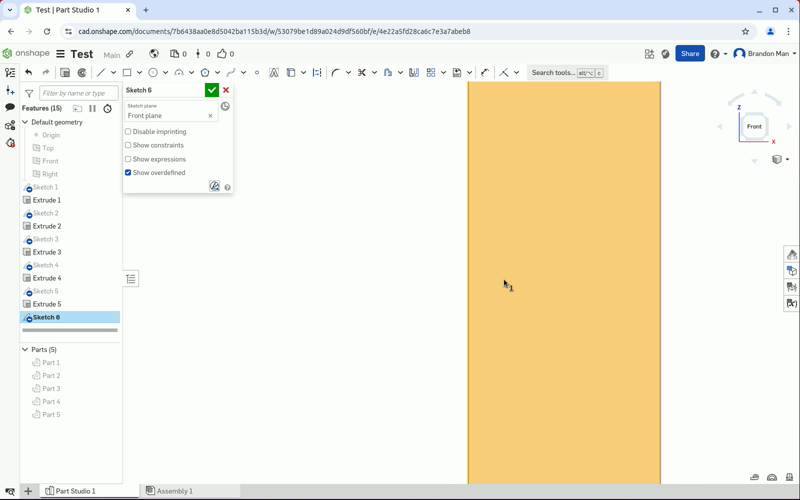
scroll(-6)
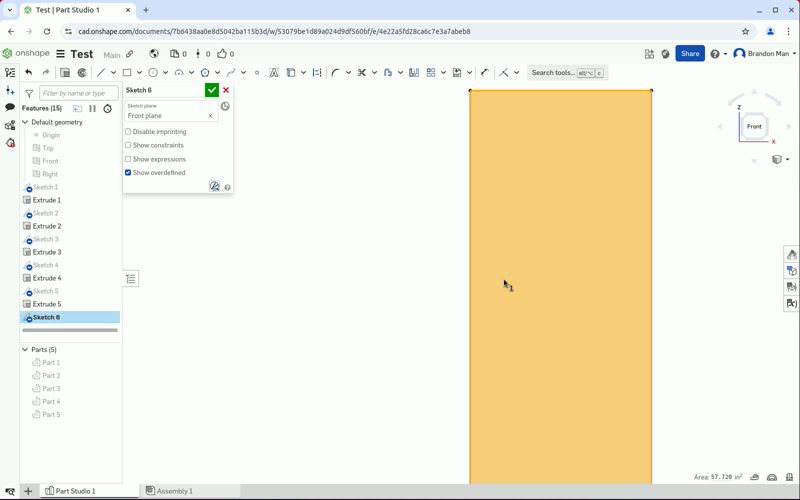
scroll(-6)
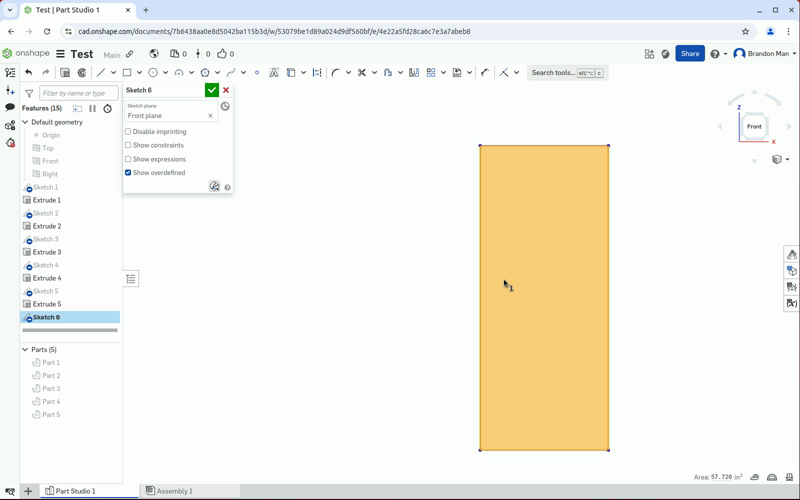
scroll(-6)
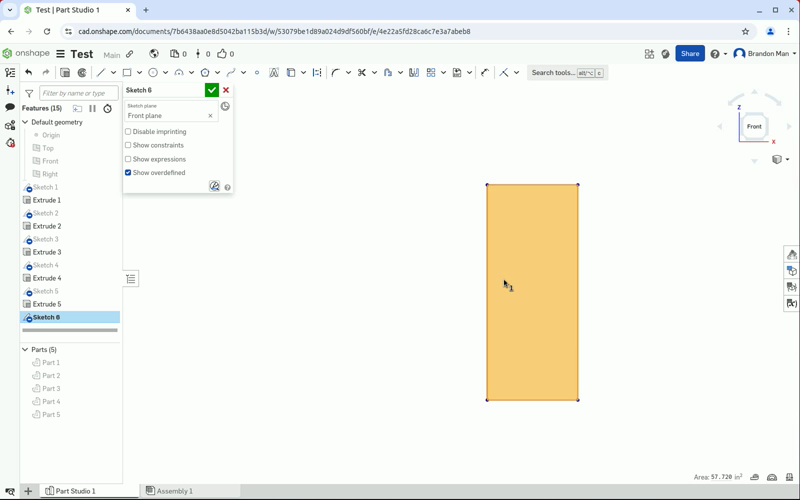
scroll(-6)
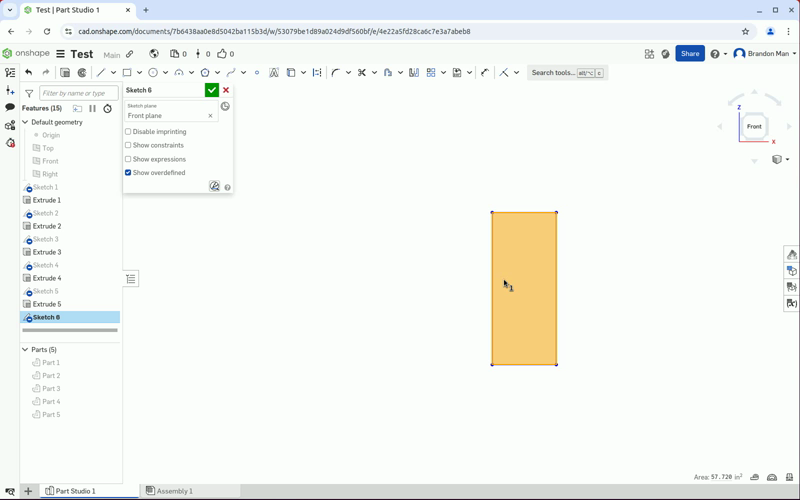
scroll(-6)
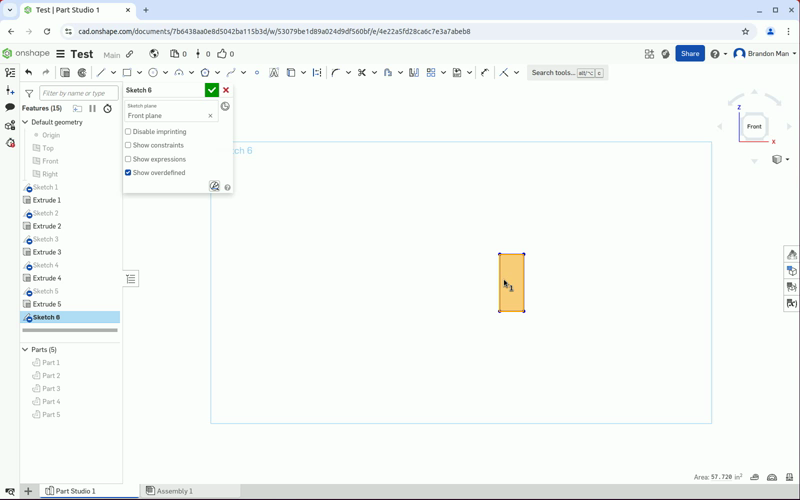
mouse_move(73, 352)
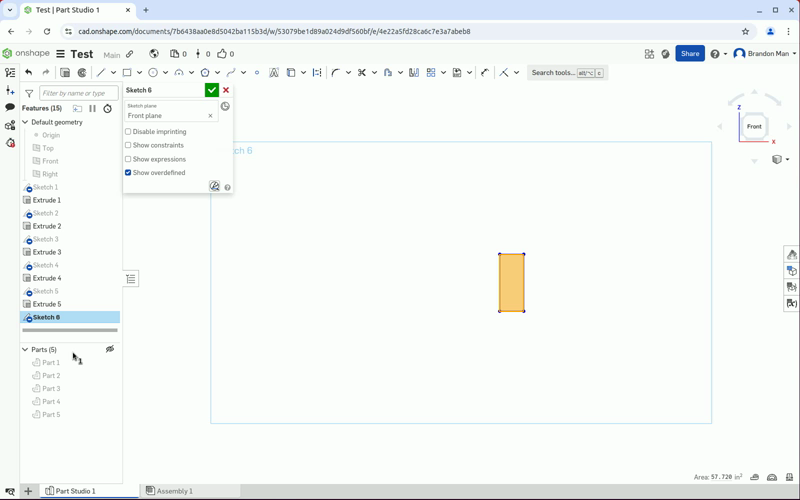
key(shift+y)
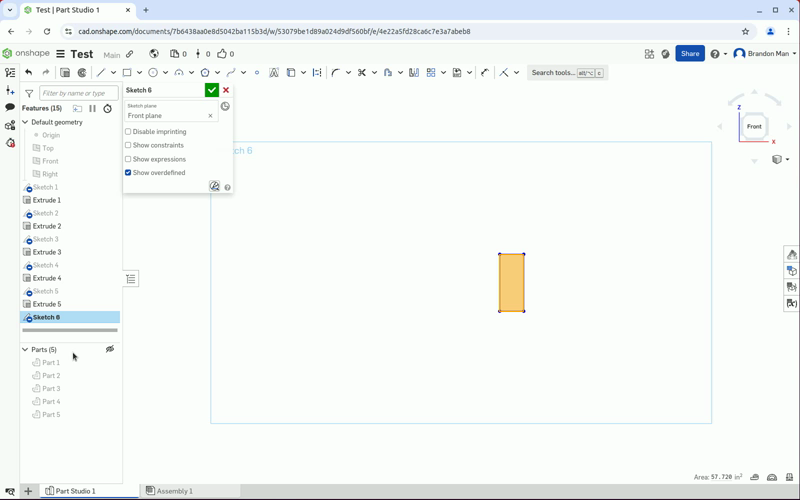
key(shift+e)
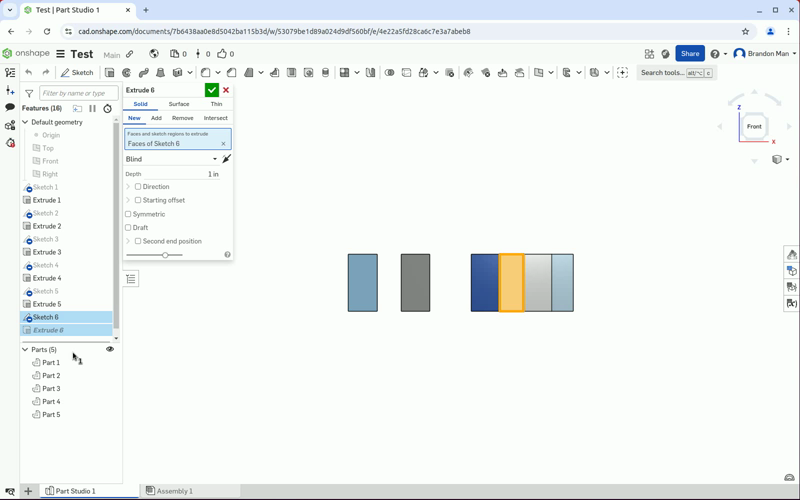
mouse_move(143, 106)
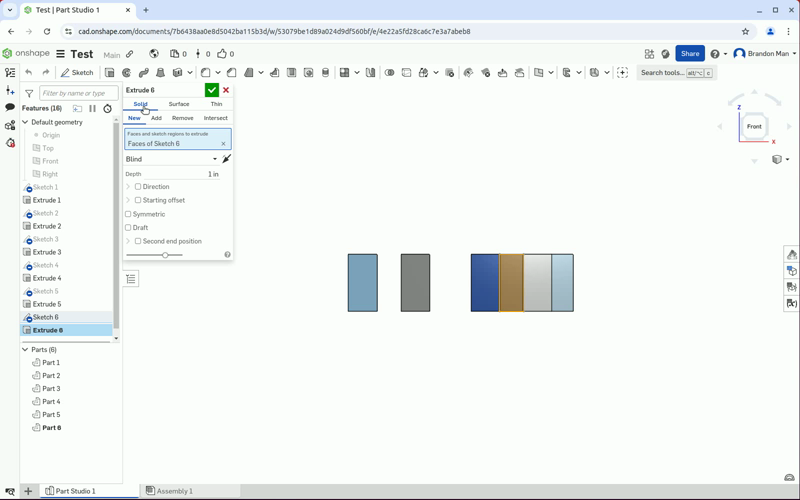
click(143, 106)
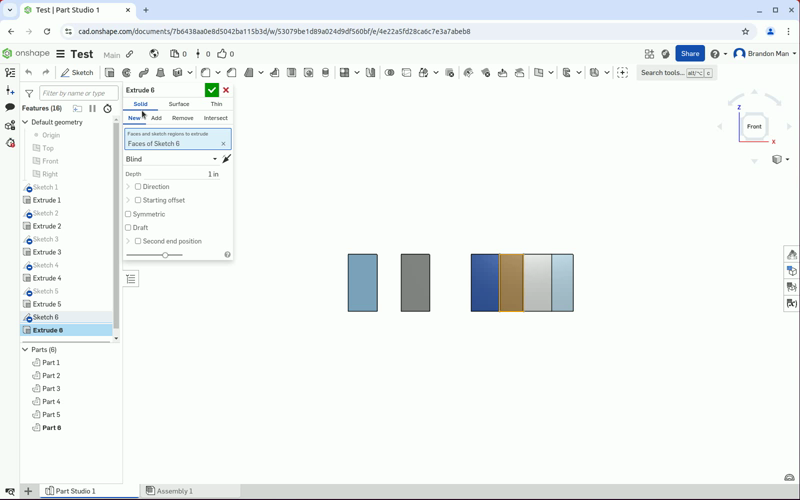
mouse_move(137, 120)
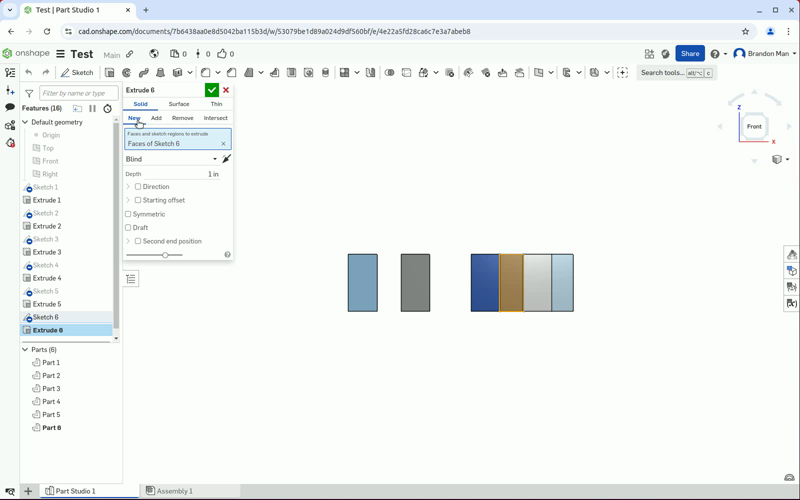
click(137, 120)
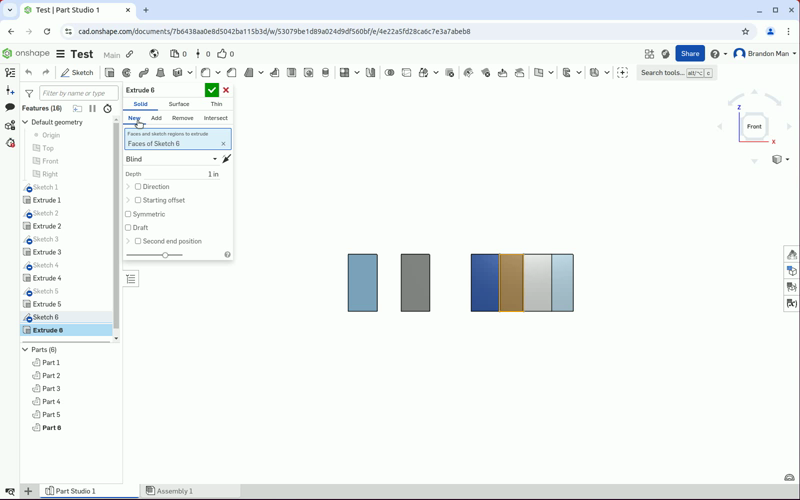
key(tab, 4)
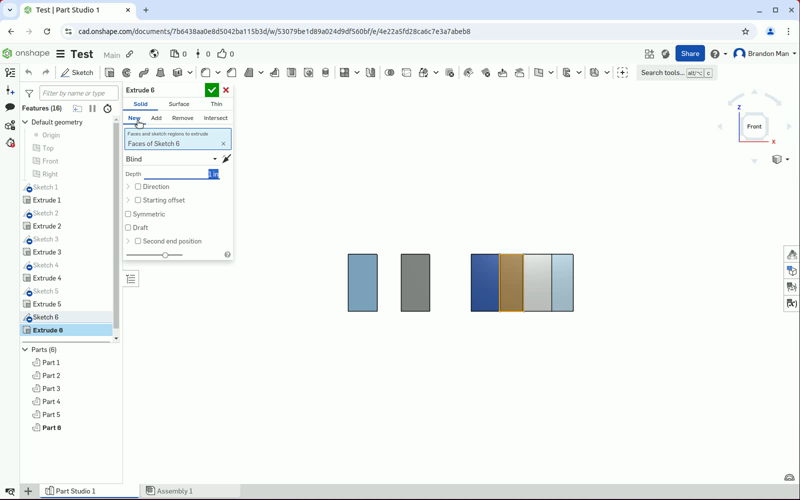
text(0.241)
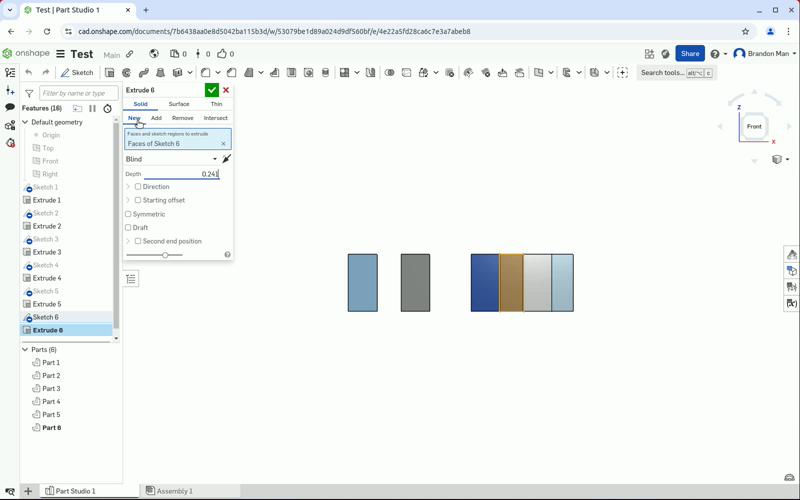
key(enter)
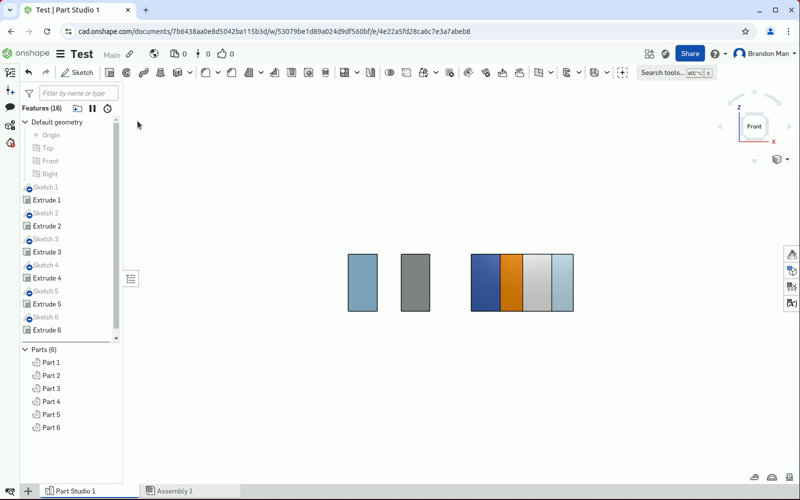
key(shift+h)
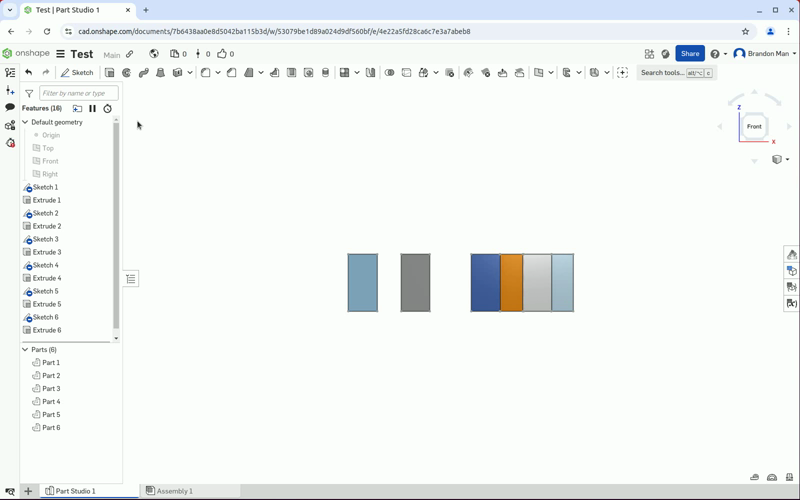
key(shift+h)
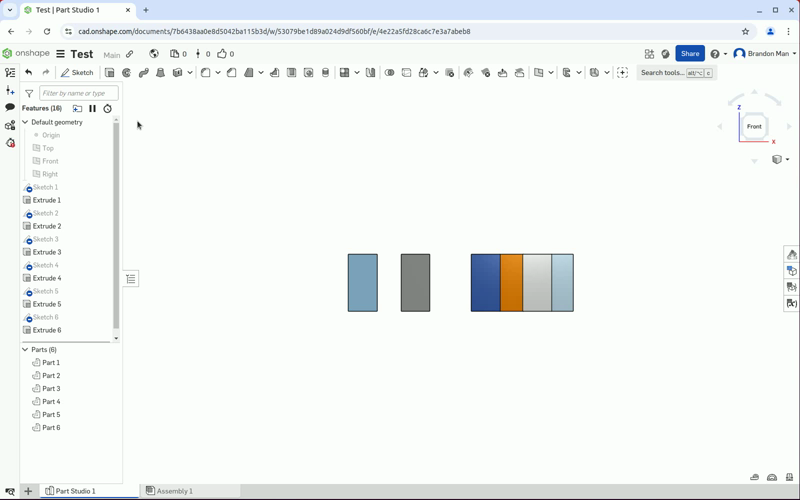
mouse_move(69, 189)
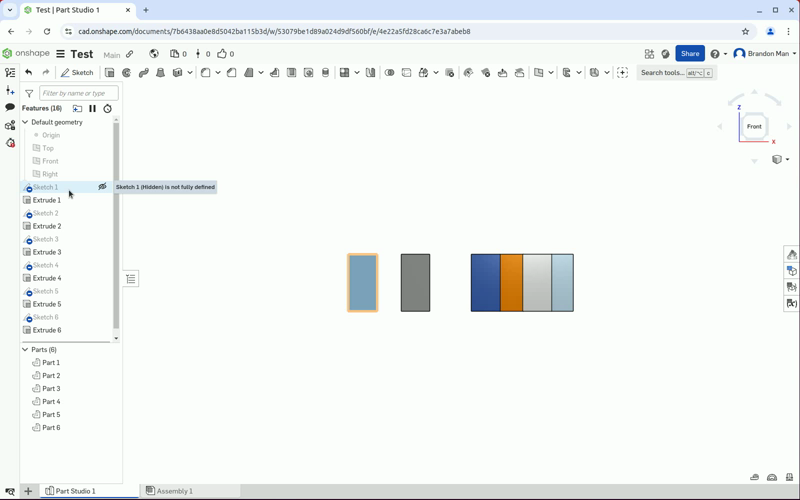
click(69, 189)
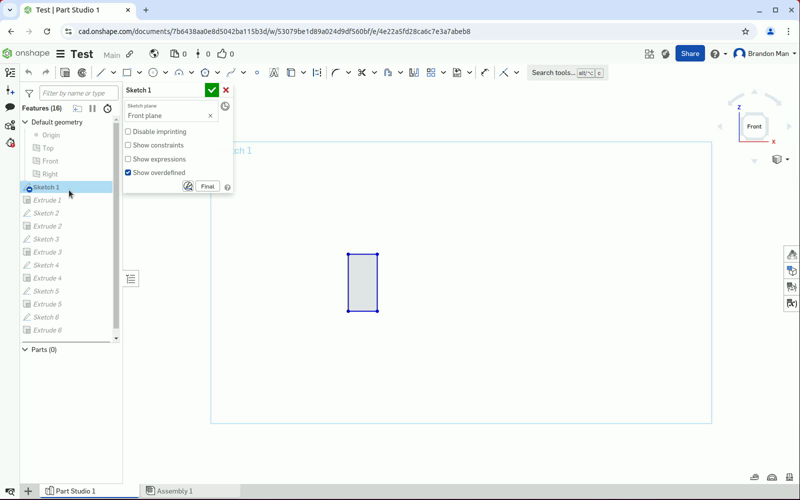
mouse_move(229, 92)
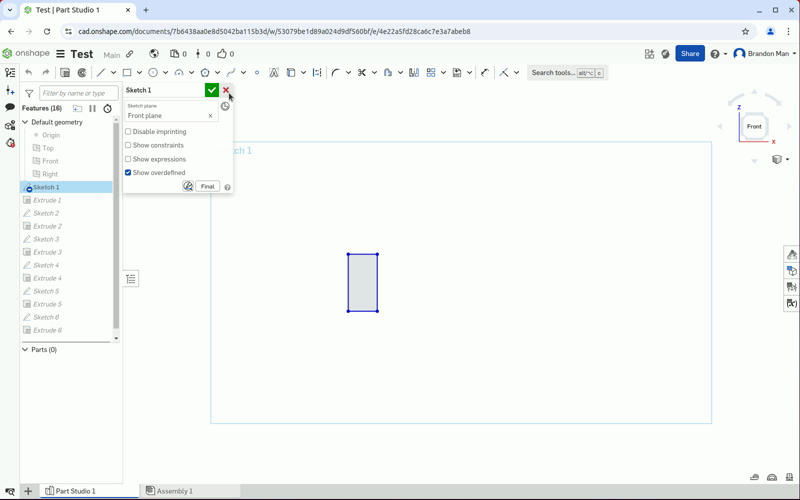
click(229, 92)
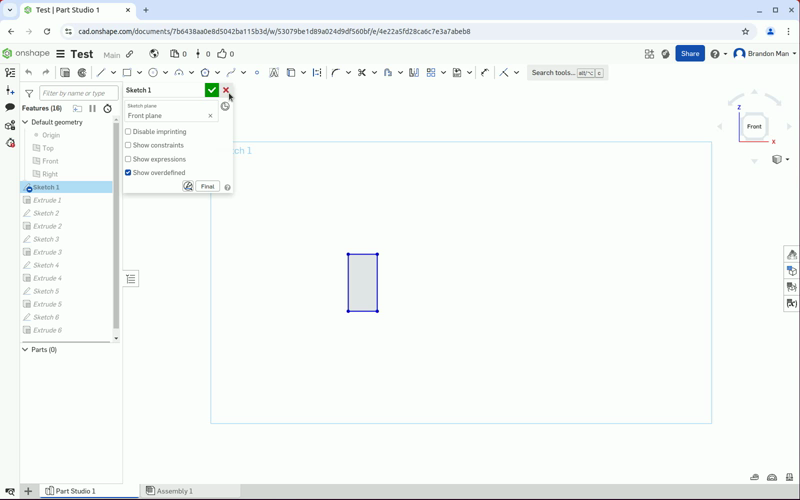
key(shift+s)
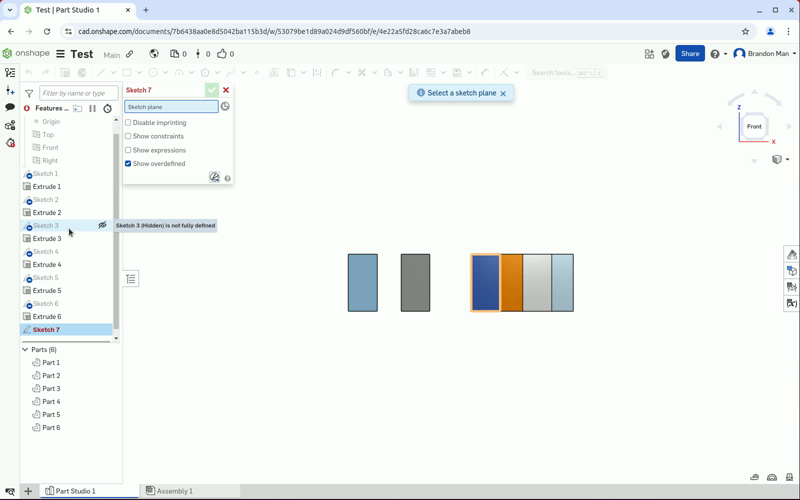
scroll(3)
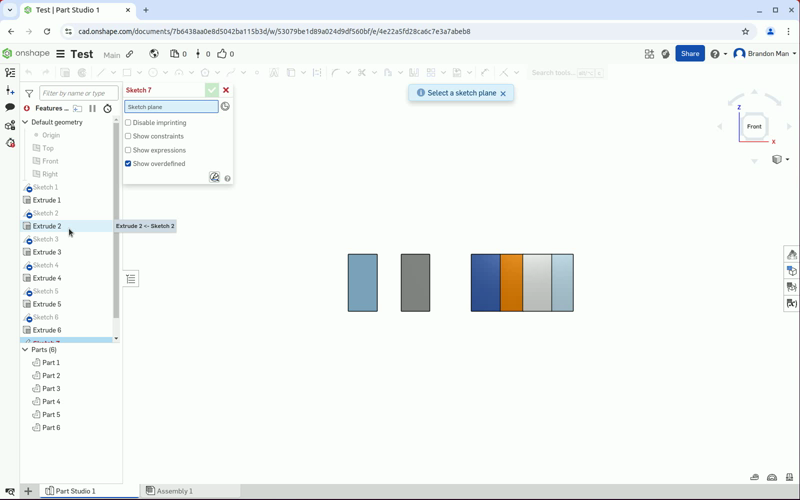
mouse_move(69, 163)
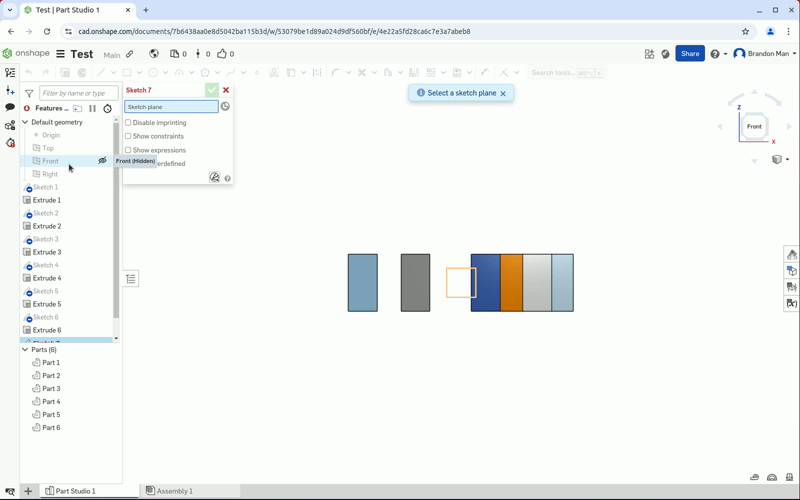
click(69, 163)
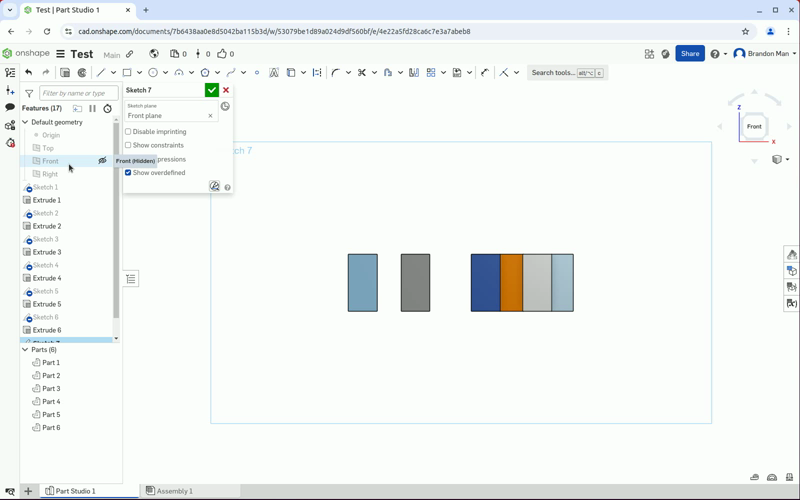
mouse_move(73, 352)
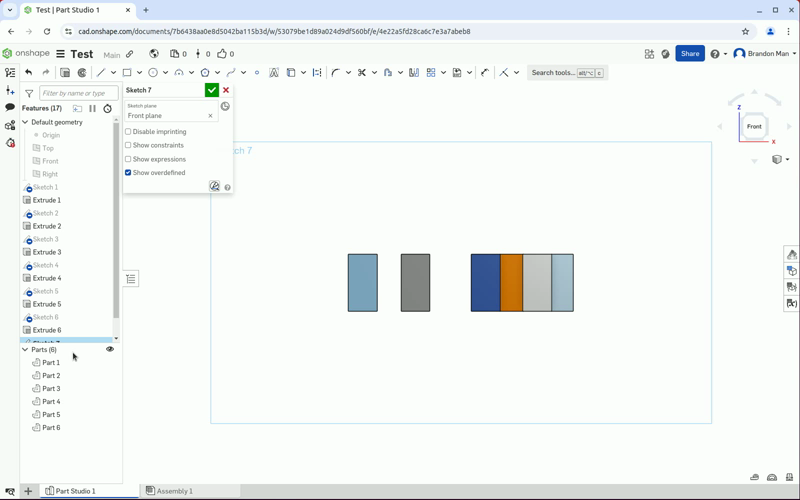
key(y)
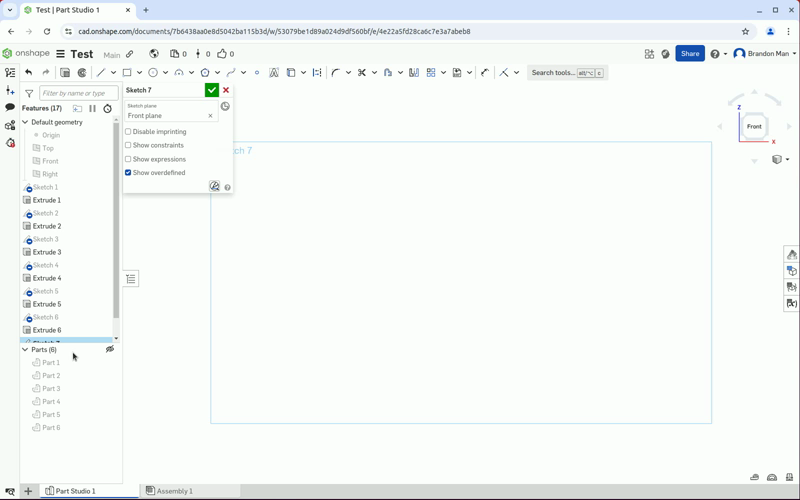
key(l)
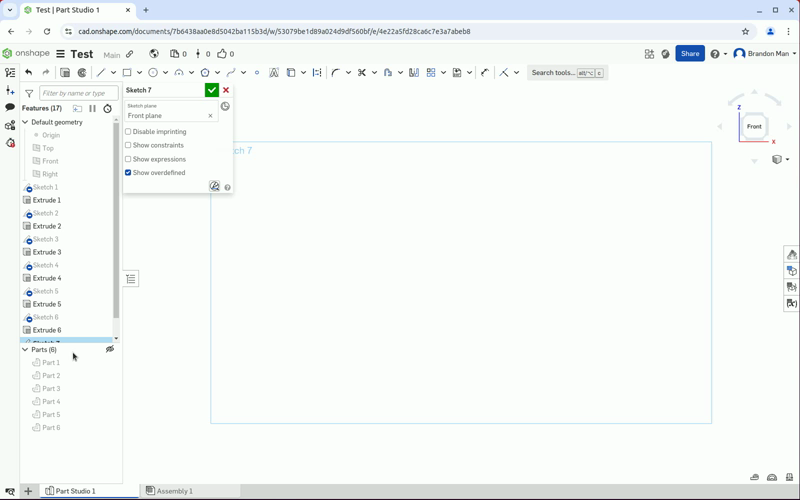
key_down(shift)
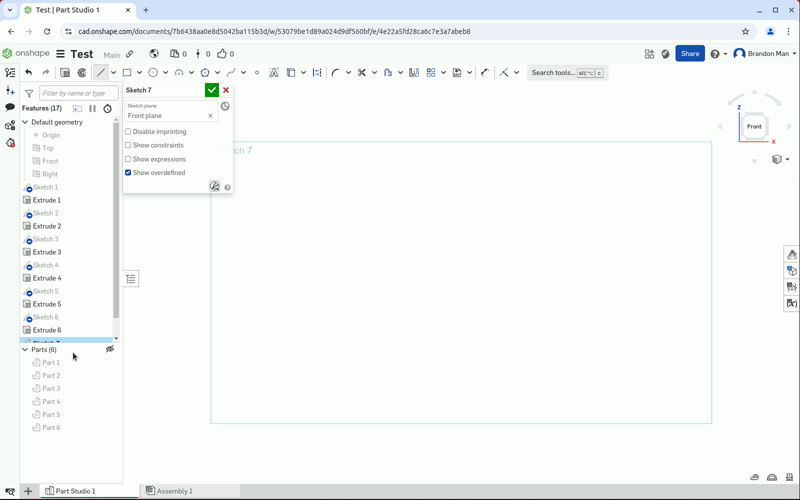
mouse_move(429, 311)
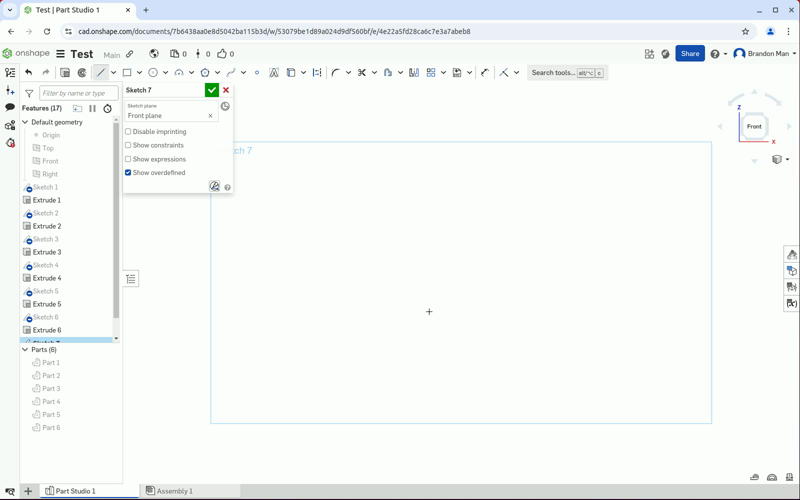
click(429, 311)
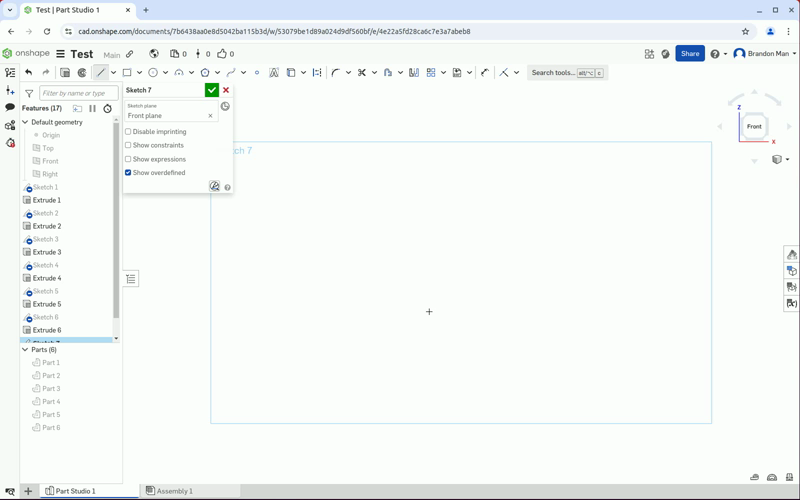
key_up(shift)
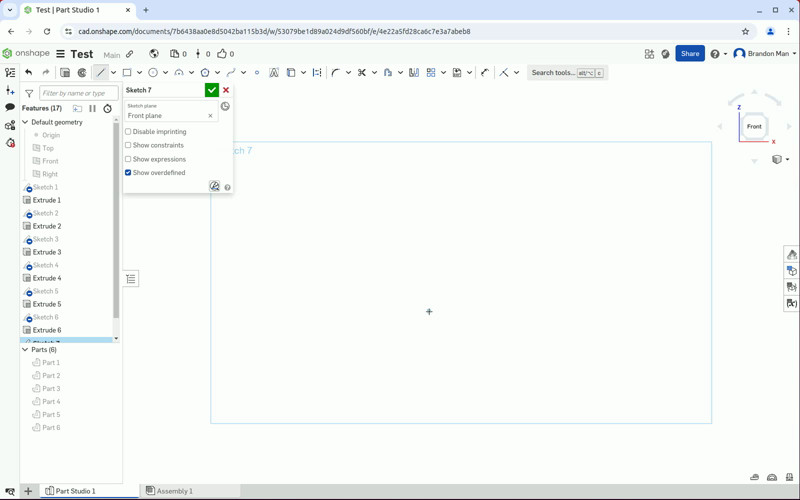
key_down(shift)
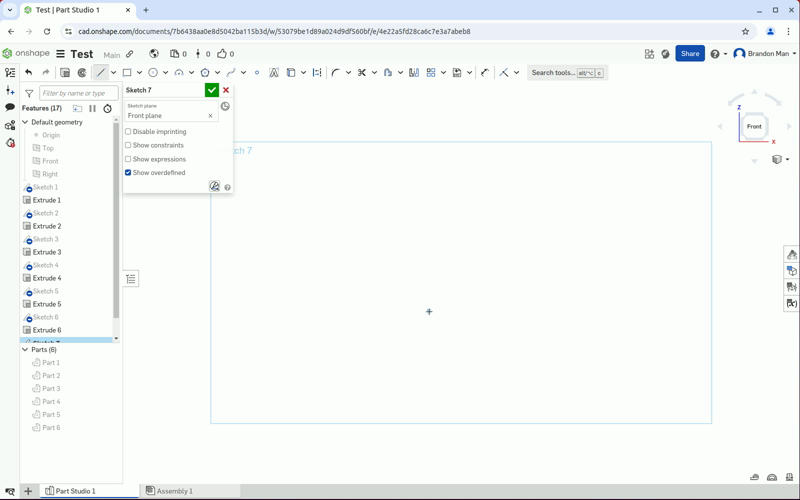
mouse_move(459, 311)
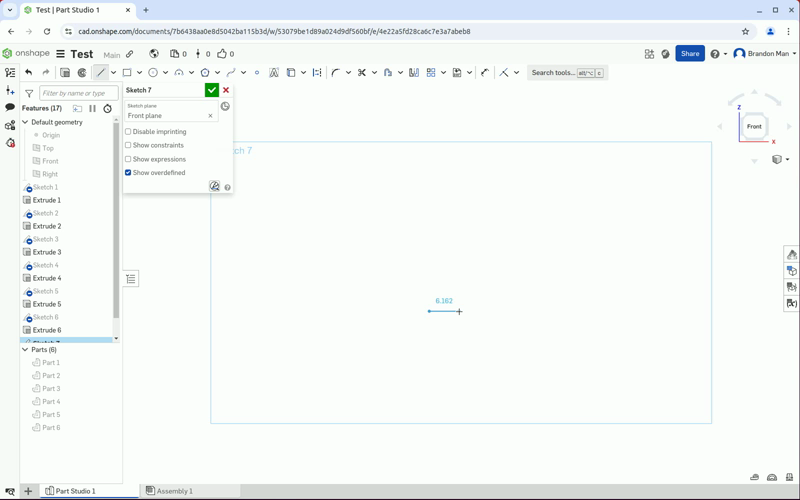
mouse_move(471, 311)
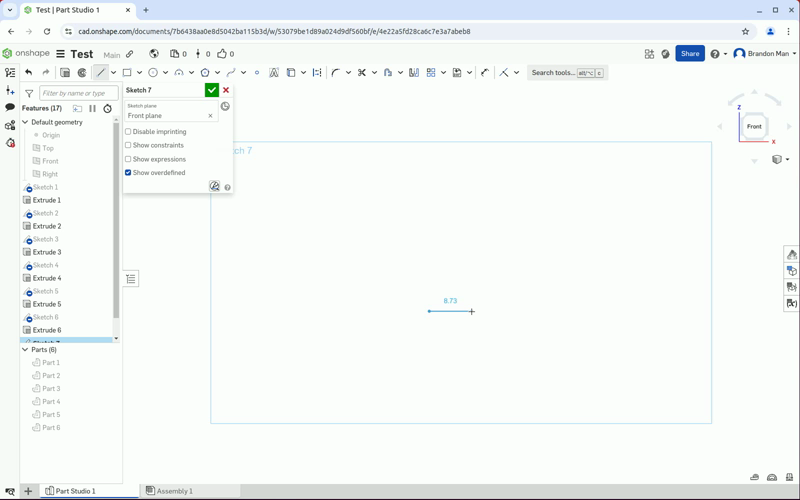
click(471, 311)
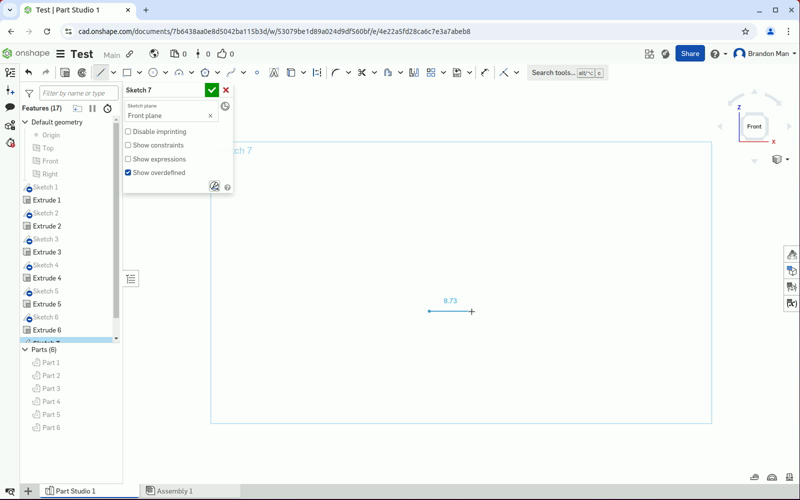
key_up(shift)
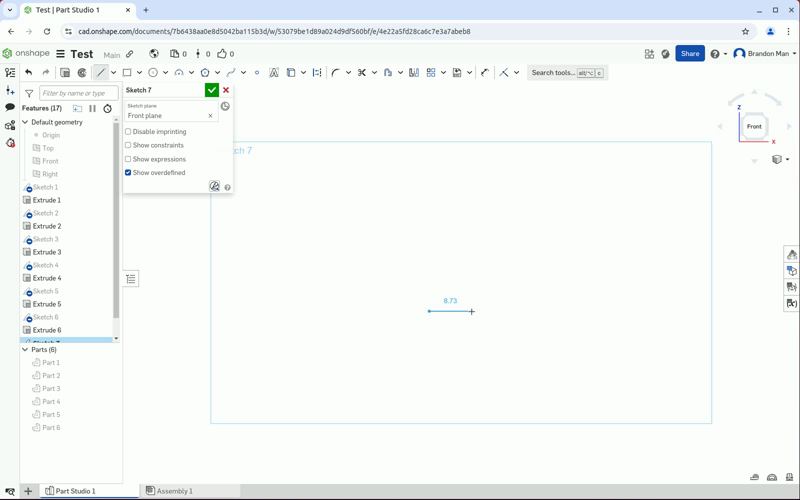
key_down(shift)
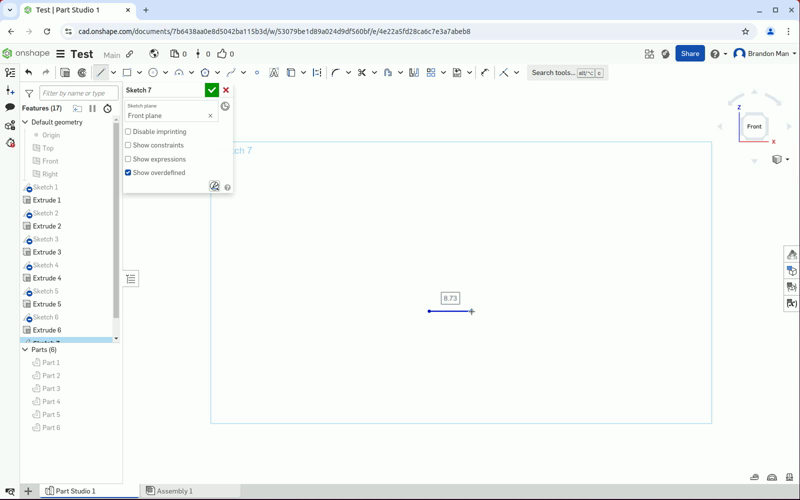
mouse_move(501, 311)
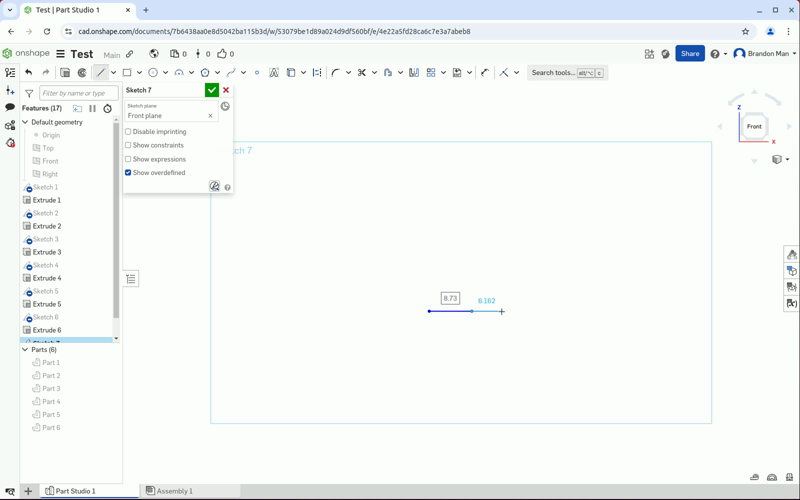
mouse_move(471, 254)
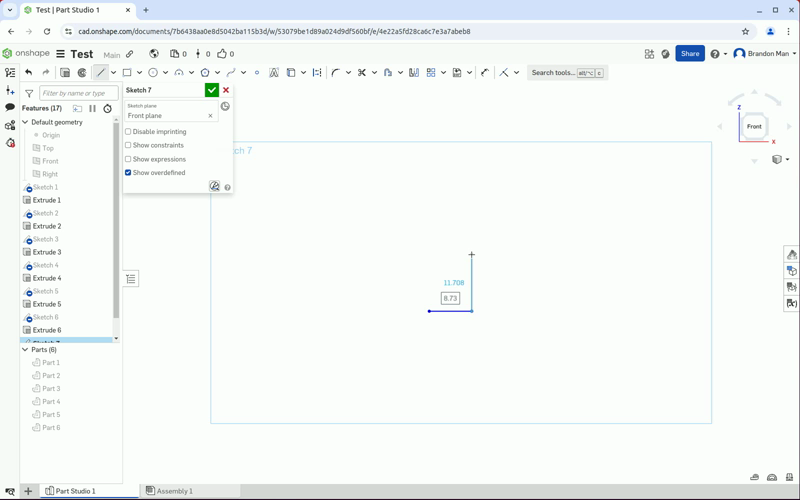
click(471, 254)
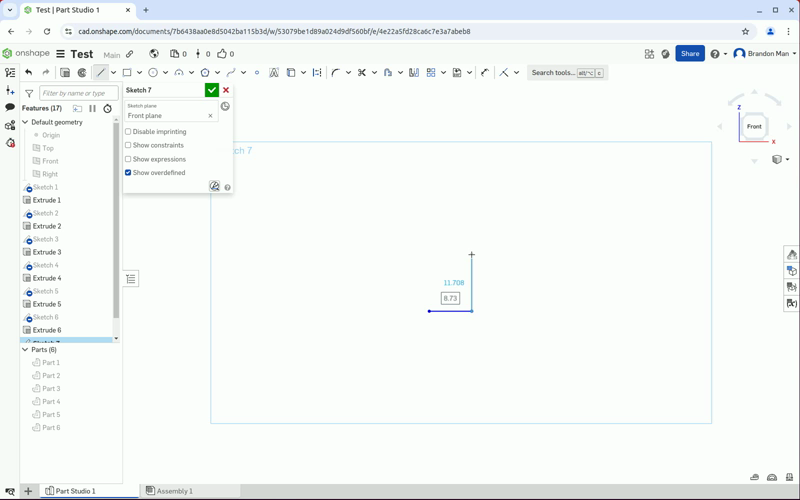
key_up(shift)
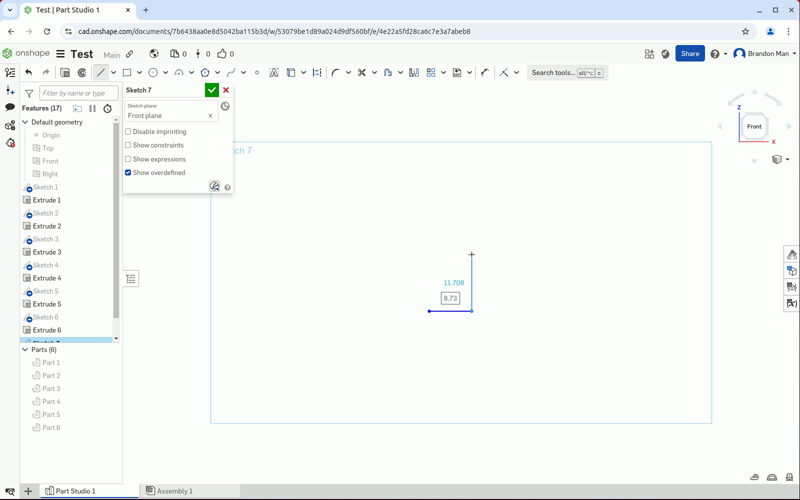
key_down(shift)
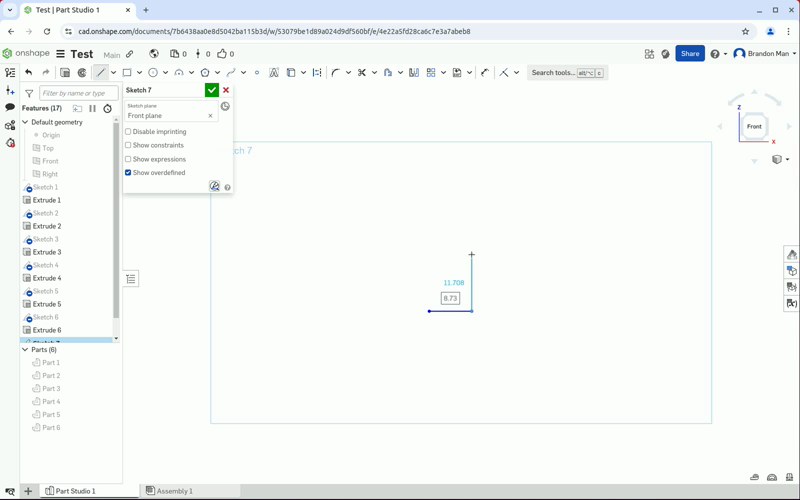
mouse_move(501, 254)
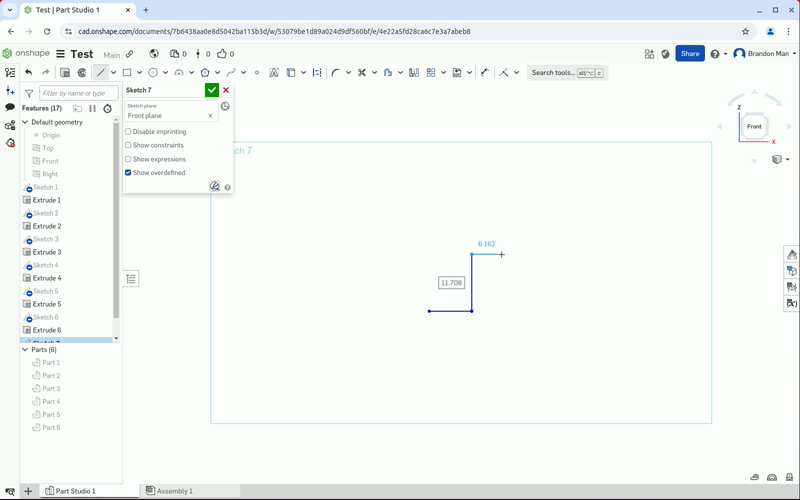
mouse_move(429, 254)
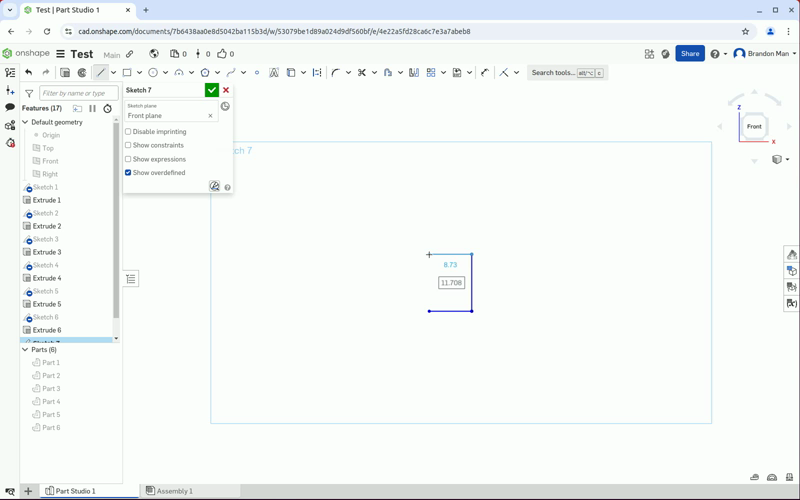
click(429, 254)
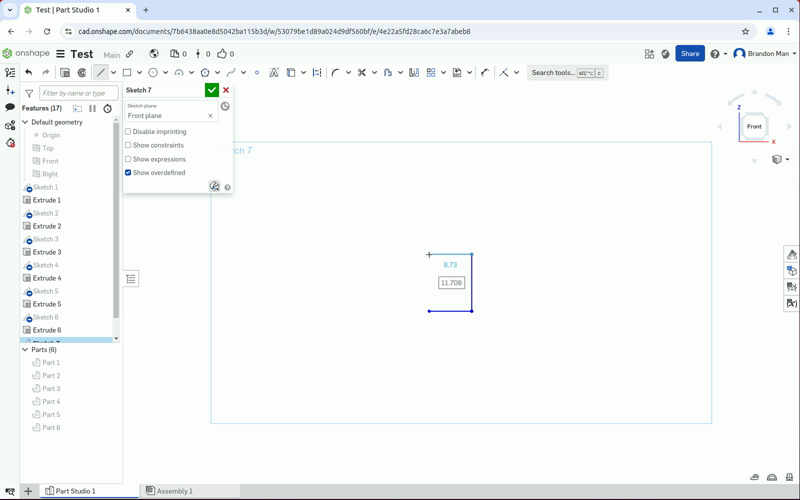
key_up(shift)
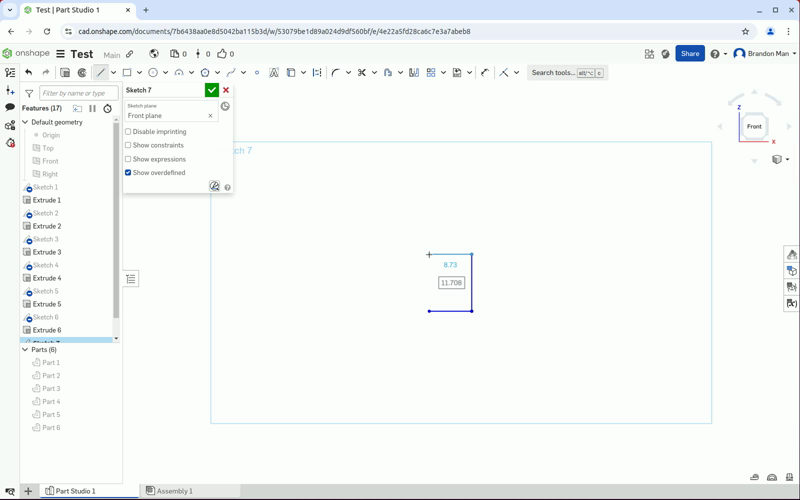
mouse_move(459, 254)
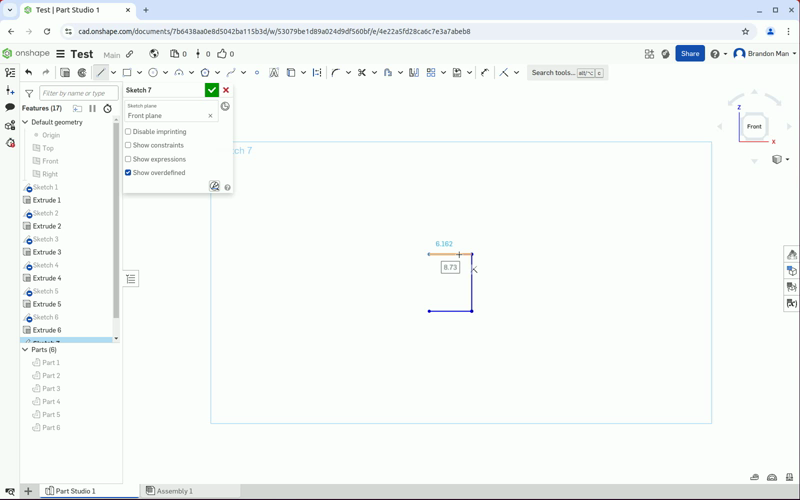
key_down(shift)
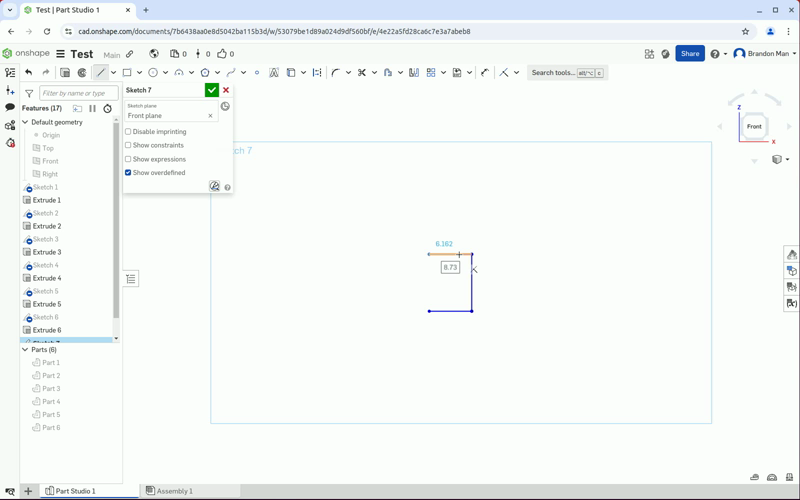
mouse_move(429, 311)
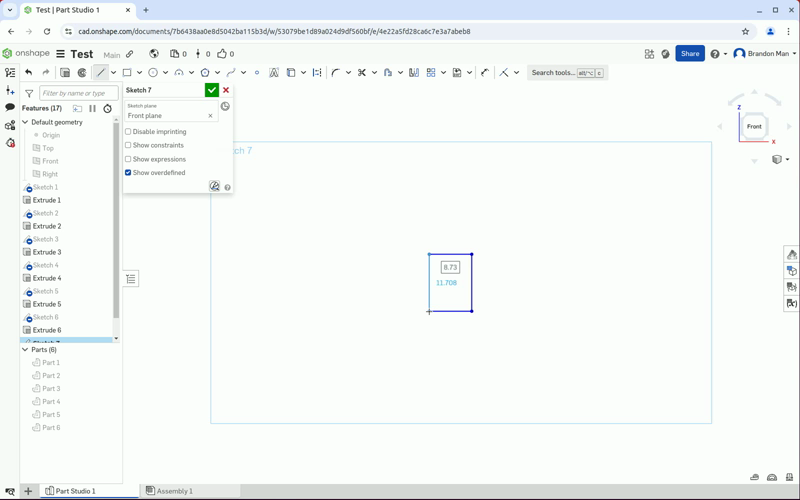
key_up(shift)
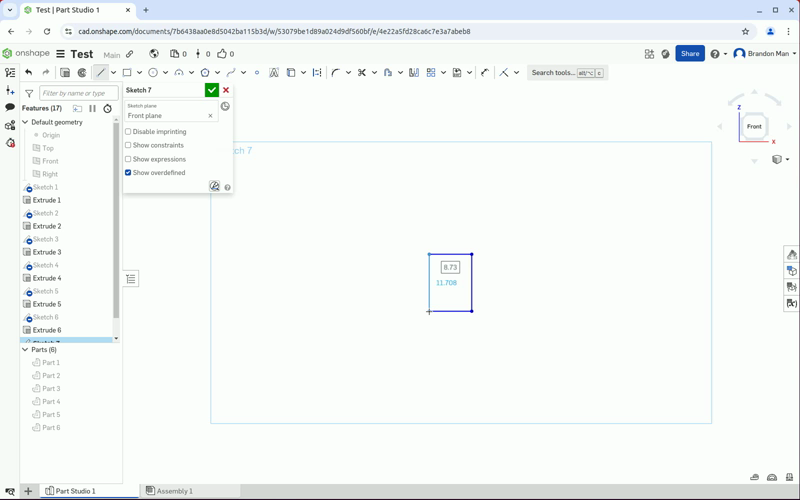
click(429, 311)
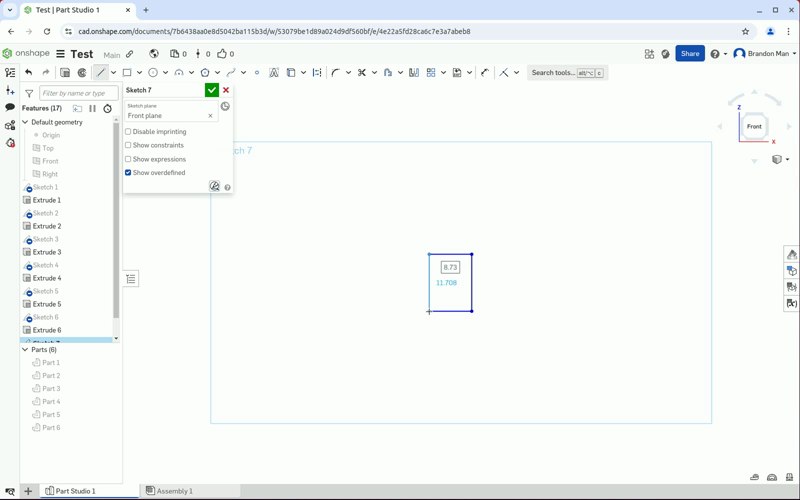
key(esc)
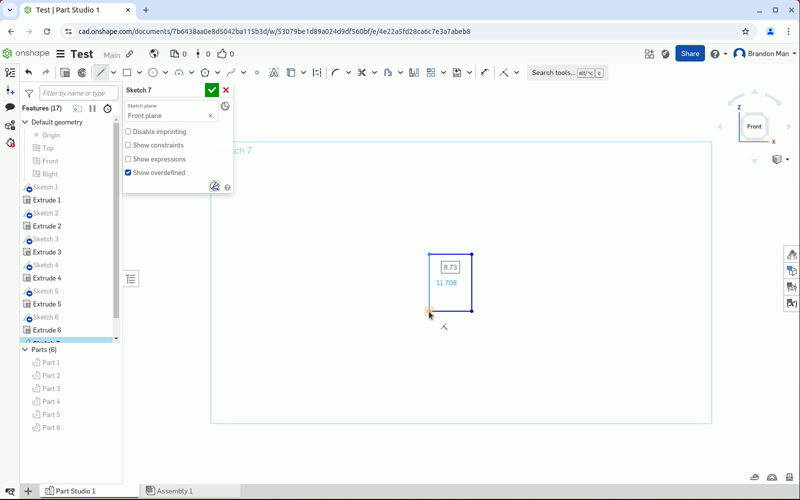
mouse_move(460, 306)
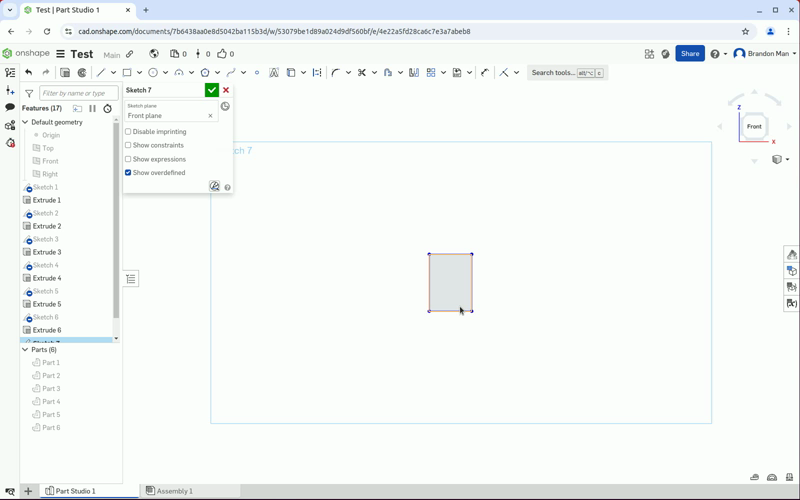
click(460, 306)
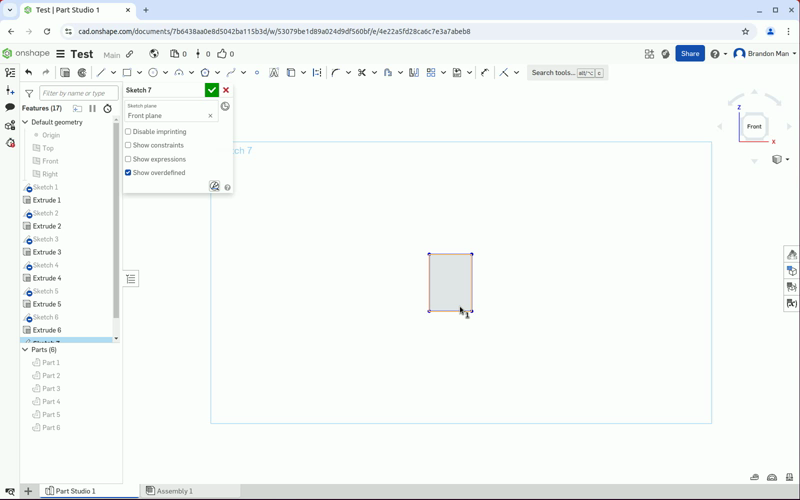
mouse_move(73, 352)
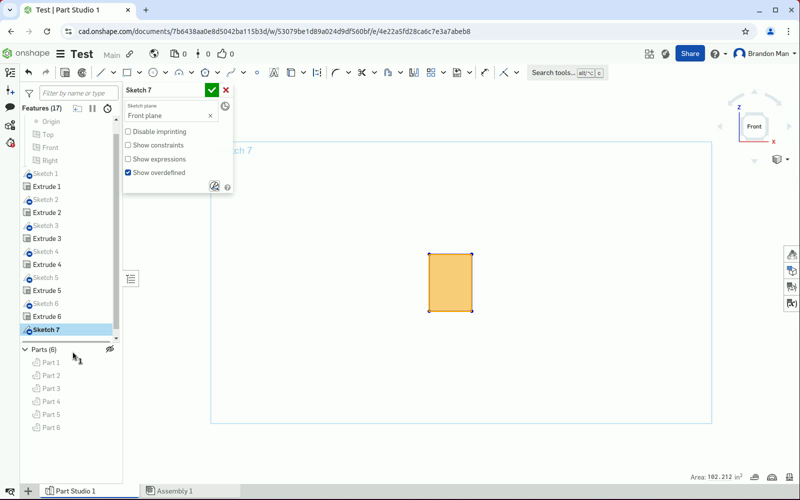
key(shift+y)
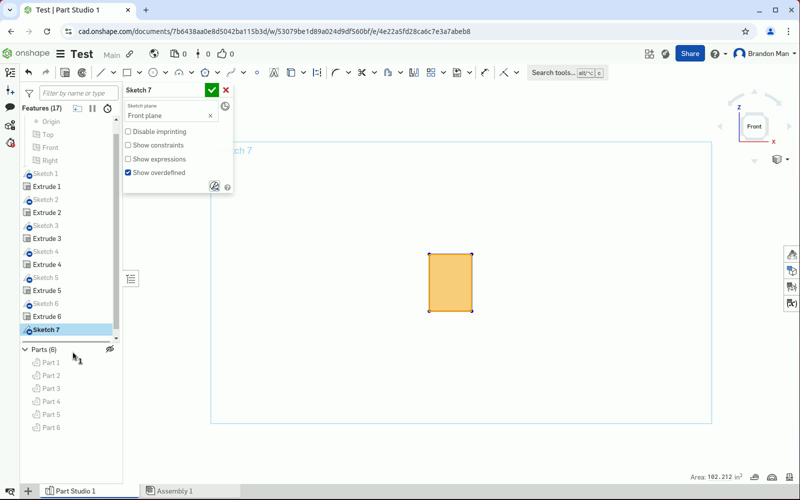
key(shift+e)
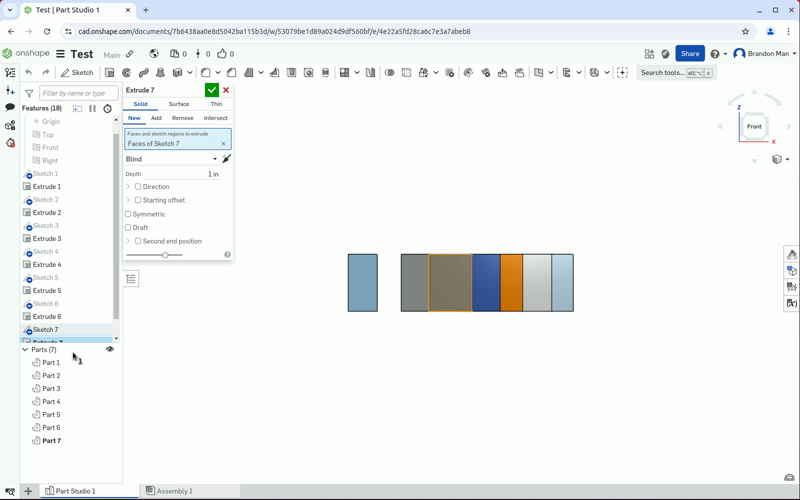
mouse_move(143, 106)
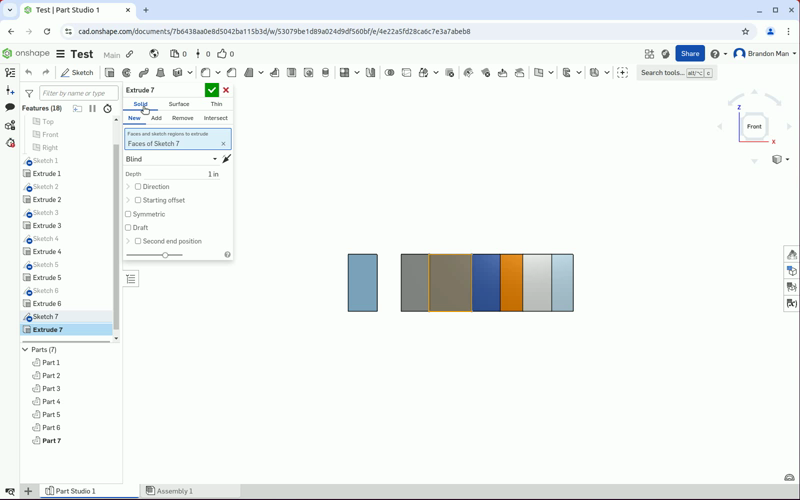
click(143, 106)
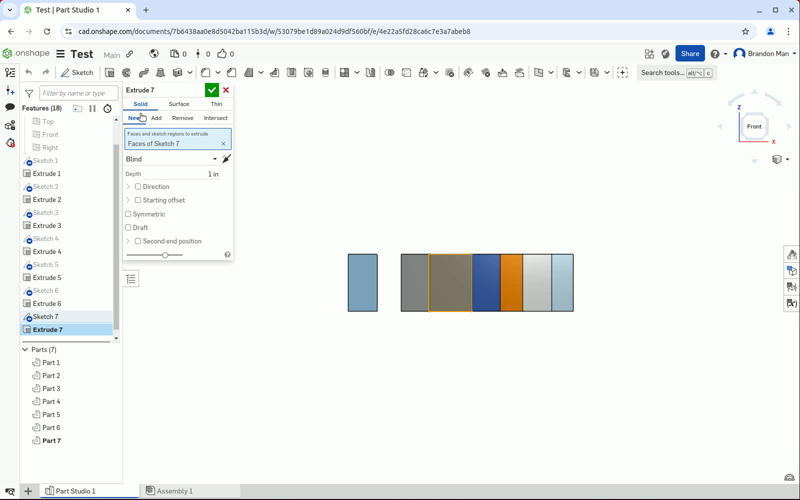
mouse_move(137, 120)
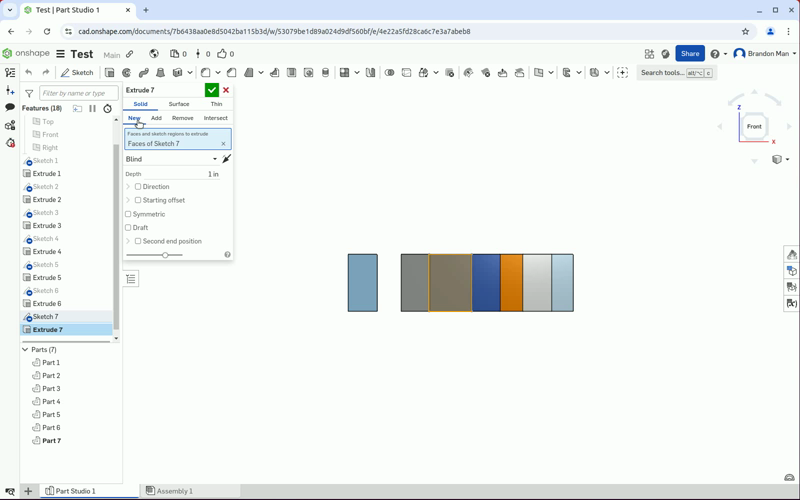
click(137, 120)
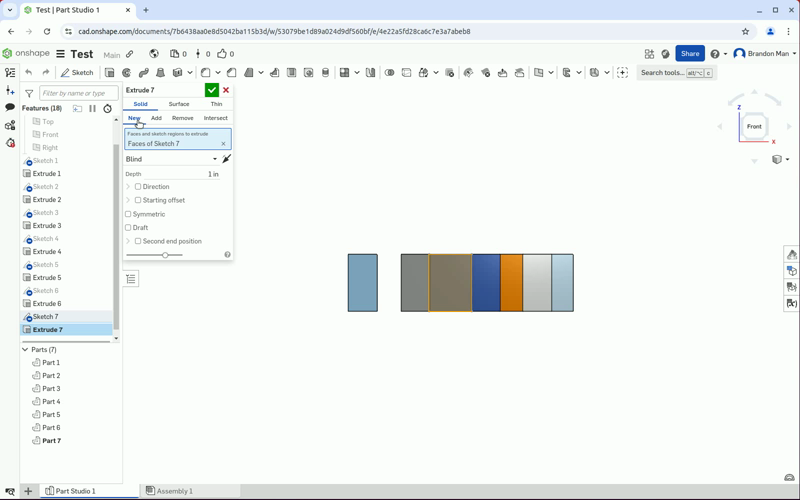
key(tab, 4)
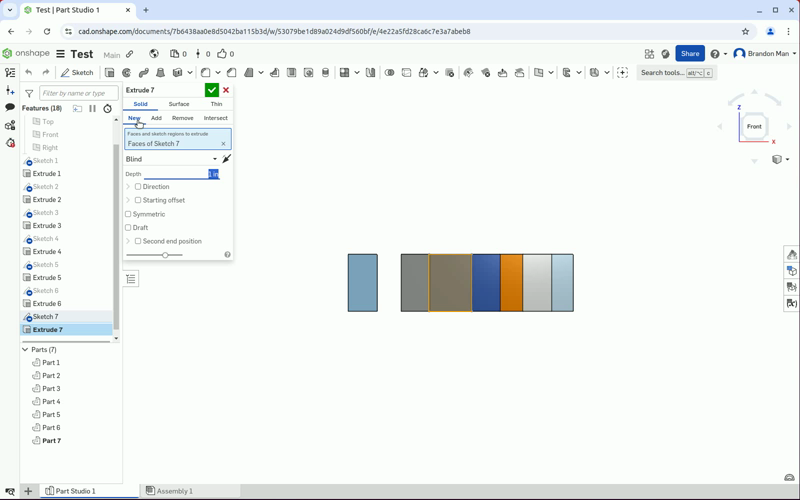
text(0.241)
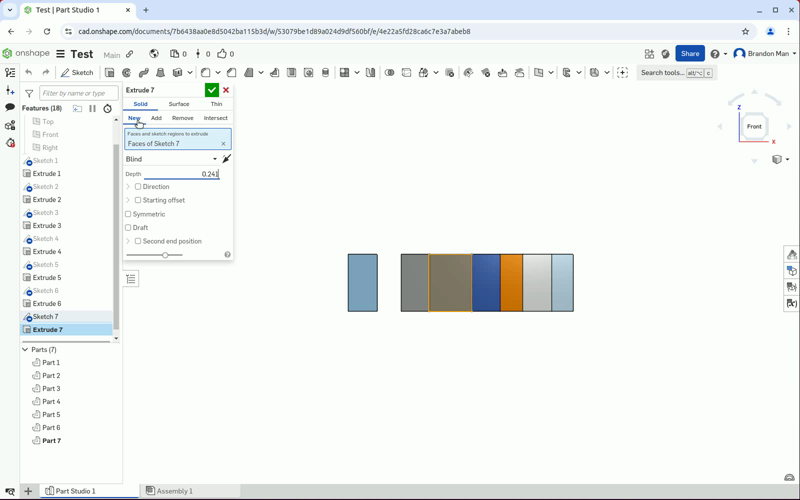
key(enter)
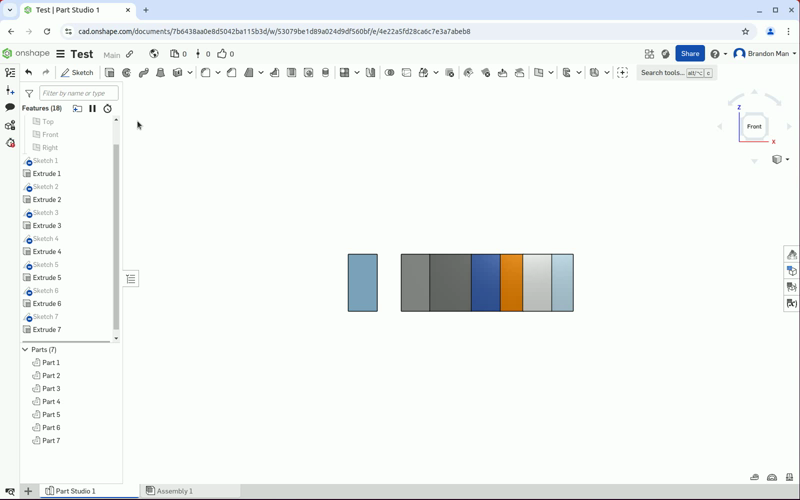
key(shift+h)
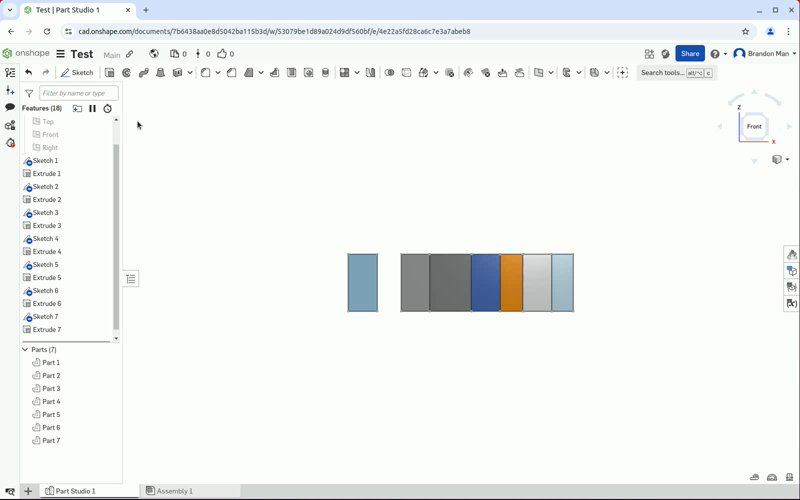
key(shift+h)
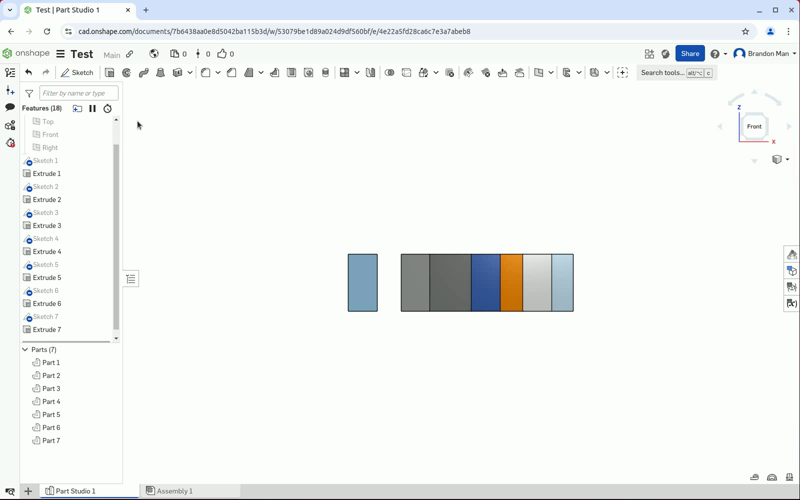
mouse_move(69, 163)
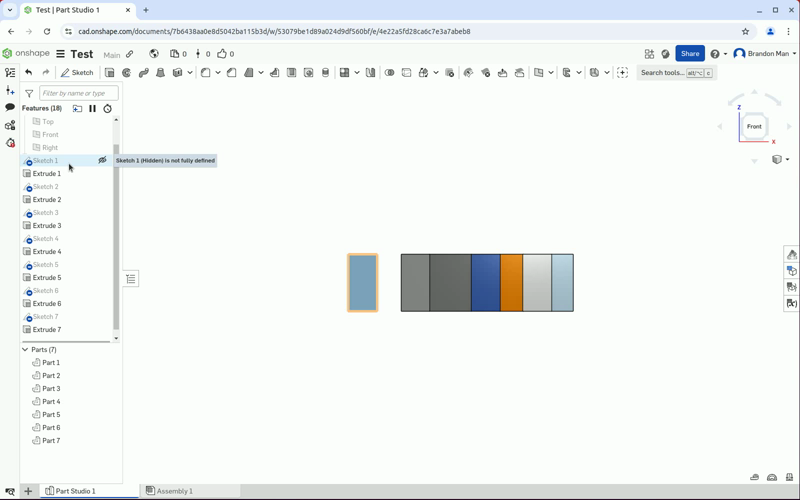
click(69, 163)
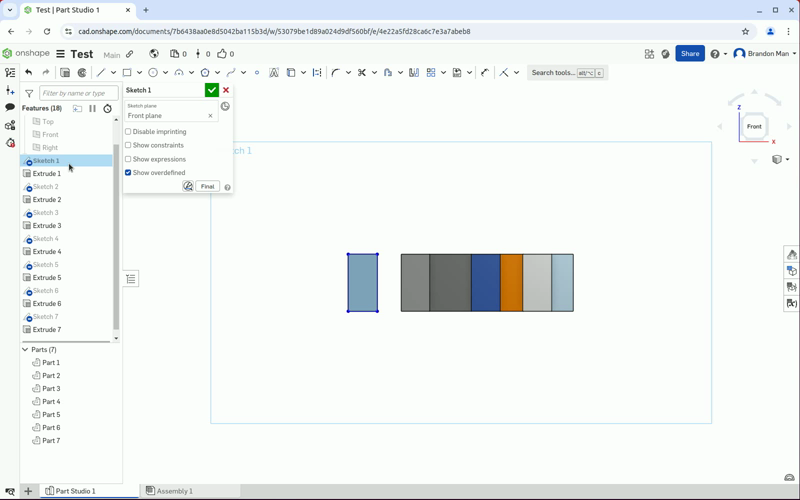
mouse_move(229, 92)
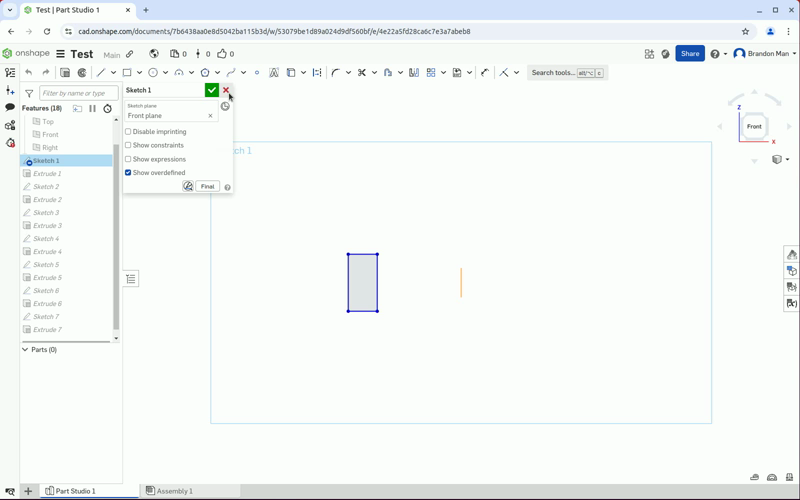
click(229, 92)
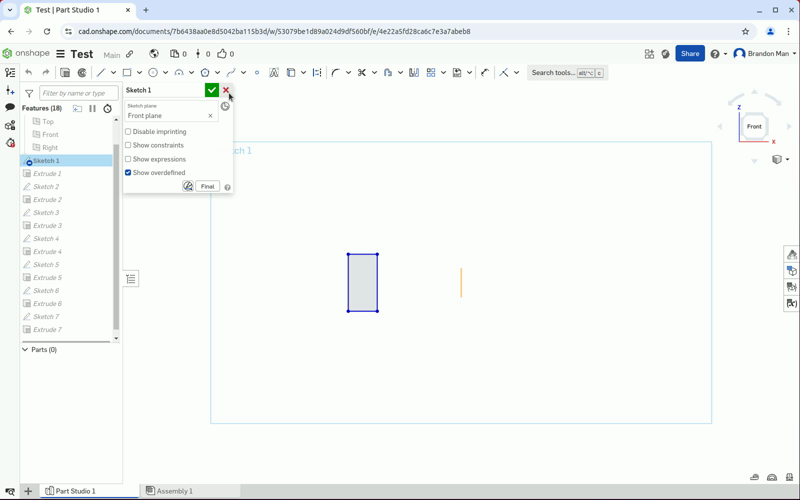
key(shift+s)
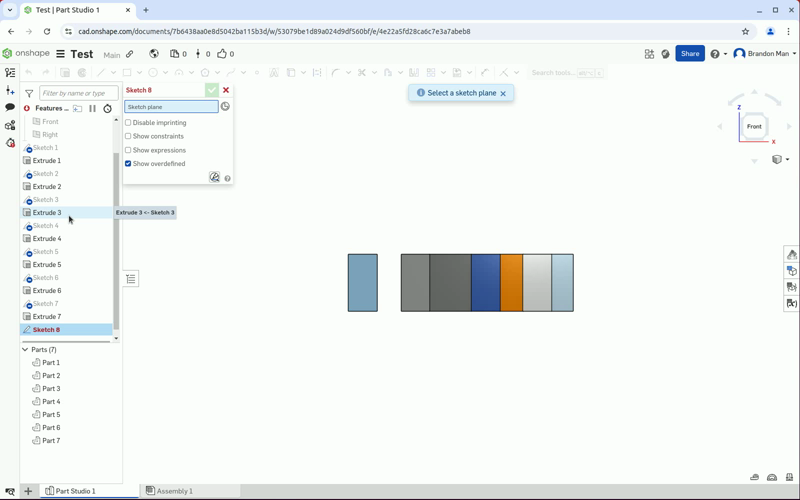
scroll(3)
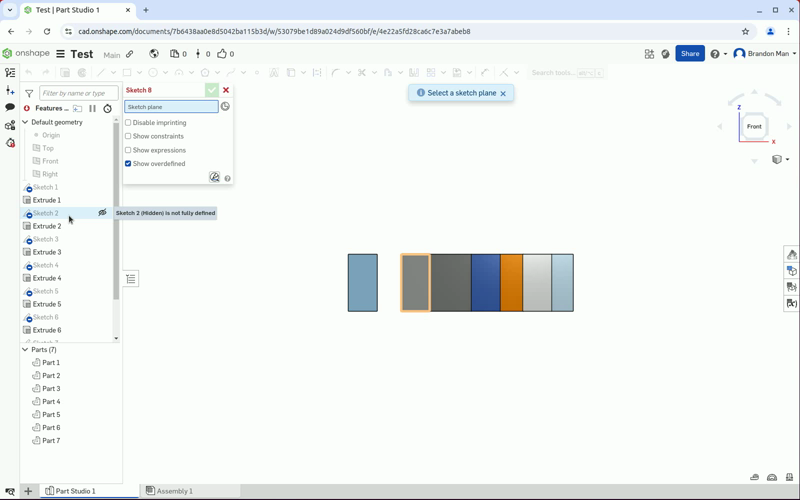
mouse_move(69, 163)
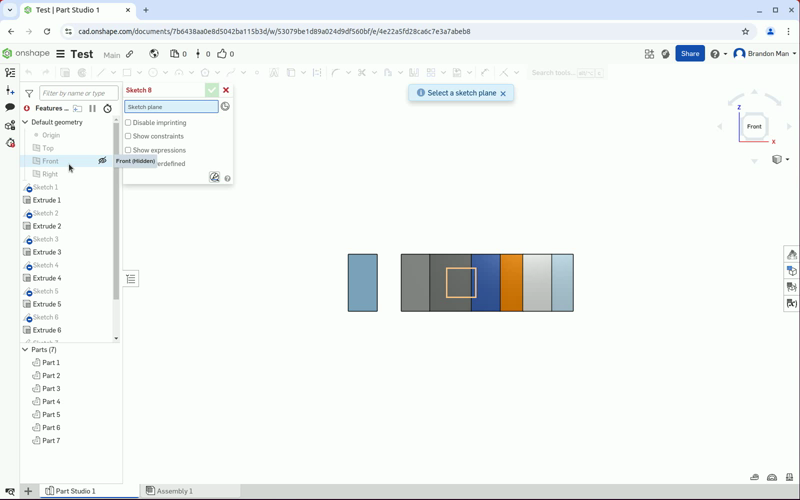
click(69, 163)
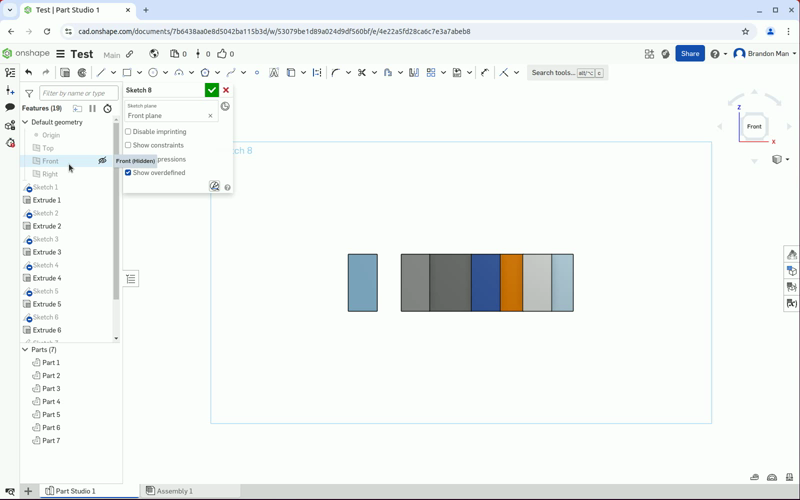
mouse_move(73, 352)
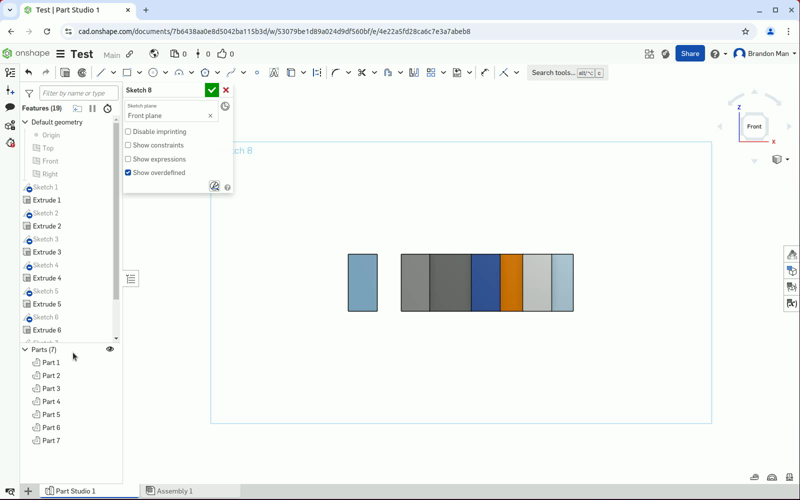
key(y)
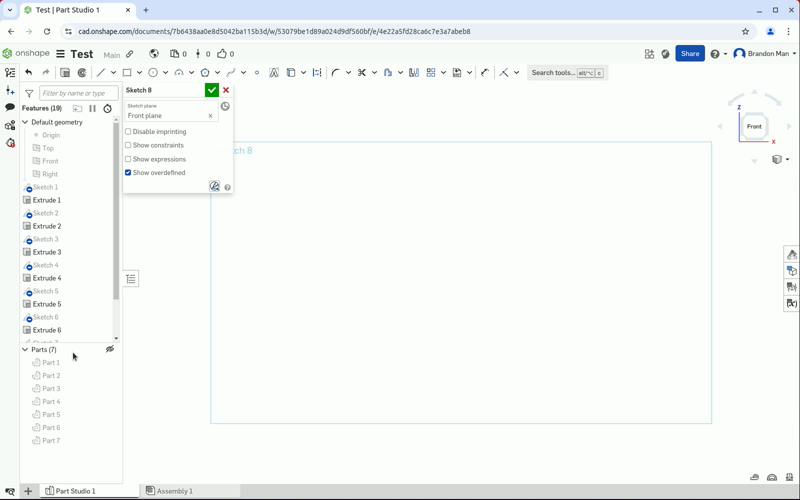
key(l)
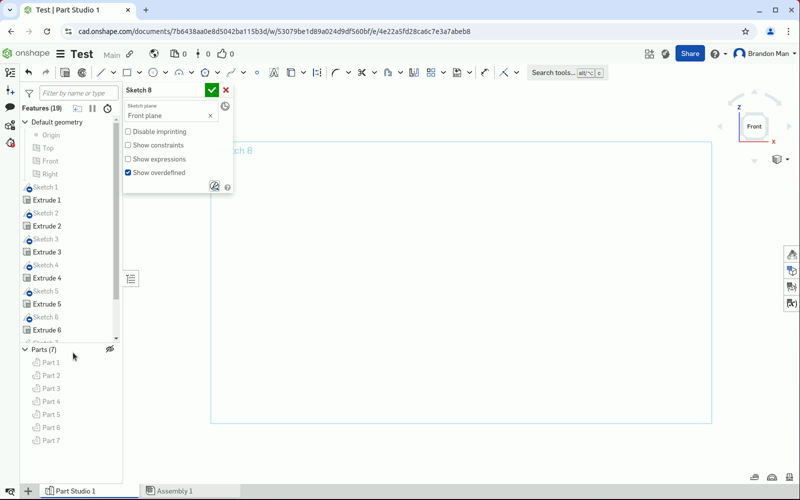
key_down(shift)
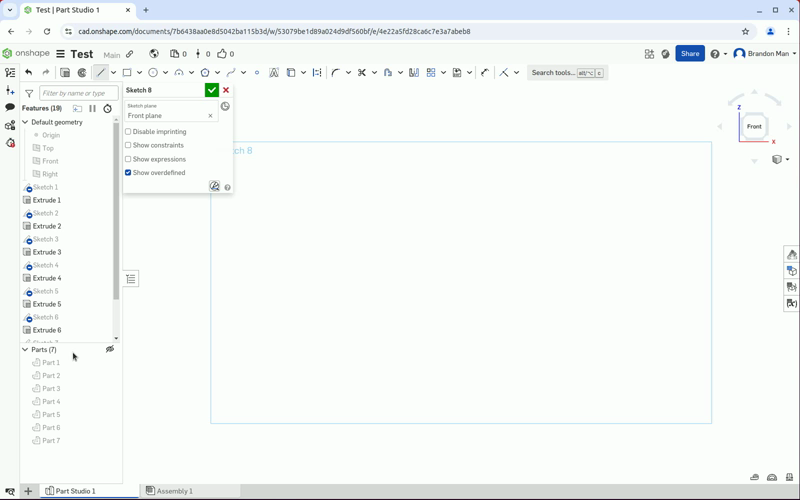
mouse_move(376, 311)
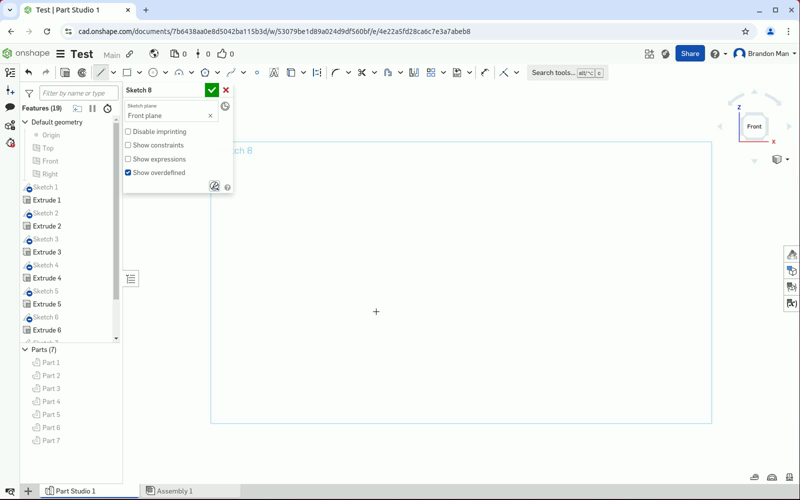
click(376, 311)
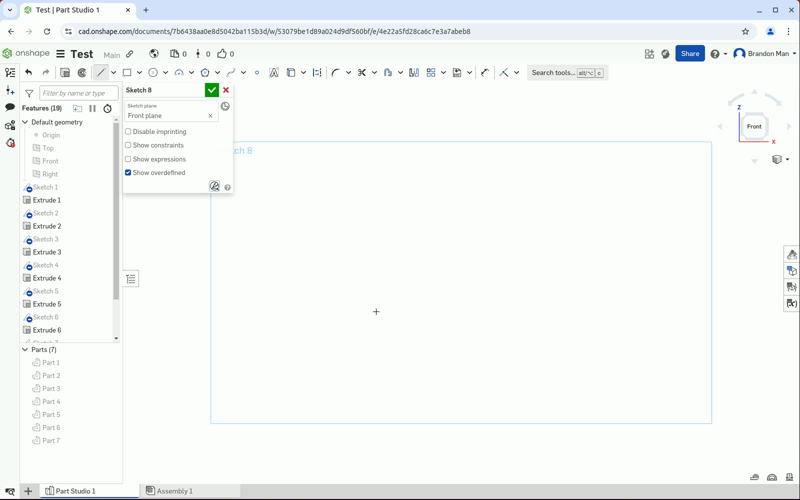
key_up(shift)
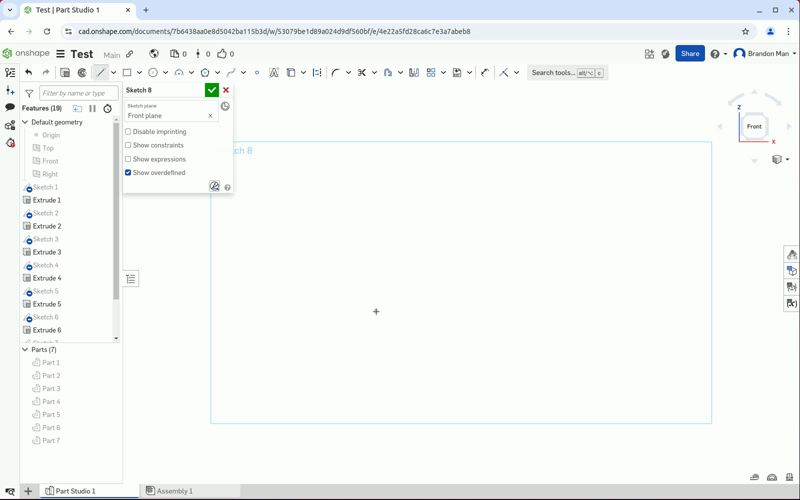
key_down(shift)
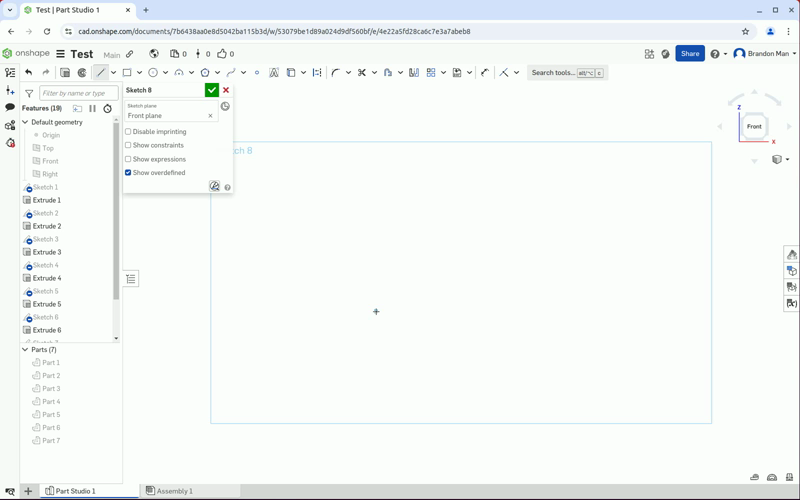
mouse_move(406, 311)
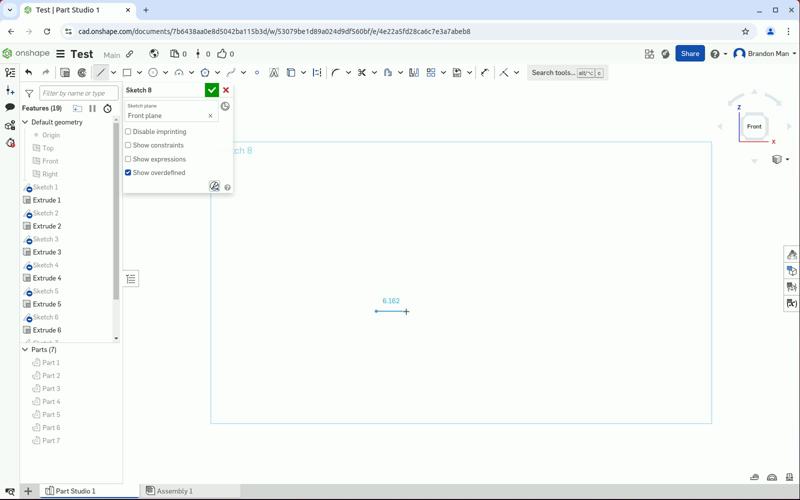
mouse_move(401, 311)
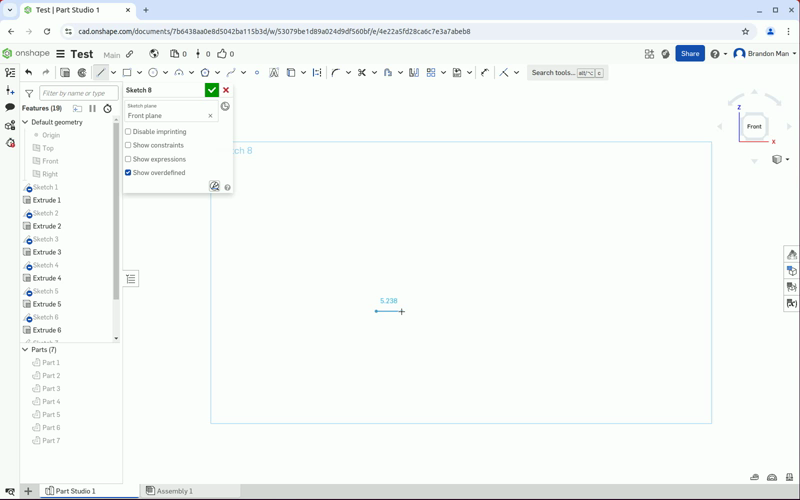
click(401, 311)
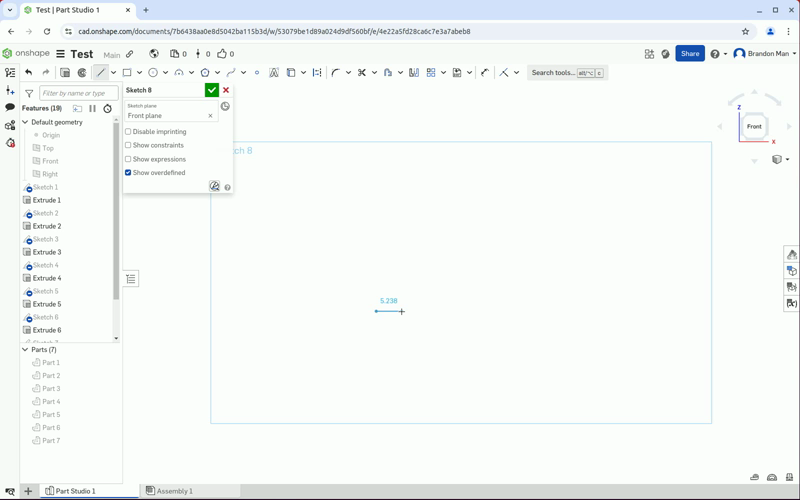
key_up(shift)
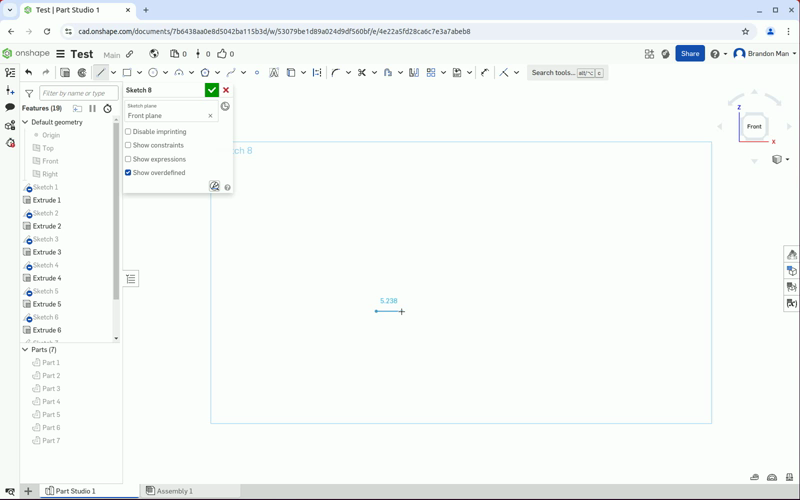
key_down(shift)
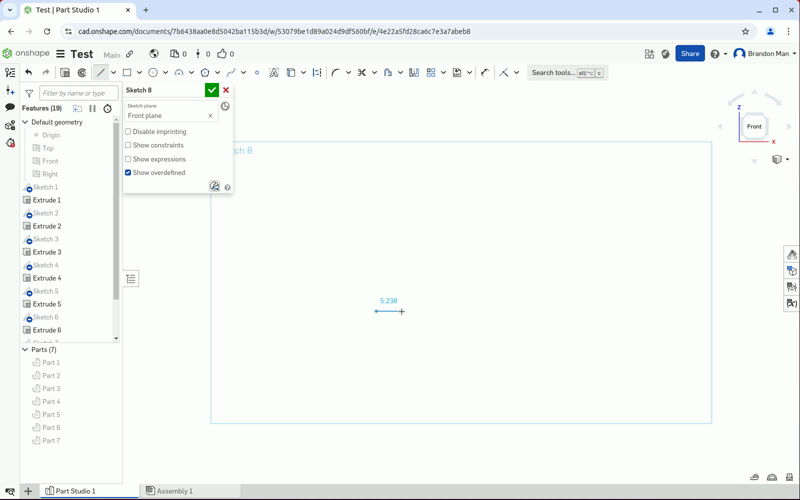
mouse_move(431, 311)
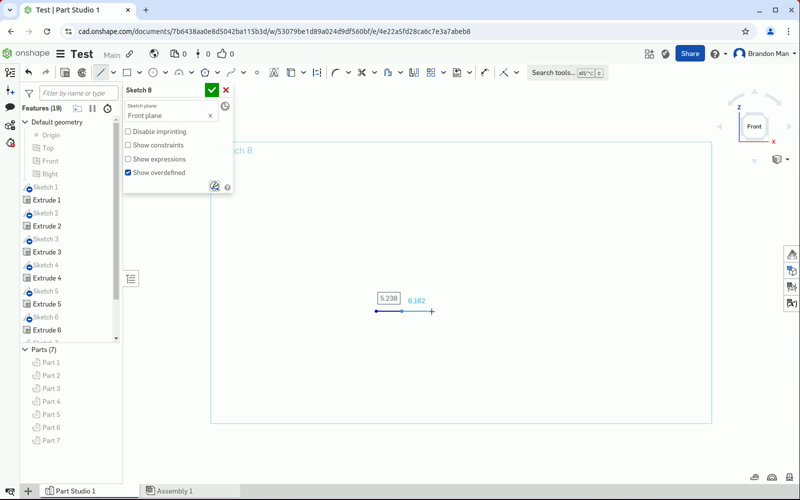
mouse_move(401, 254)
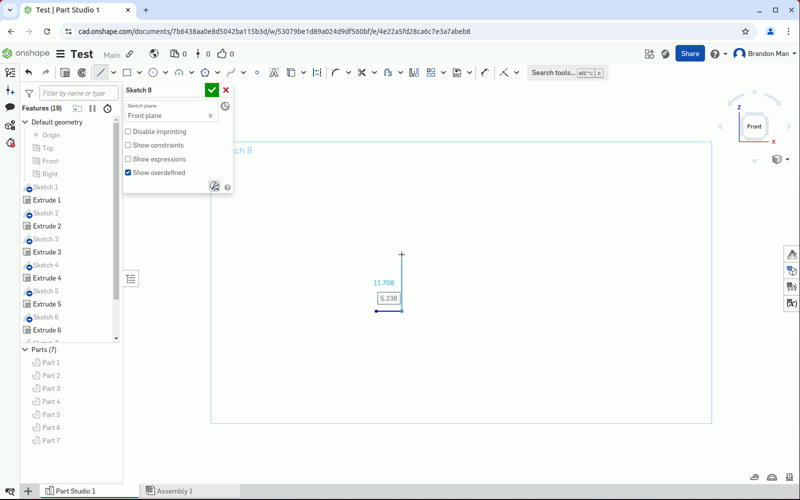
click(401, 254)
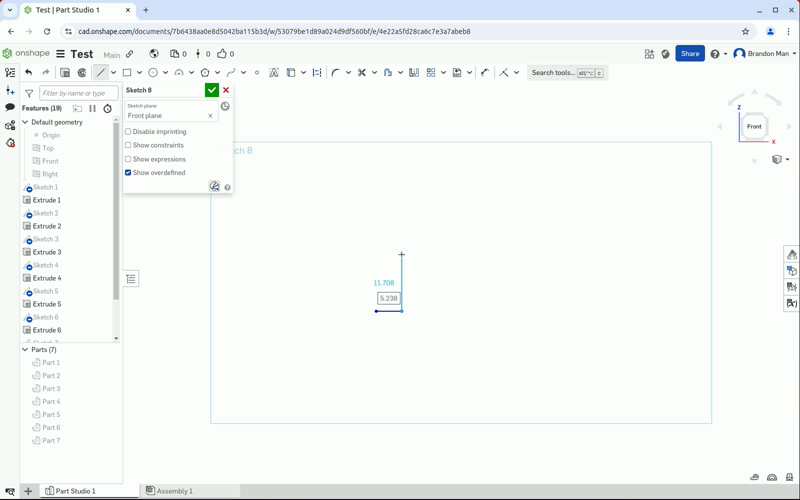
key_up(shift)
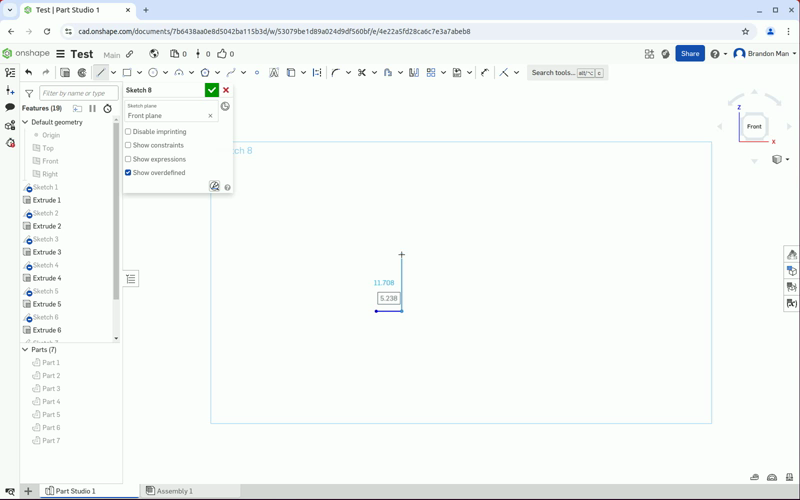
key_down(shift)
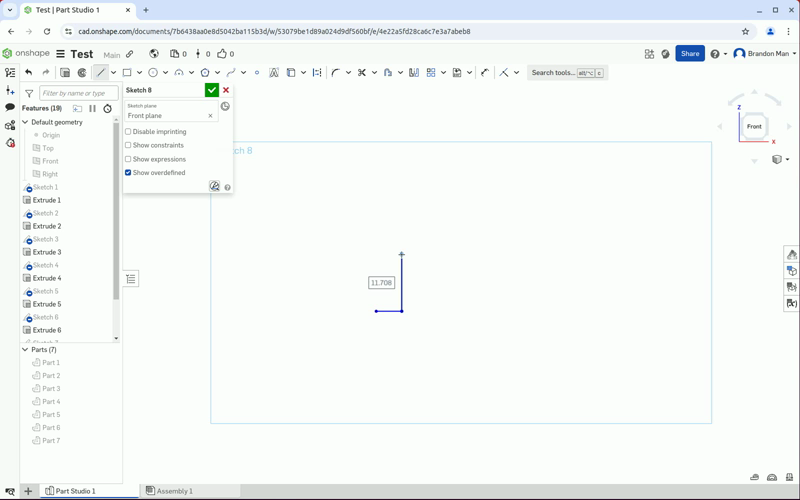
mouse_move(431, 254)
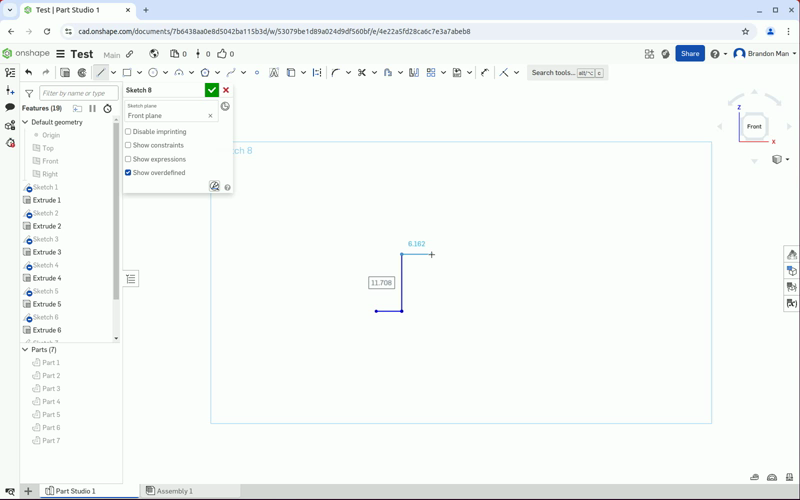
mouse_move(376, 254)
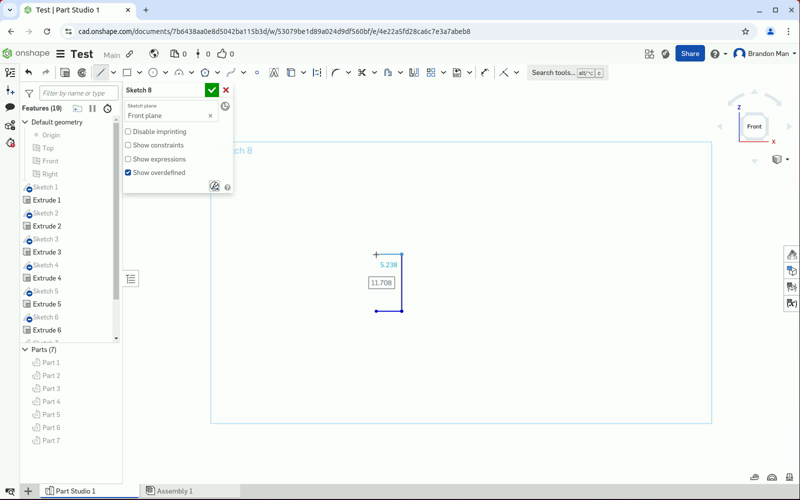
click(376, 254)
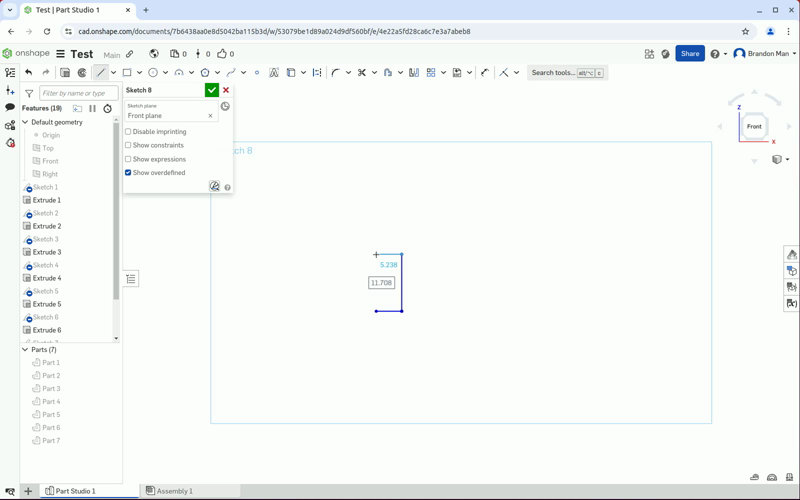
key_up(shift)
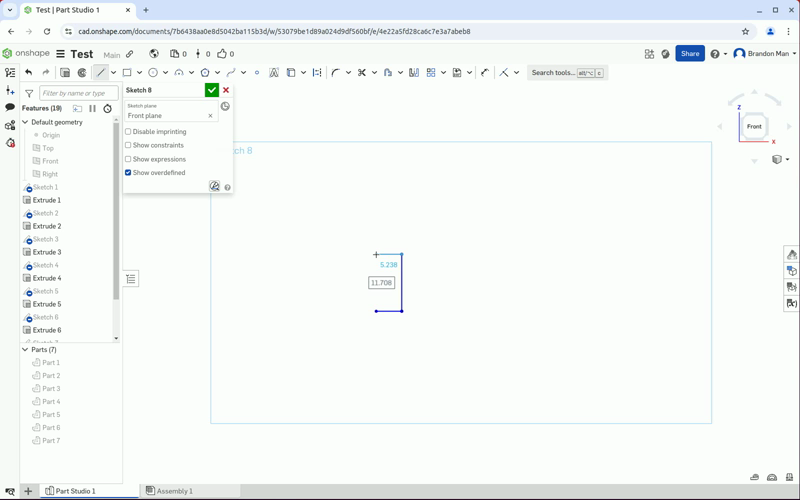
mouse_move(406, 254)
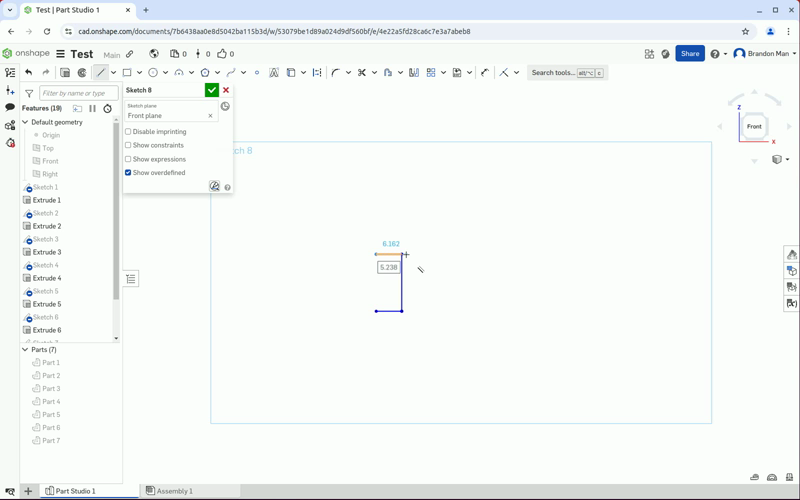
key_down(shift)
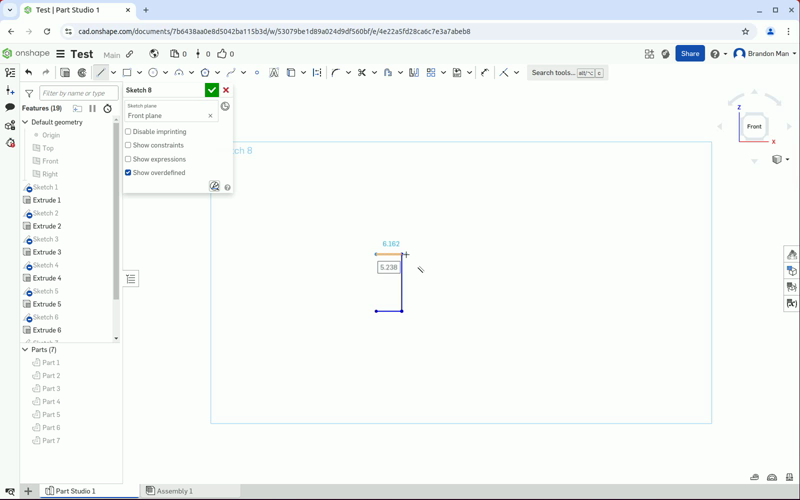
mouse_move(376, 311)
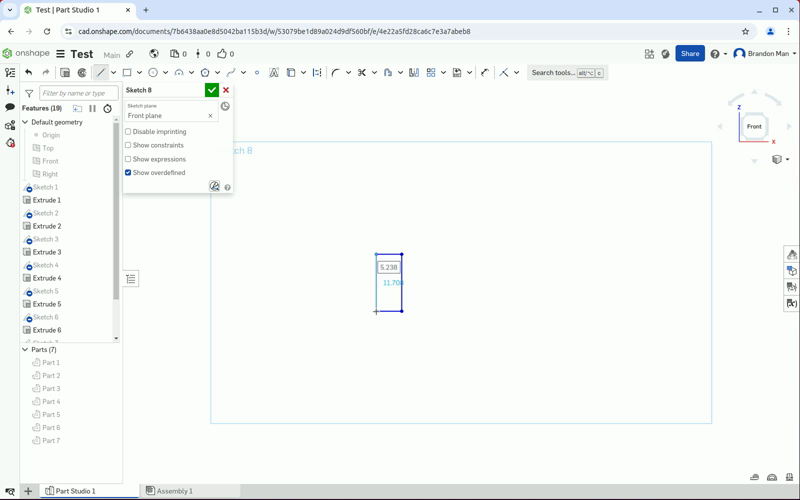
key_up(shift)
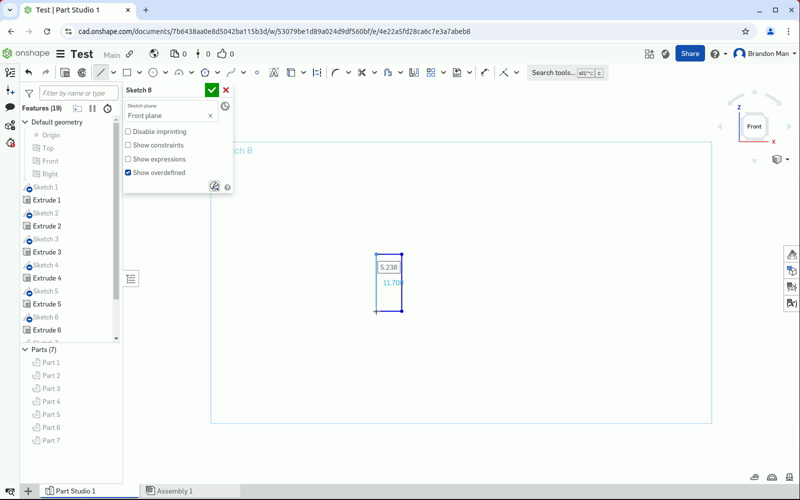
click(376, 311)
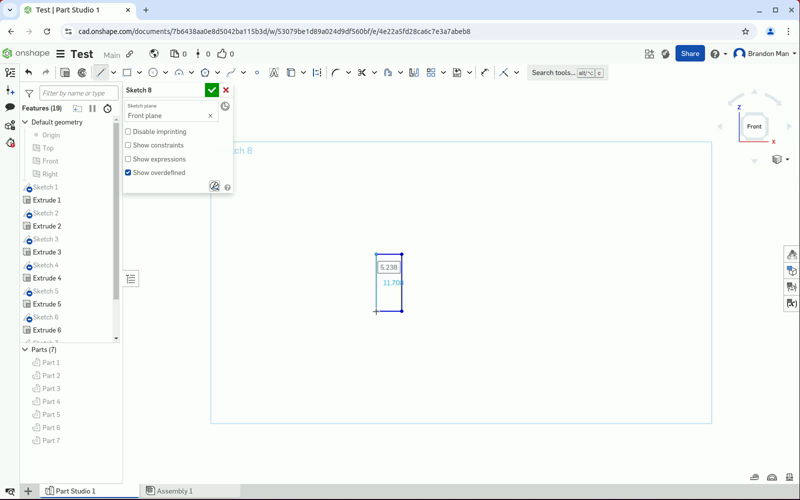
key(esc)
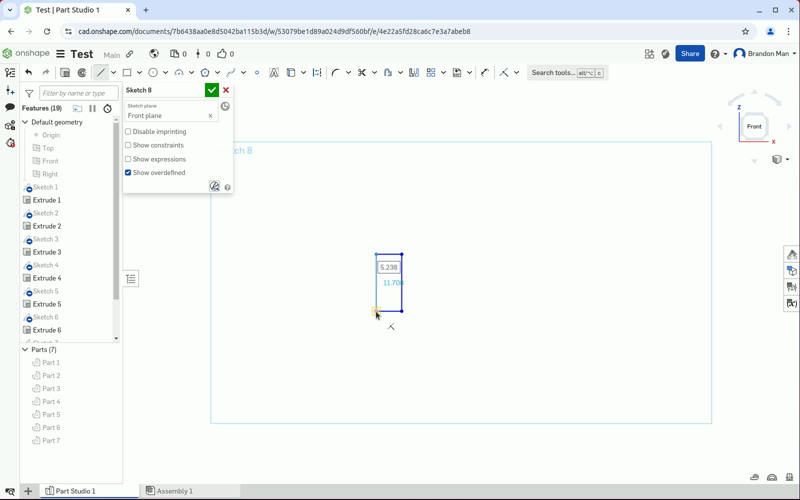
mouse_move(398, 268)
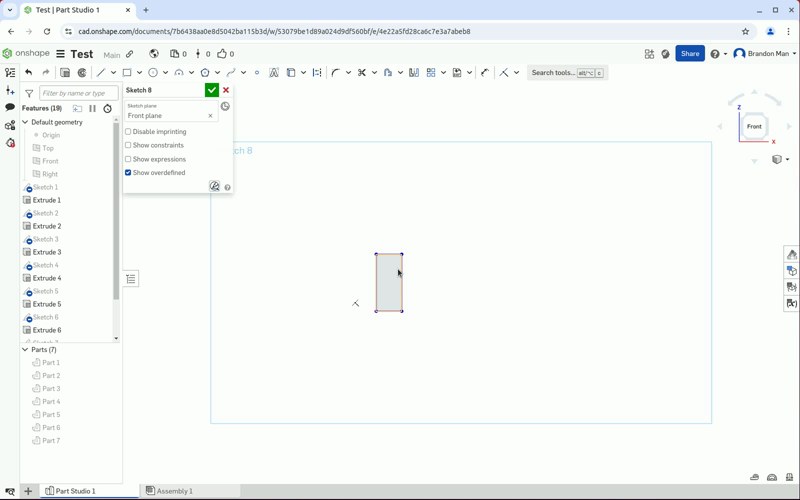
scroll(6)
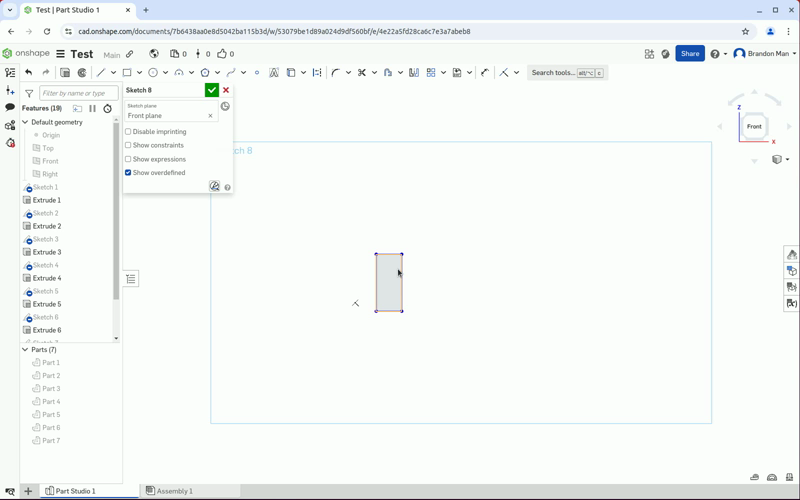
scroll(6)
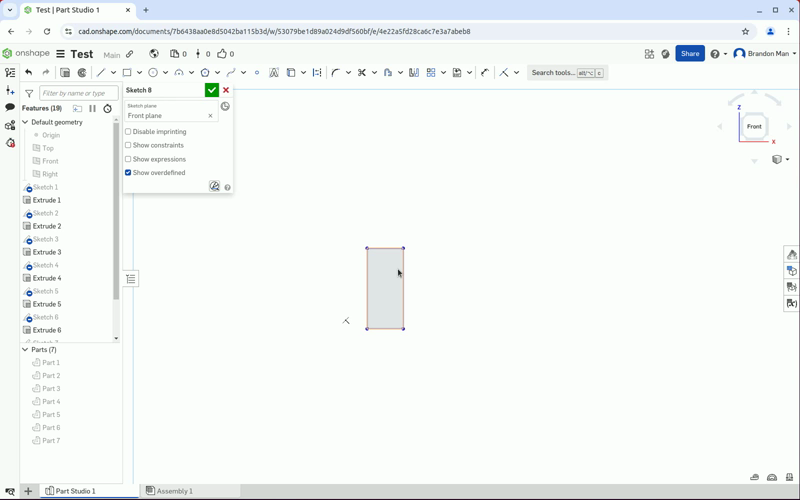
scroll(6)
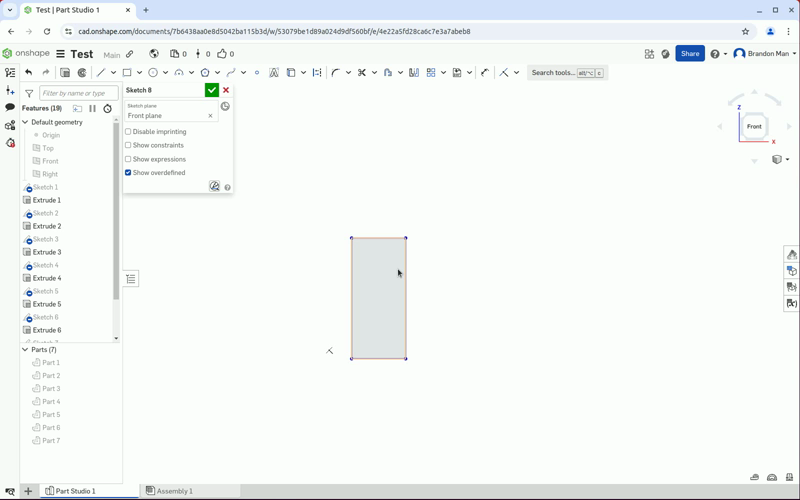
scroll(6)
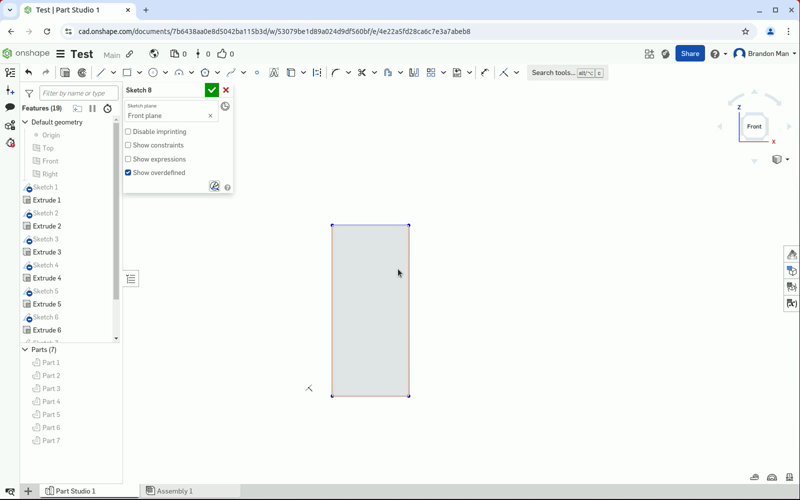
scroll(6)
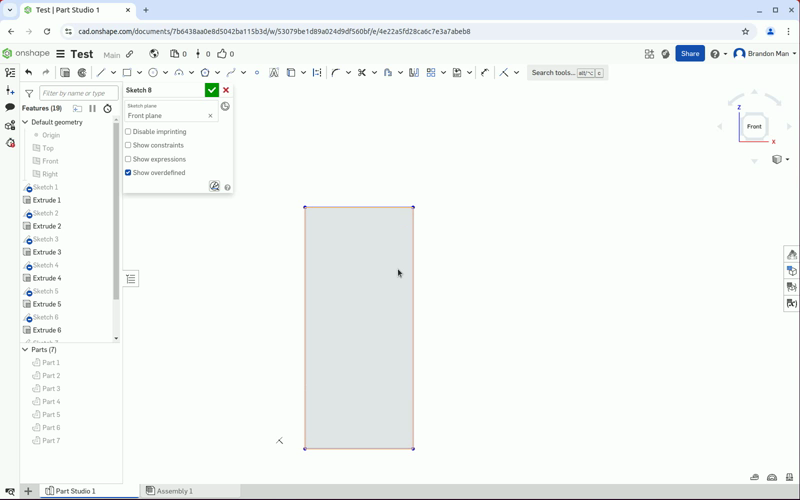
scroll(6)
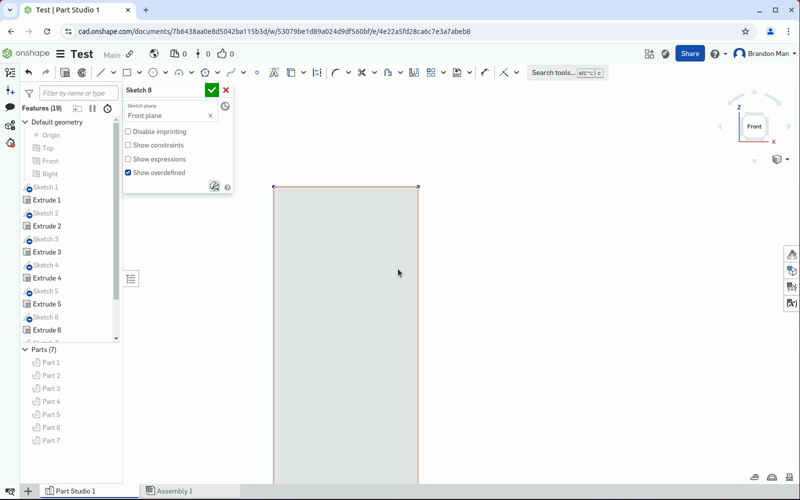
scroll(6)
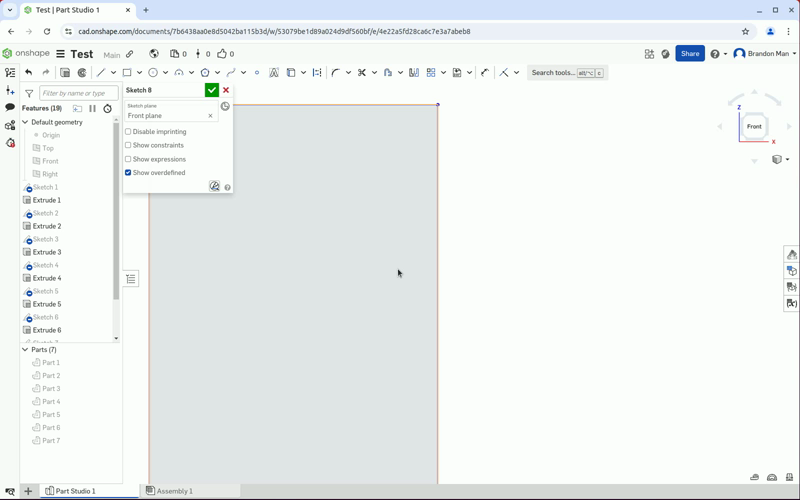
click(398, 268)
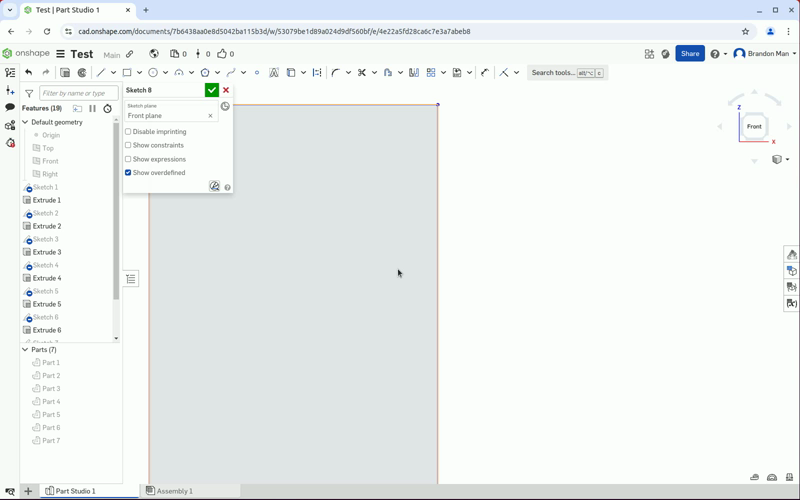
scroll(-6)
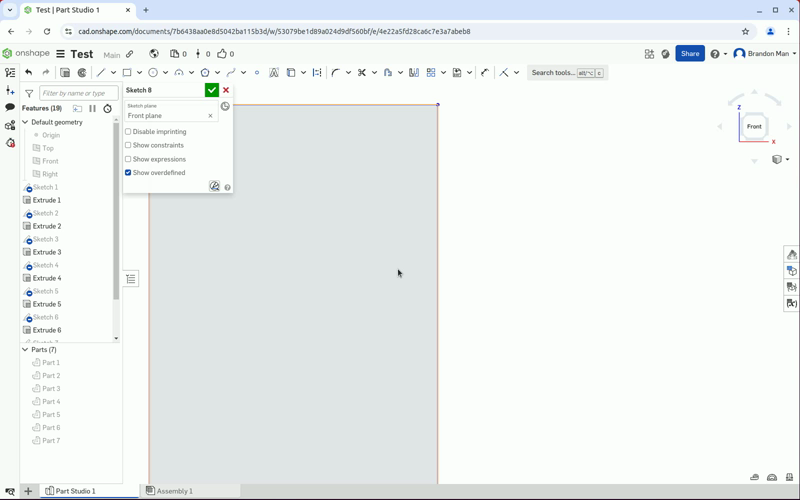
scroll(-6)
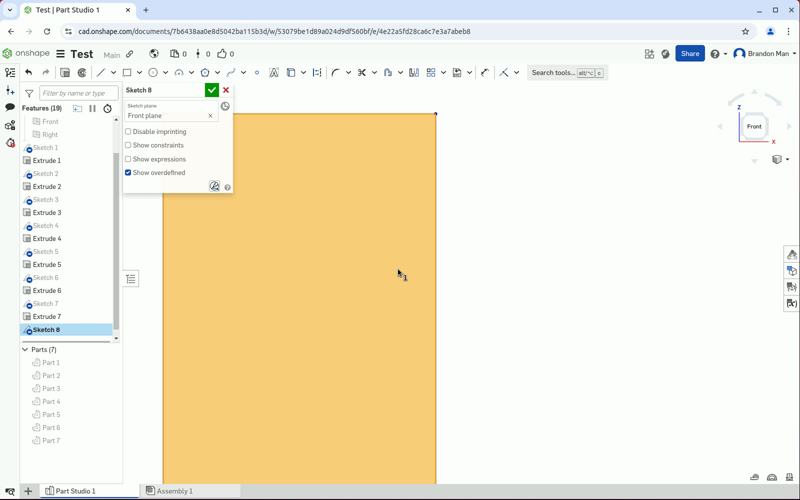
scroll(-6)
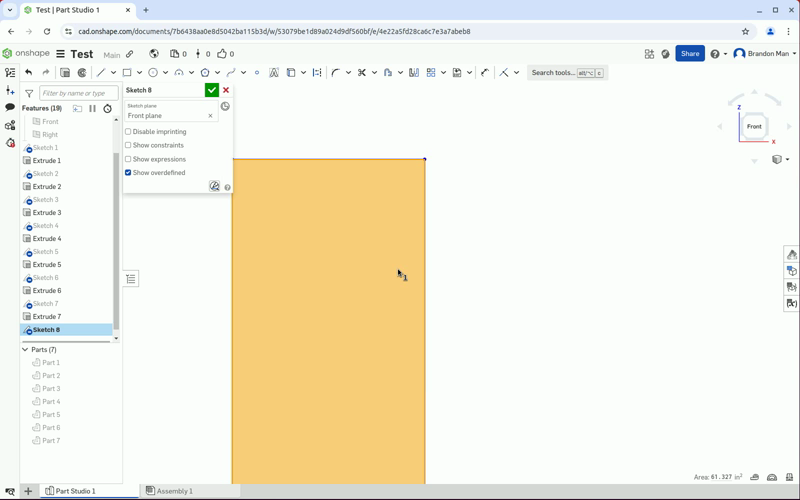
scroll(-6)
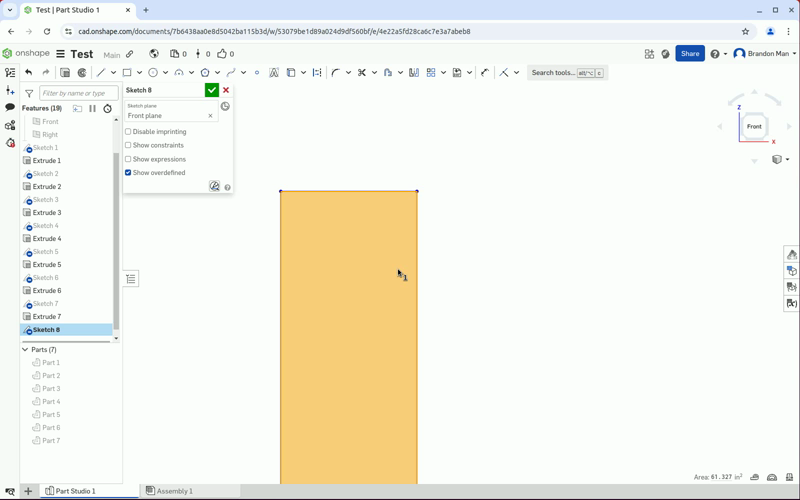
scroll(-6)
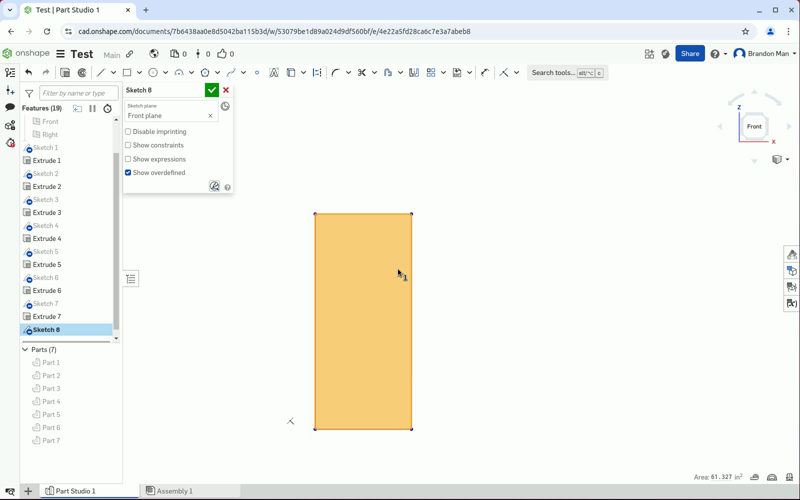
scroll(-6)
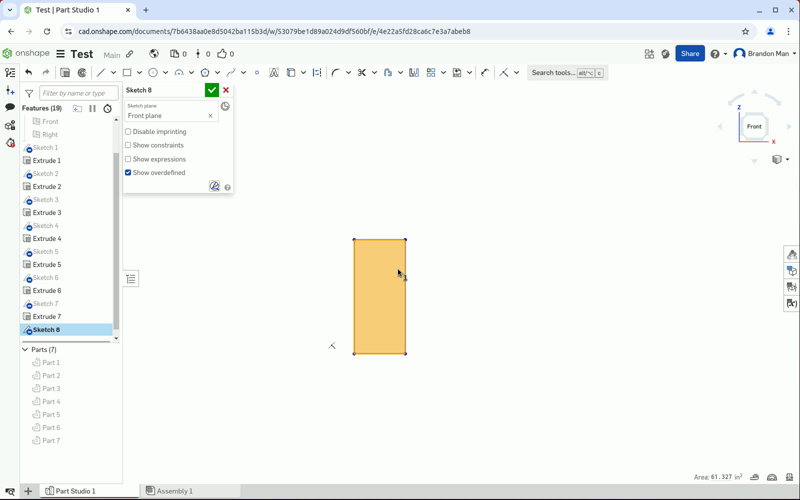
scroll(-6)
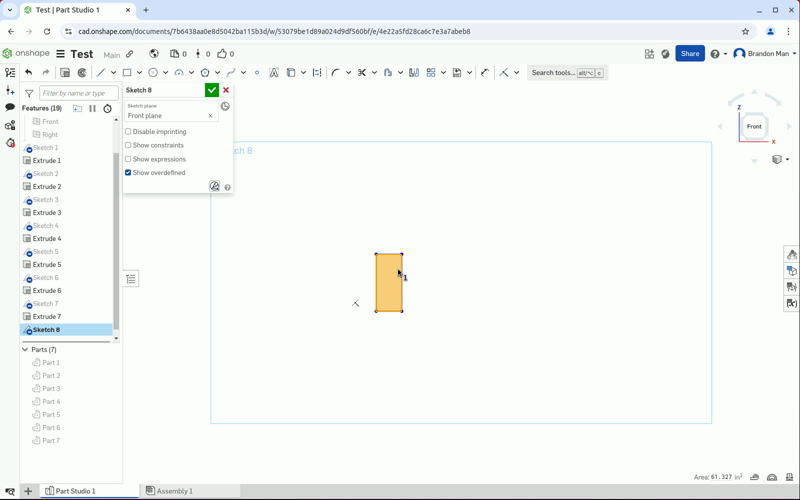
mouse_move(73, 352)
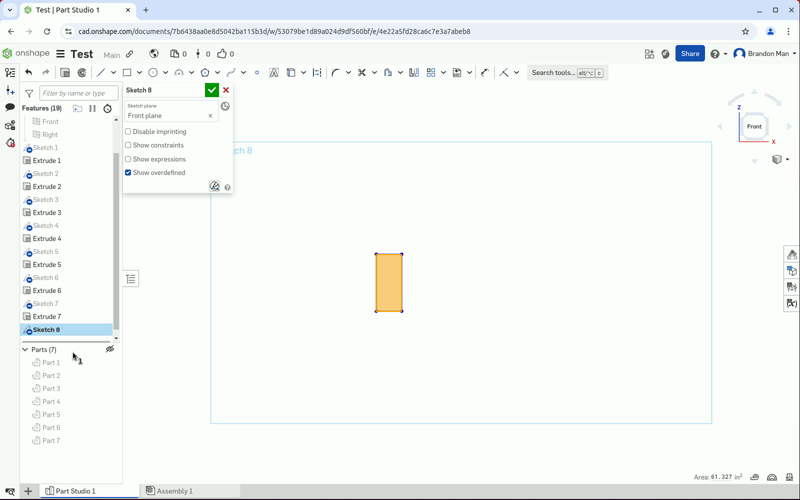
key(shift+y)
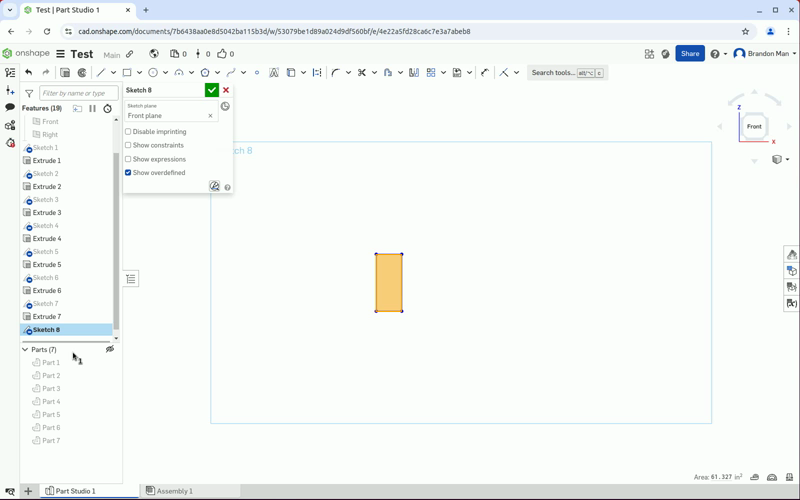
key(shift+e)
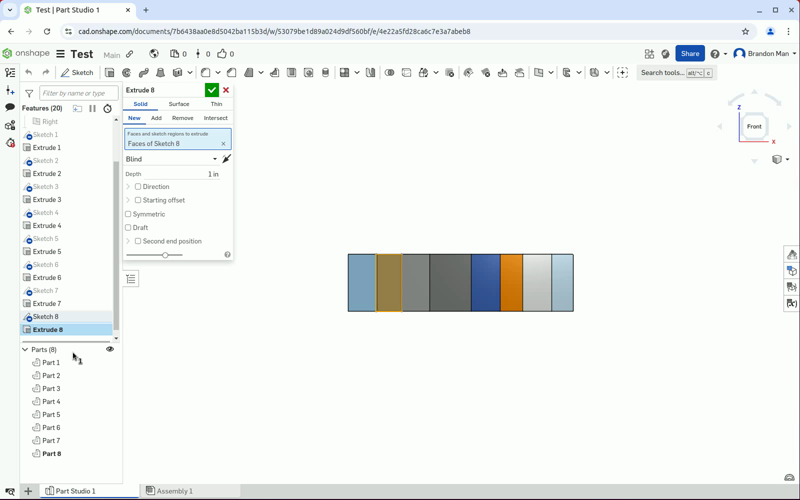
mouse_move(143, 106)
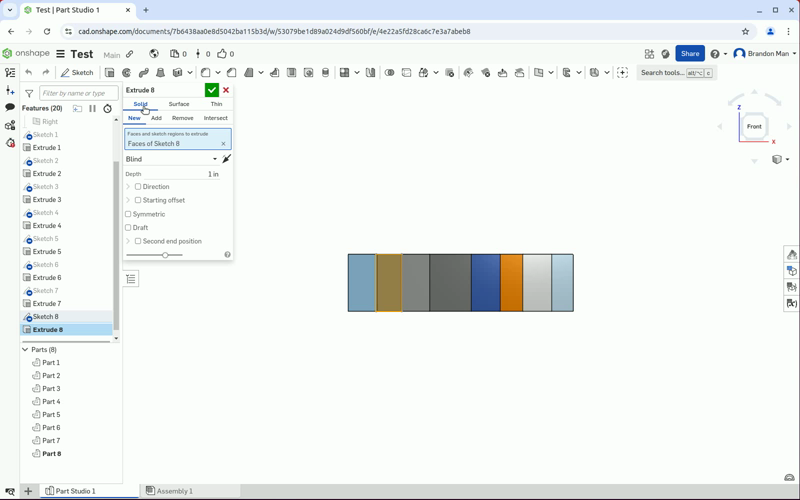
click(143, 106)
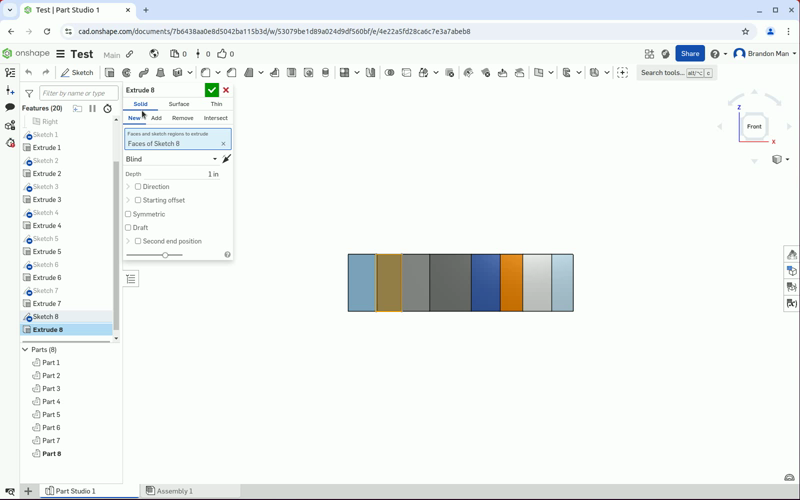
mouse_move(137, 120)
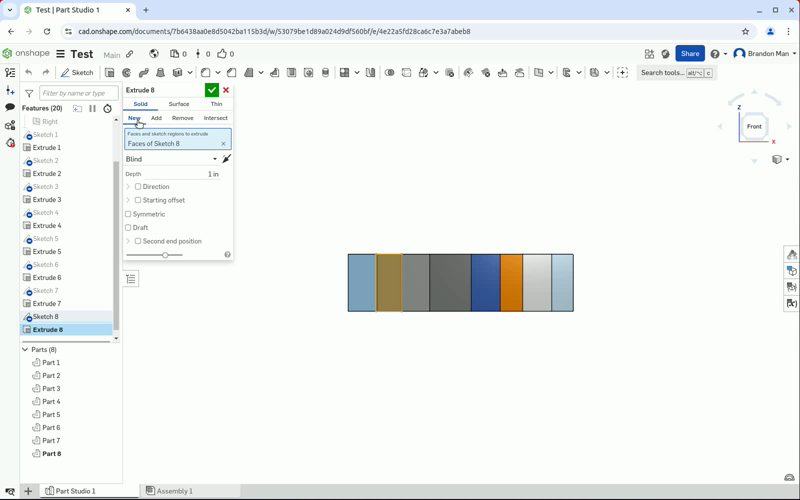
click(137, 120)
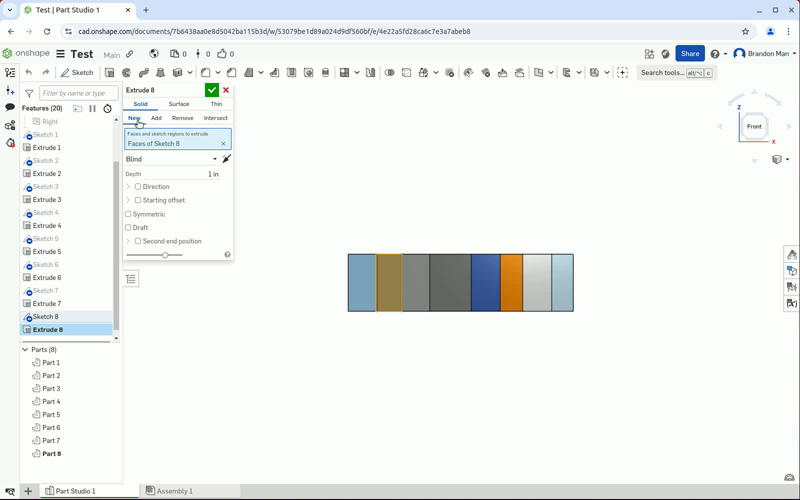
key(tab, 4)
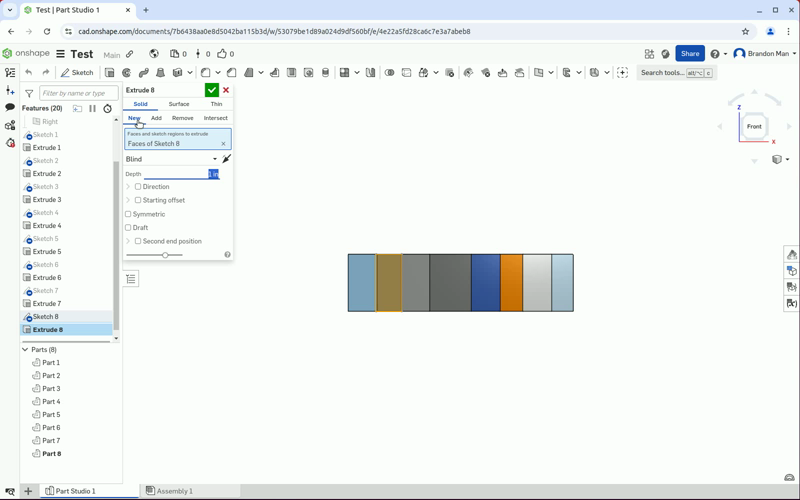
text(0.241)
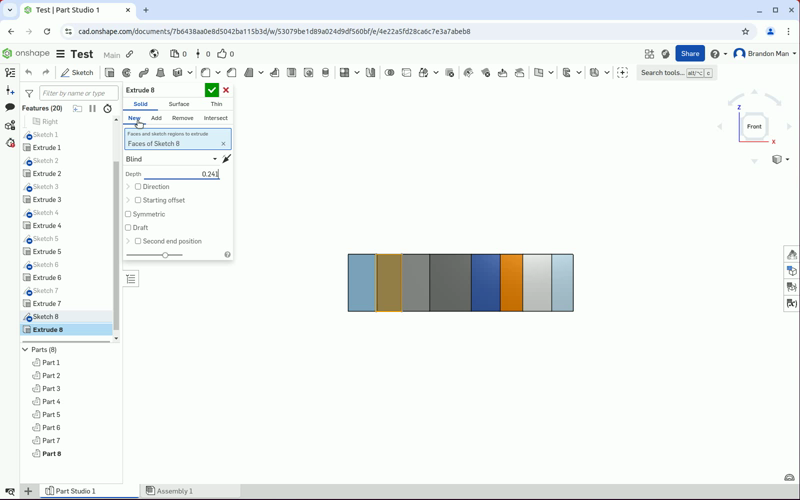
key(enter)
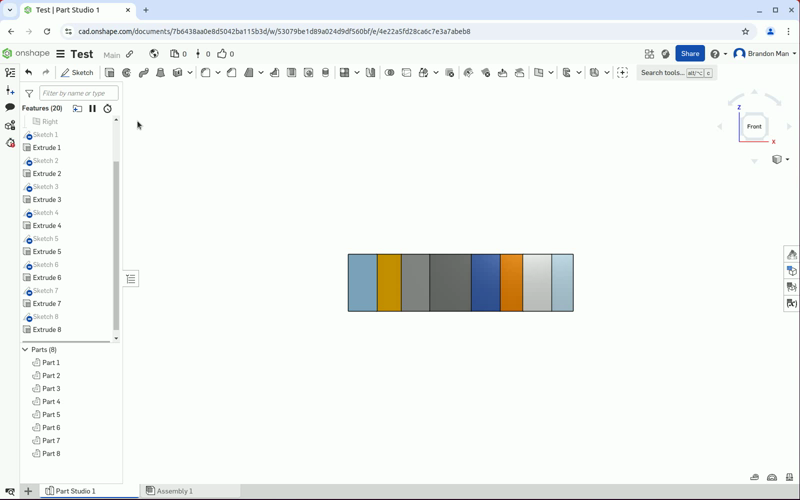
key(shift+h)
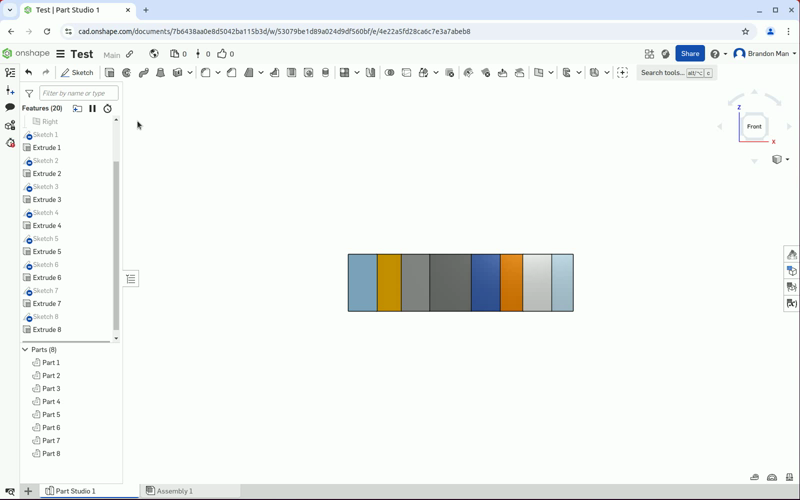
key(shift+h)
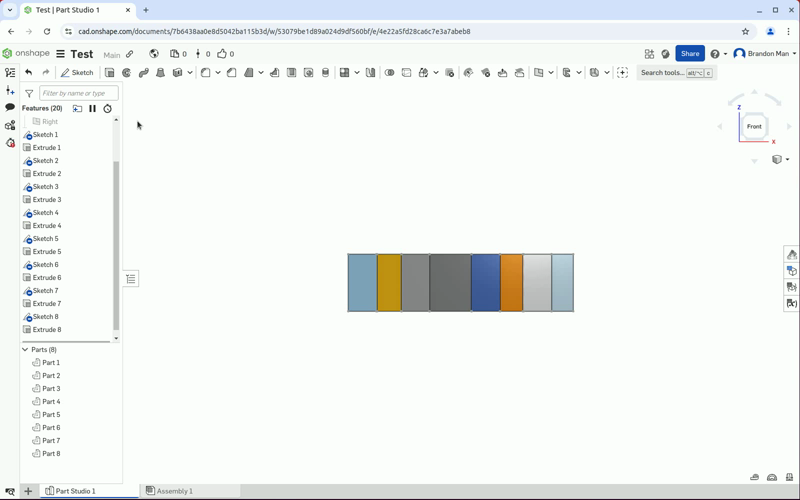
key(shift+7)
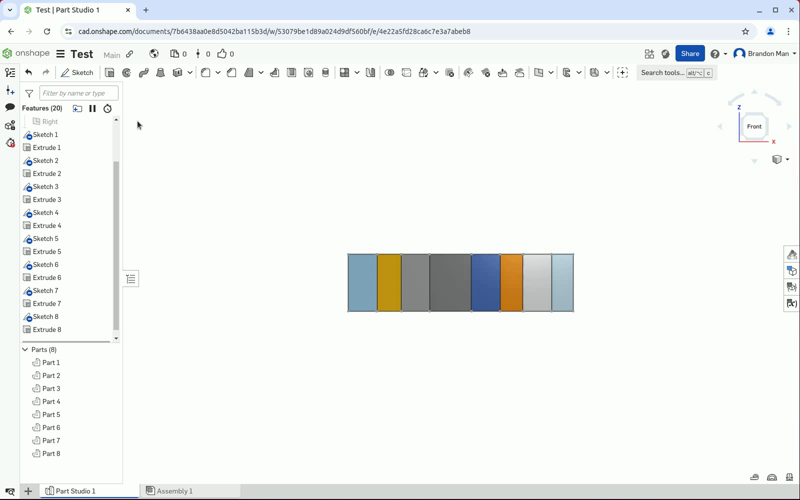
key(left, 2)
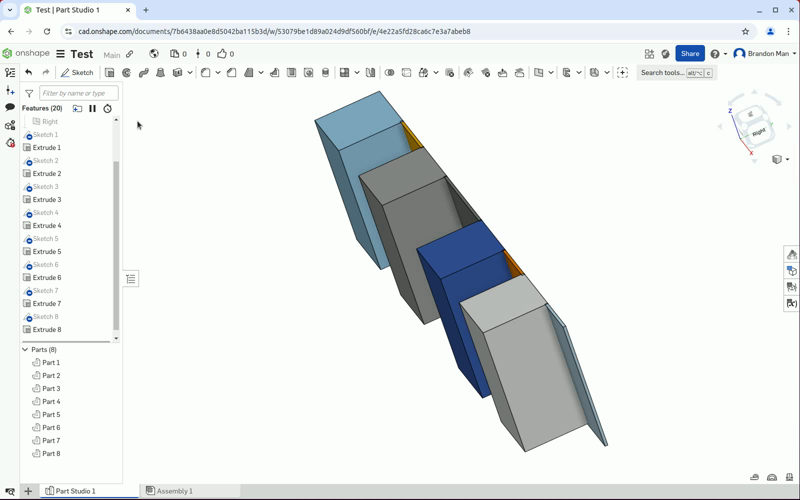
key(down, 2)
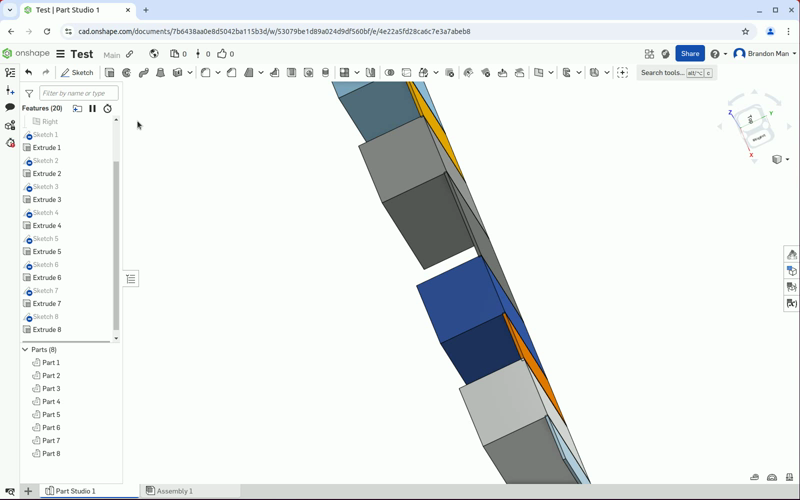
key(up, 2)
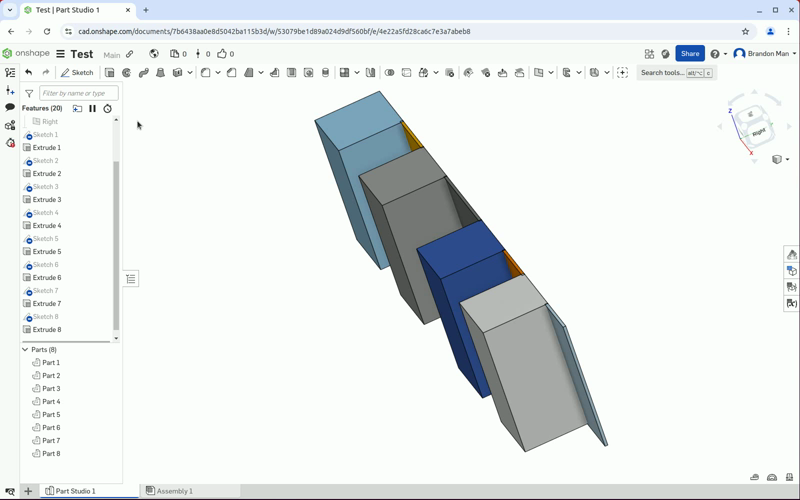
key(right, 2)
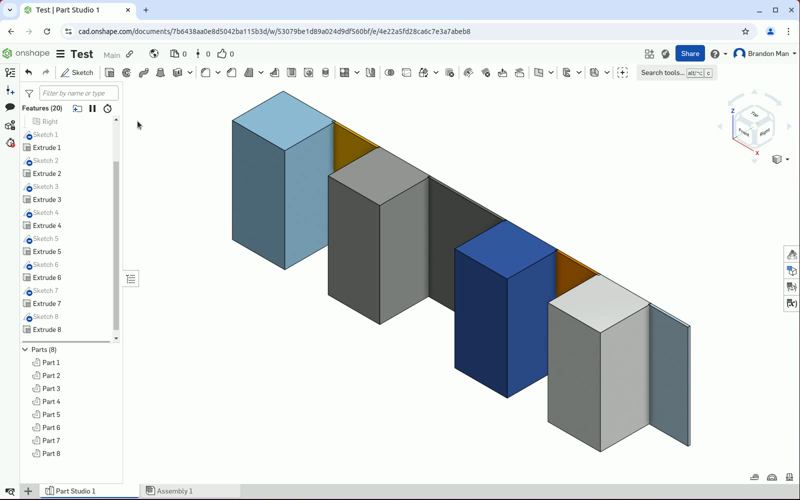
mouse_move(69, 137)
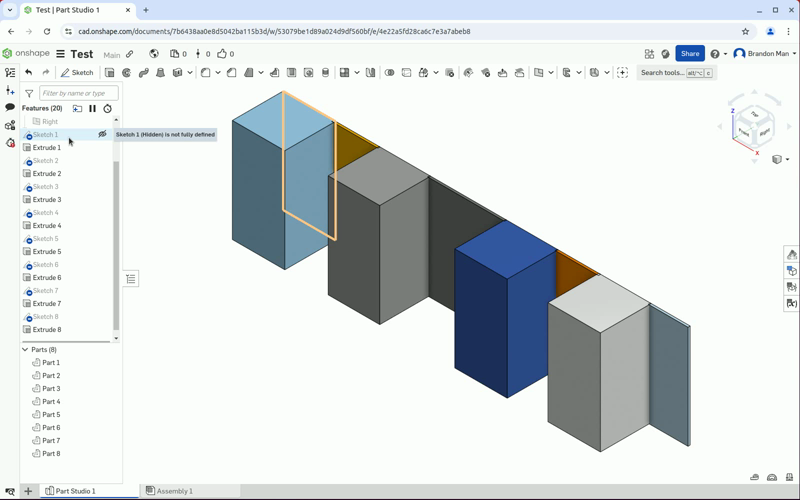
click(69, 137)